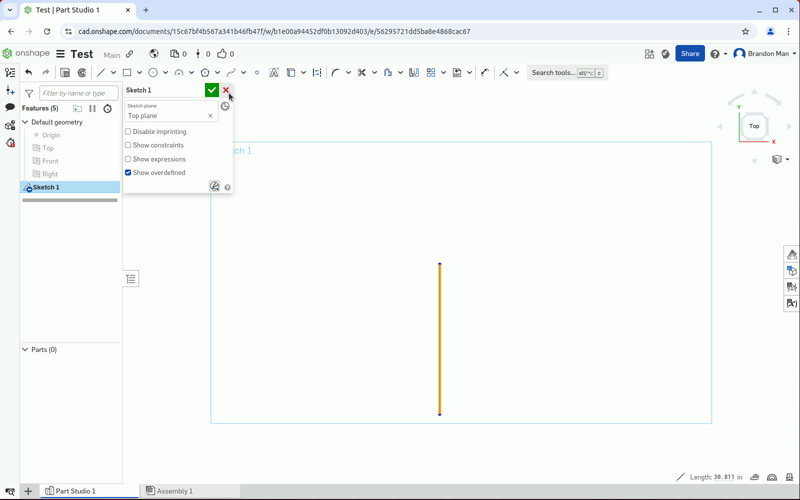
key(shift+h)
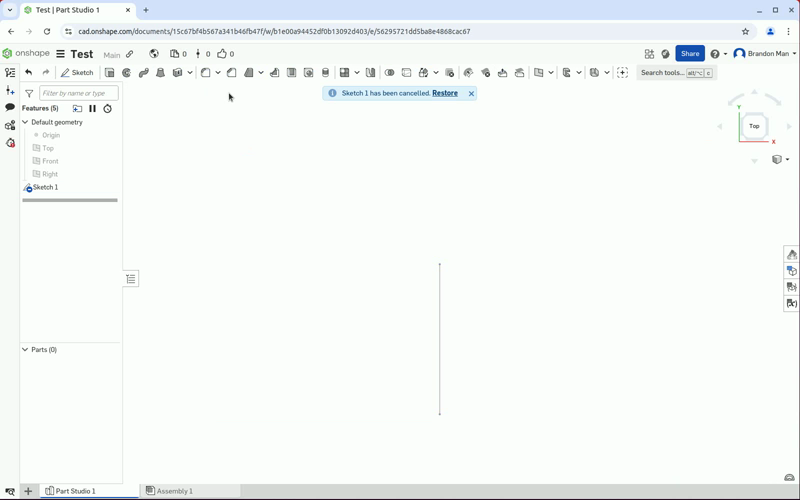
key(shift+s)
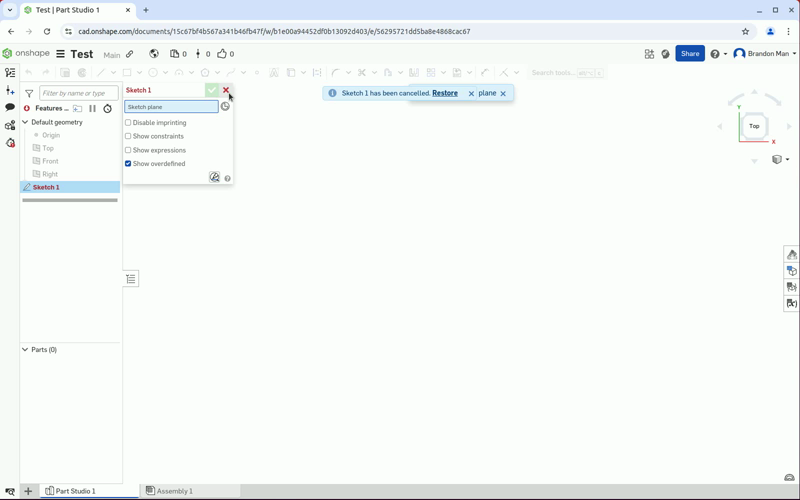
mouse_move(73, 150)
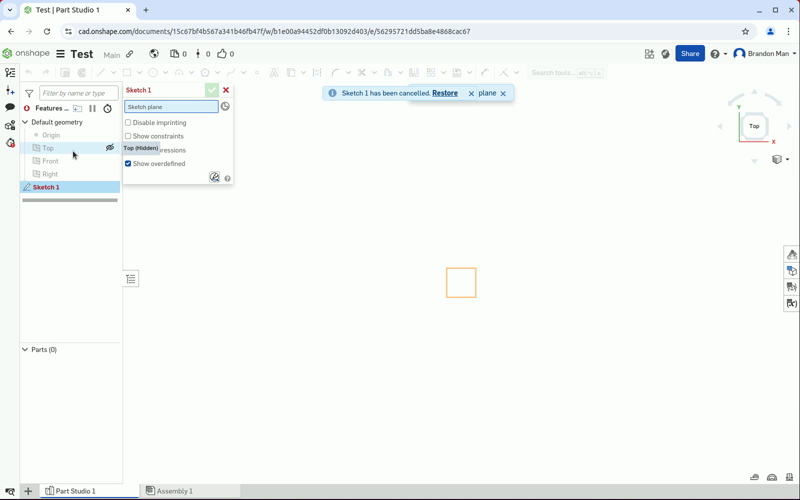
click(73, 150)
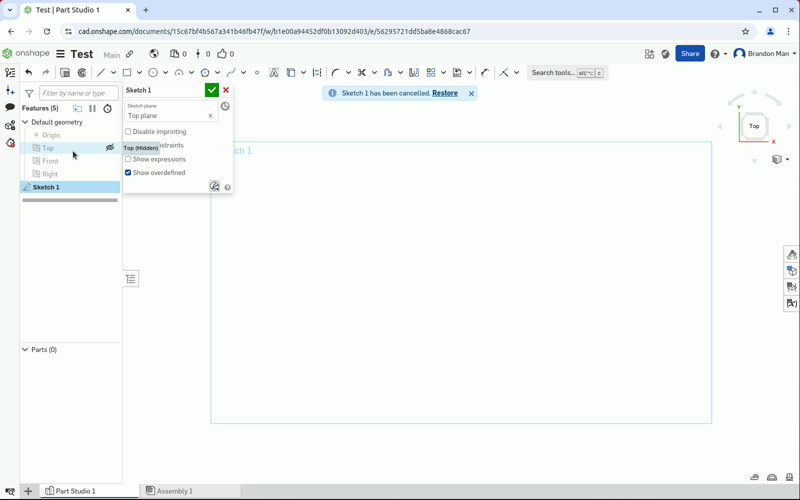
mouse_move(73, 352)
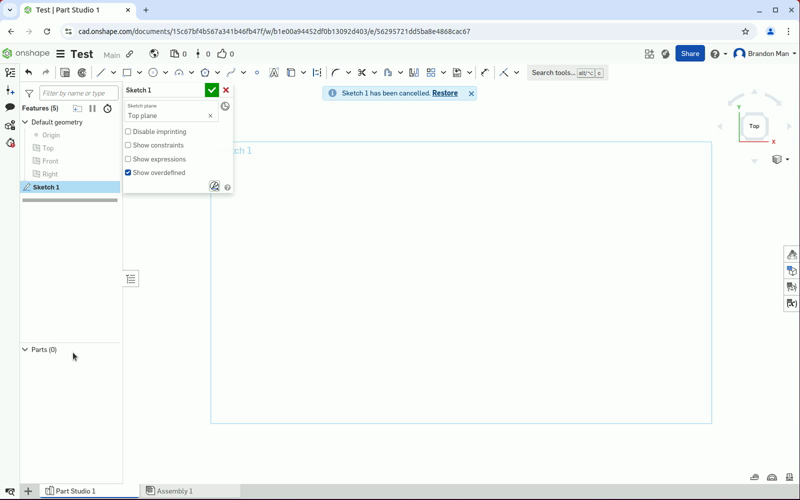
key(y)
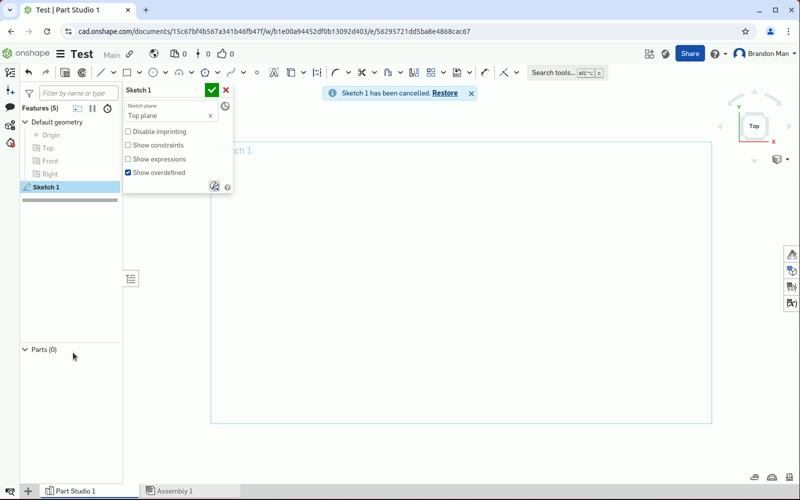
key(a)
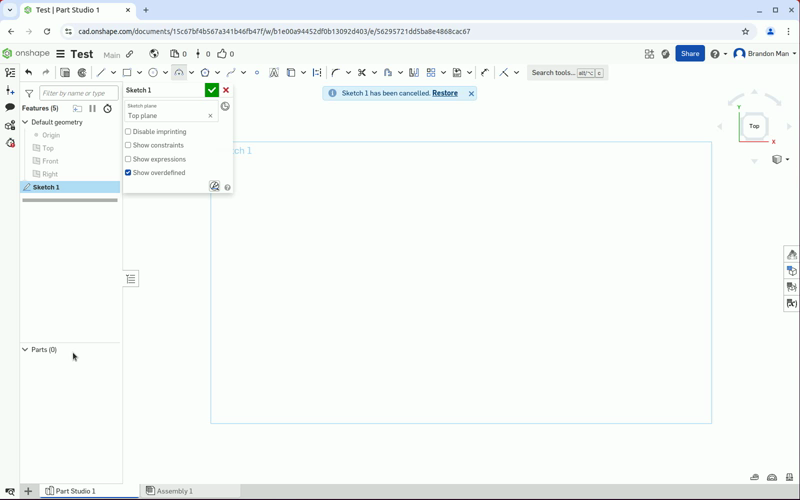
key_down(shift)
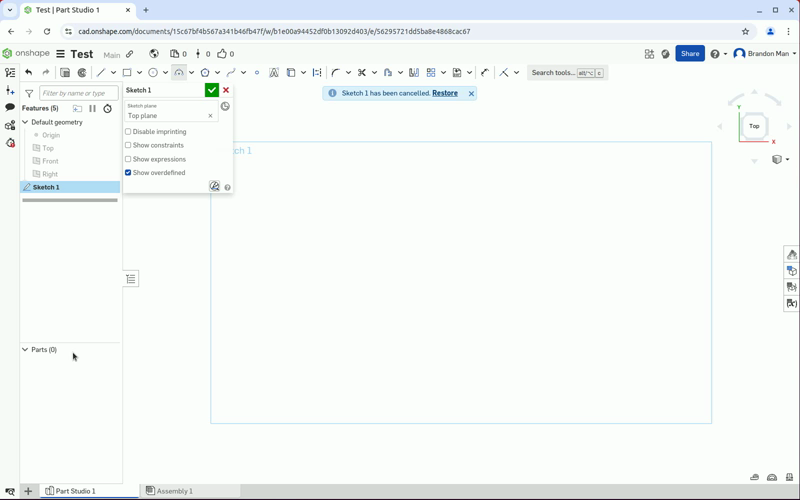
mouse_move(430, 359)
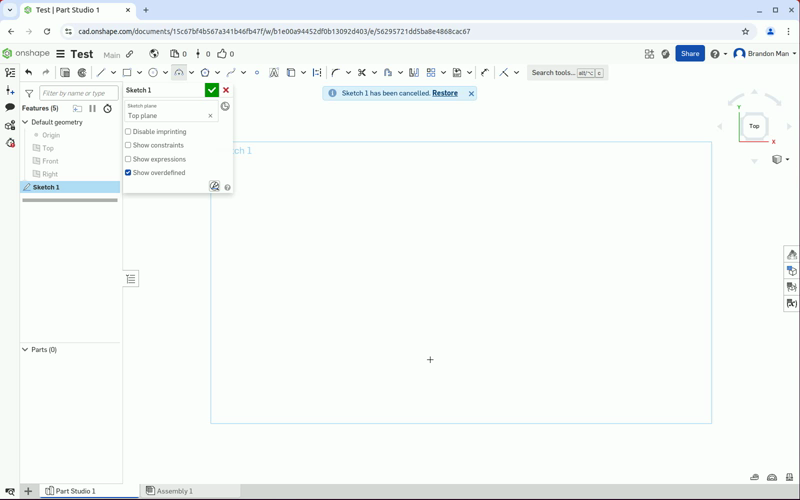
click(430, 359)
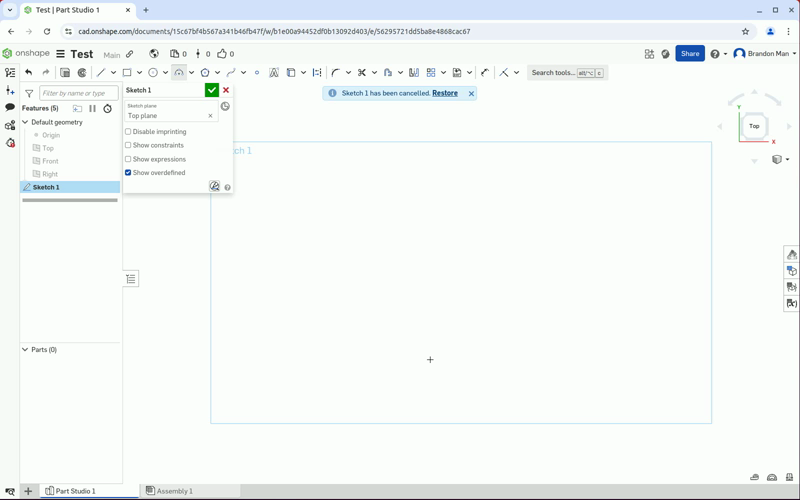
key_up(shift)
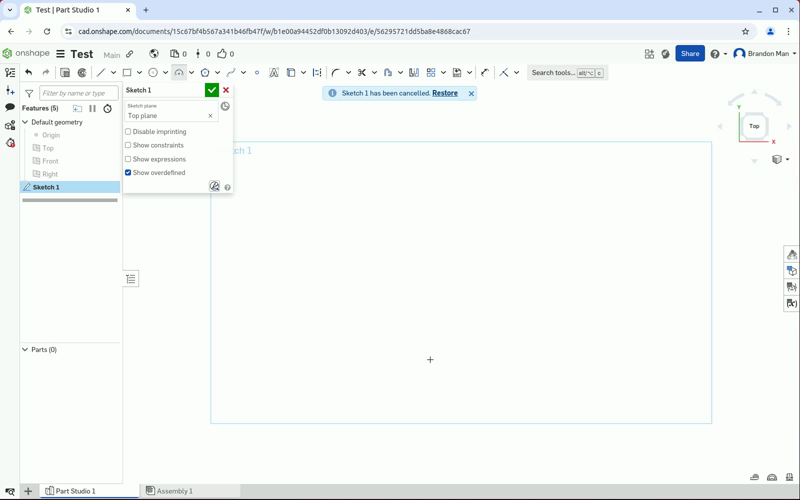
key_down(shift)
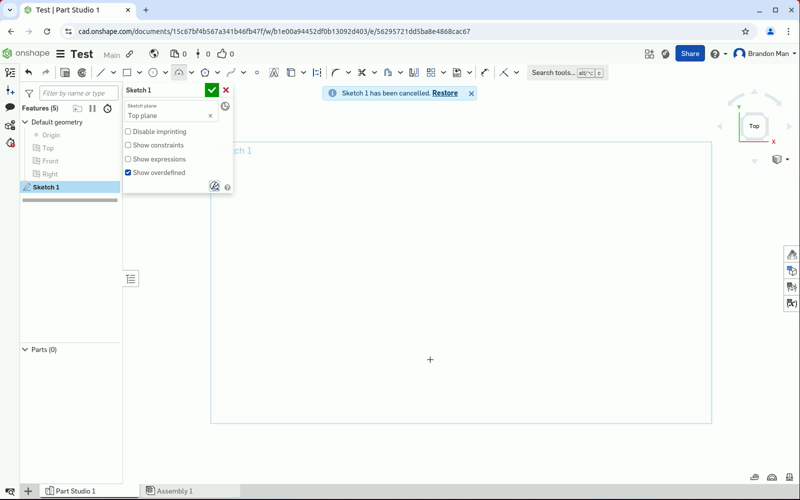
mouse_move(442, 371)
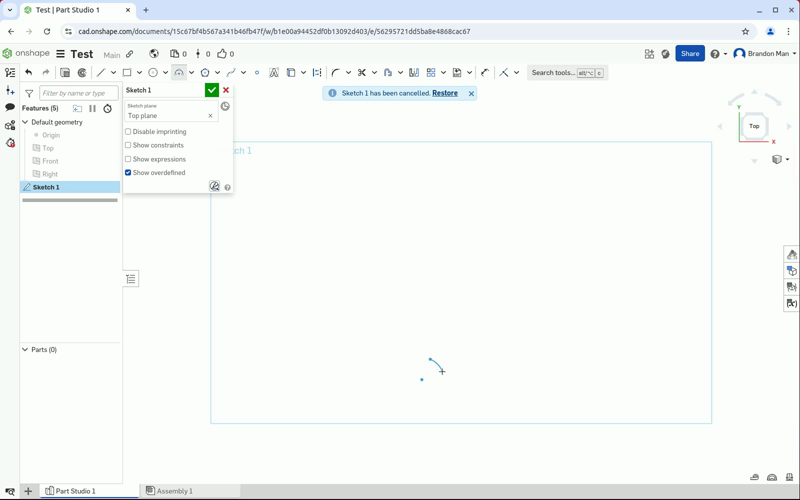
click(442, 371)
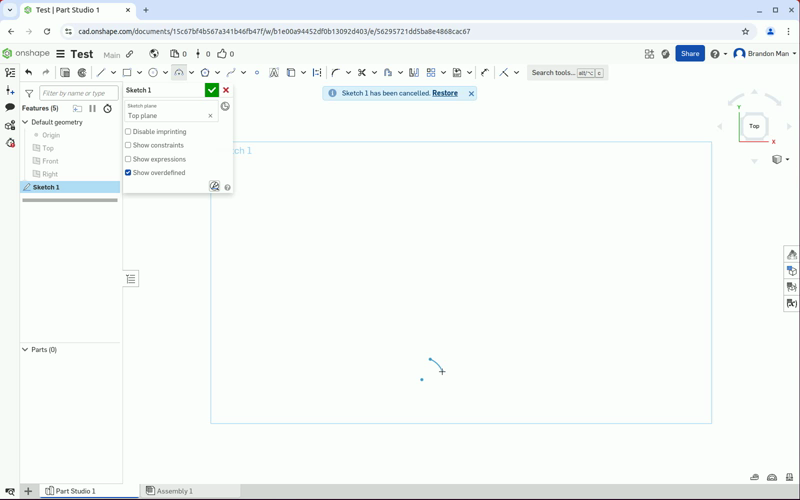
mouse_move(433, 367)
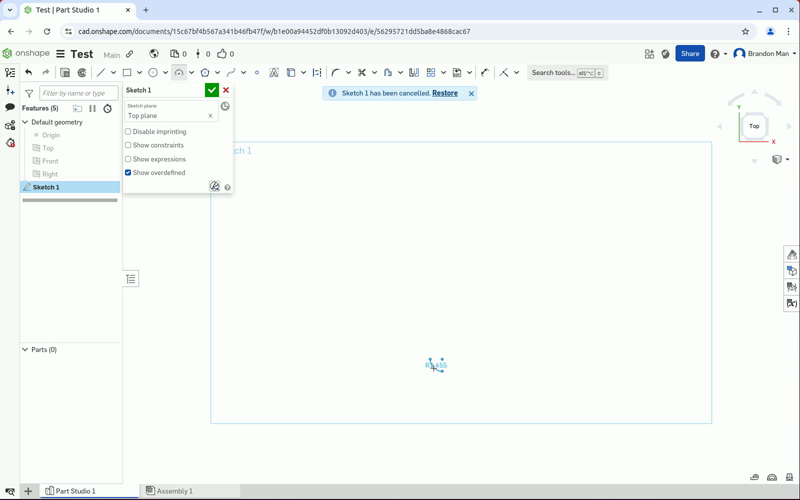
click(433, 367)
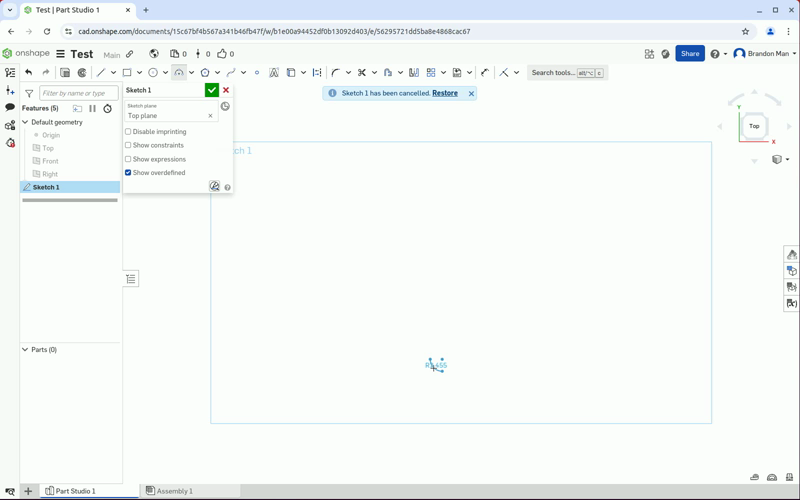
key_up(shift)
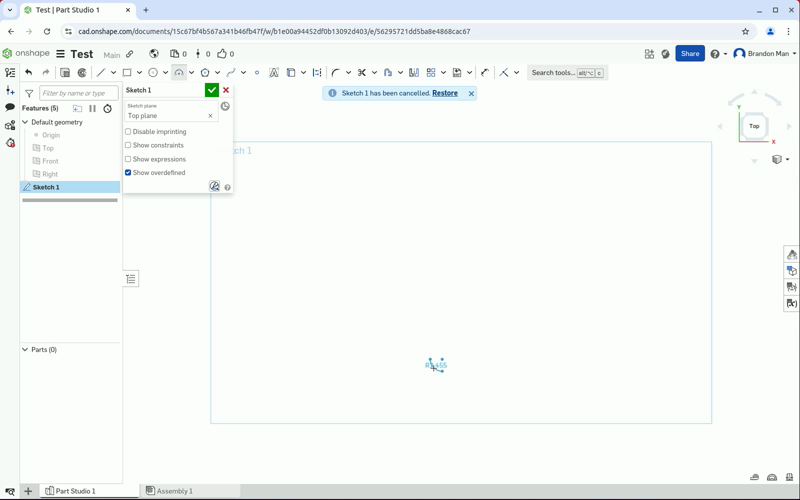
key(esc)
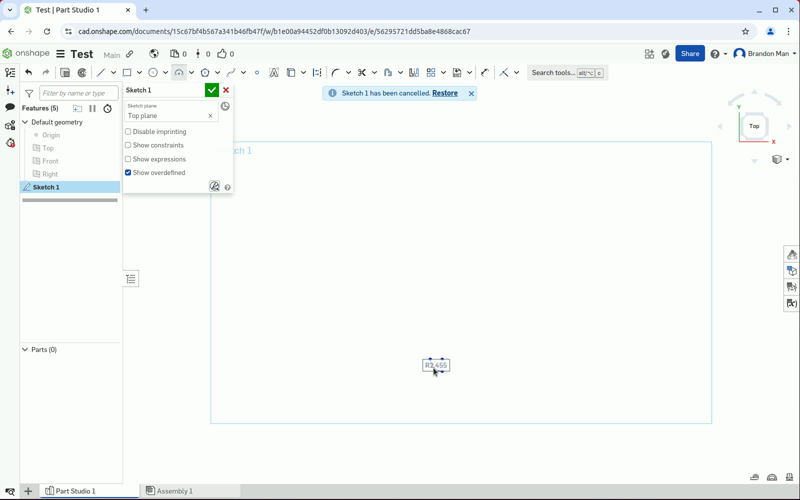
key(l)
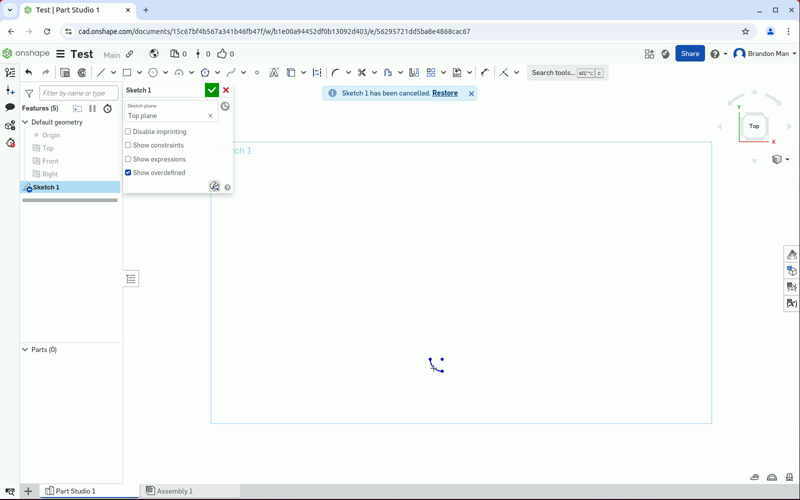
mouse_move(442, 371)
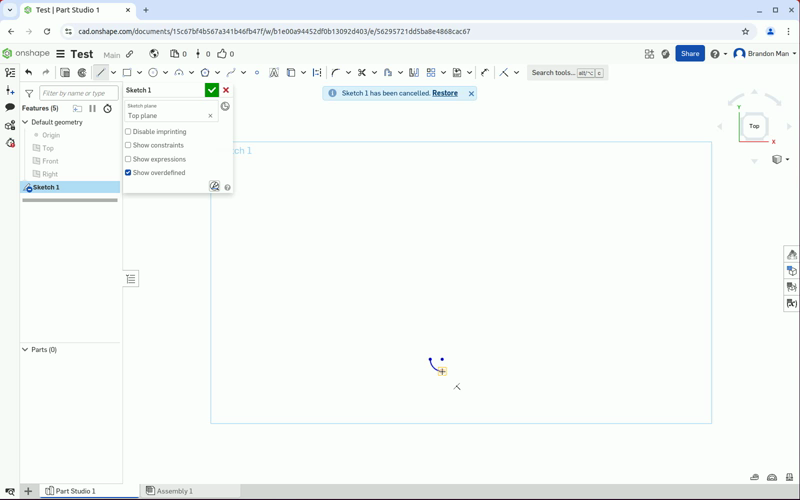
click(442, 371)
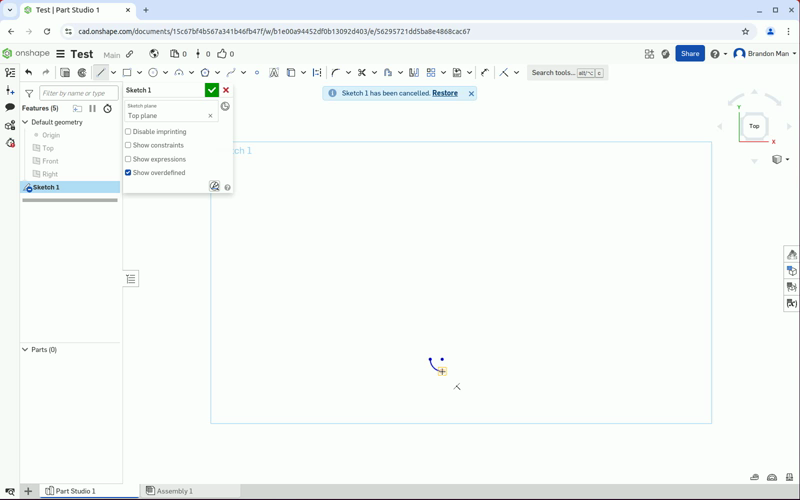
key_down(shift)
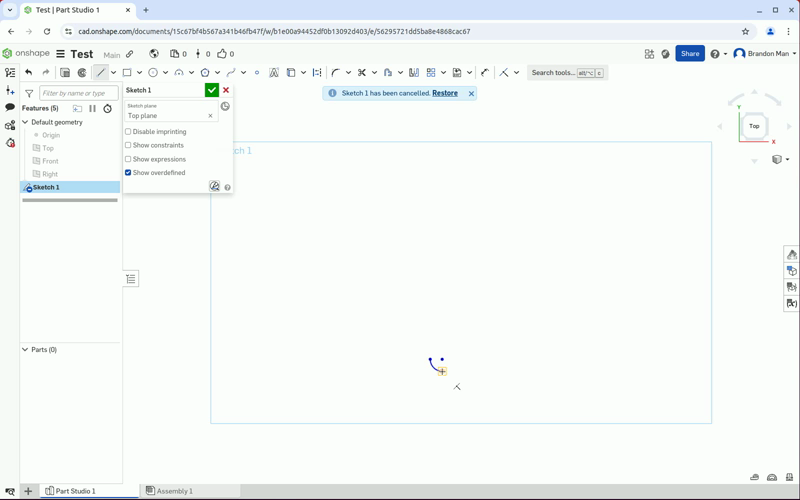
mouse_move(472, 371)
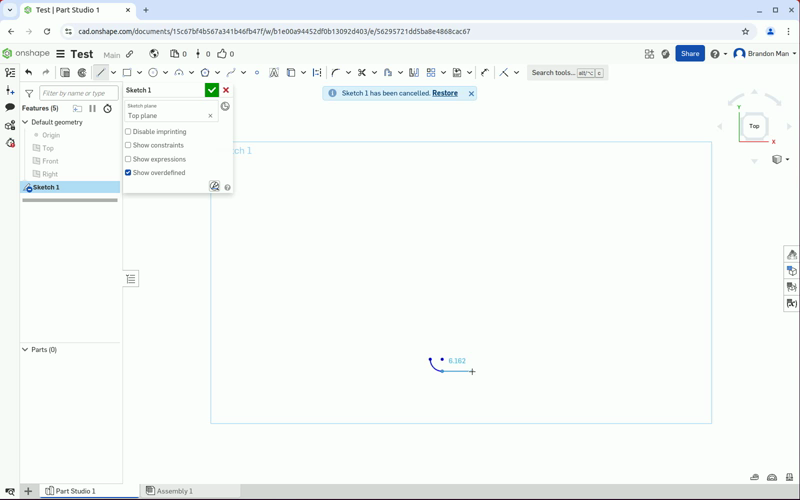
mouse_move(473, 371)
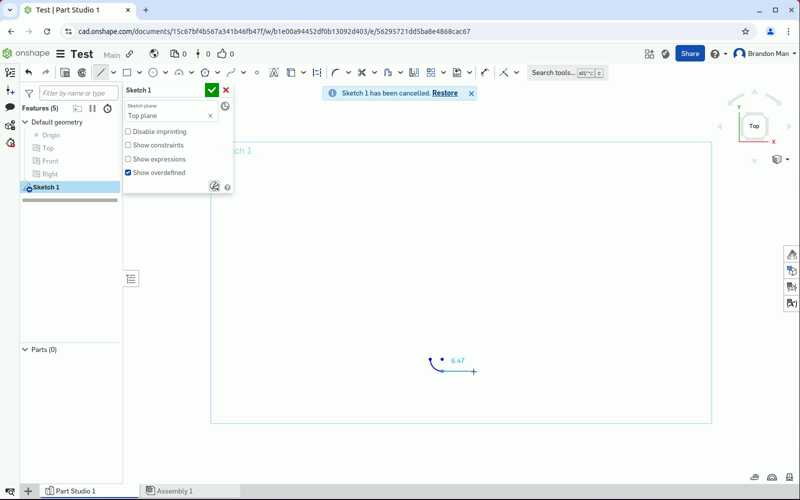
click(473, 371)
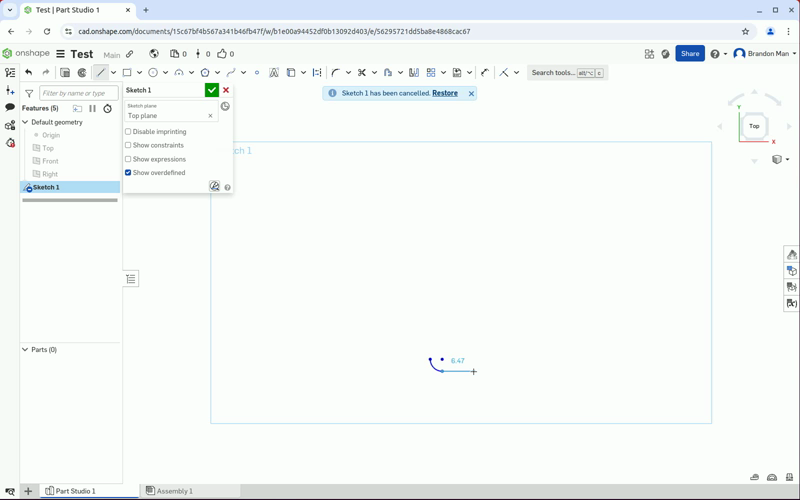
key_up(shift)
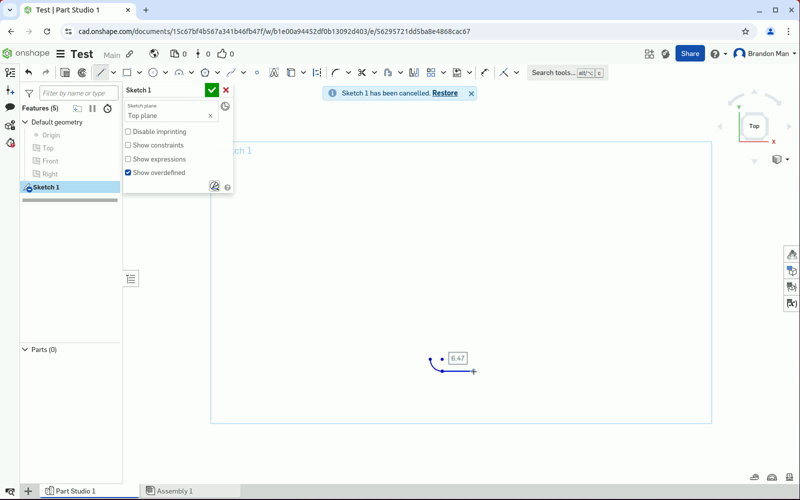
key(esc)
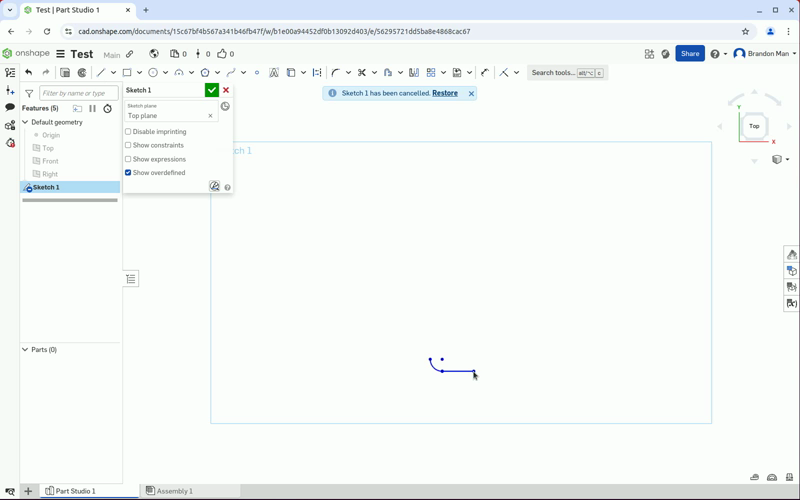
key(a)
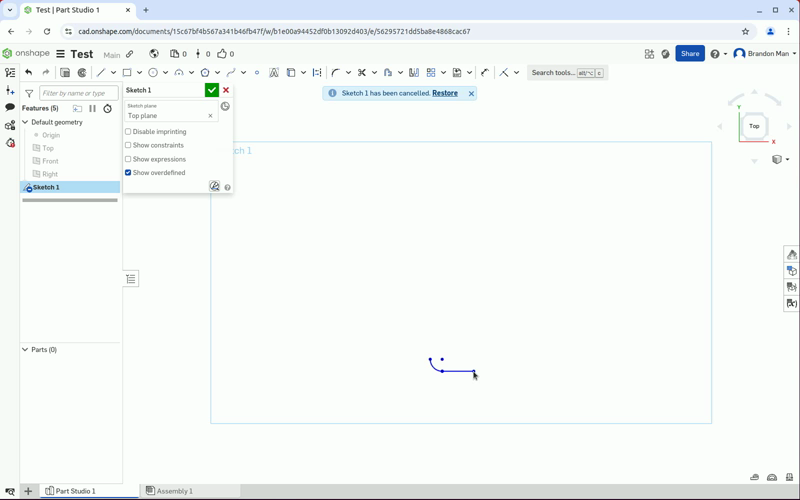
mouse_move(473, 371)
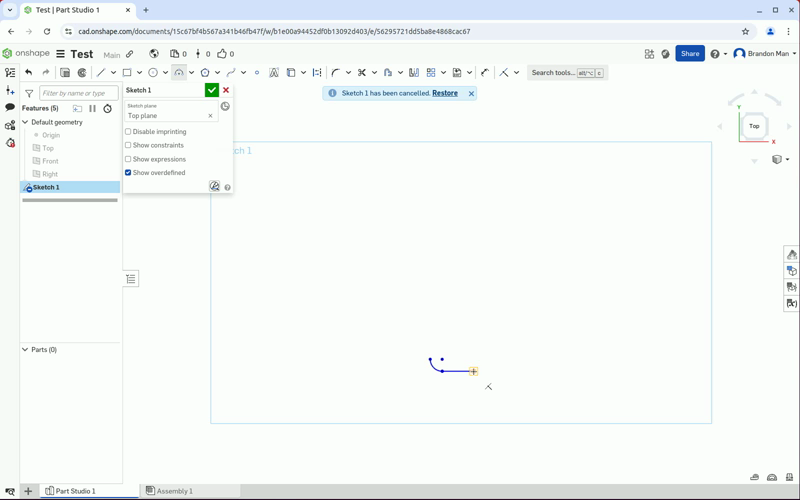
click(473, 371)
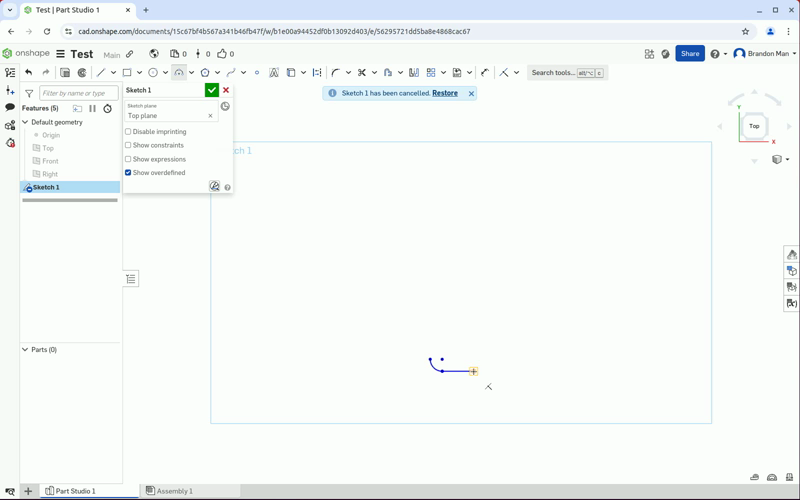
key_down(shift)
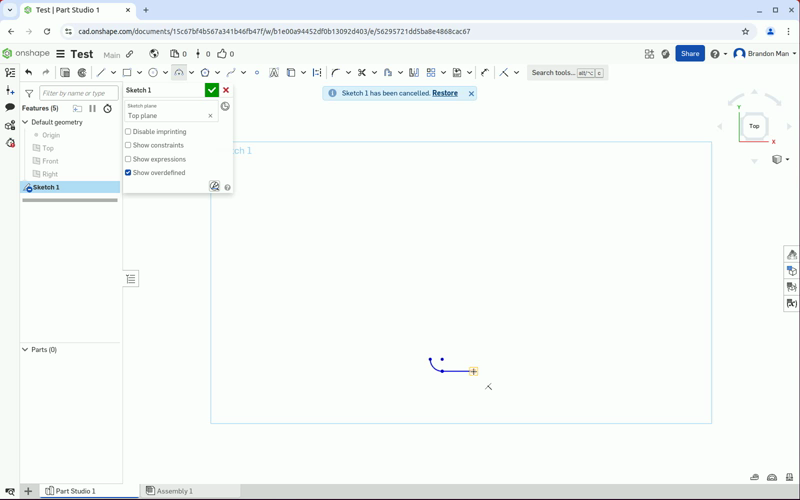
mouse_move(487, 359)
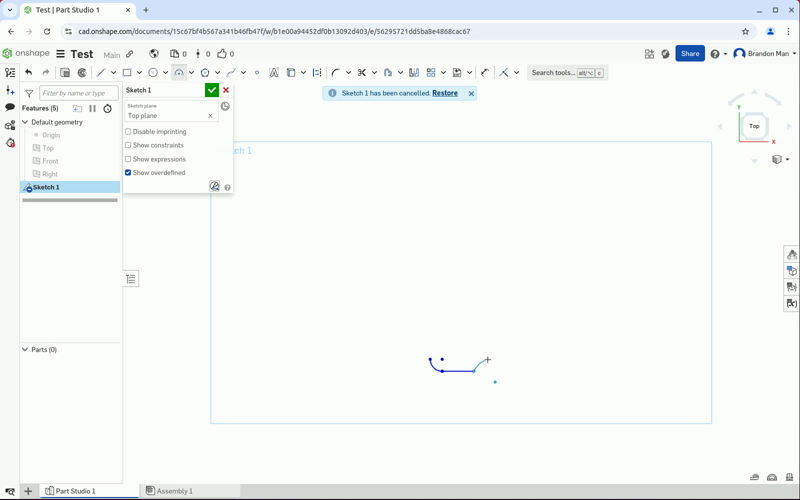
click(487, 359)
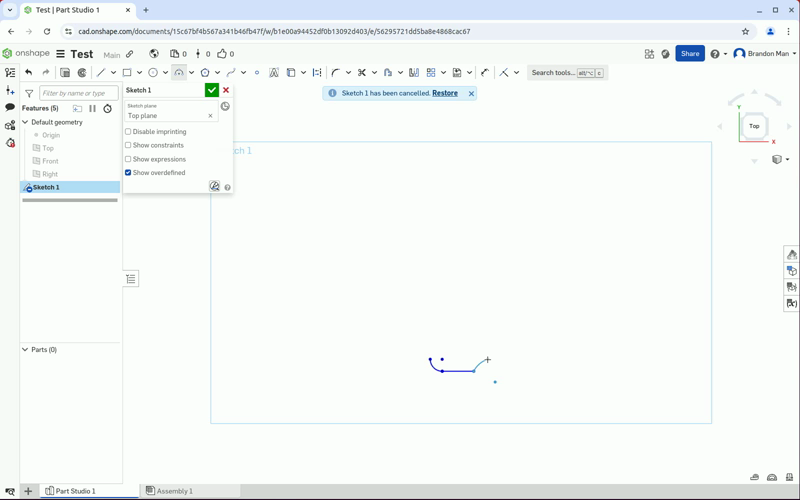
mouse_move(483, 368)
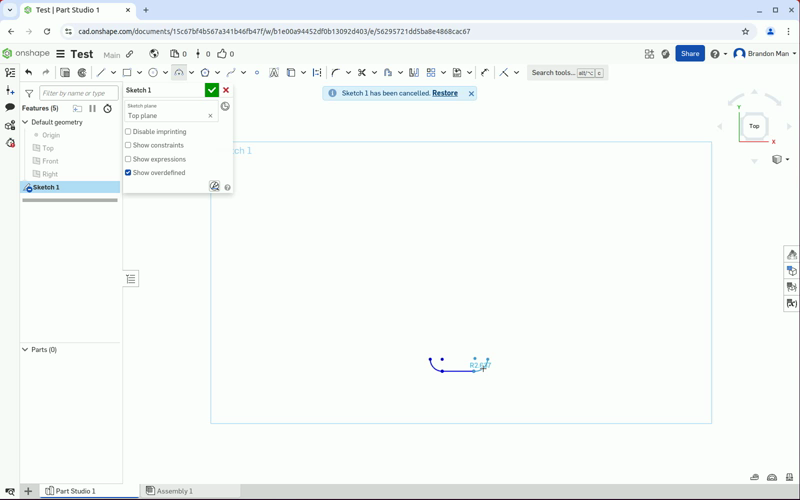
click(483, 368)
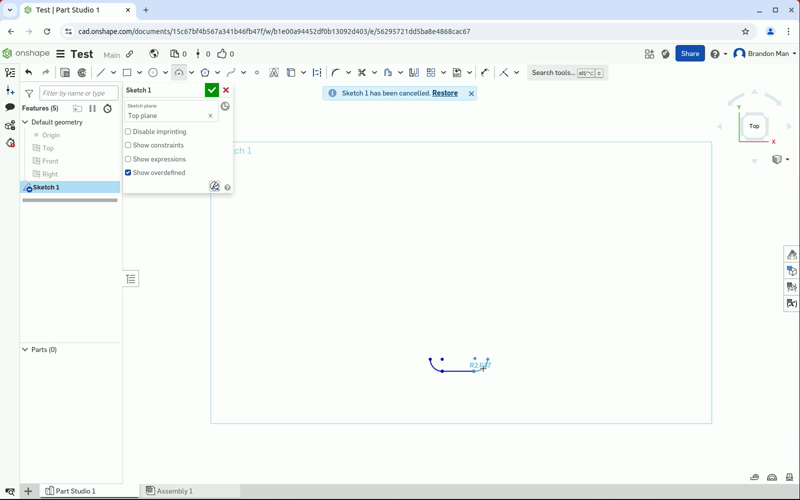
key_up(shift)
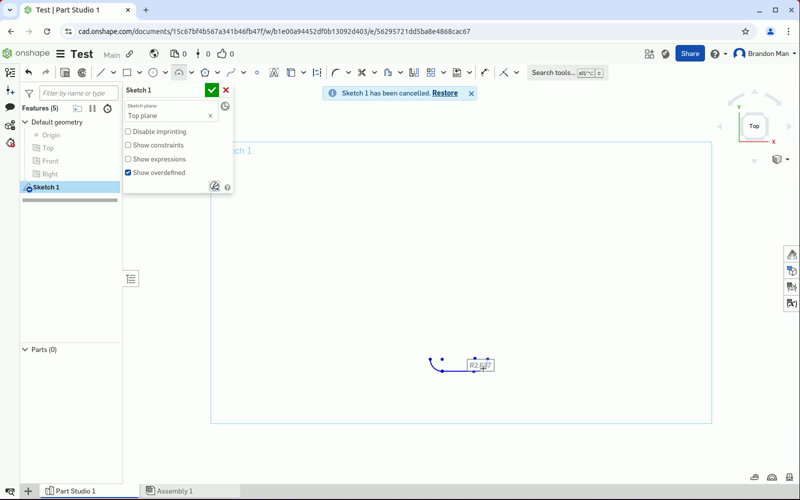
key(esc)
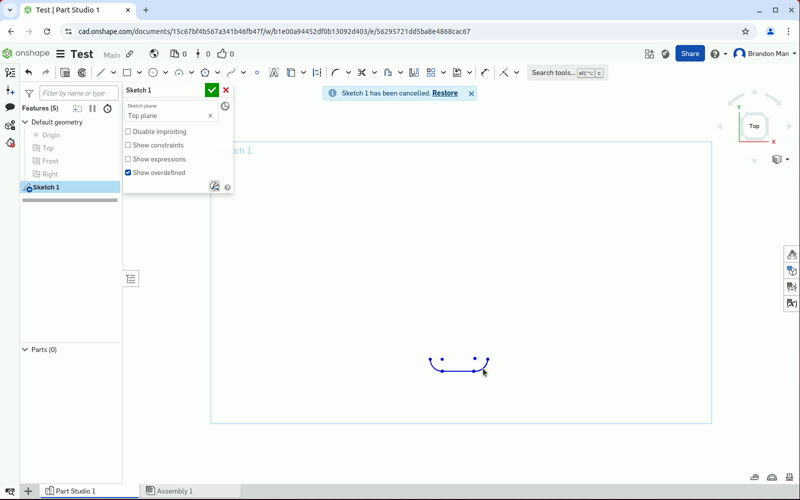
key(l)
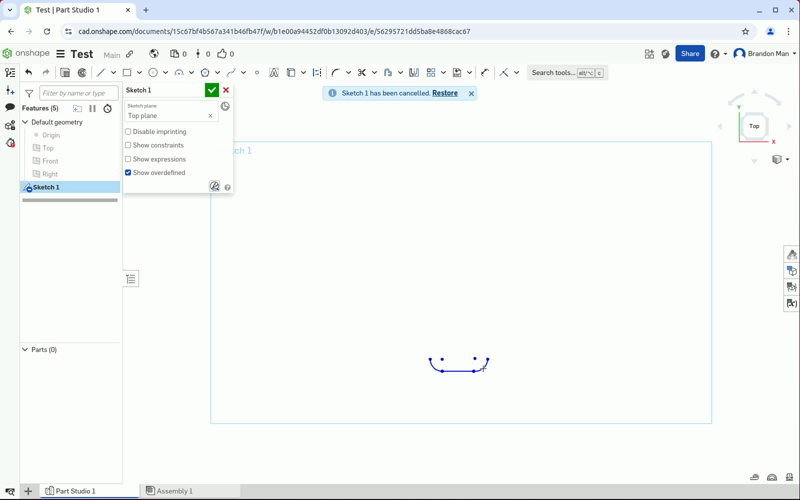
mouse_move(487, 359)
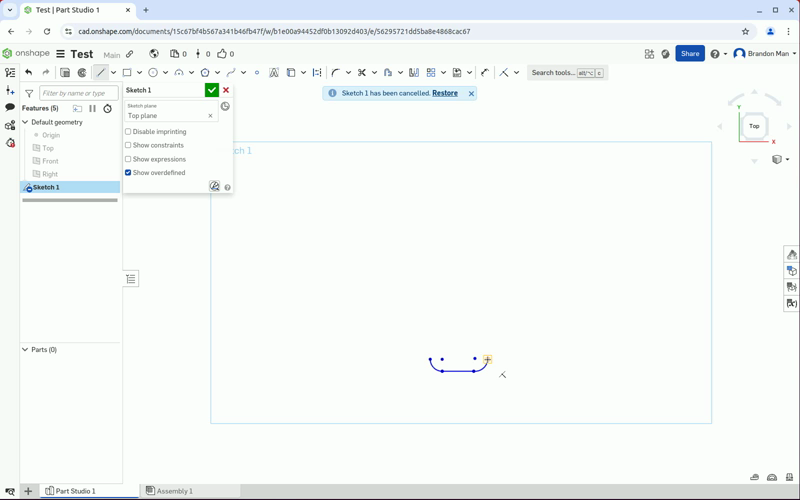
click(487, 359)
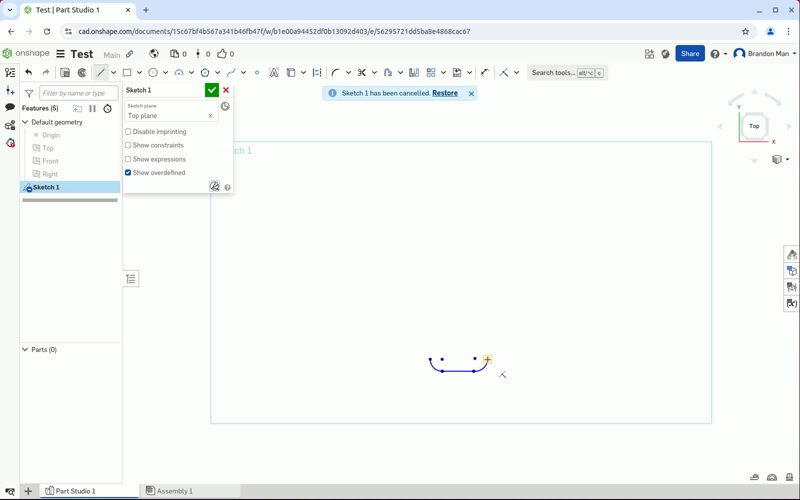
key_down(shift)
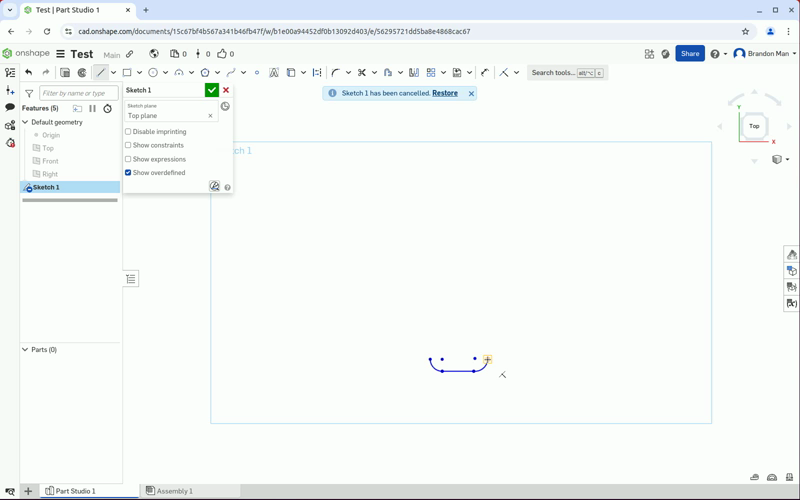
mouse_move(487, 206)
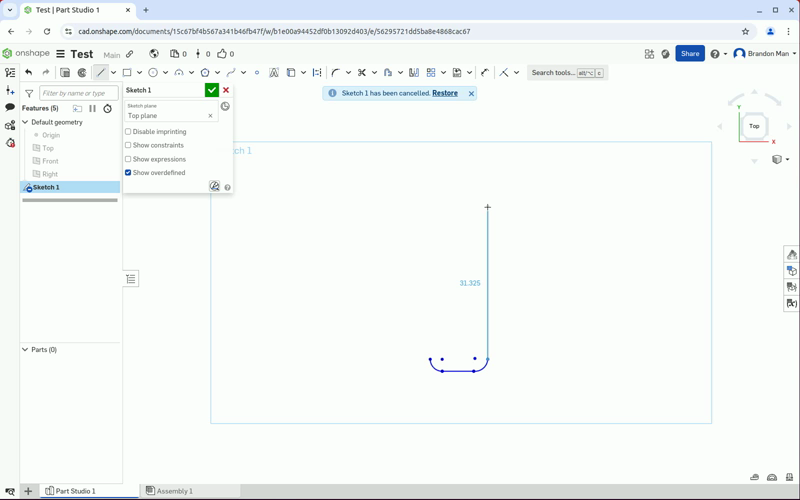
click(487, 206)
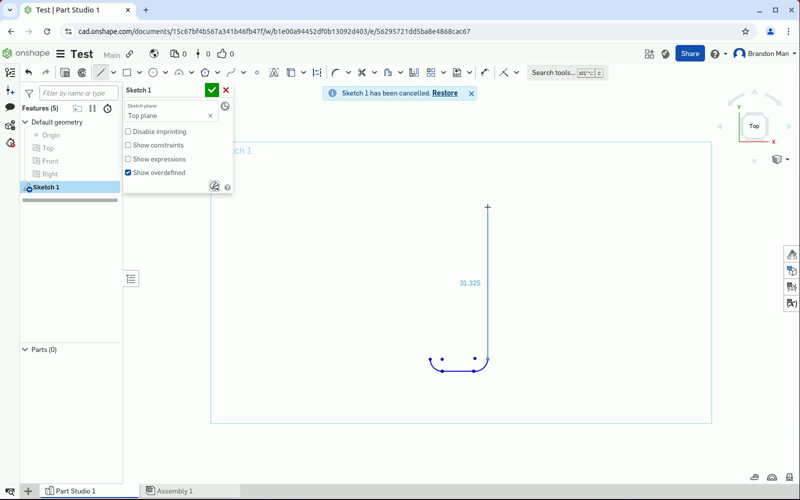
key_up(shift)
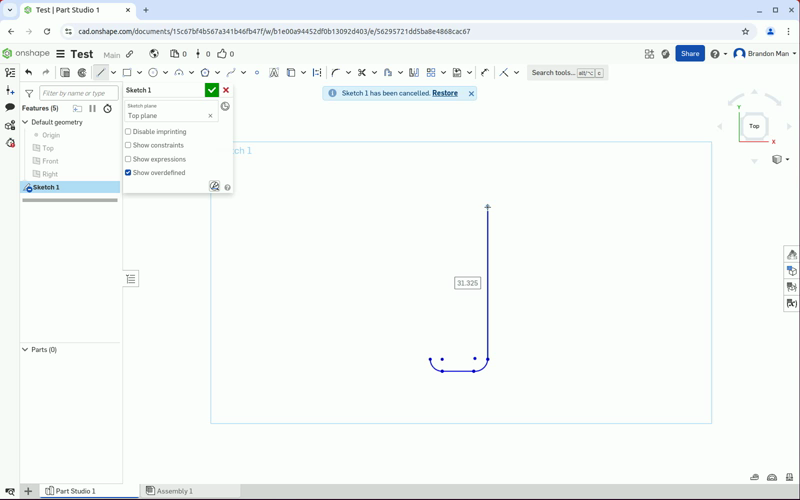
key(esc)
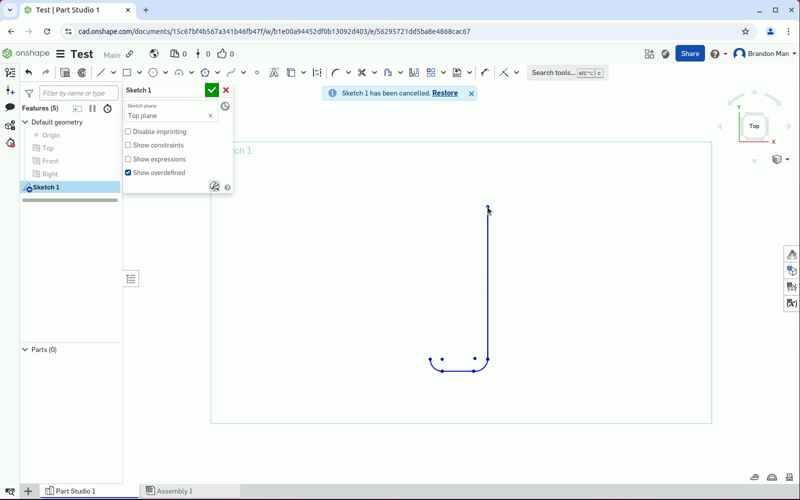
key(a)
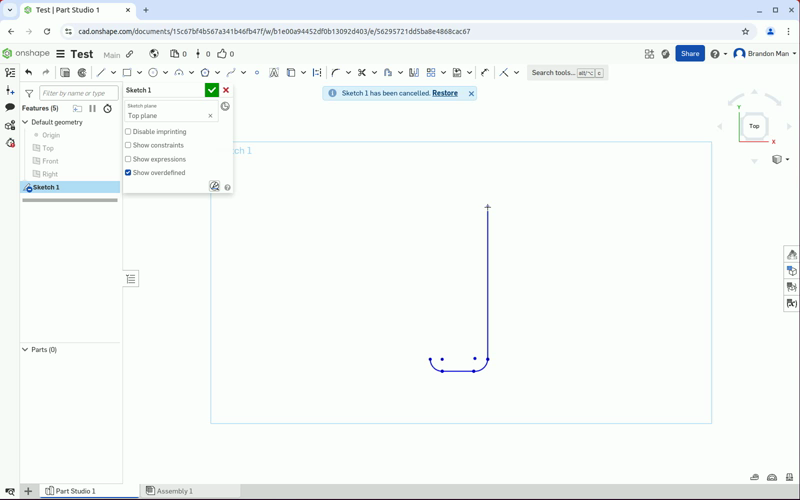
mouse_move(487, 206)
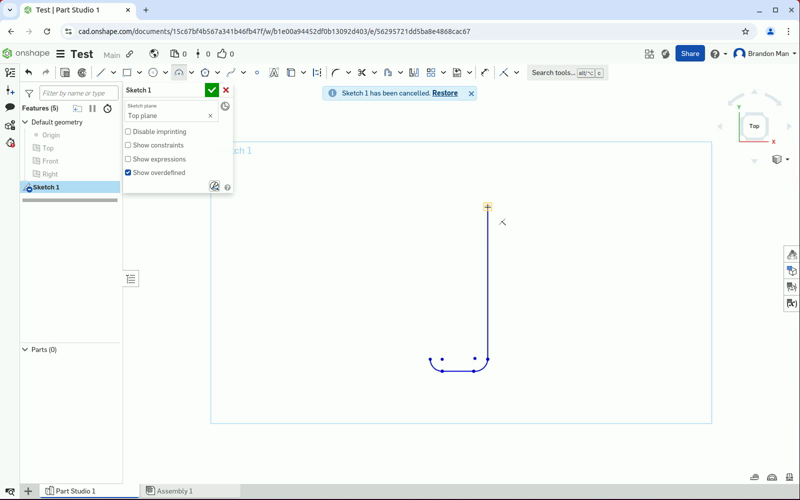
click(487, 206)
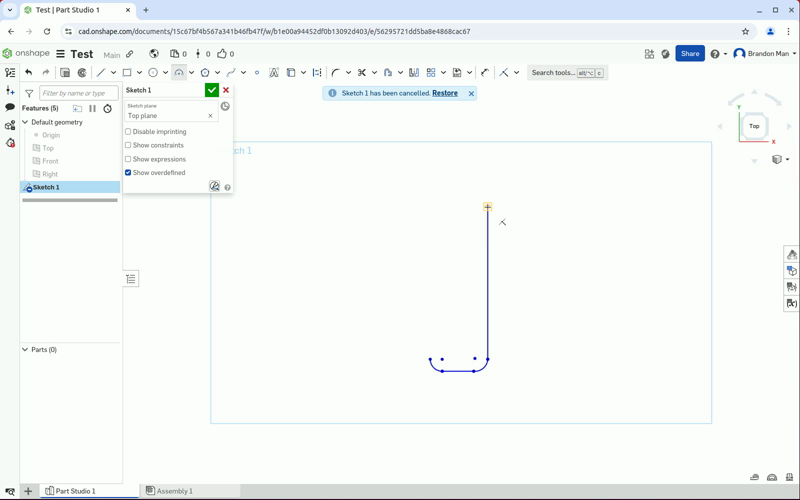
key_down(shift)
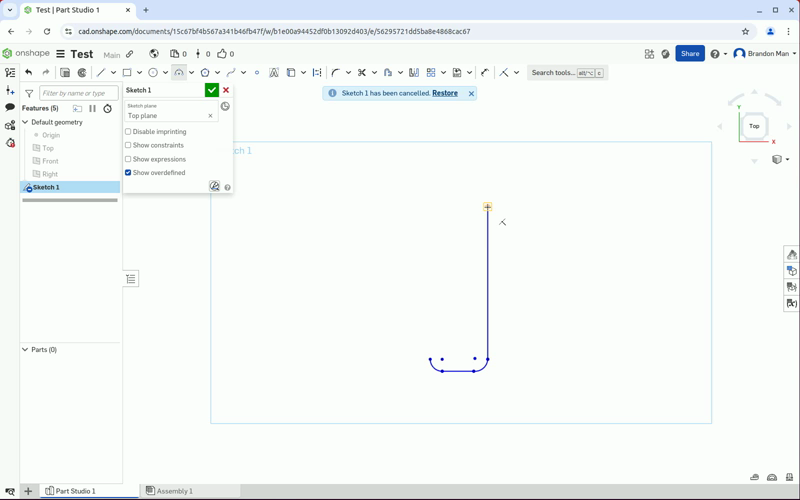
mouse_move(473, 194)
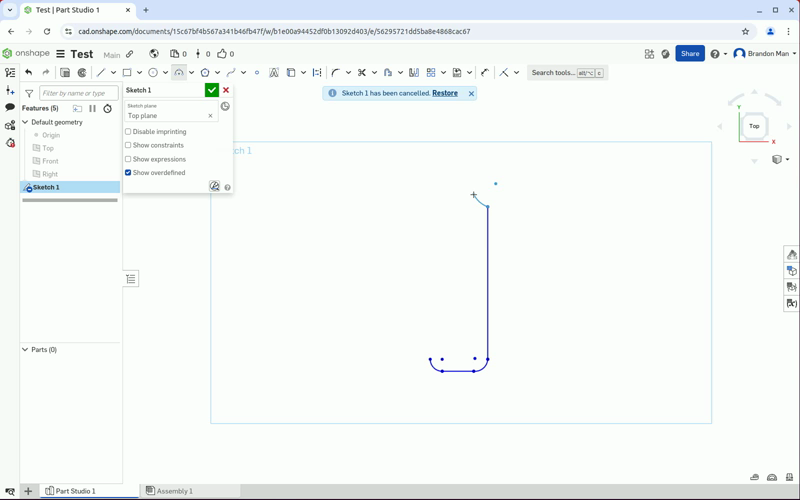
click(473, 194)
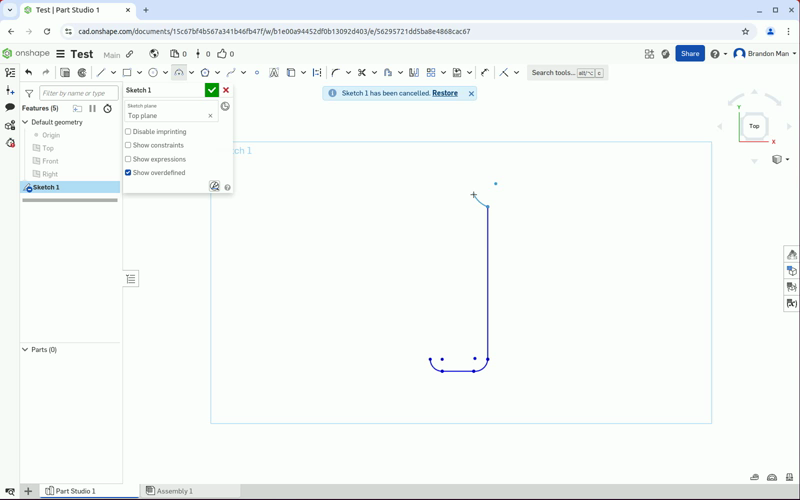
mouse_move(483, 197)
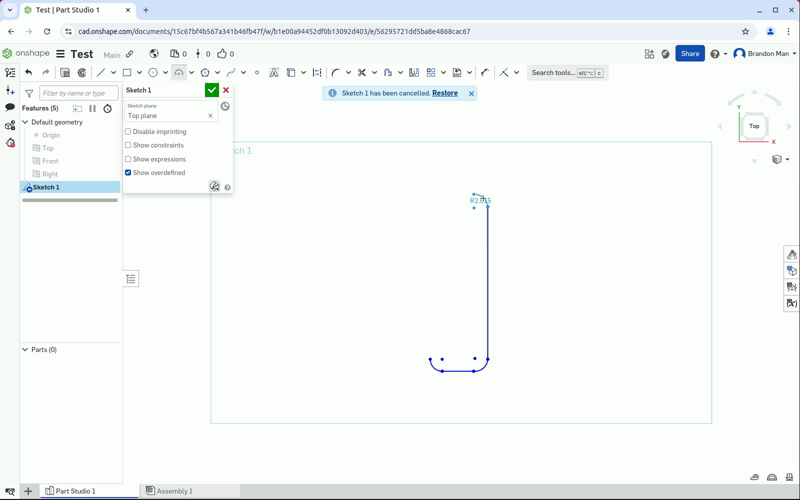
click(483, 197)
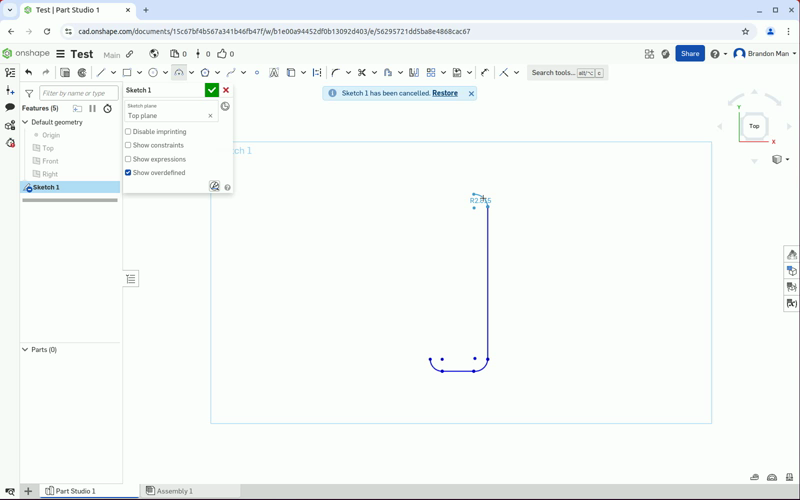
key_up(shift)
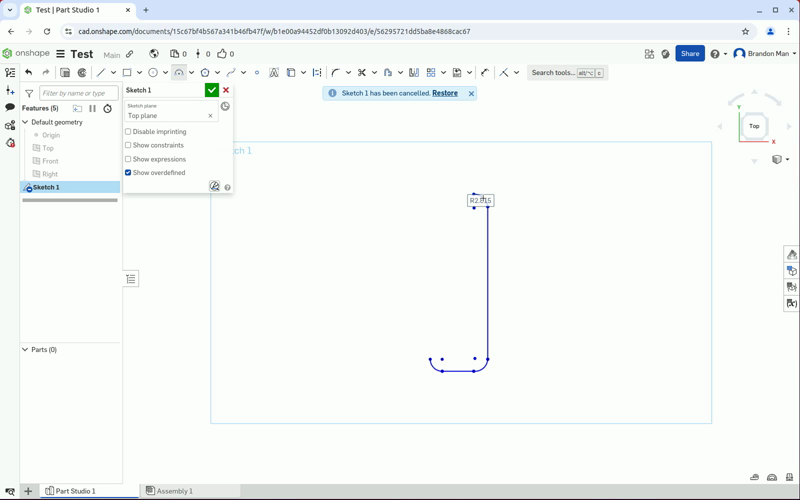
key(esc)
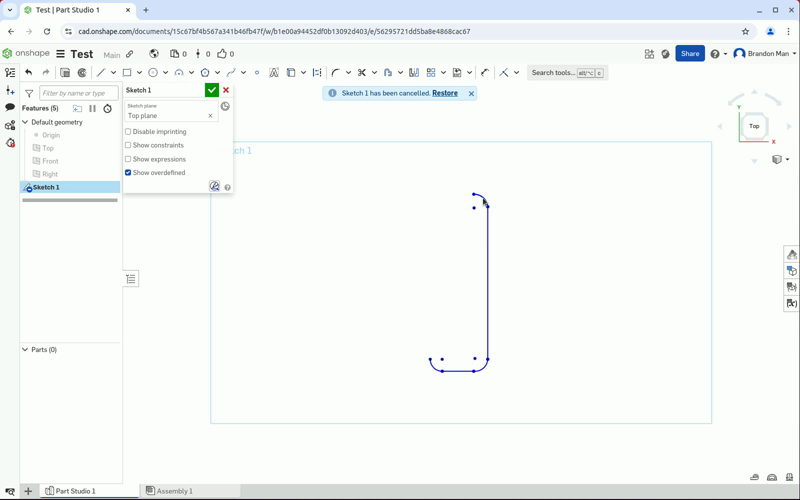
key(l)
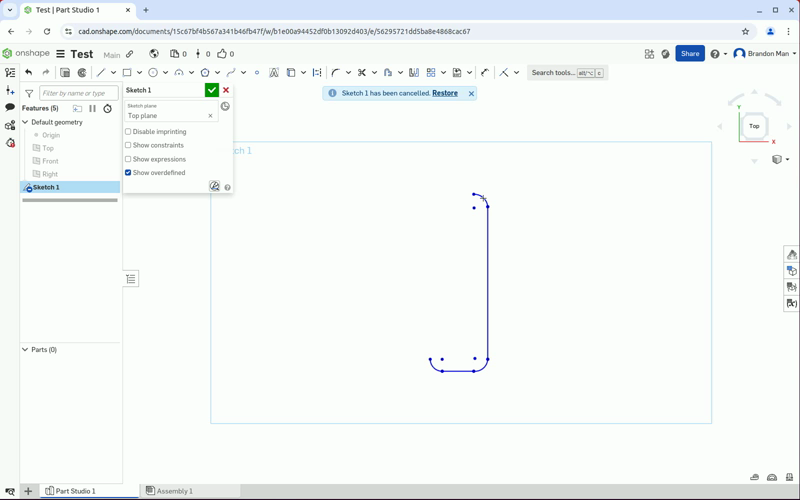
mouse_move(473, 194)
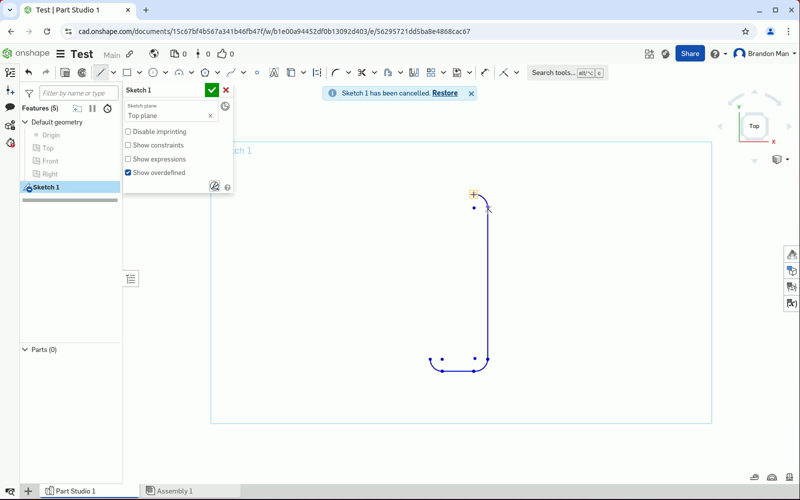
click(473, 194)
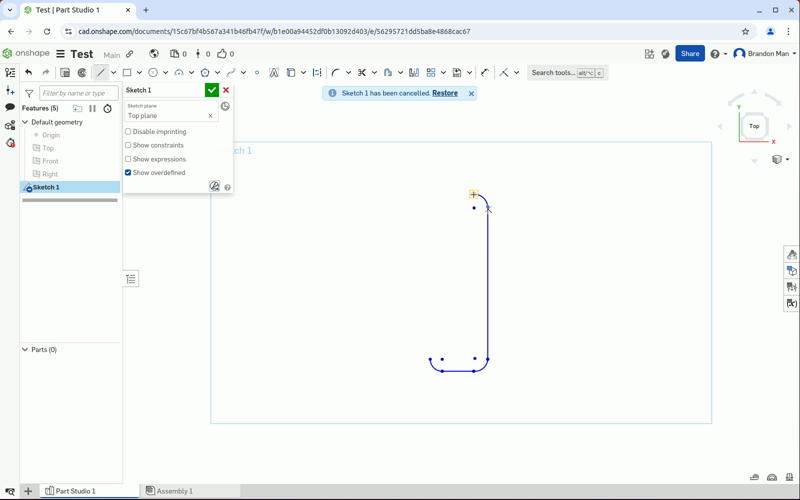
key_down(shift)
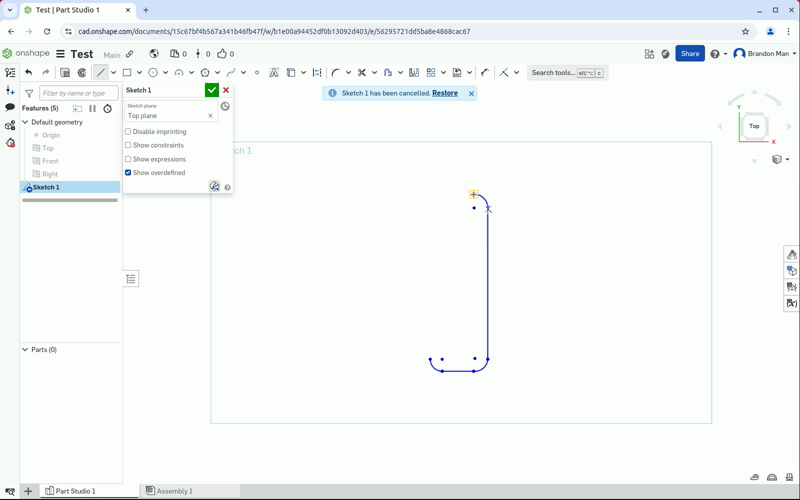
mouse_move(503, 194)
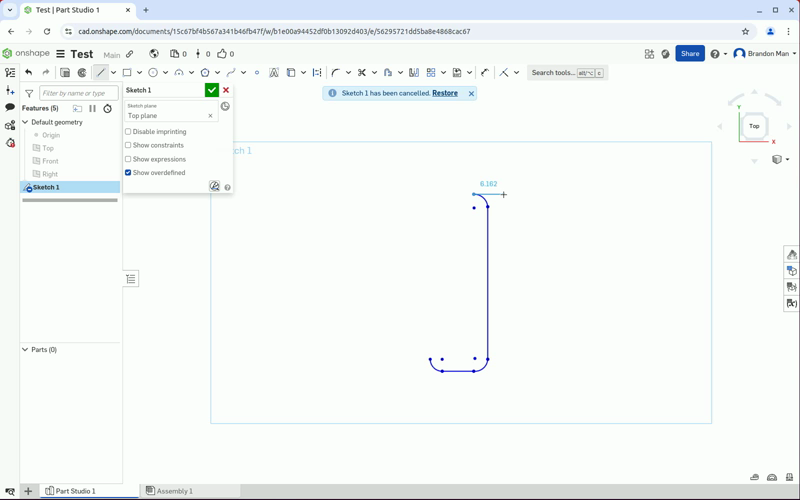
mouse_move(470, 194)
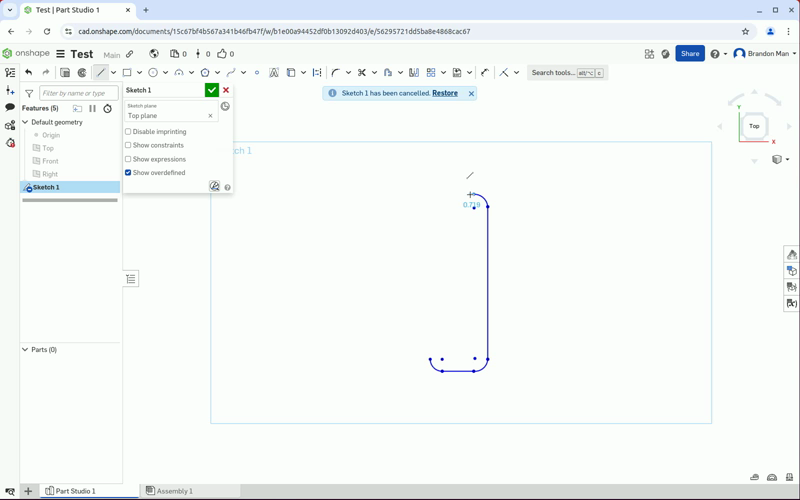
scroll(6)
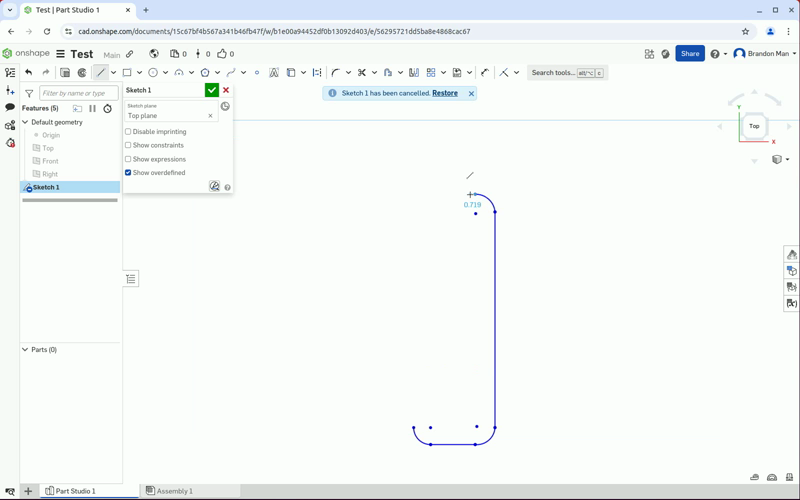
scroll(6)
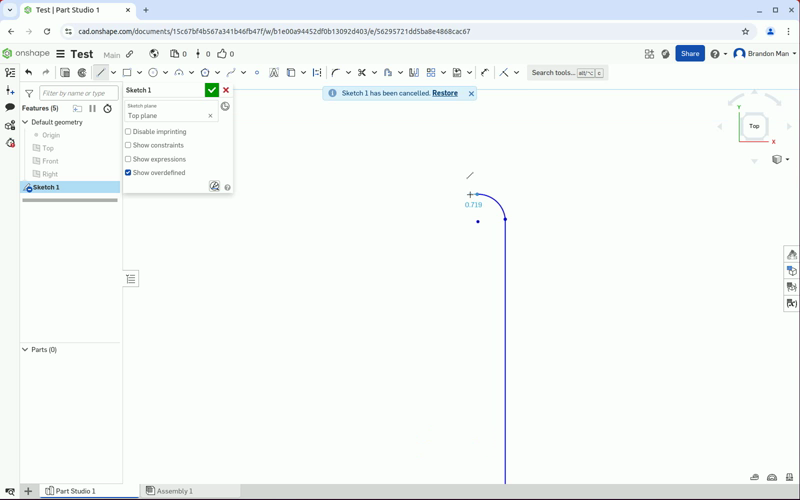
scroll(6)
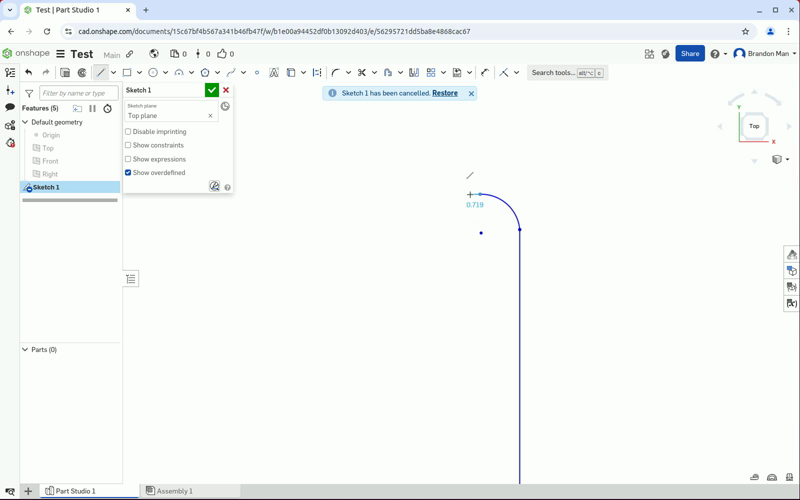
scroll(6)
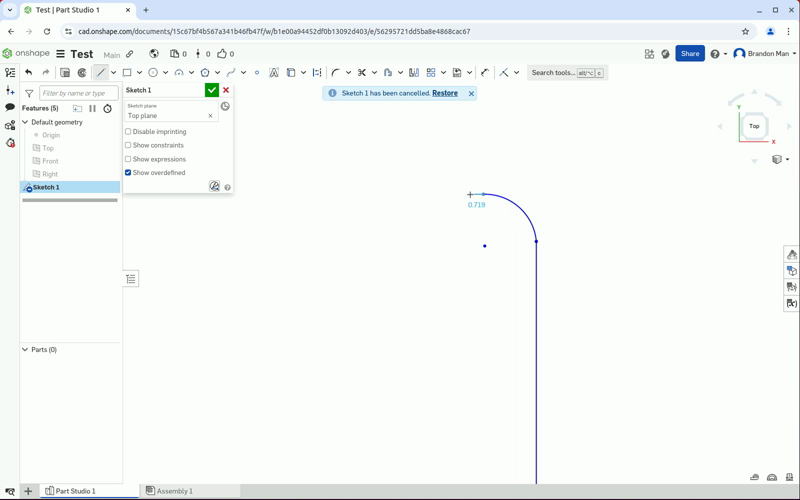
scroll(6)
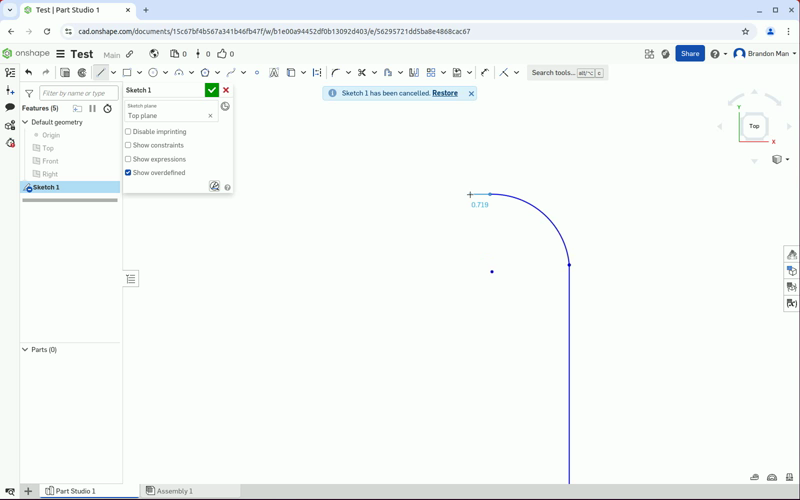
scroll(6)
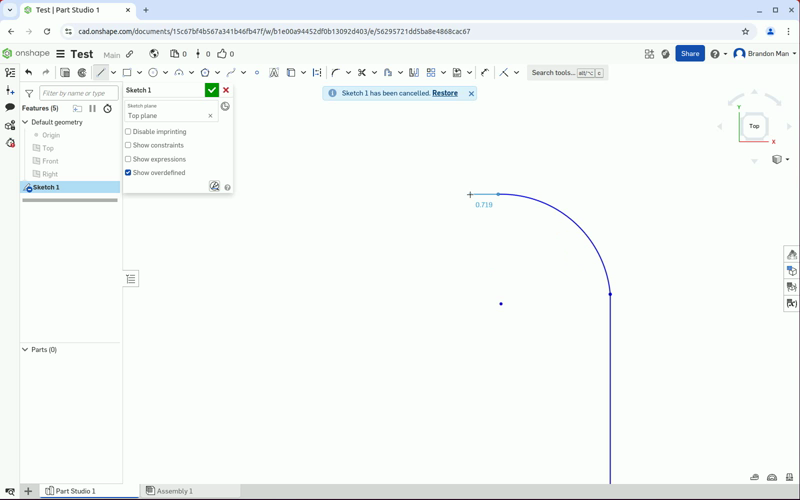
scroll(6)
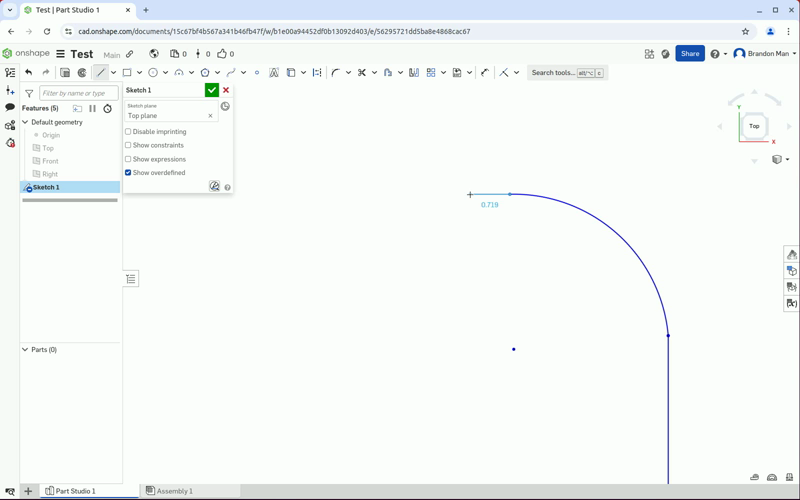
click(470, 194)
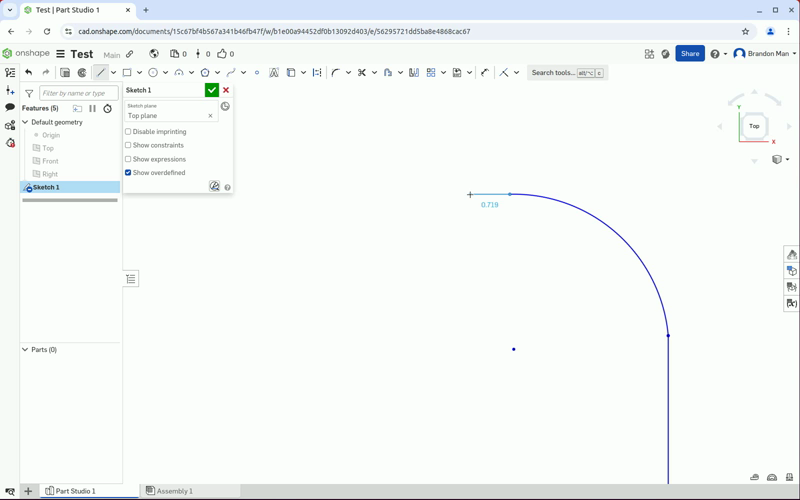
scroll(-6)
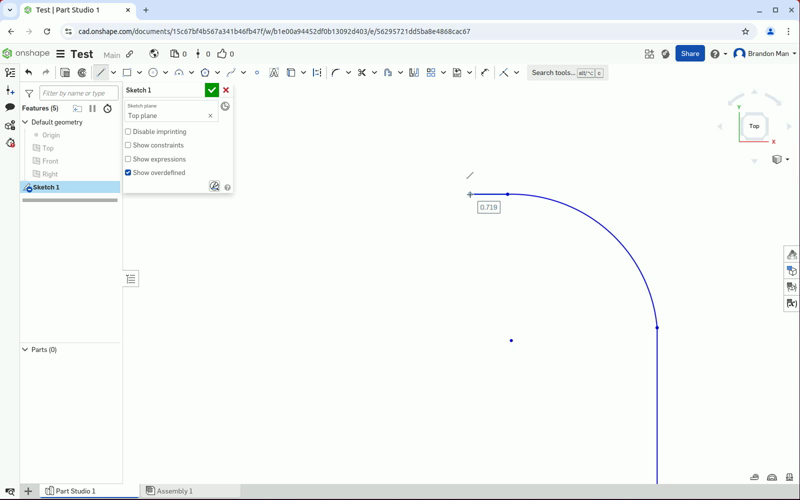
scroll(-6)
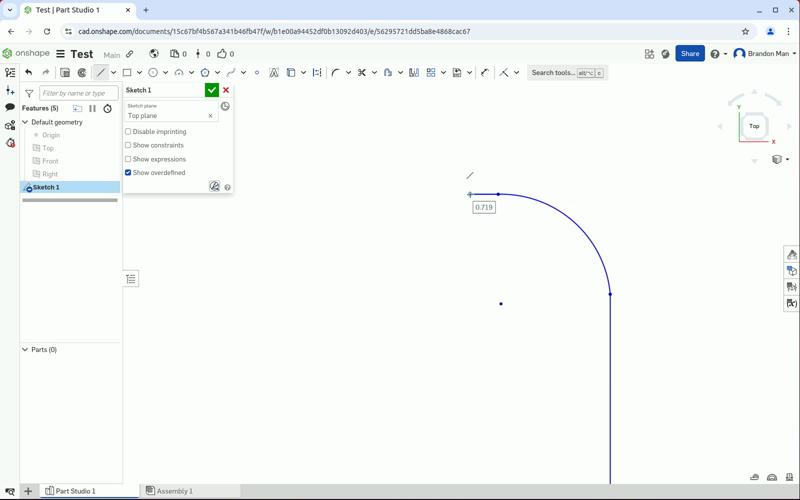
scroll(-6)
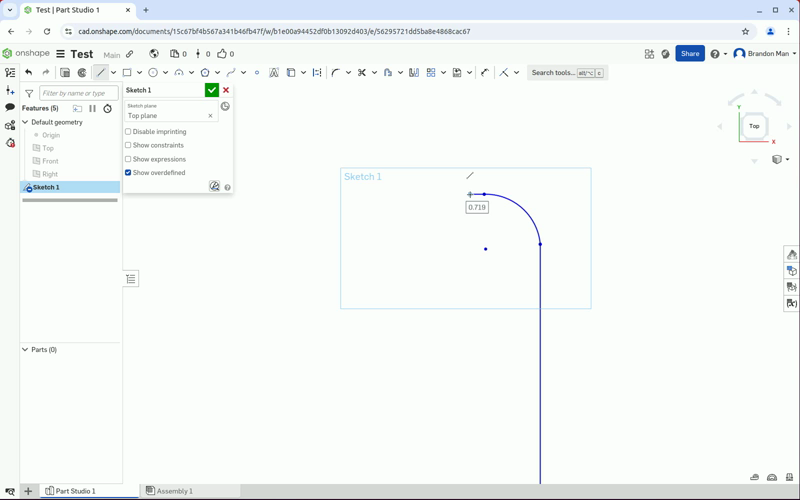
scroll(-6)
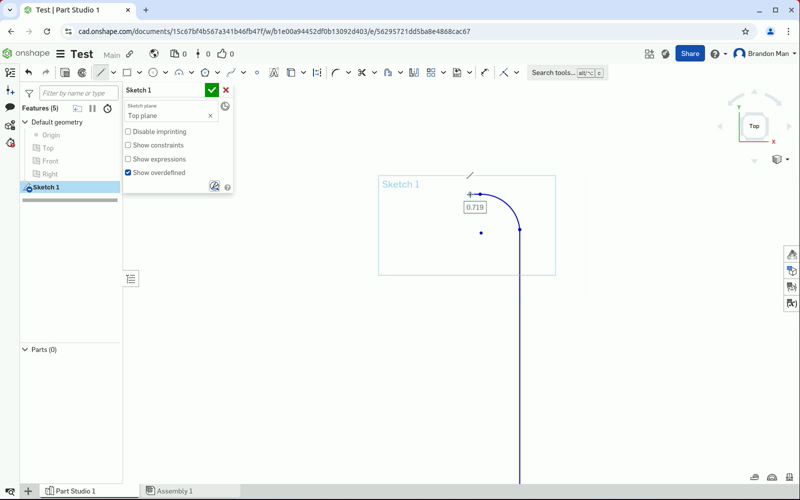
scroll(-6)
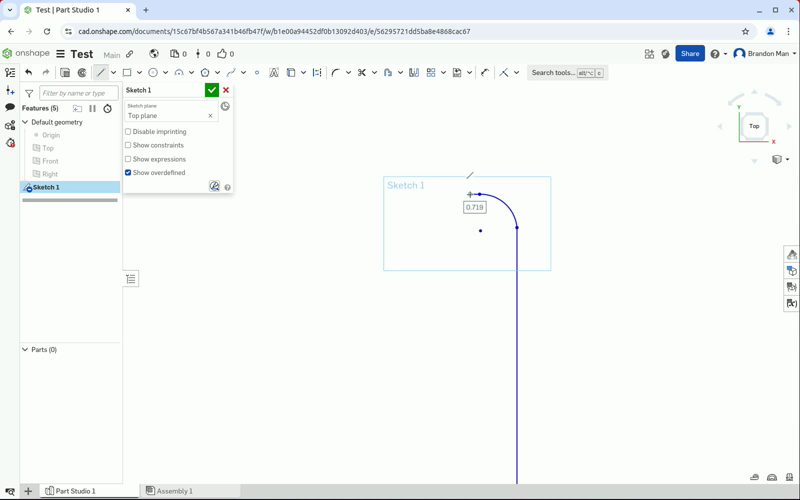
scroll(-6)
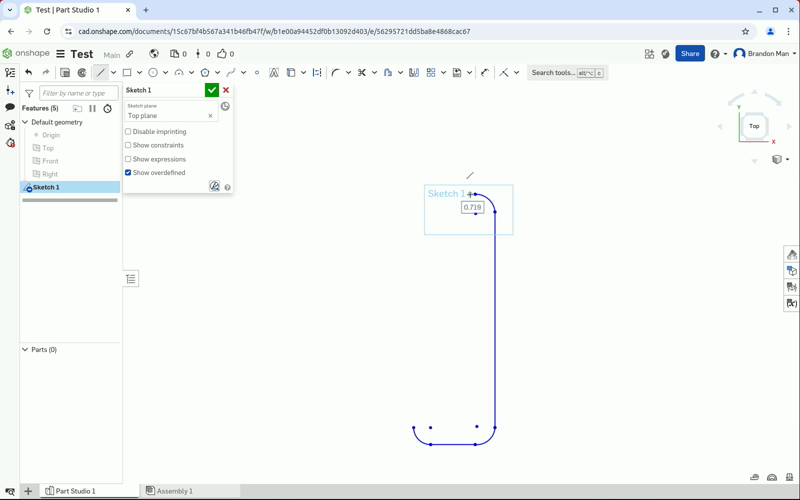
scroll(-6)
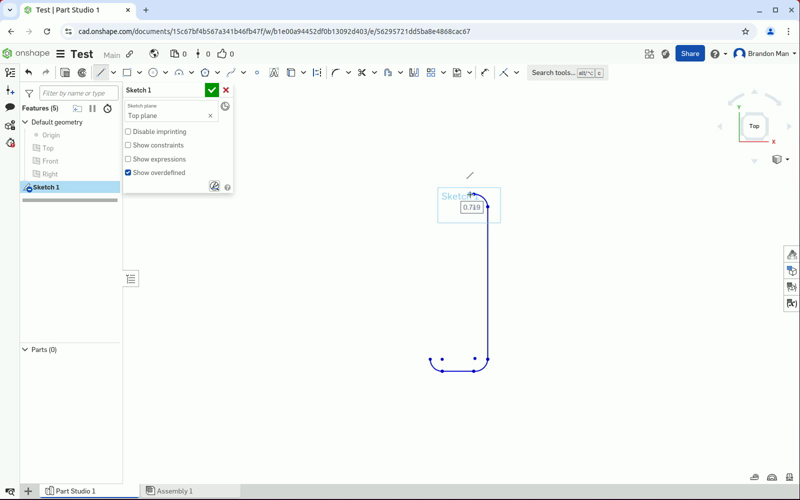
key_up(shift)
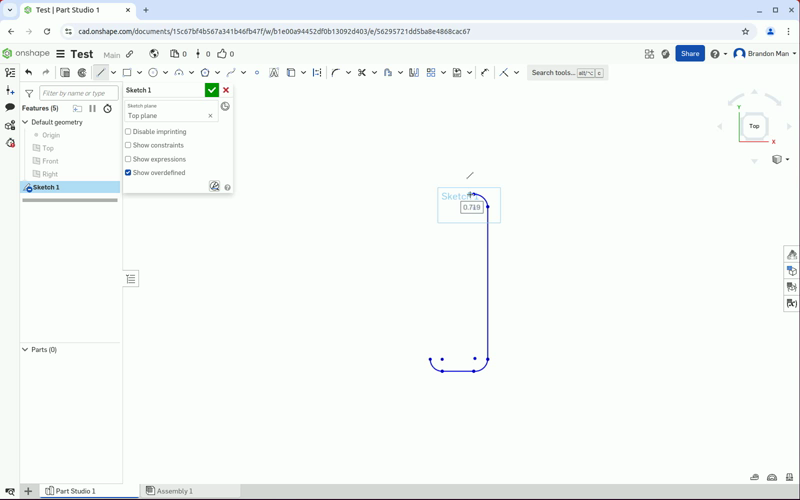
key_down(shift)
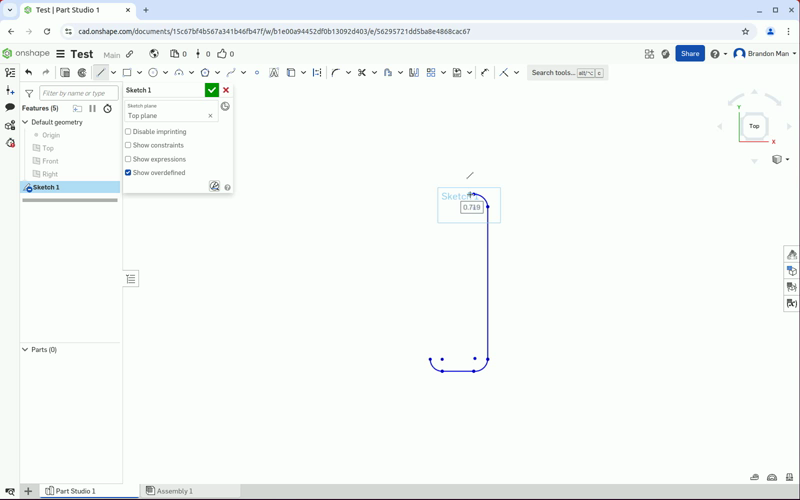
mouse_move(500, 194)
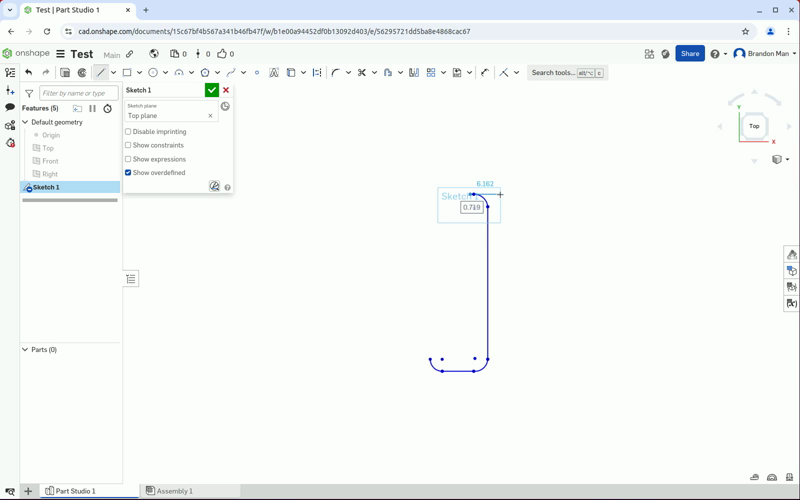
mouse_move(447, 194)
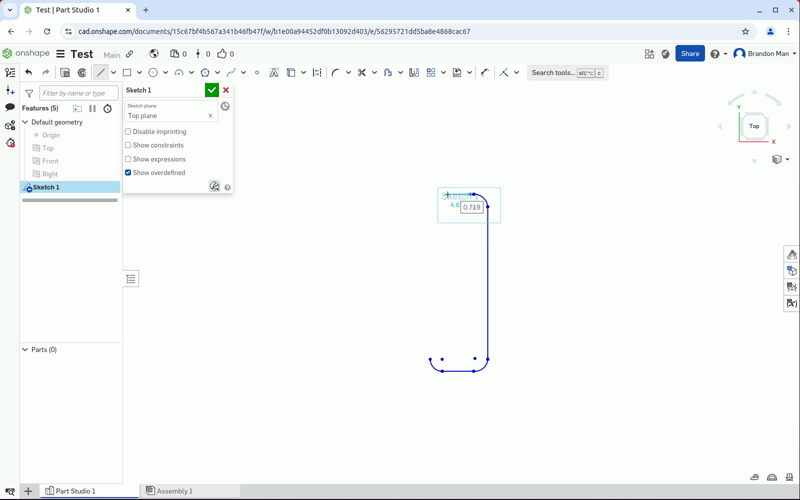
click(447, 194)
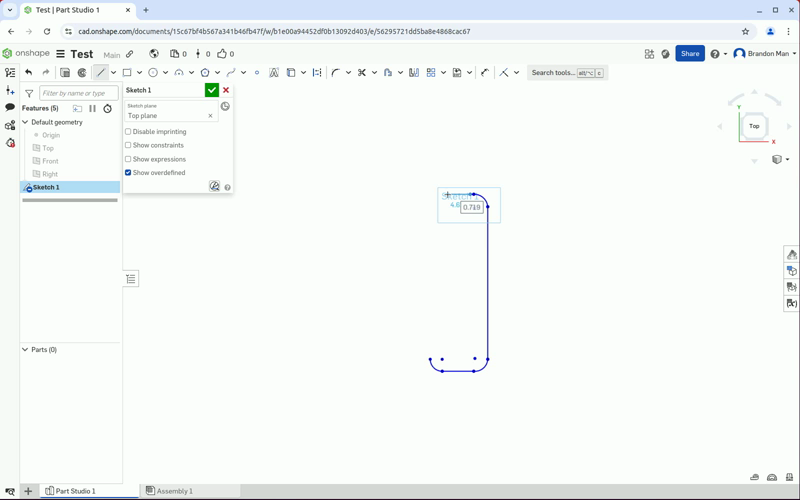
key_up(shift)
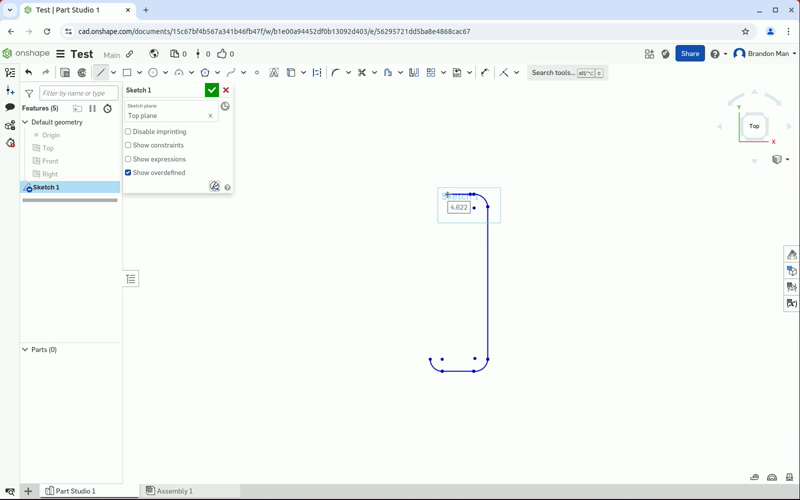
key_down(shift)
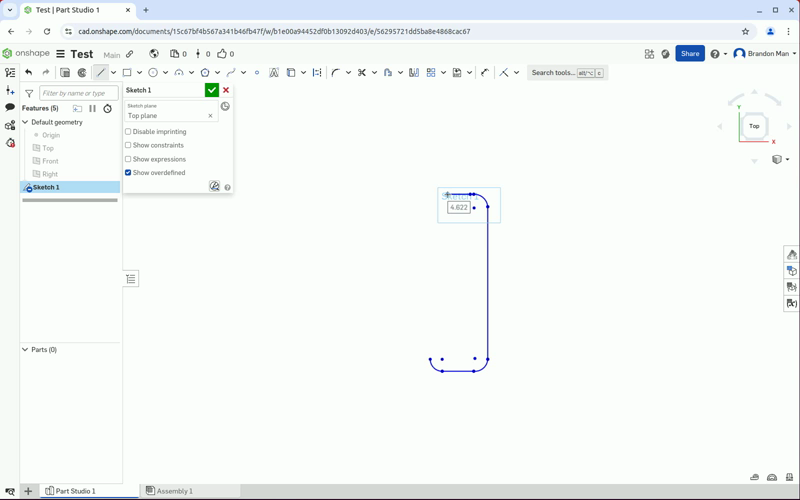
mouse_move(477, 194)
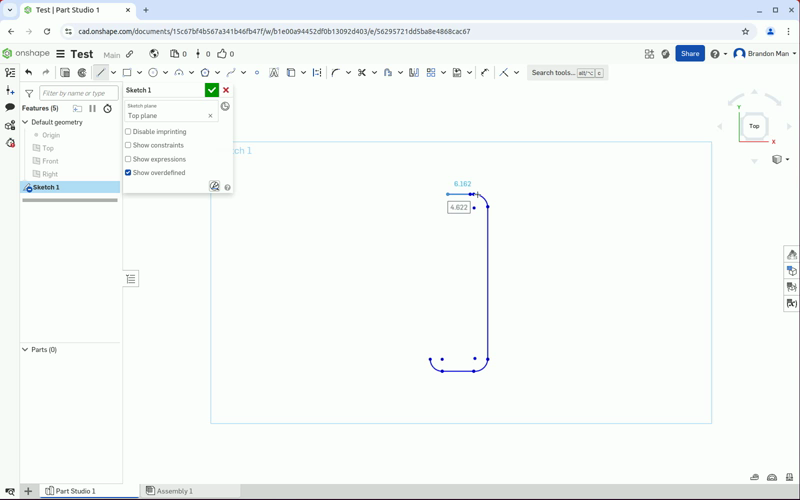
mouse_move(442, 194)
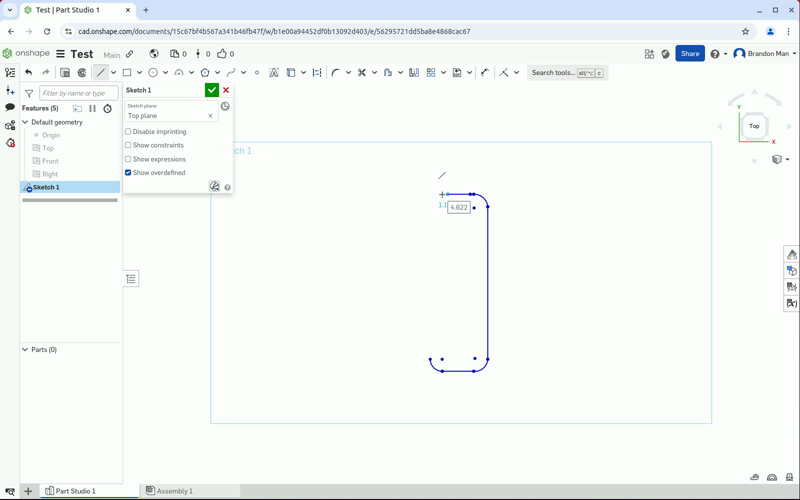
scroll(6)
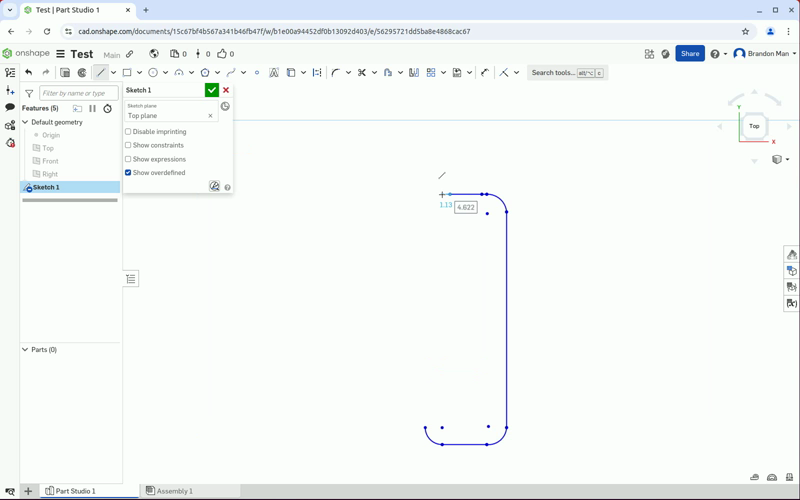
scroll(6)
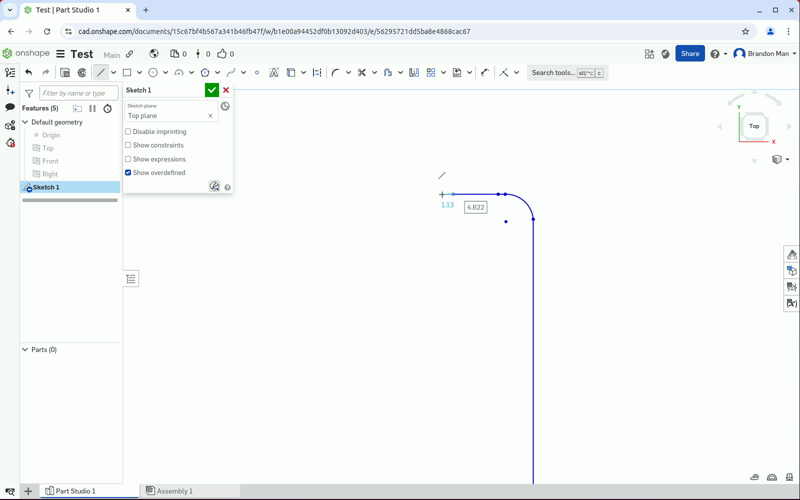
scroll(6)
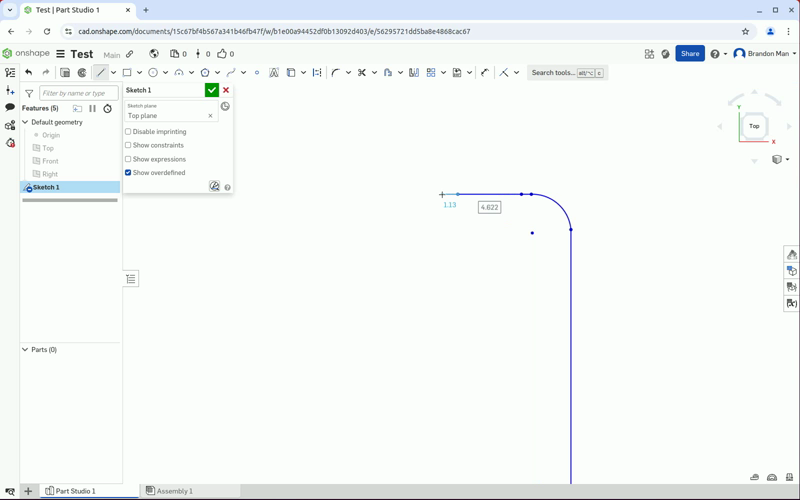
scroll(6)
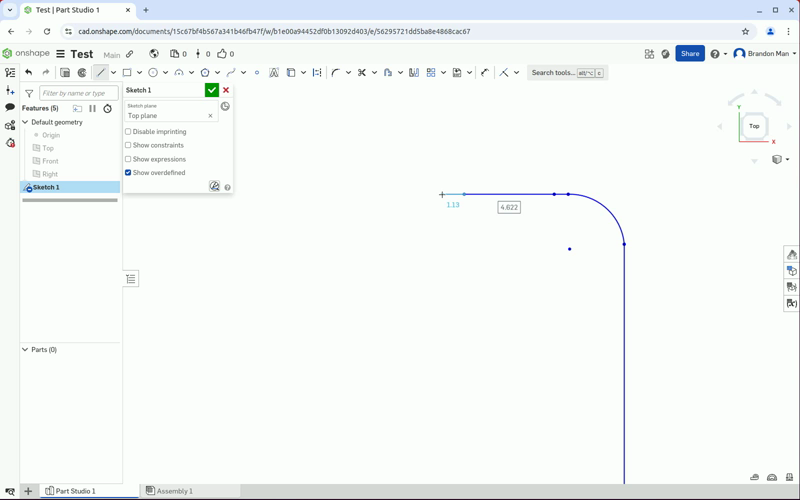
scroll(6)
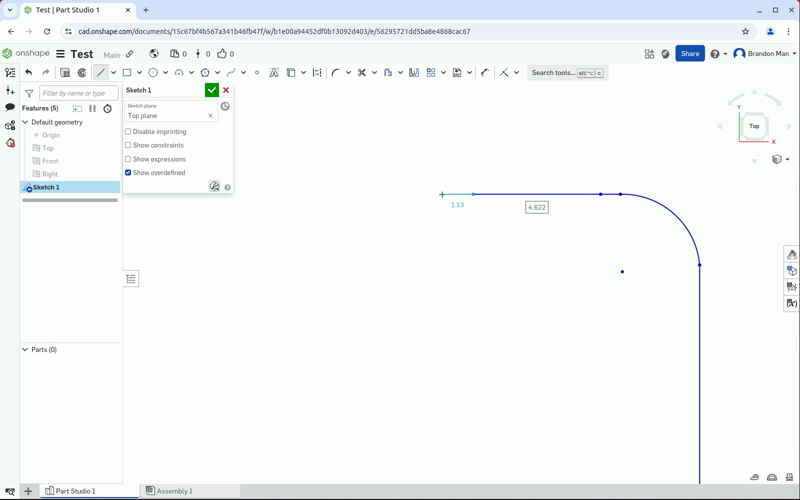
scroll(6)
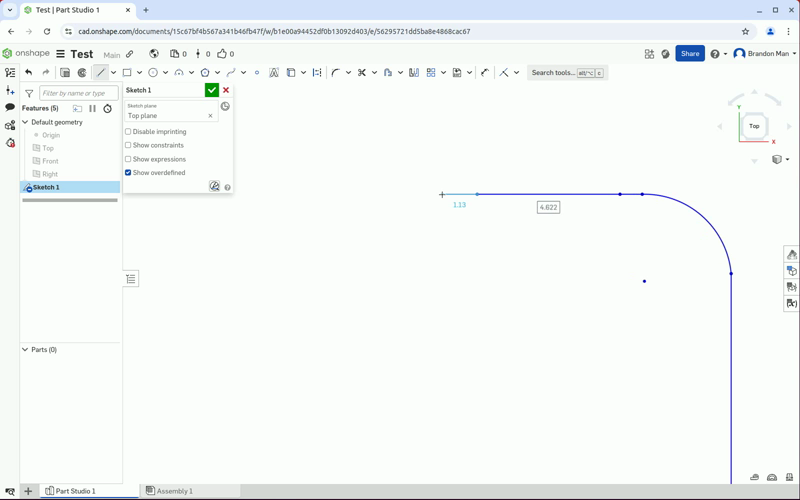
scroll(6)
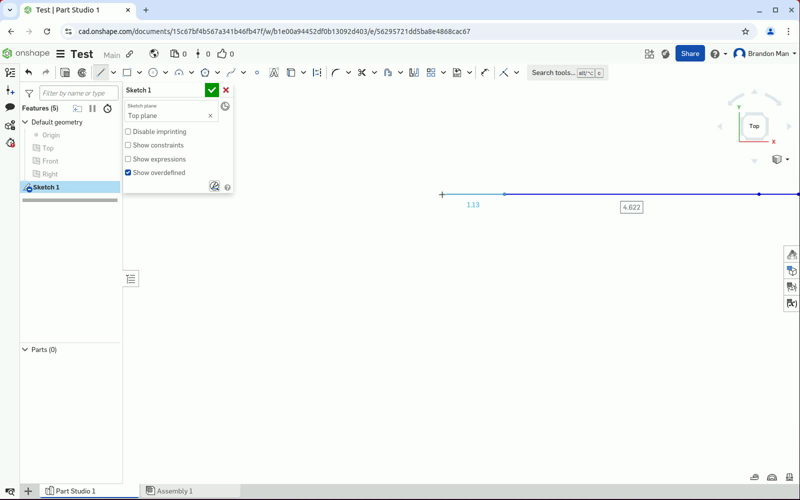
click(442, 194)
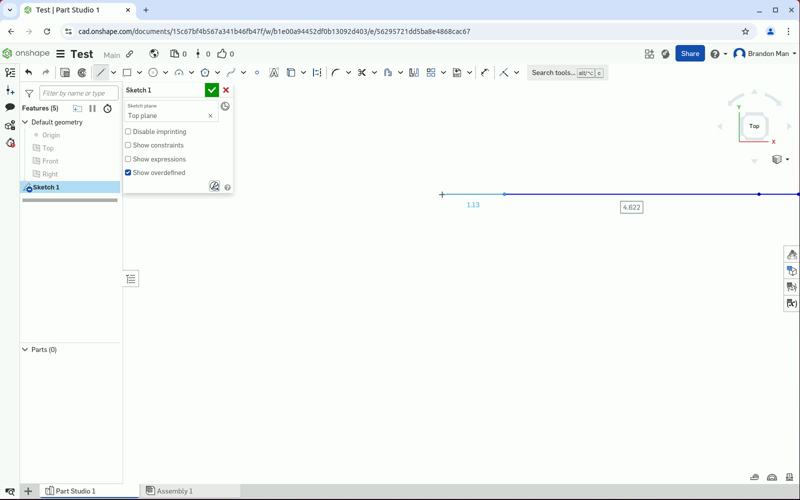
scroll(-6)
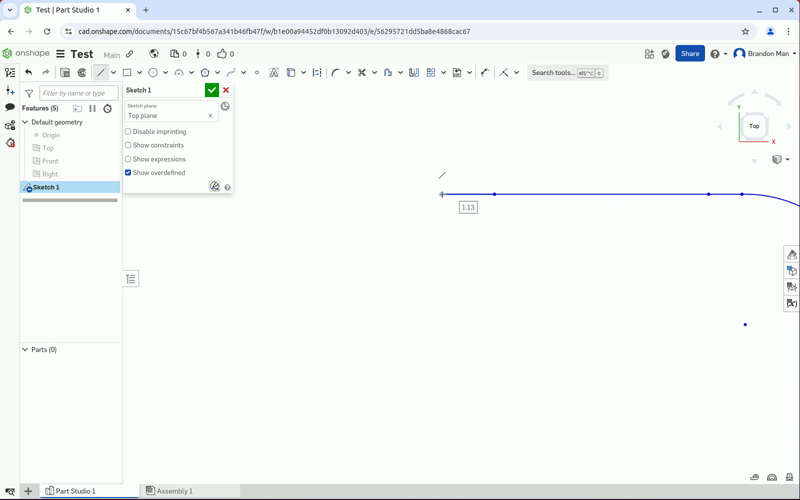
scroll(-6)
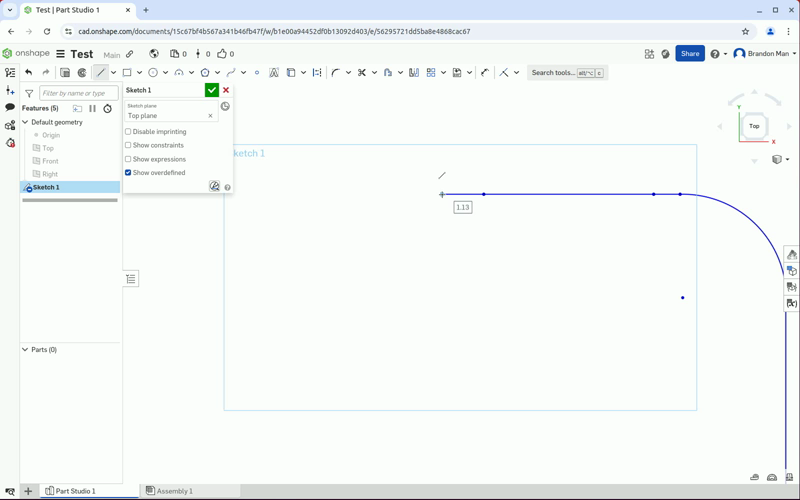
scroll(-6)
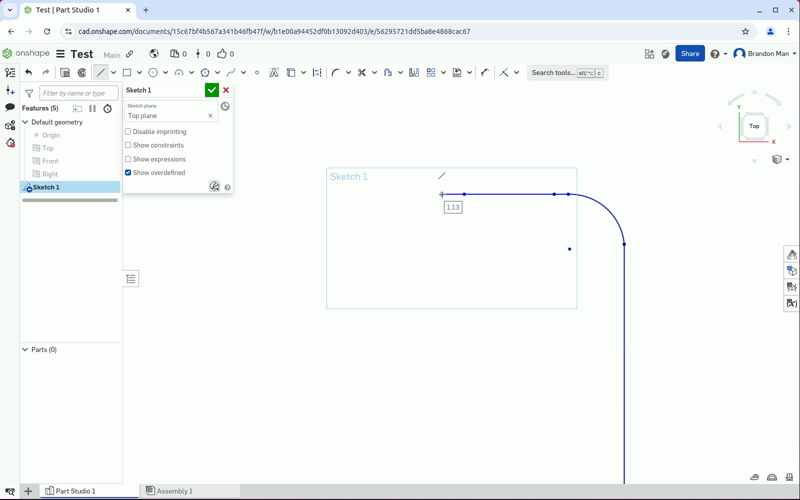
scroll(-6)
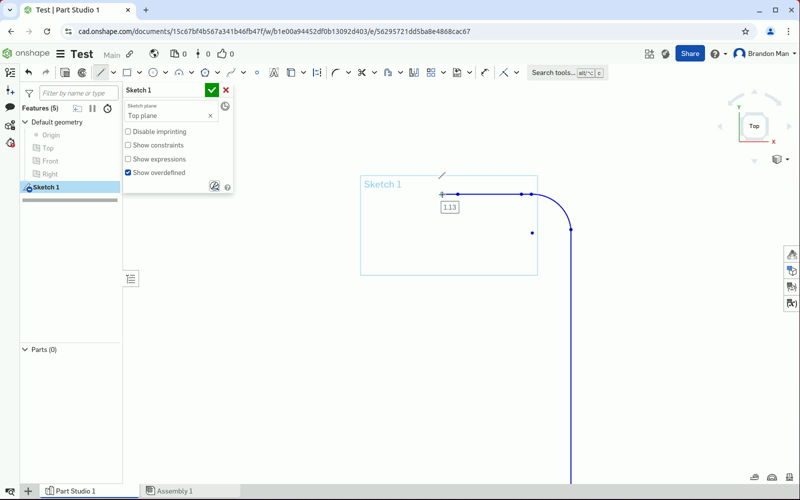
scroll(-6)
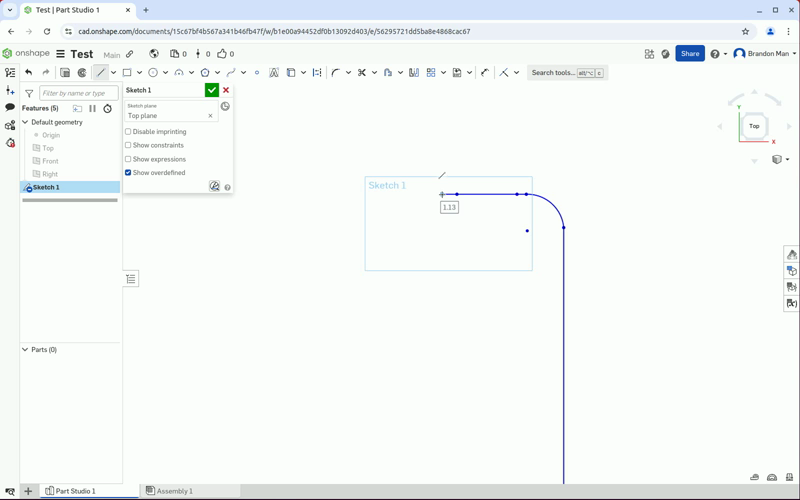
scroll(-6)
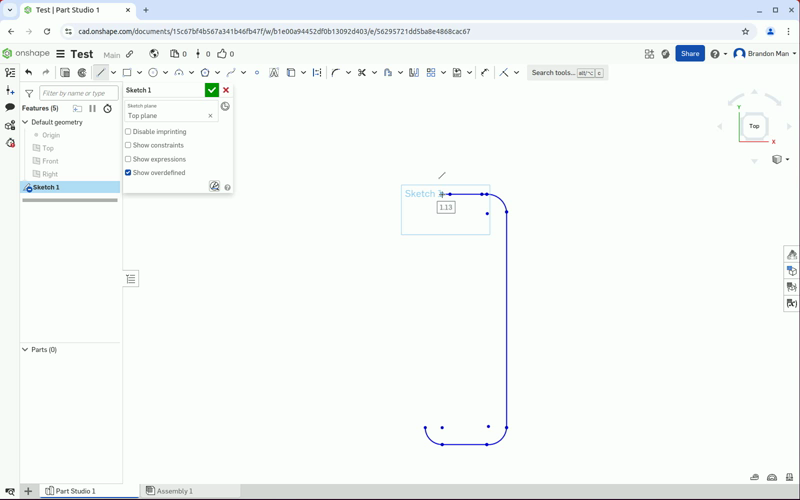
scroll(-6)
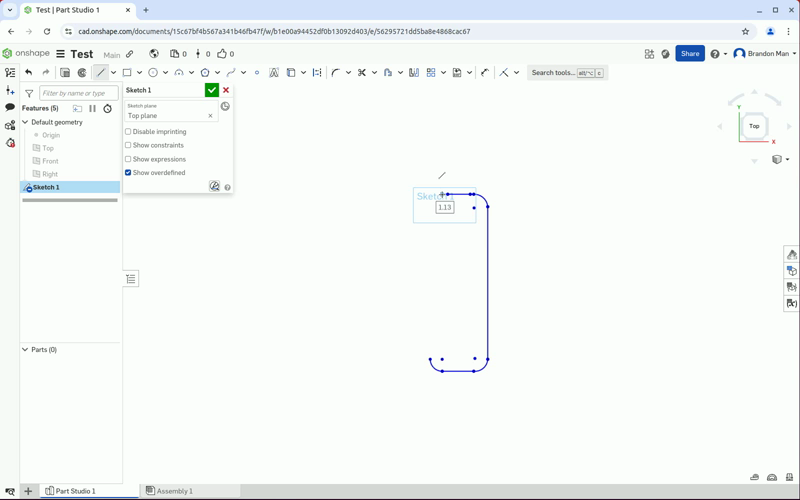
key_up(shift)
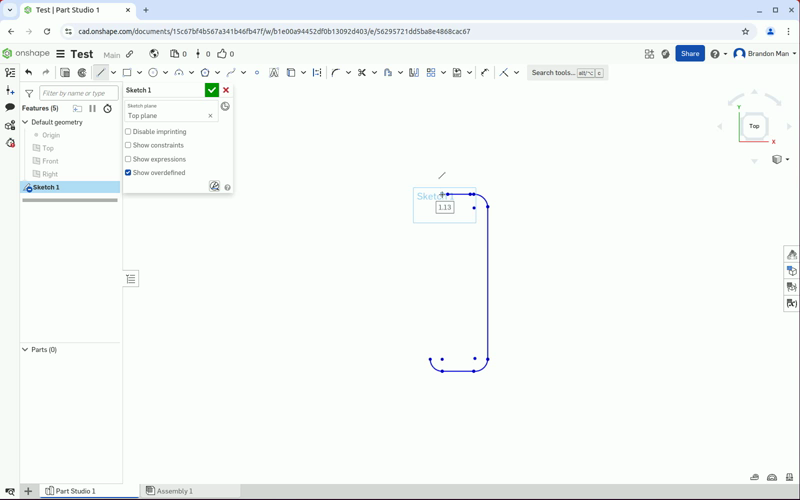
key(esc)
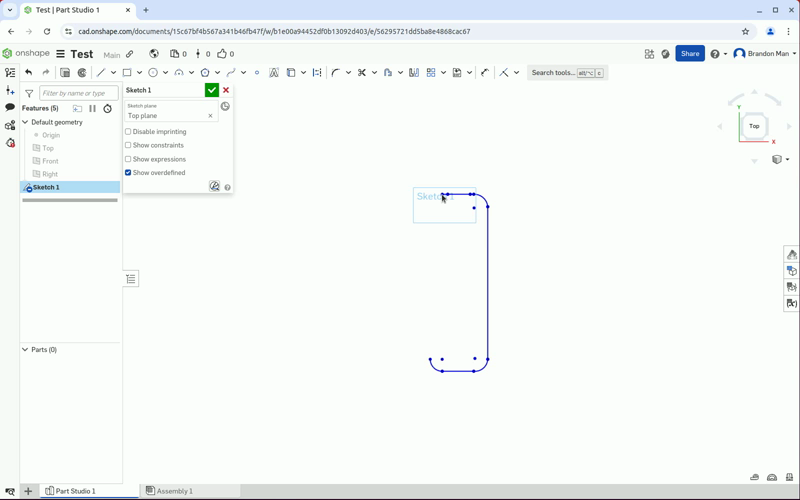
key(a)
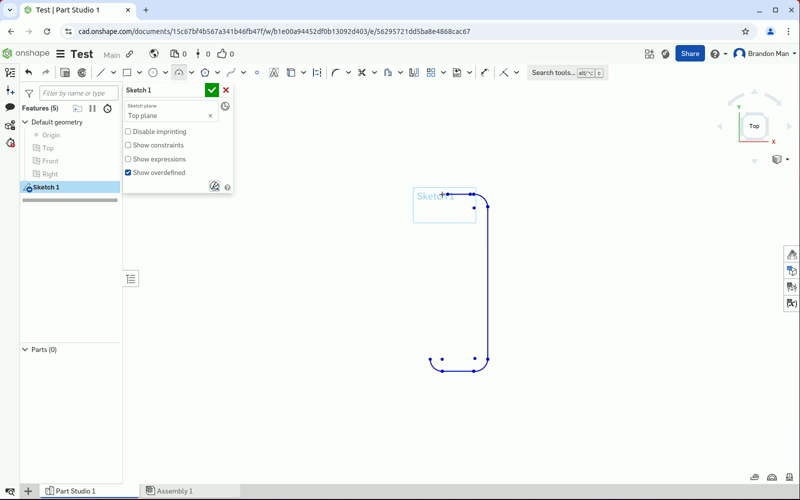
mouse_move(442, 194)
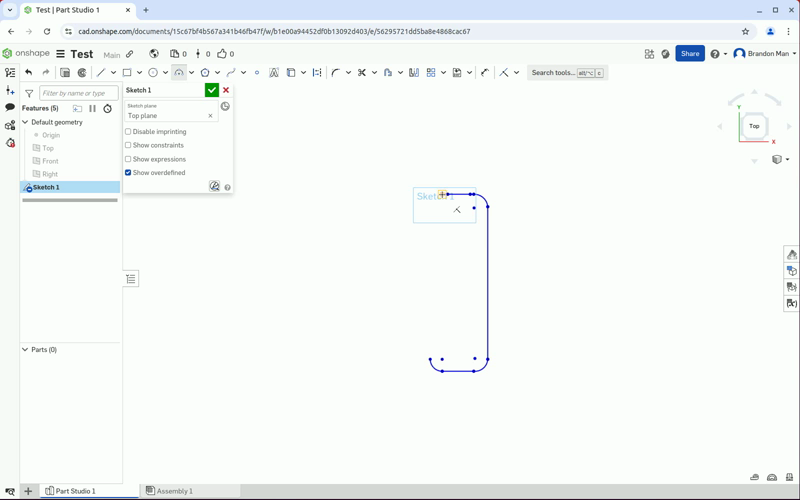
click(442, 194)
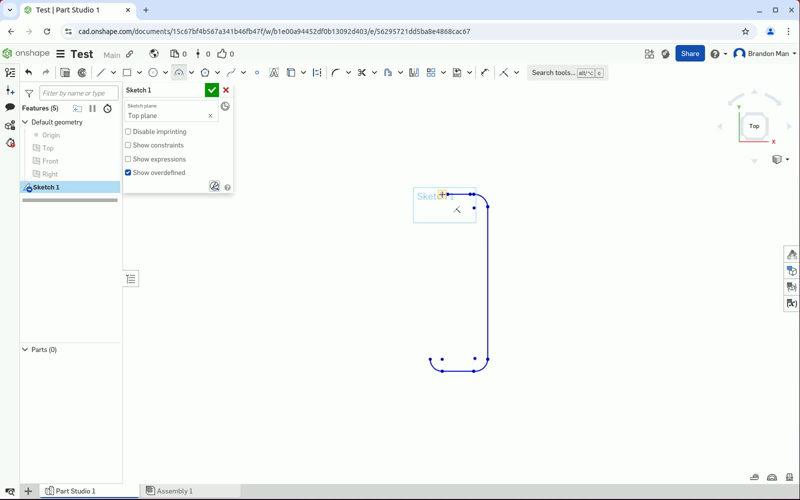
key_down(shift)
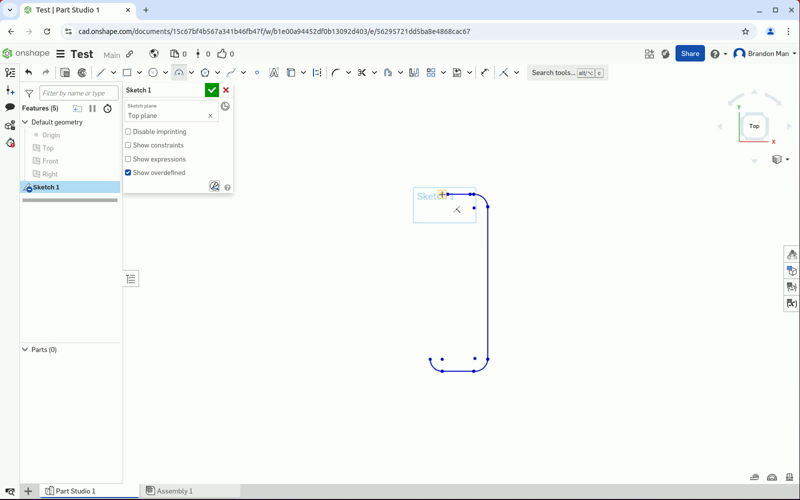
mouse_move(430, 206)
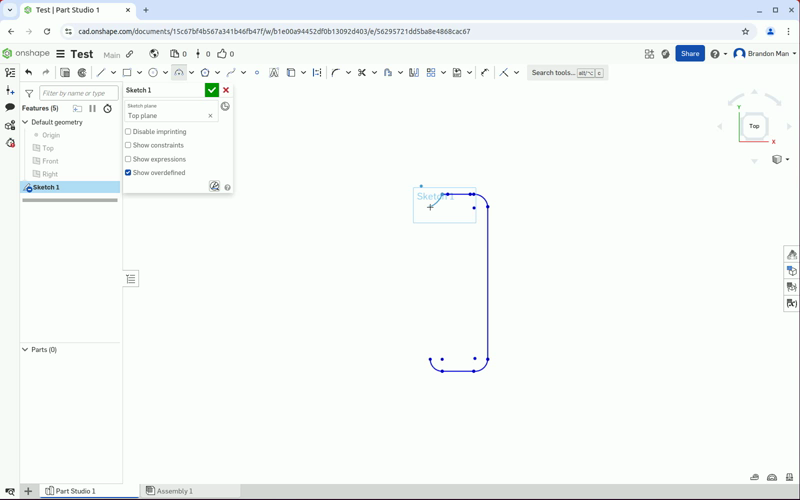
click(430, 206)
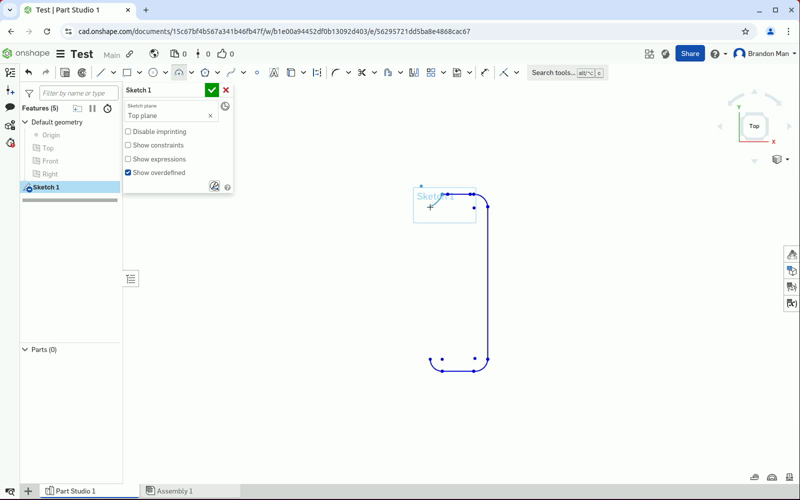
mouse_move(433, 198)
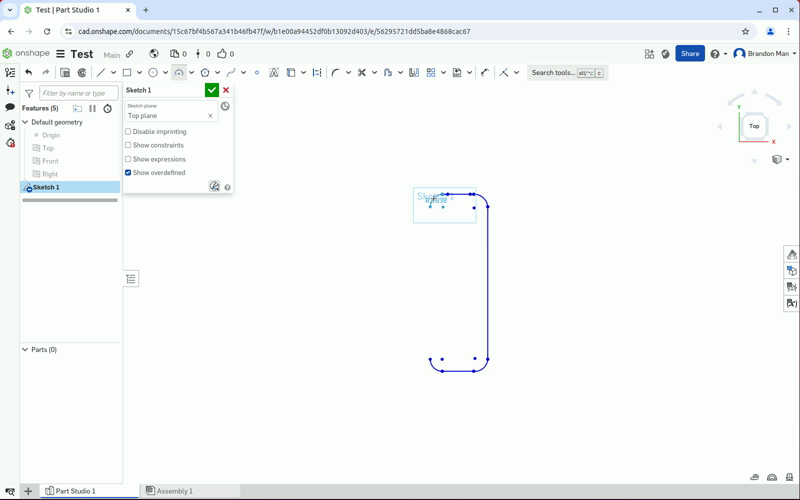
click(433, 198)
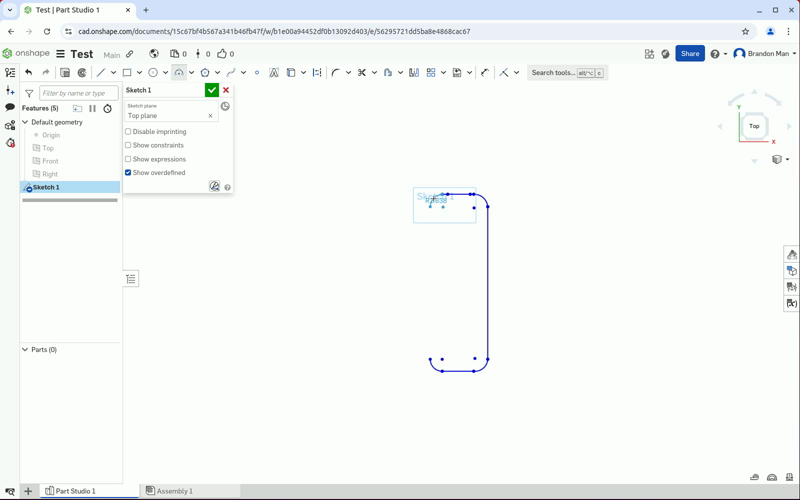
key_up(shift)
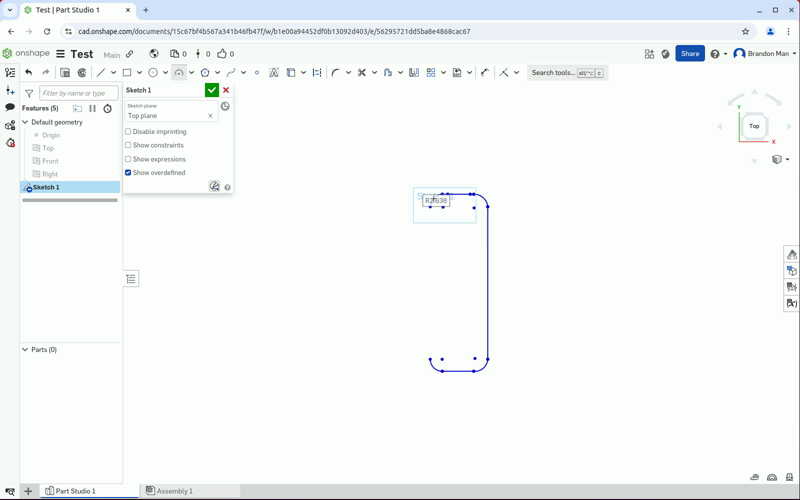
key(esc)
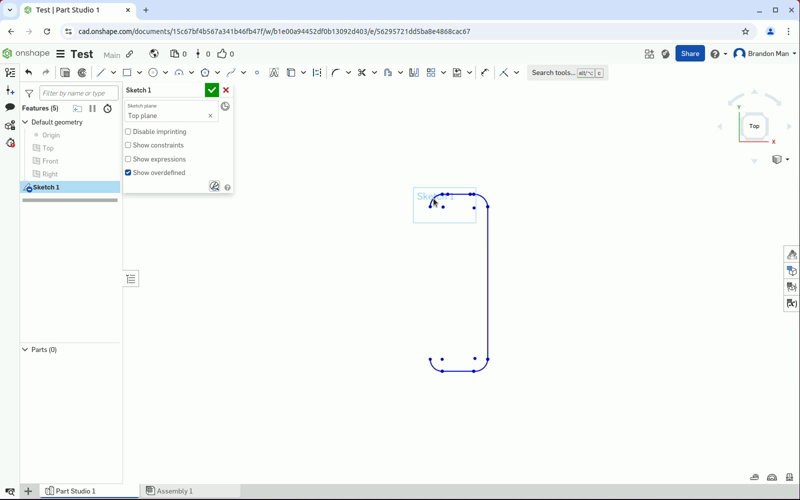
key(l)
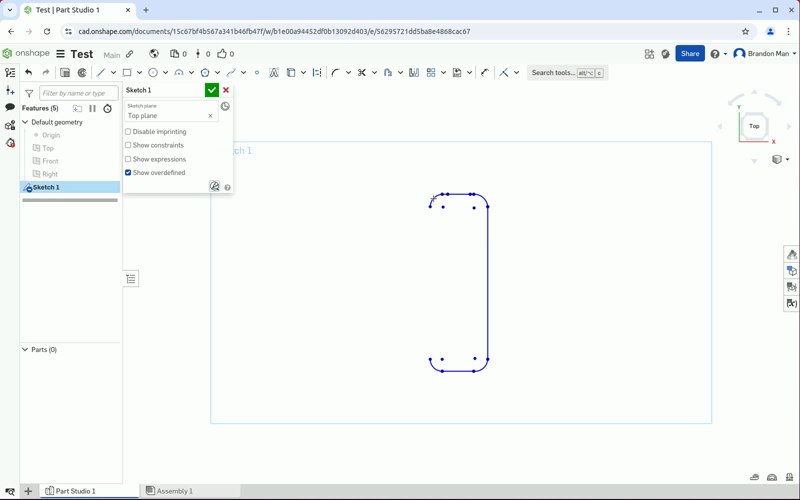
mouse_move(430, 206)
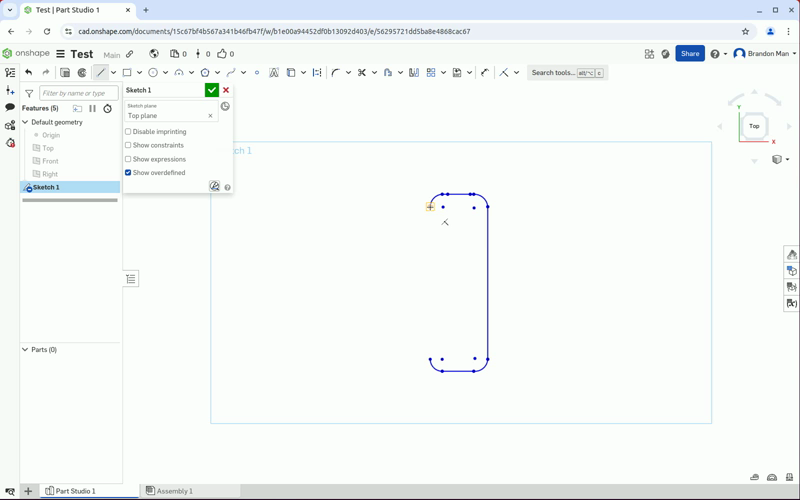
click(430, 206)
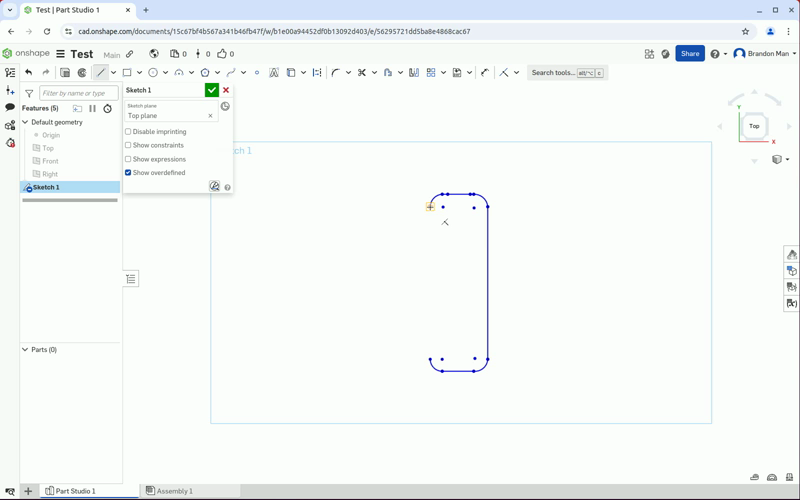
key_down(shift)
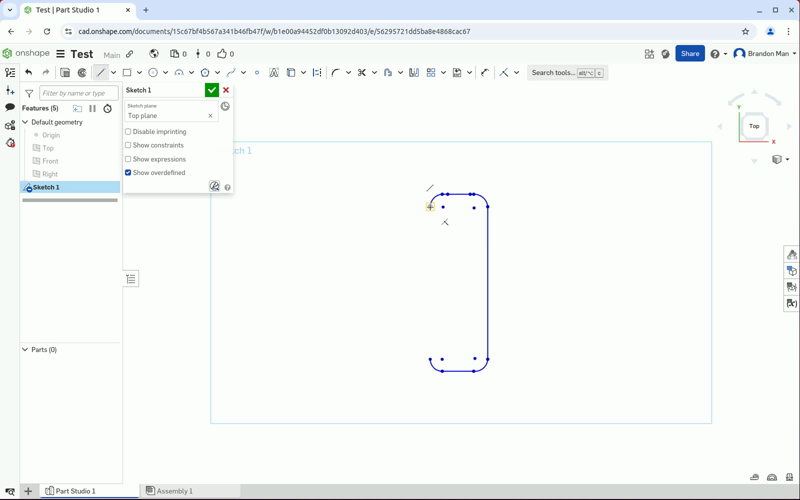
mouse_move(430, 359)
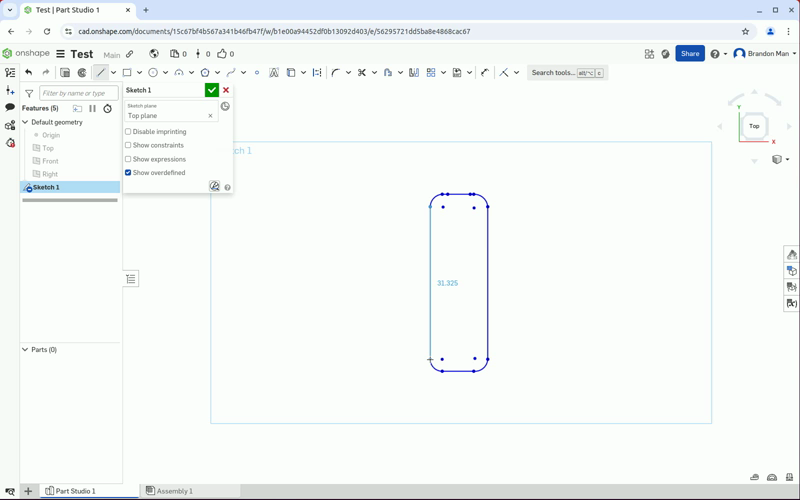
key_up(shift)
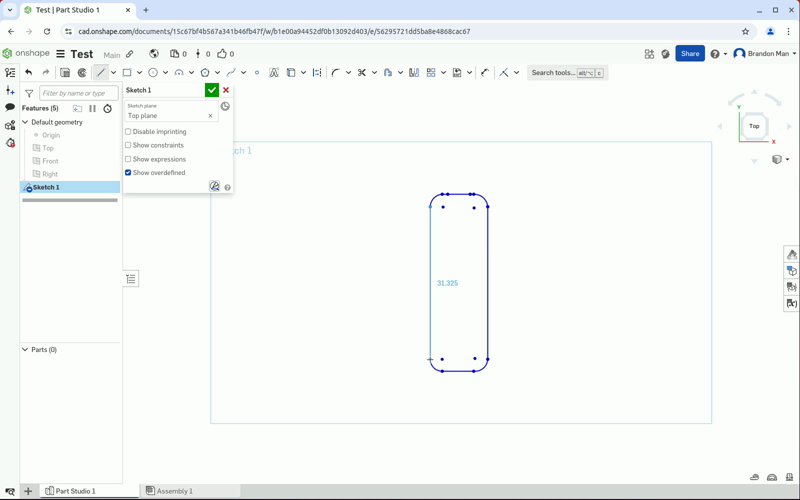
click(430, 359)
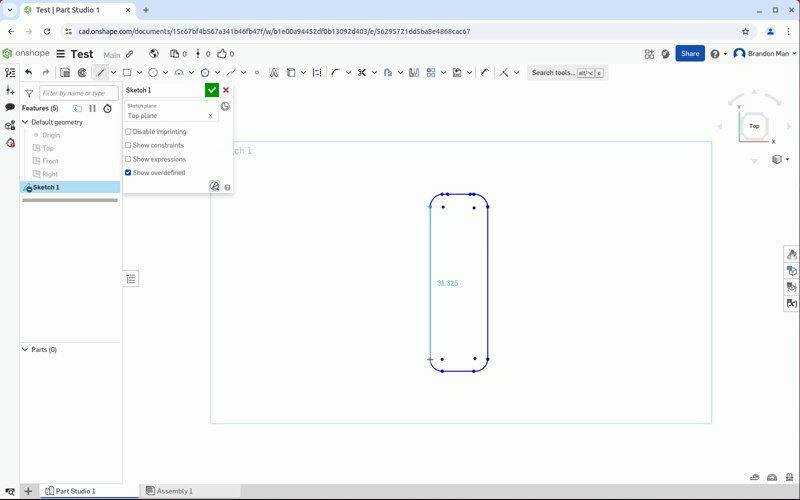
key(esc)
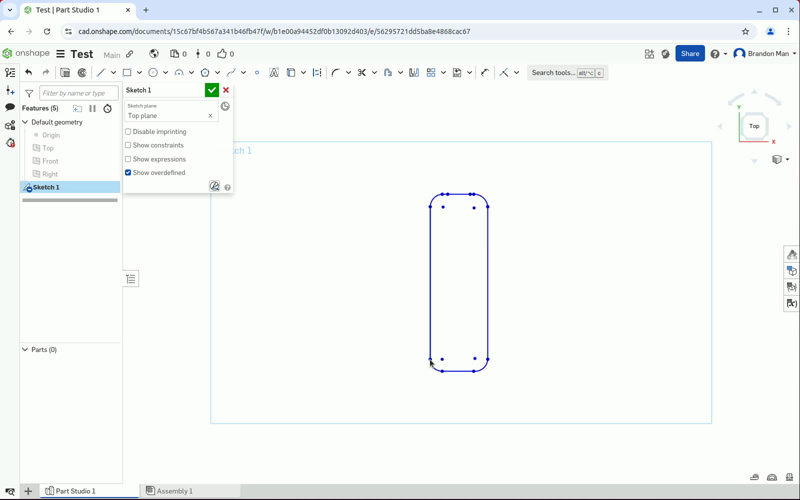
key(a)
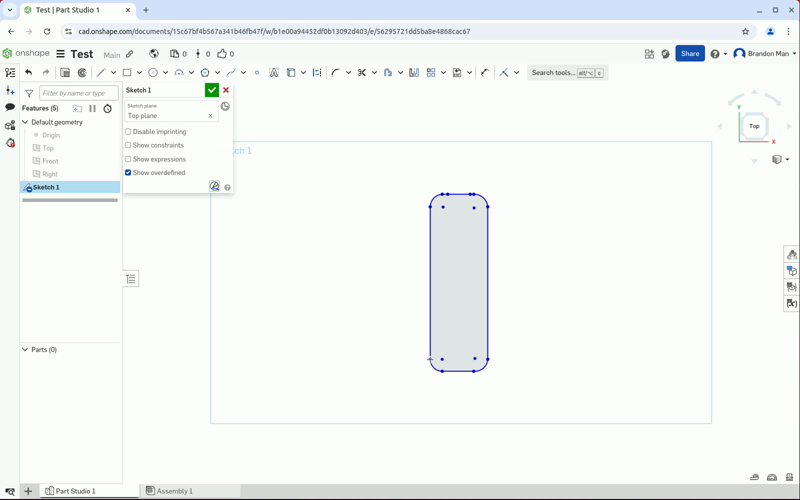
key_down(shift)
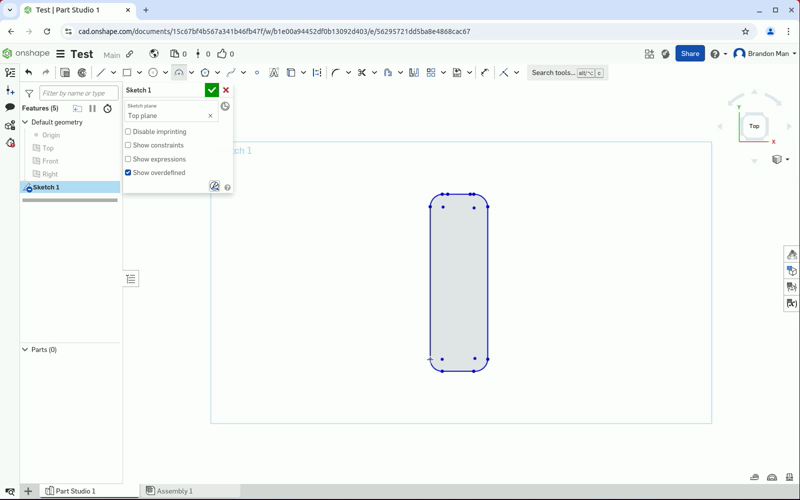
mouse_move(444, 343)
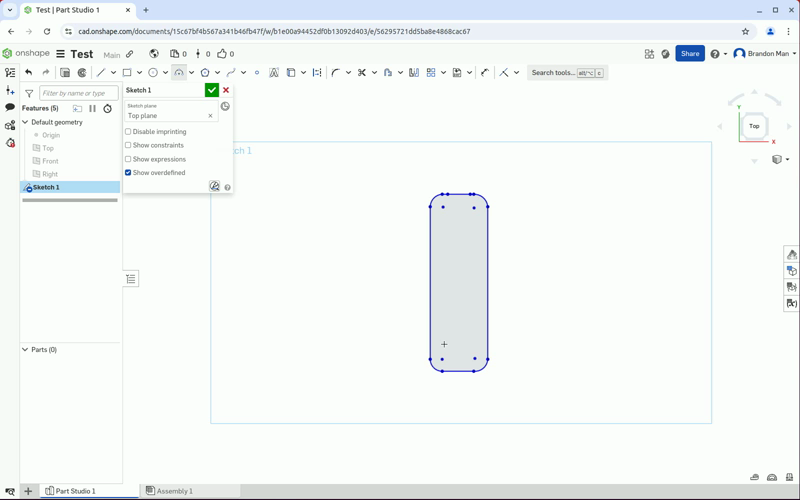
click(444, 343)
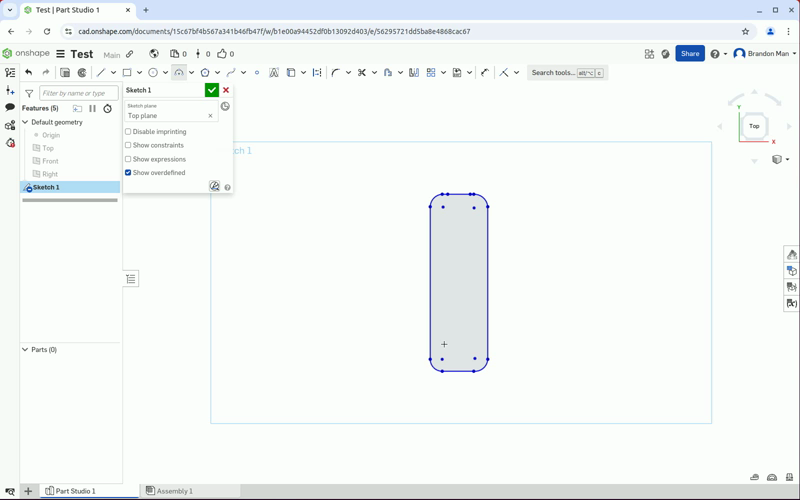
key_up(shift)
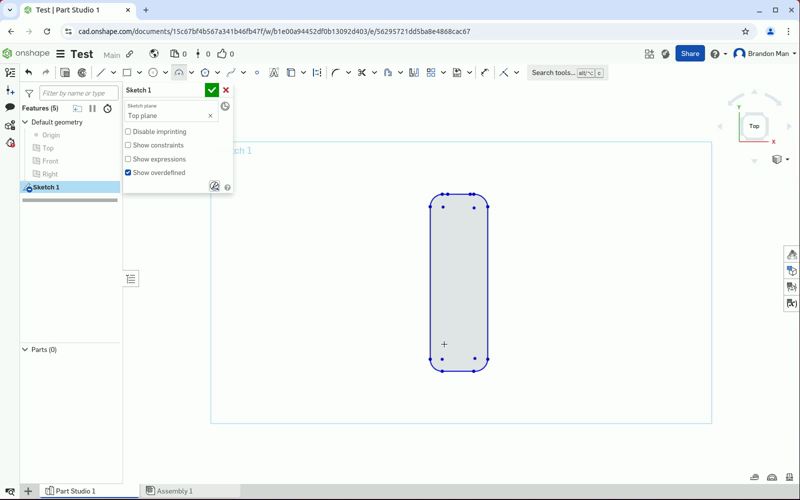
key_down(shift)
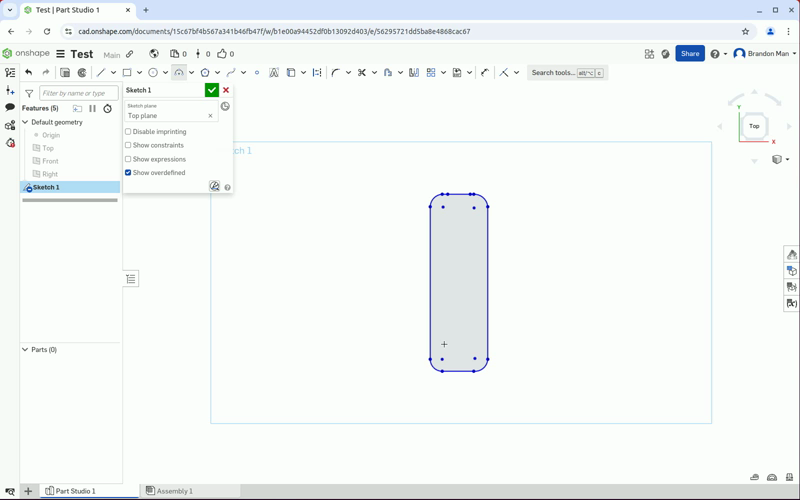
mouse_move(458, 355)
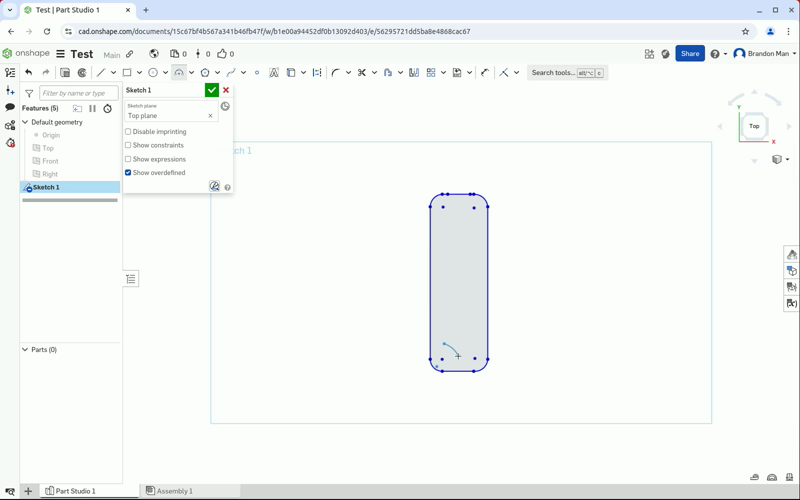
click(458, 355)
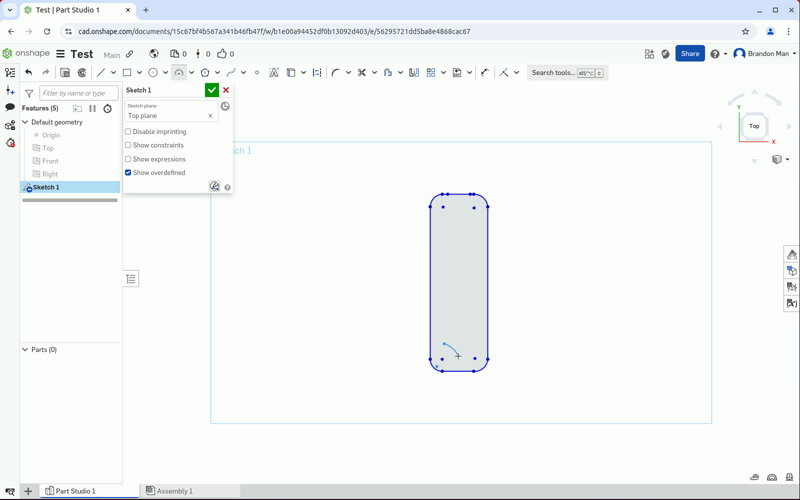
mouse_move(448, 352)
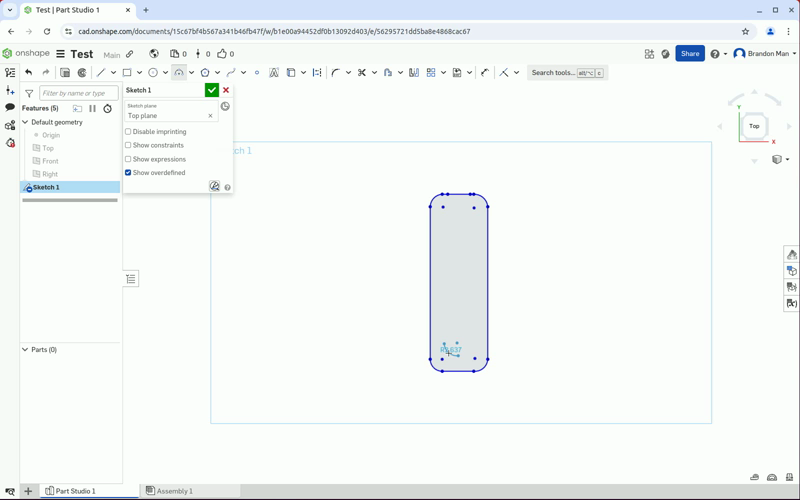
click(448, 352)
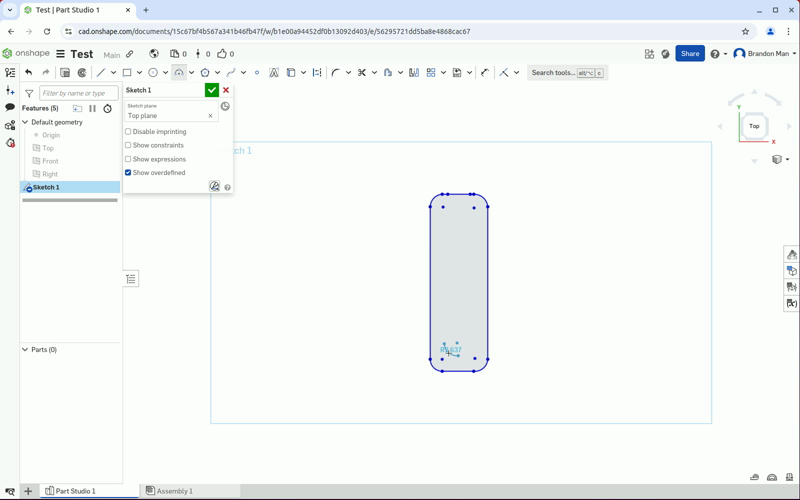
key_up(shift)
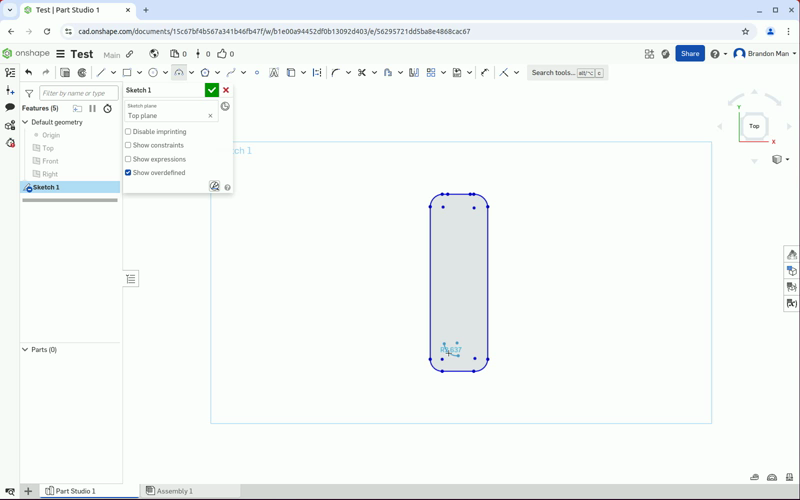
key(esc)
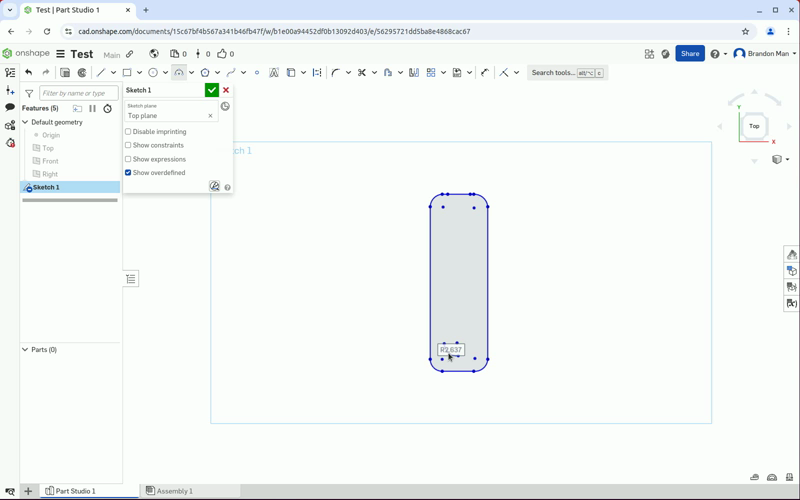
key(l)
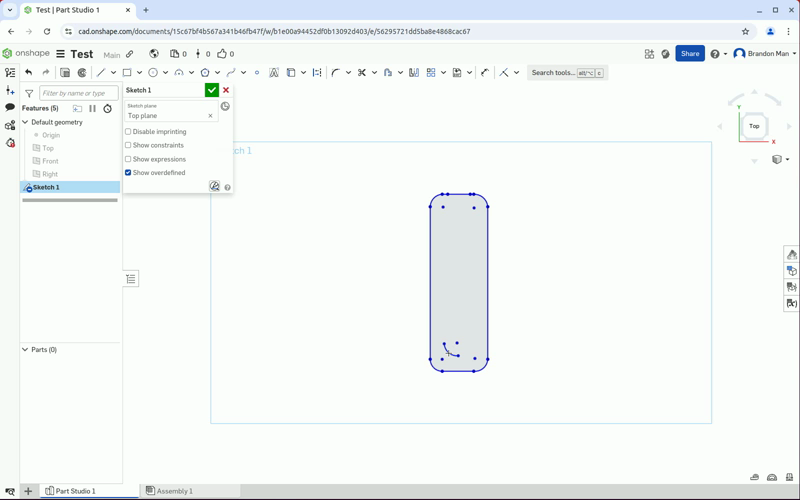
mouse_move(458, 355)
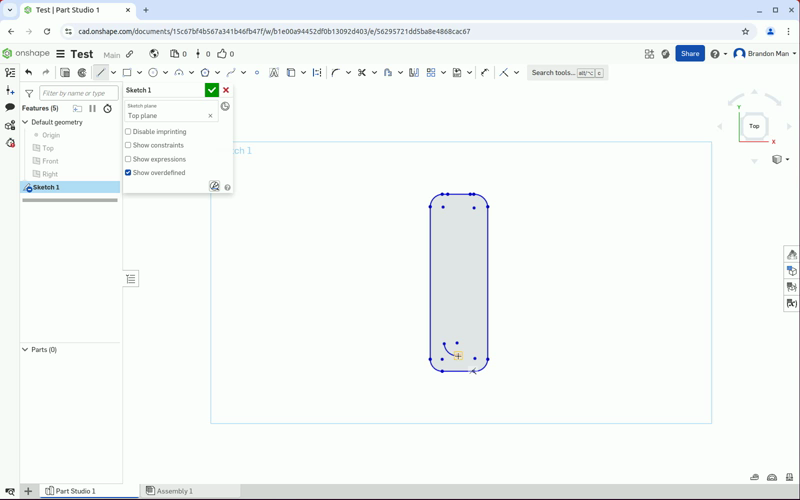
click(458, 355)
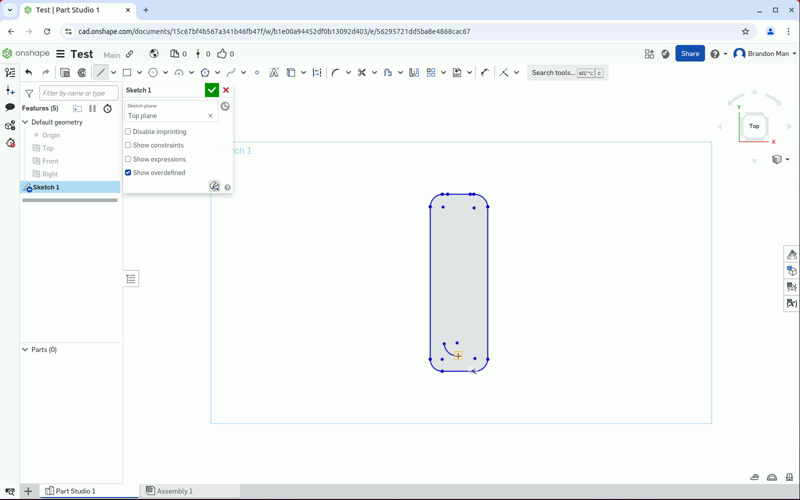
key_down(shift)
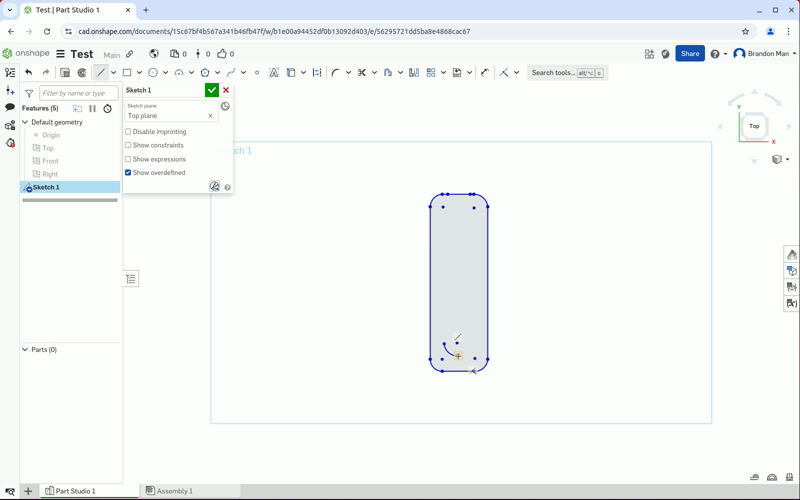
mouse_move(488, 355)
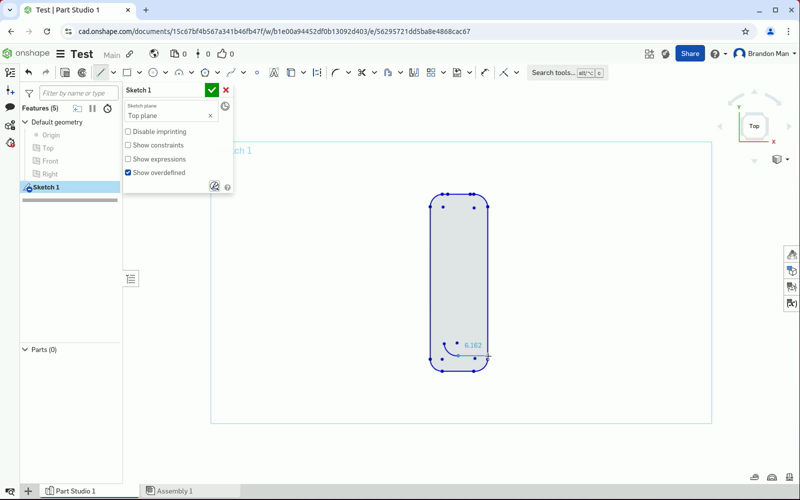
mouse_move(461, 355)
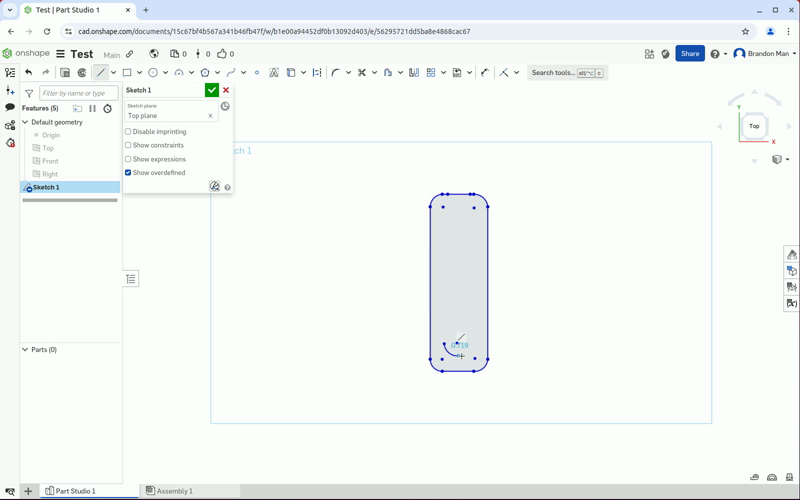
scroll(6)
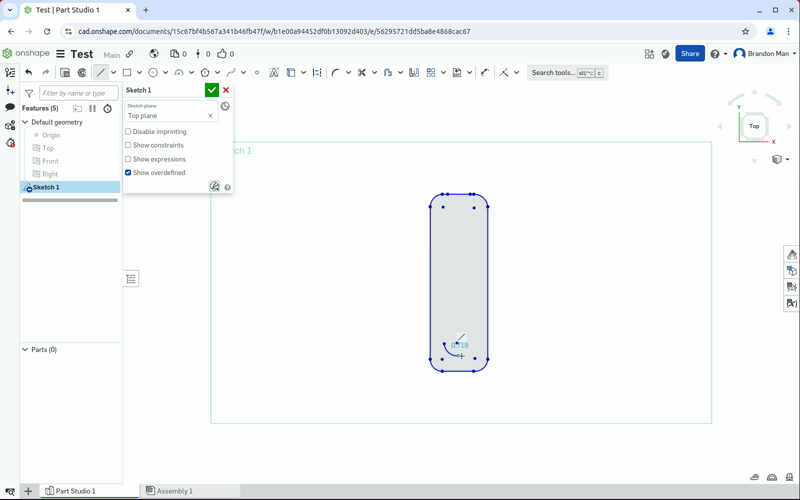
scroll(6)
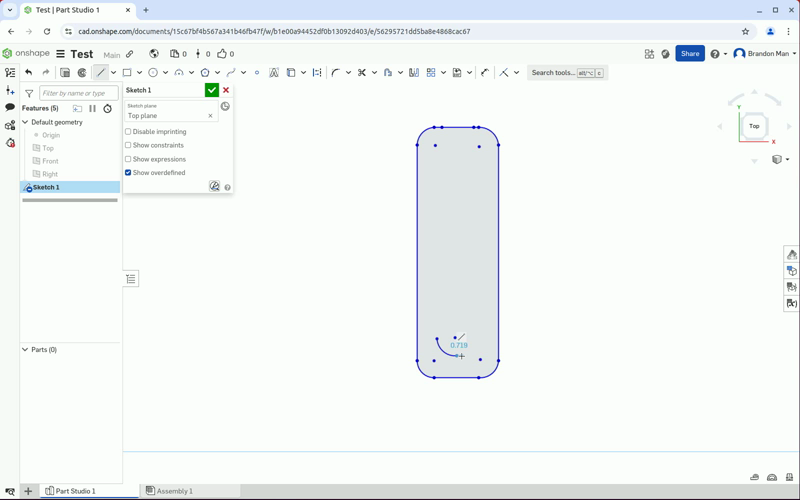
scroll(6)
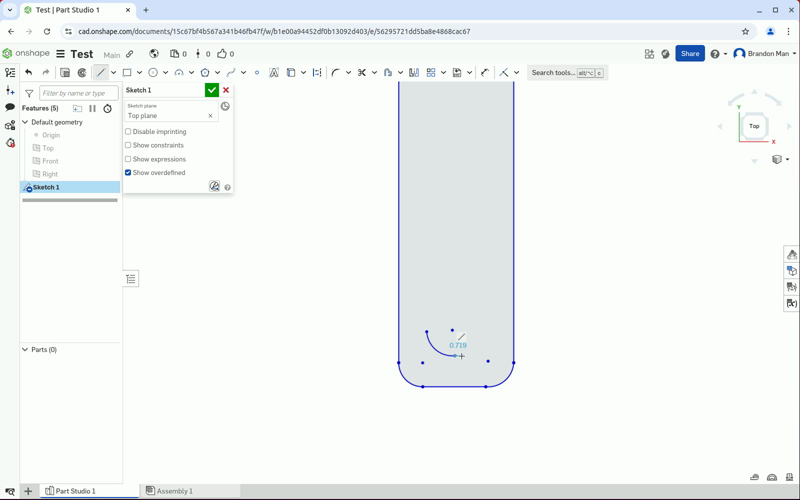
scroll(6)
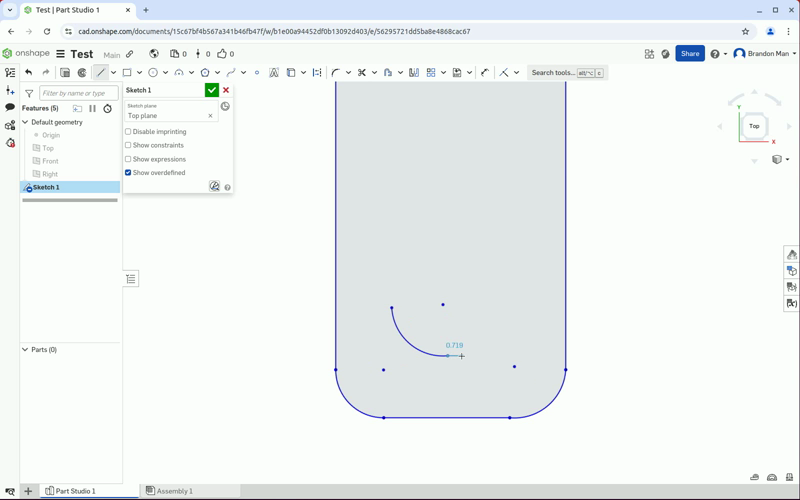
scroll(6)
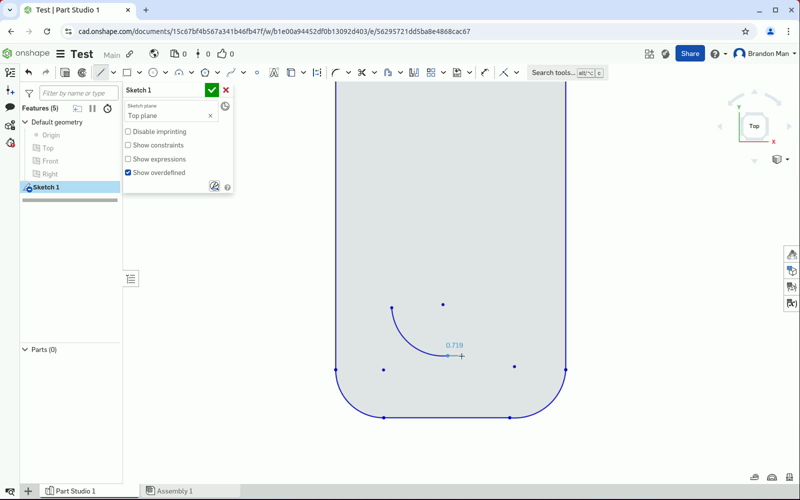
scroll(6)
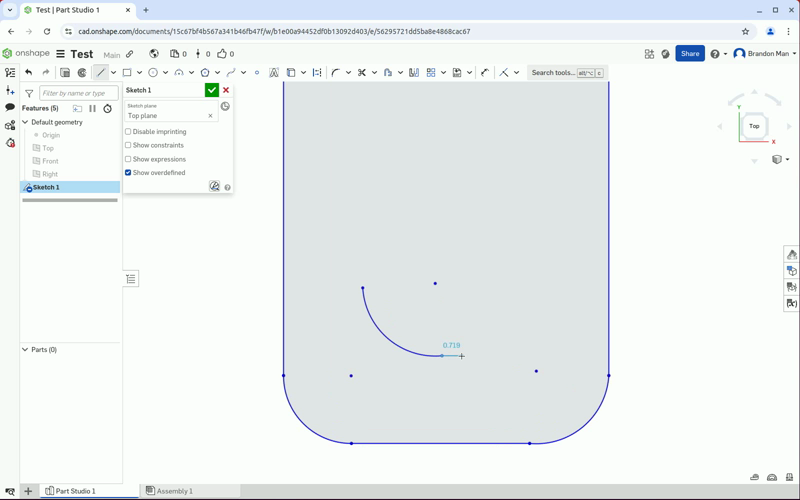
scroll(6)
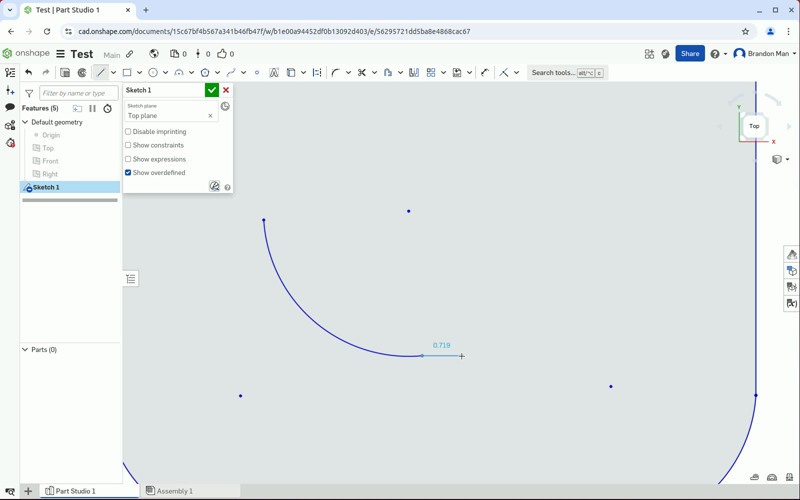
click(461, 355)
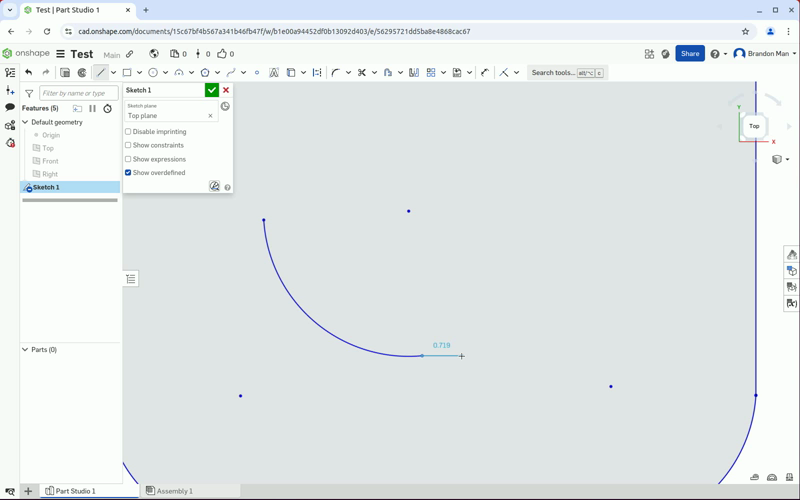
scroll(-6)
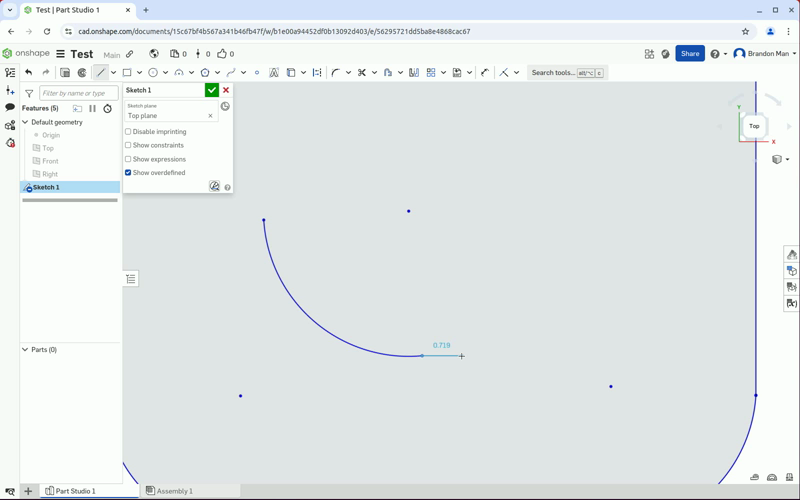
scroll(-6)
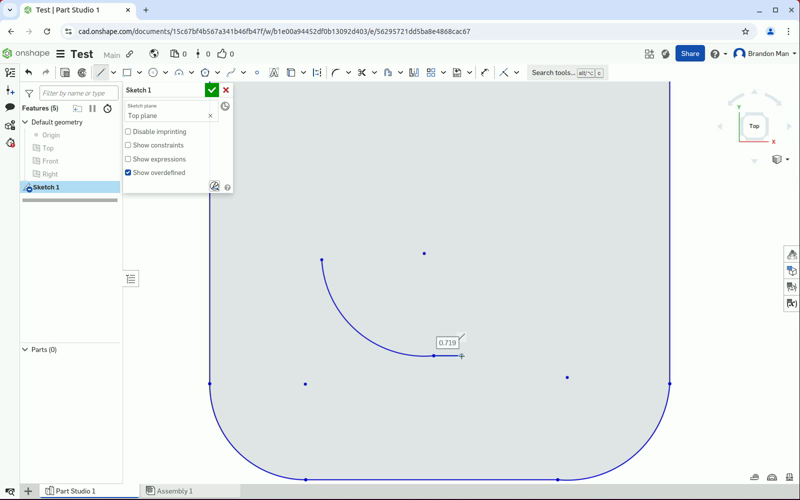
scroll(-6)
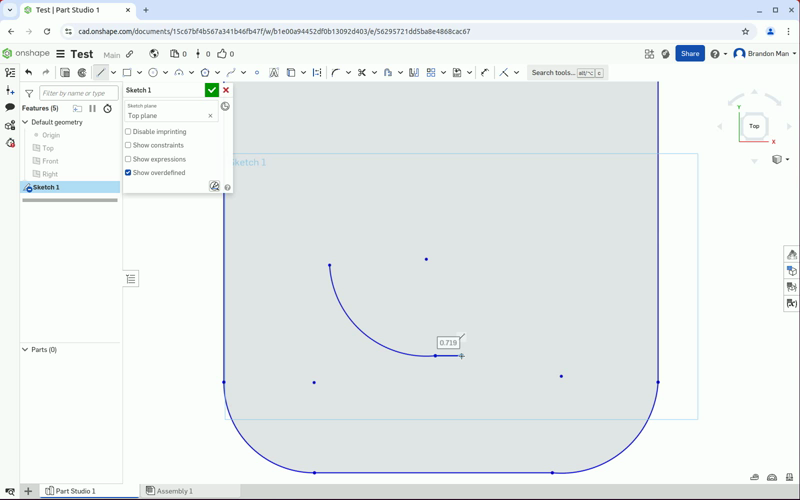
scroll(-6)
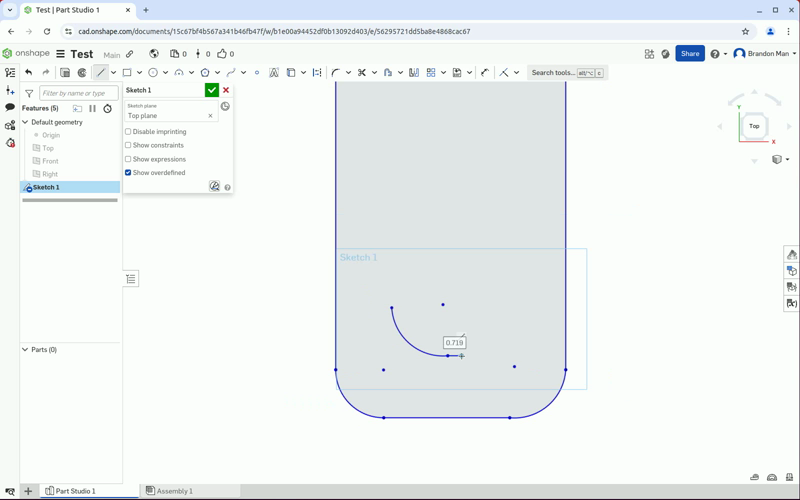
scroll(-6)
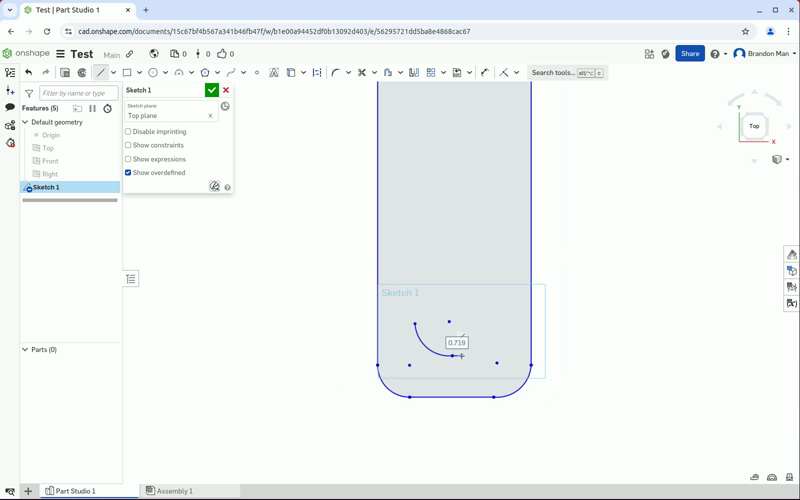
scroll(-6)
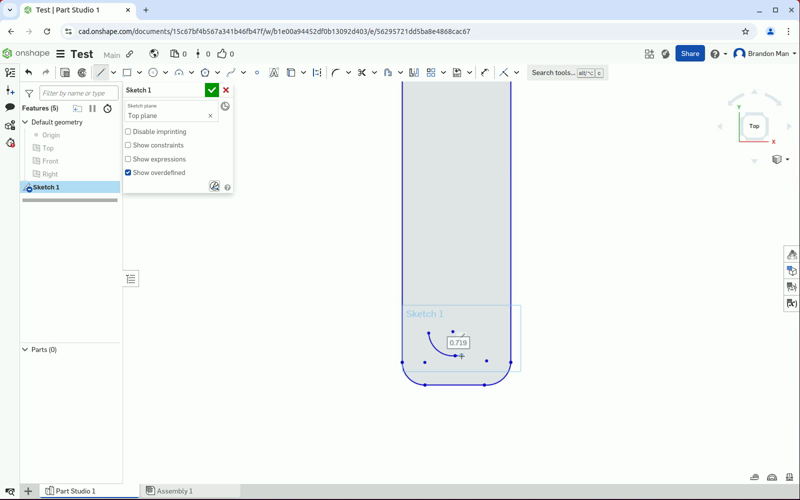
scroll(-6)
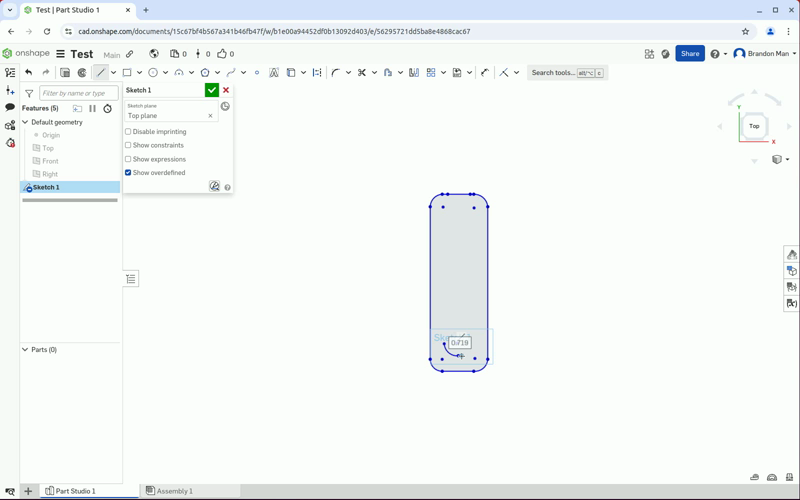
key_up(shift)
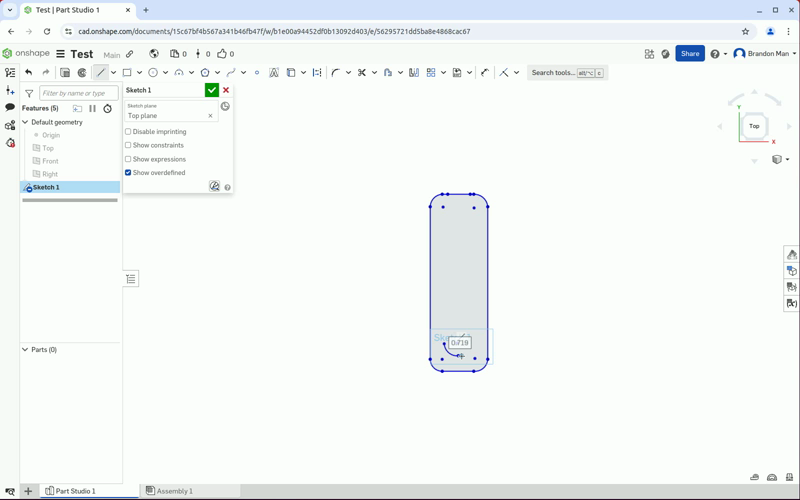
key(esc)
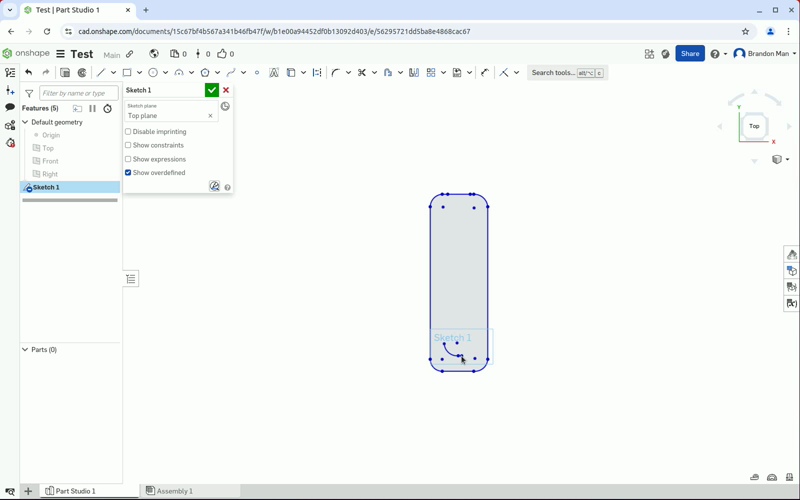
key(a)
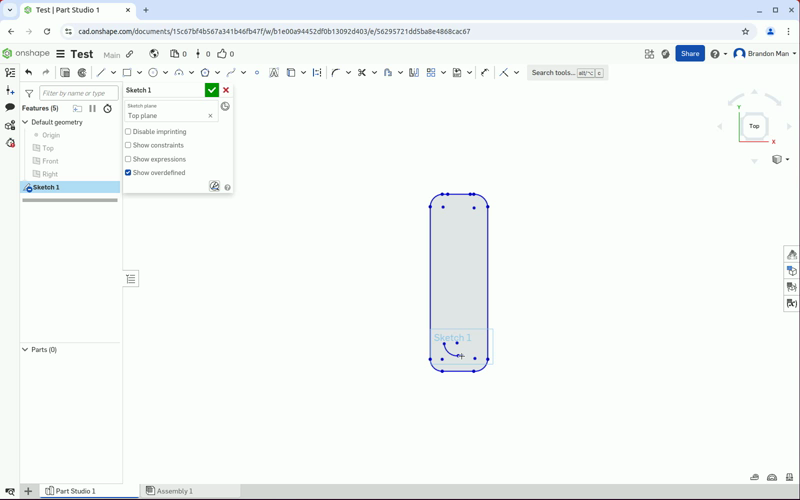
mouse_move(461, 355)
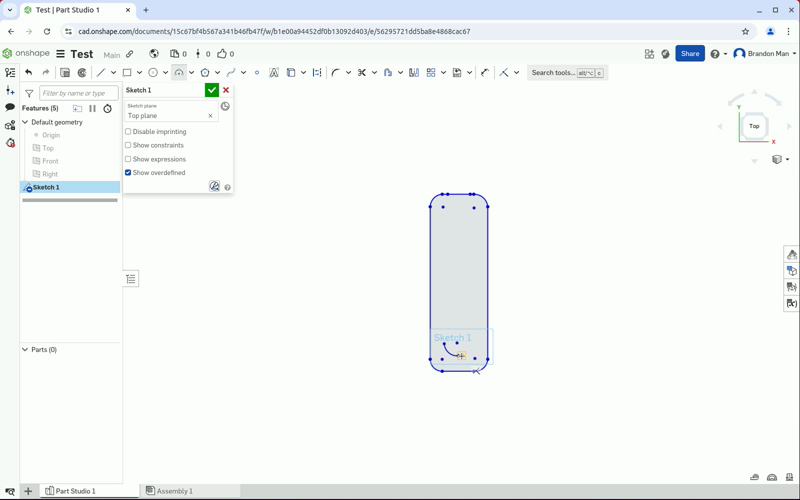
scroll(6)
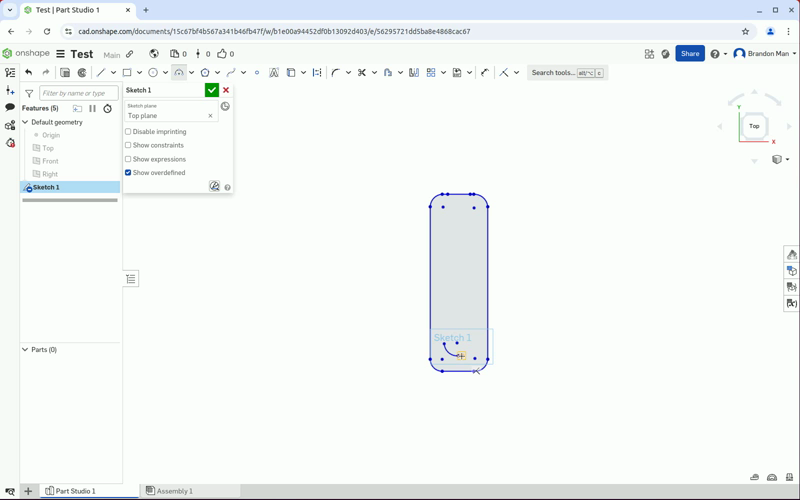
scroll(6)
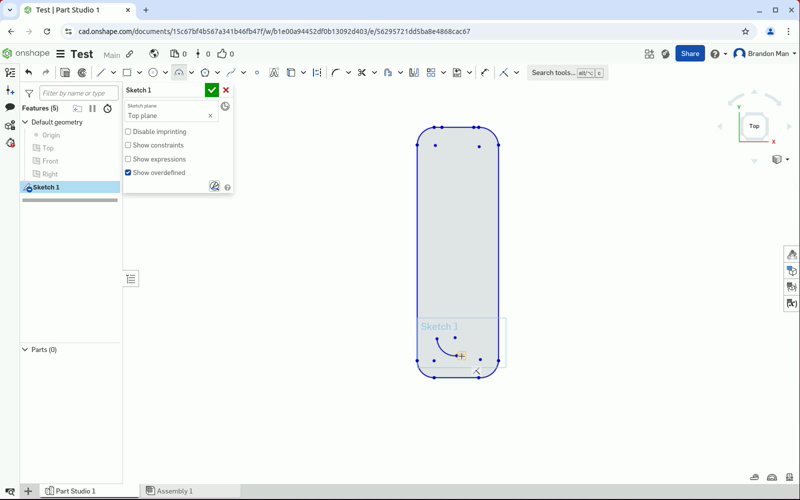
scroll(6)
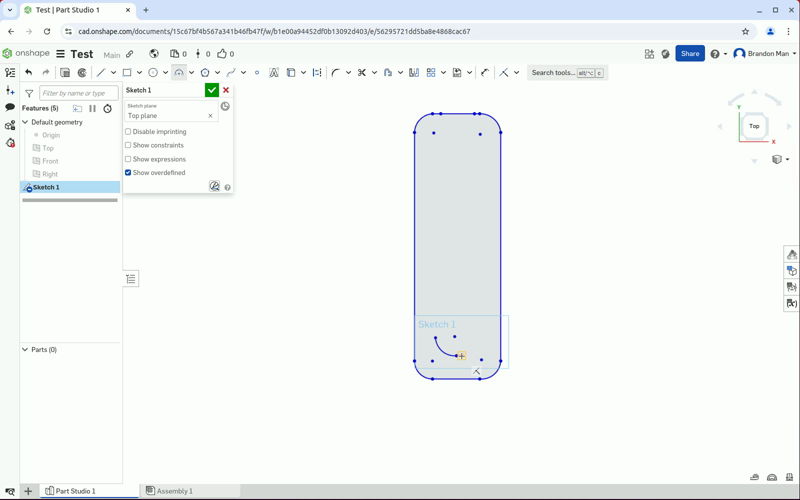
scroll(6)
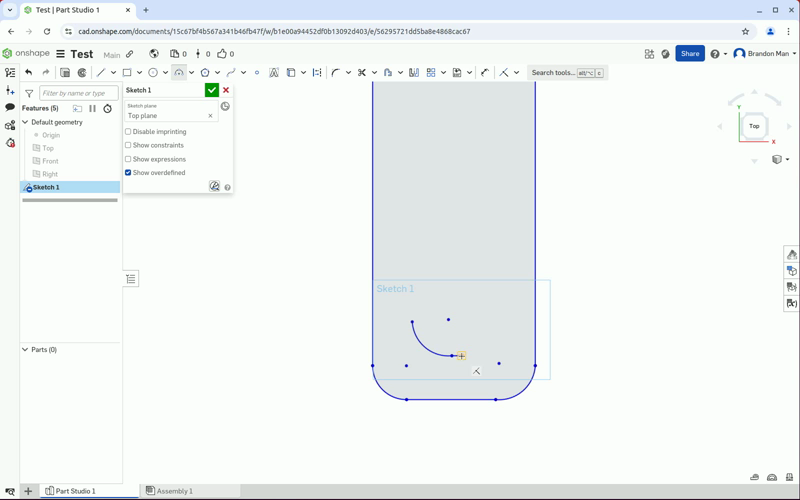
scroll(6)
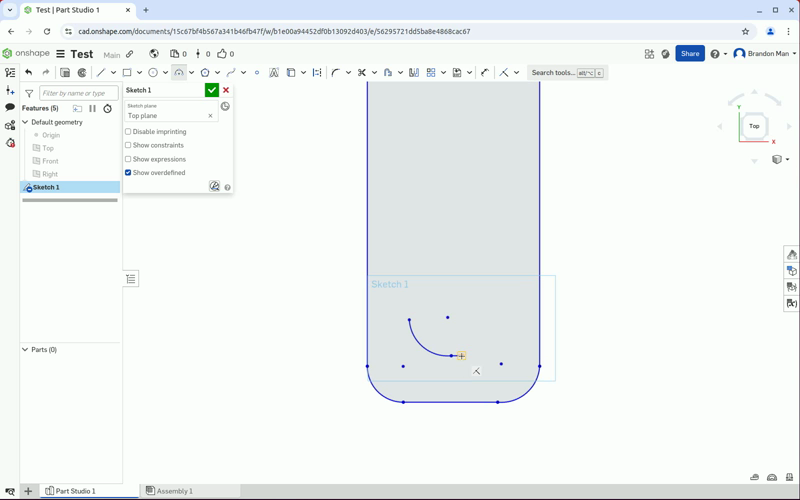
scroll(6)
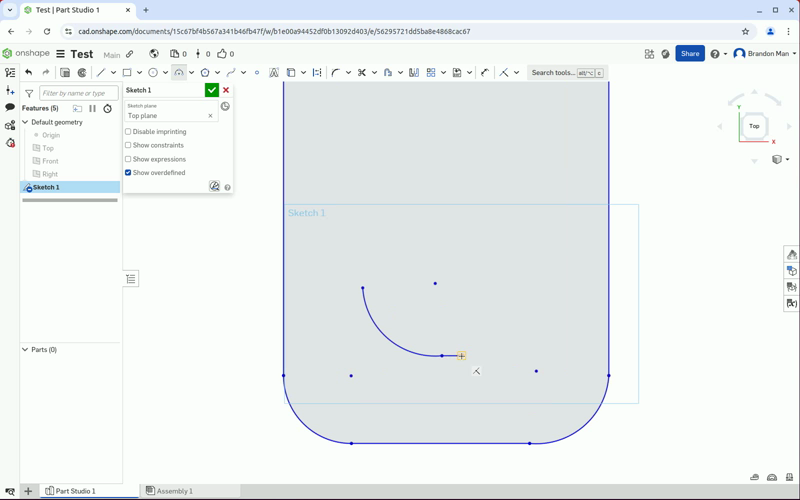
scroll(6)
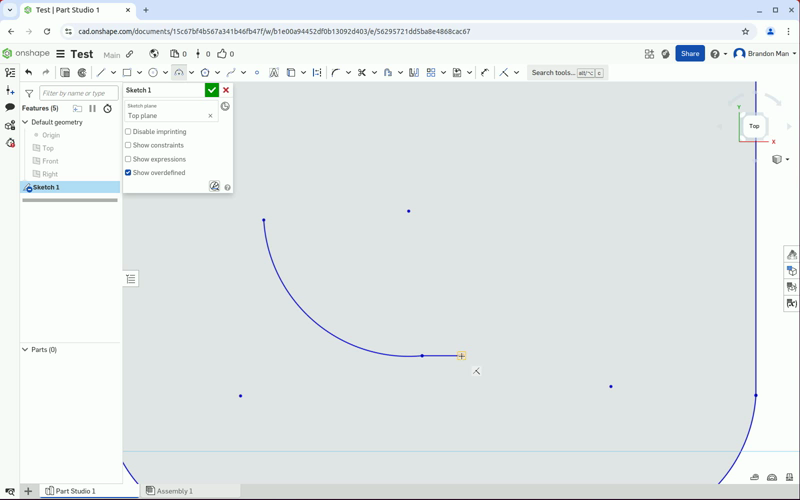
click(461, 355)
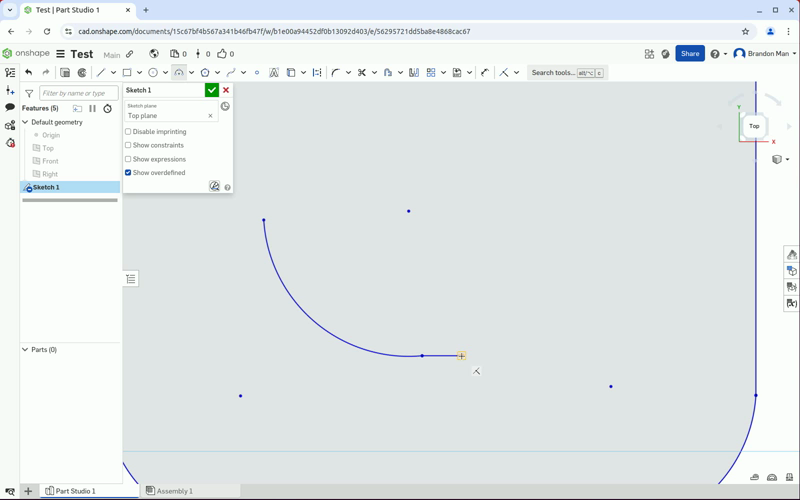
scroll(-6)
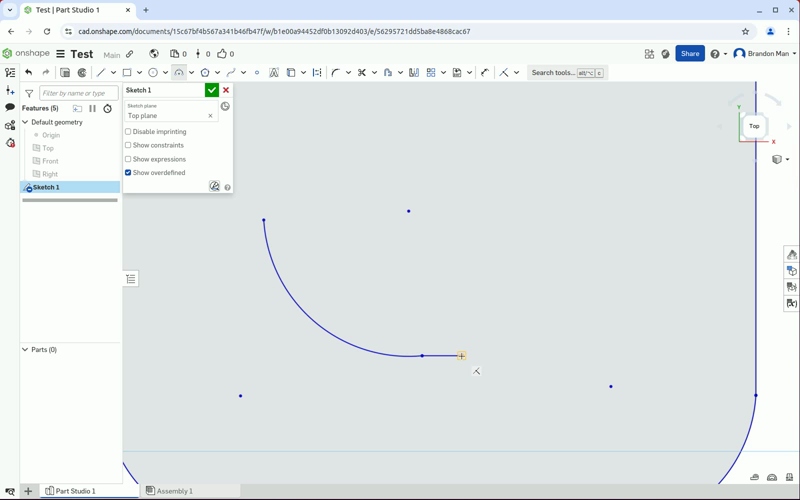
scroll(-6)
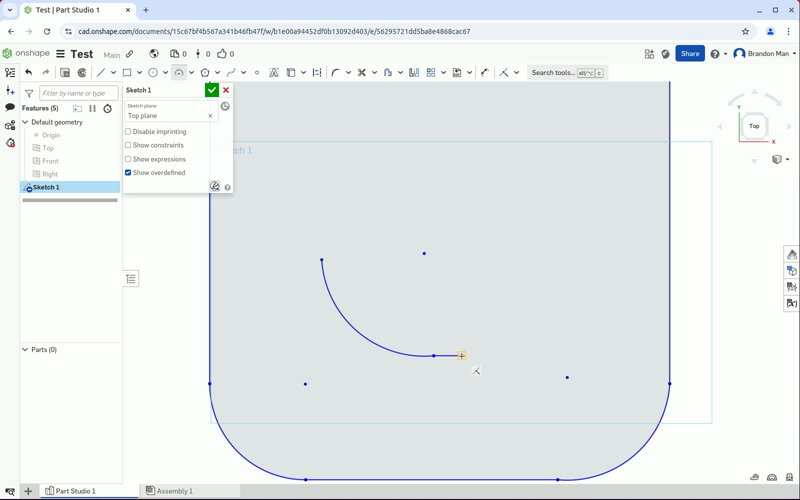
scroll(-6)
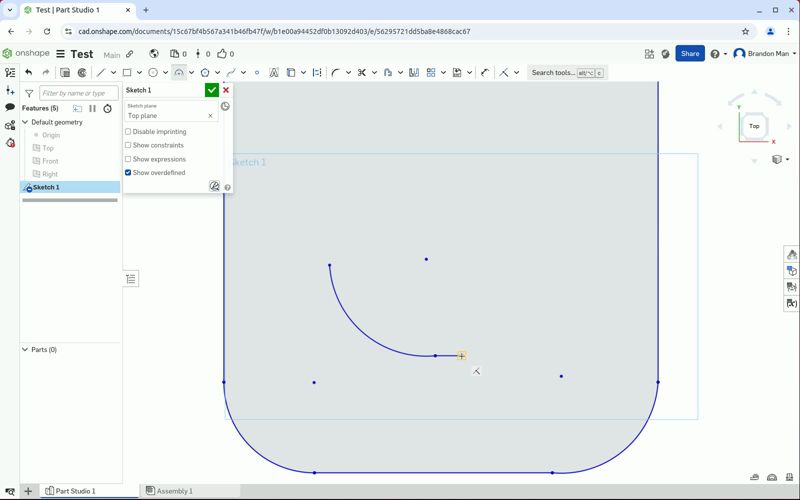
scroll(-6)
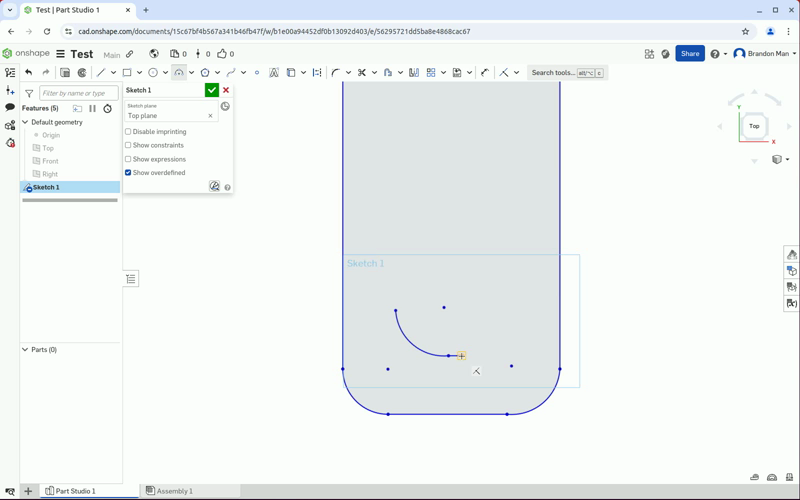
scroll(-6)
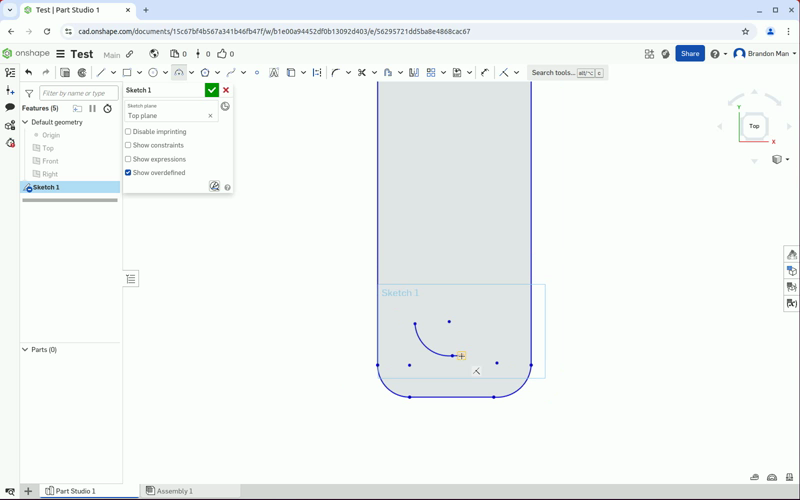
scroll(-6)
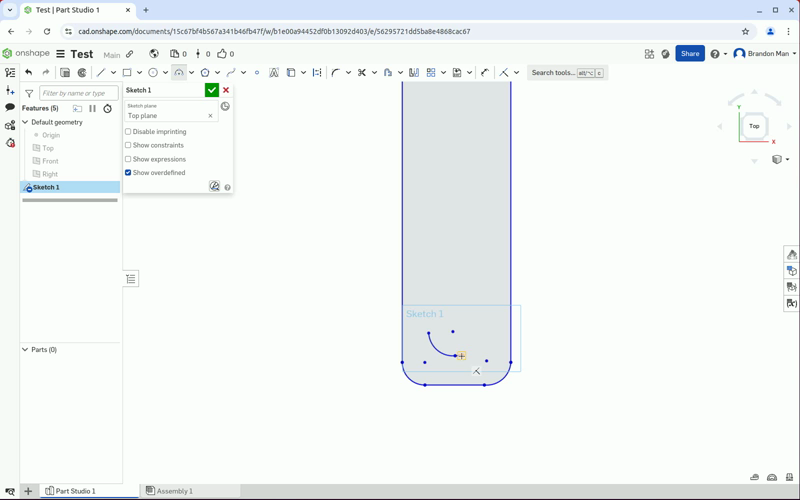
scroll(-6)
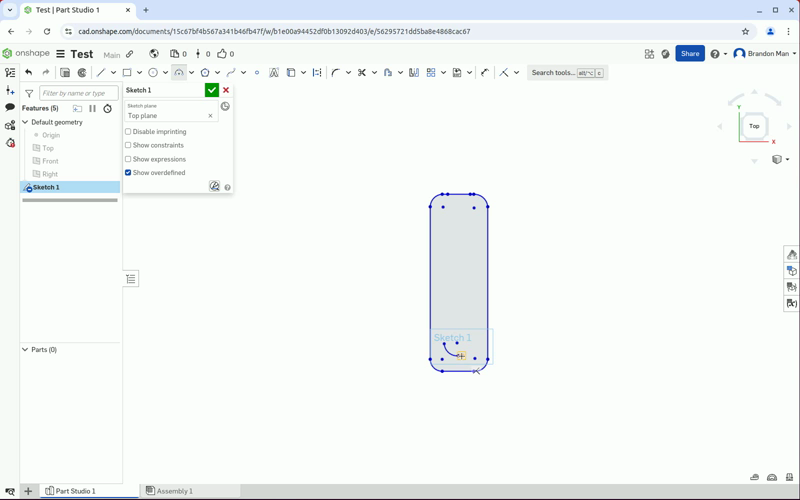
key_down(shift)
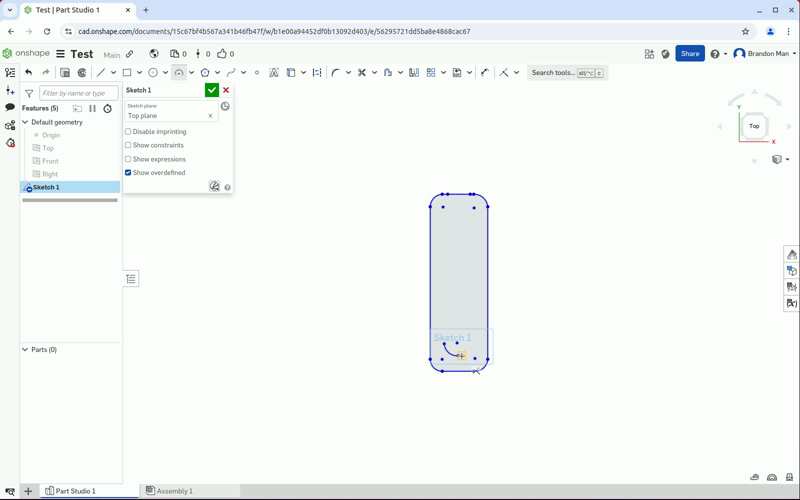
mouse_move(473, 343)
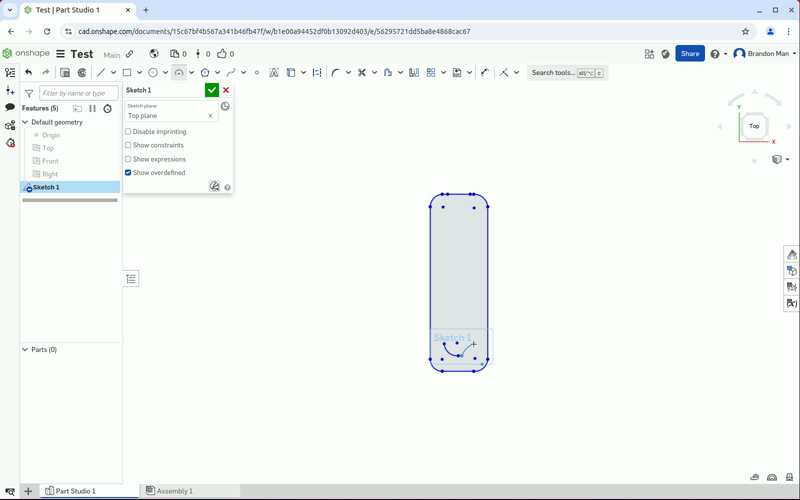
click(473, 343)
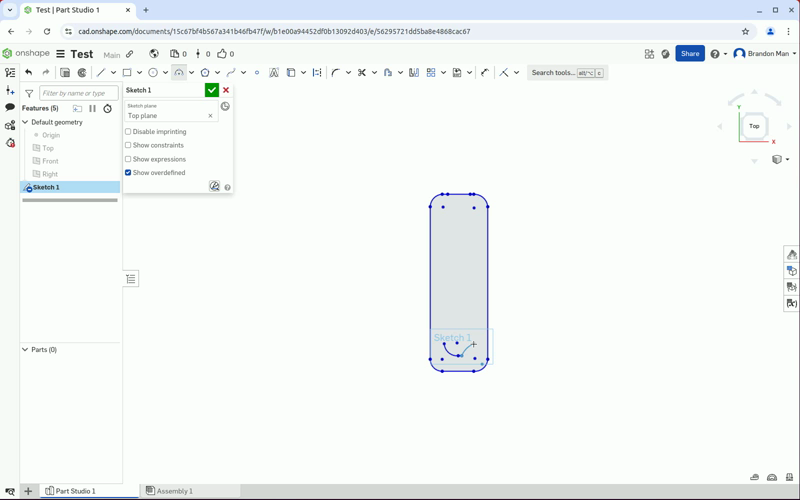
mouse_move(470, 352)
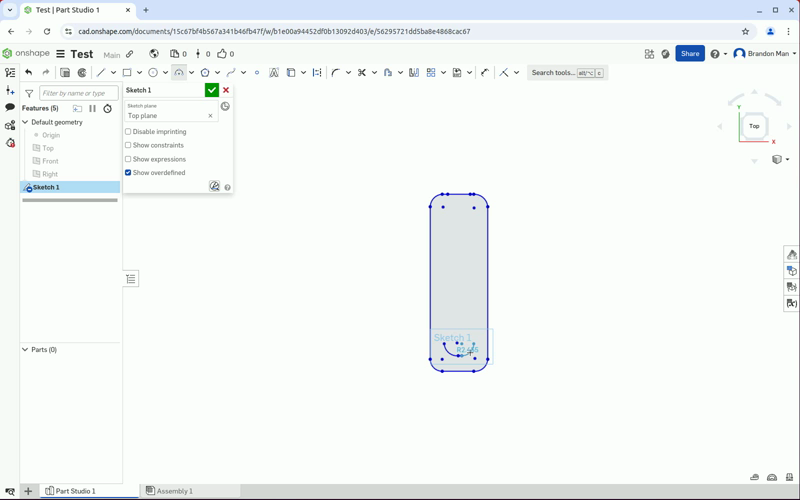
click(470, 352)
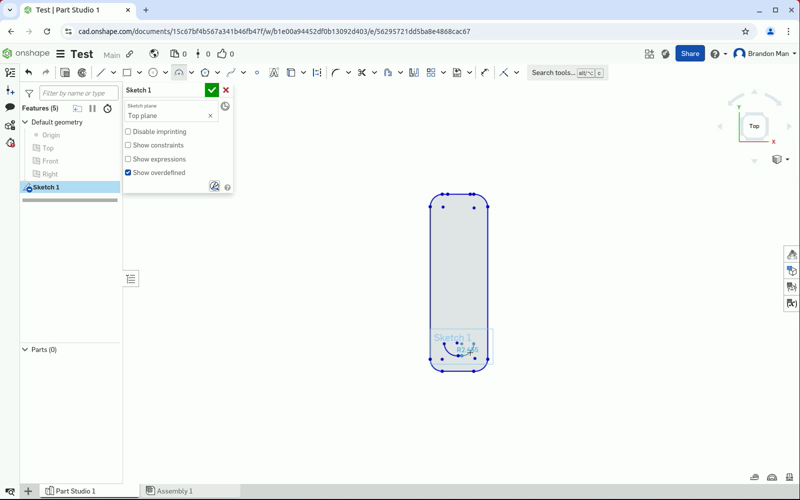
key_up(shift)
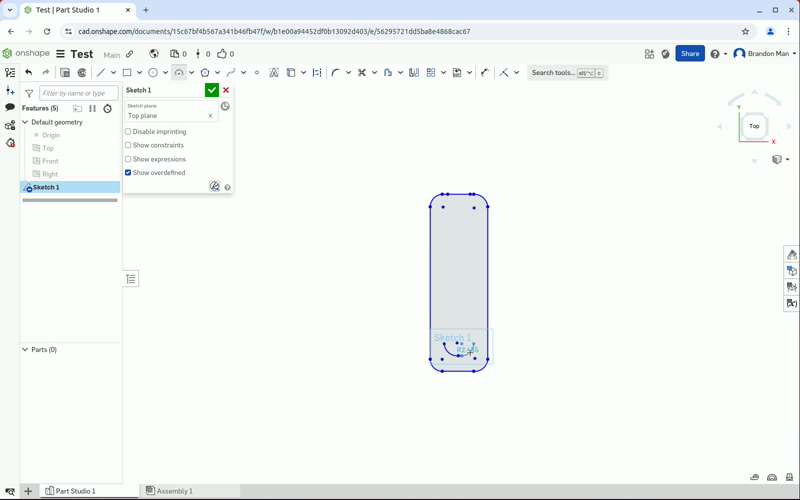
key(esc)
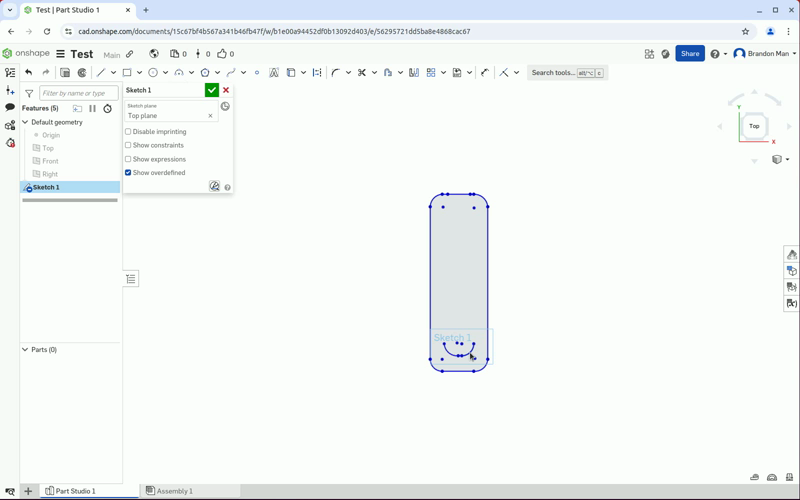
key(l)
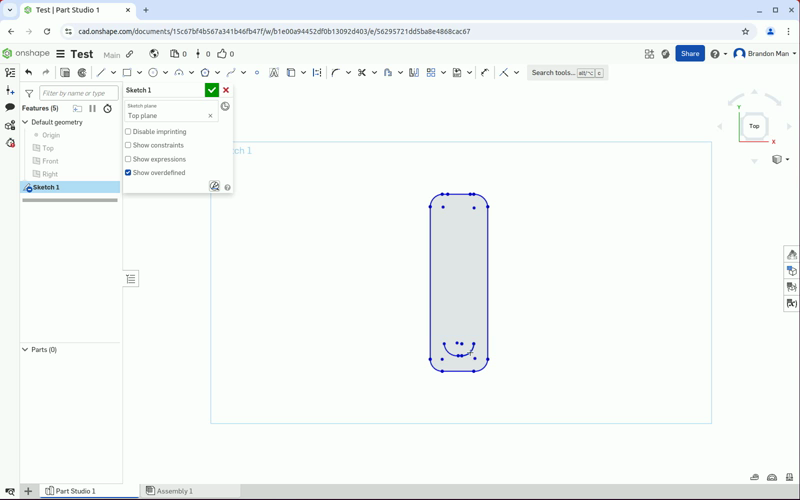
mouse_move(473, 343)
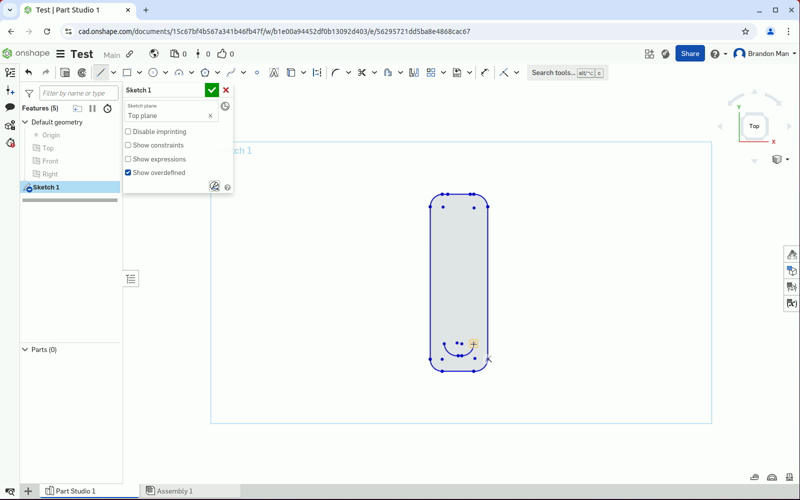
click(473, 343)
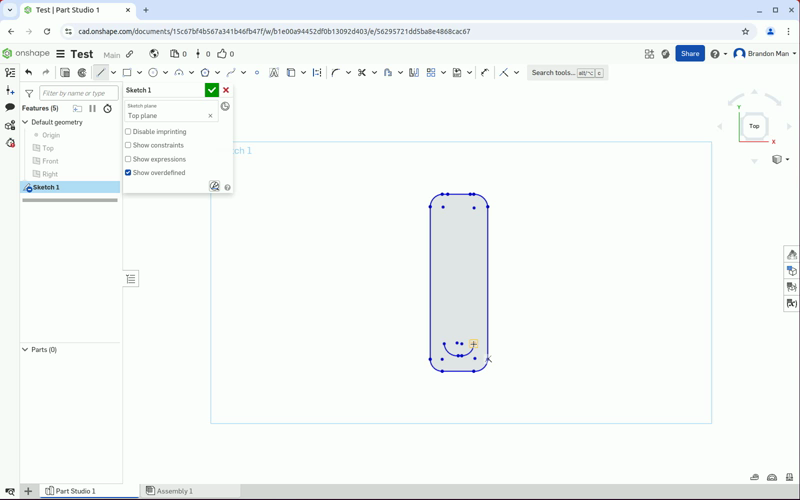
key_down(shift)
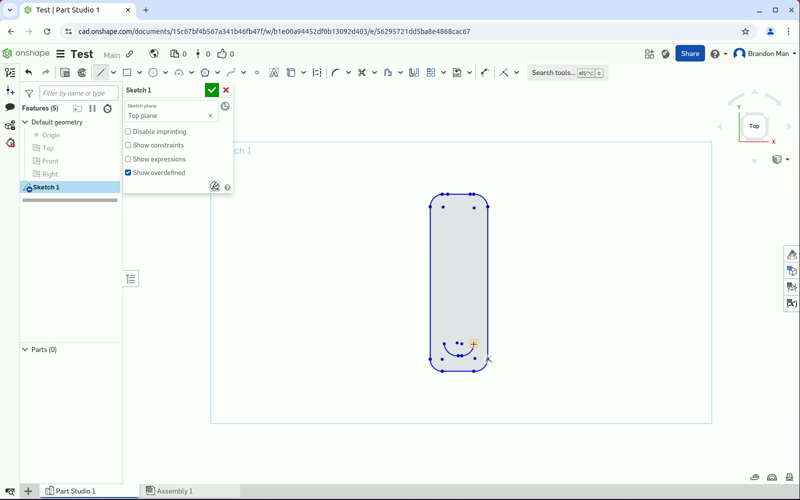
mouse_move(473, 223)
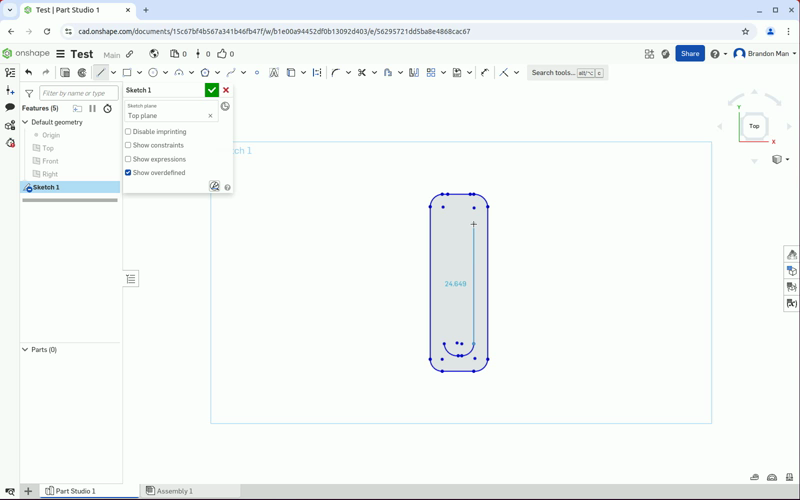
click(473, 223)
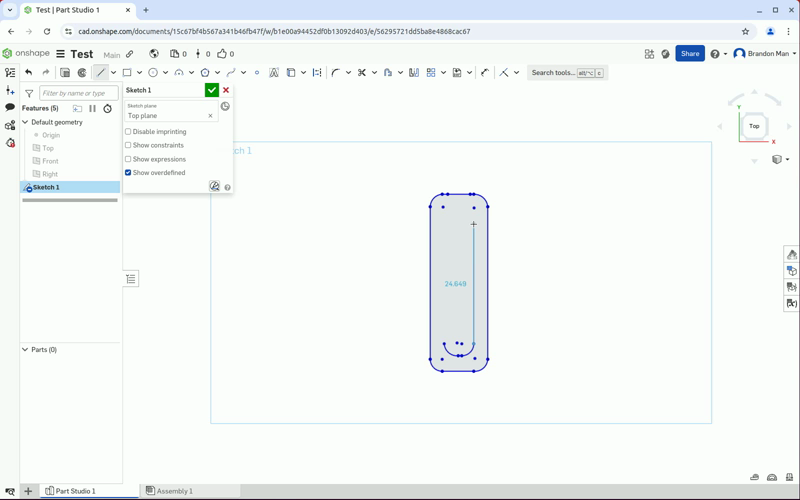
key_up(shift)
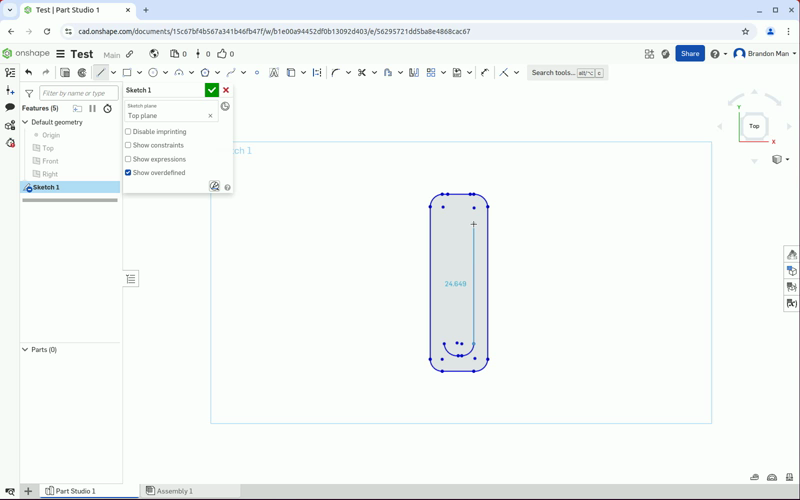
key(esc)
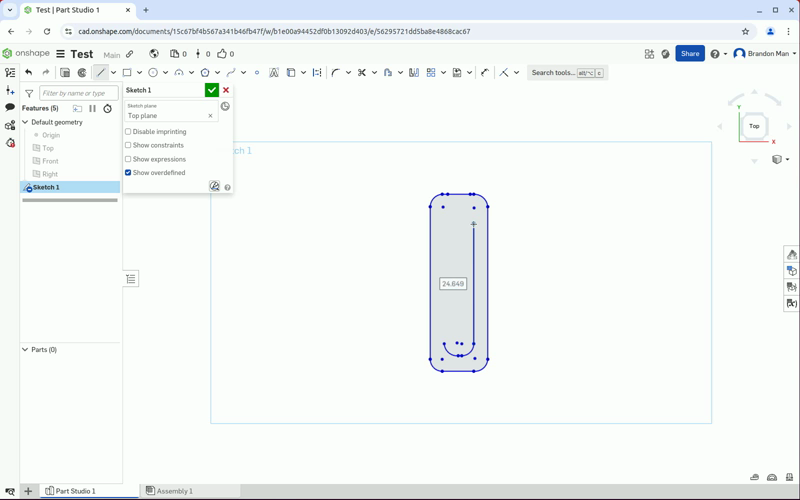
key(a)
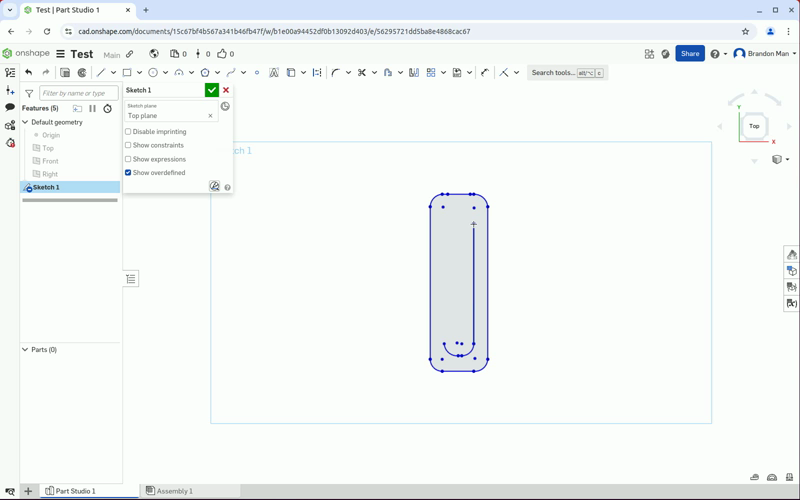
mouse_move(473, 223)
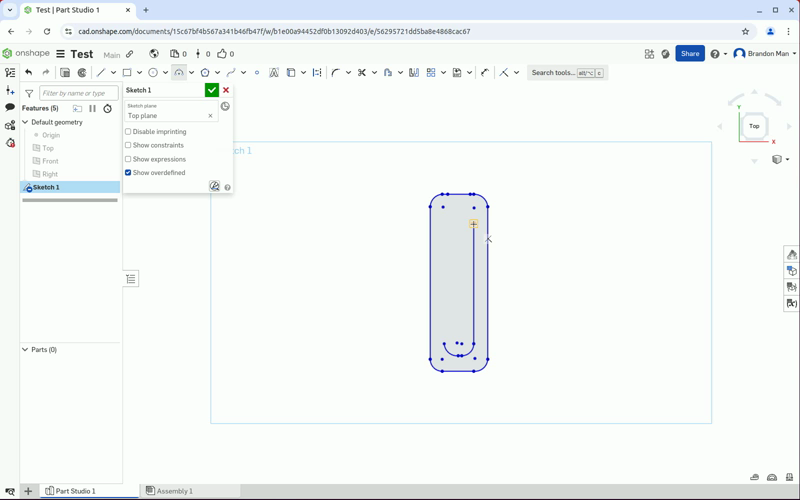
click(473, 223)
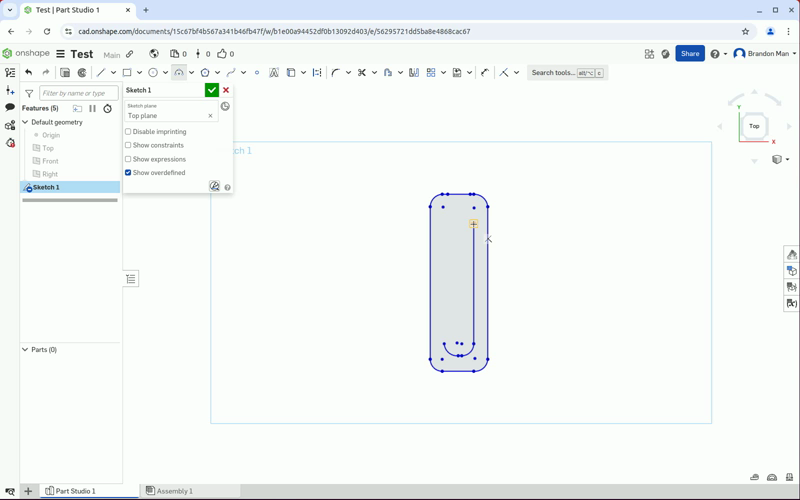
key_down(shift)
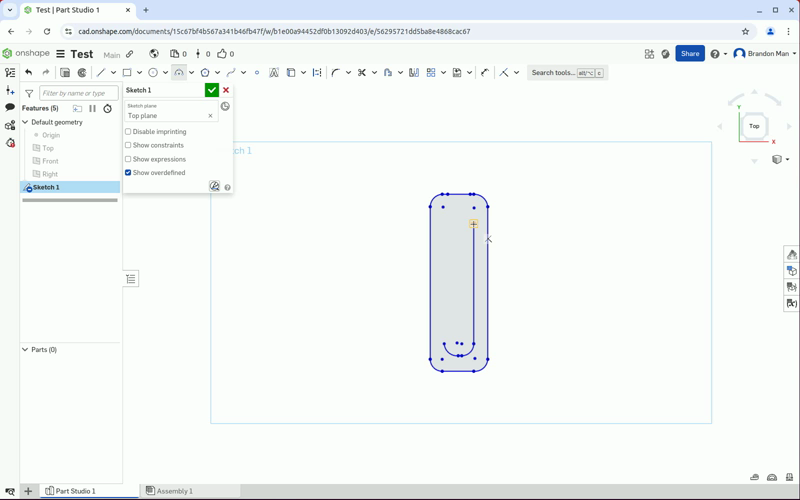
mouse_move(470, 215)
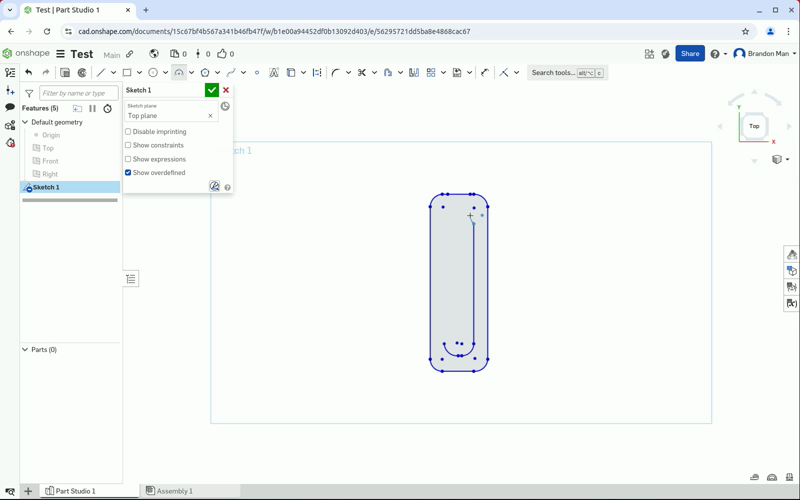
click(470, 215)
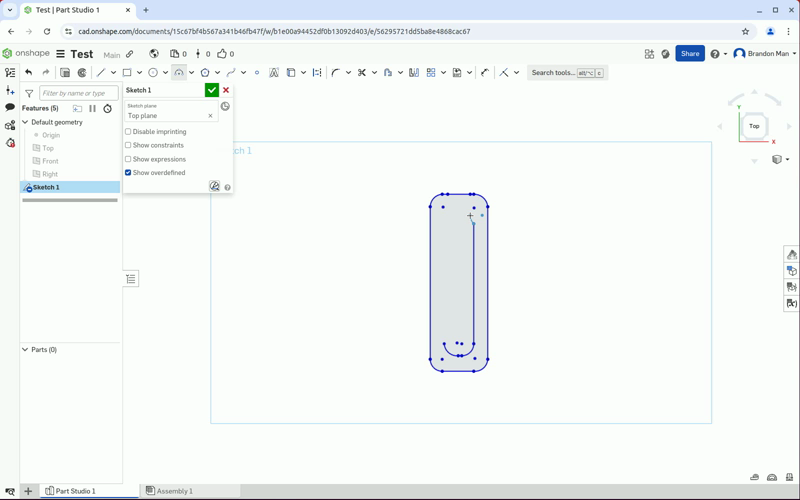
mouse_move(472, 219)
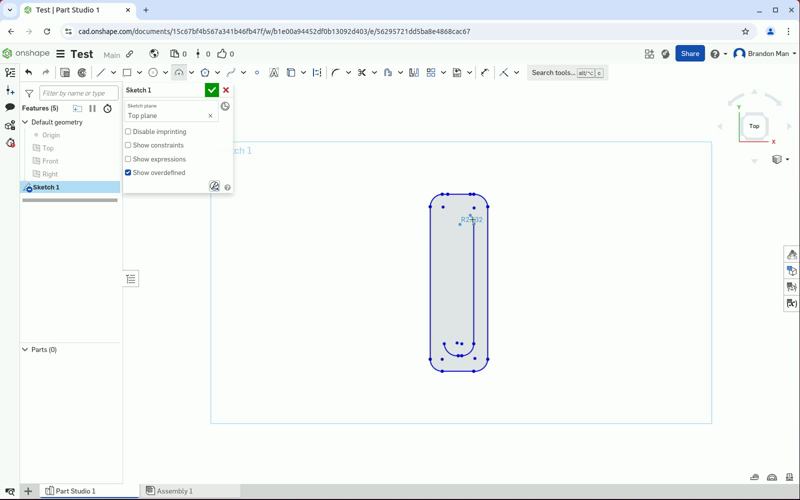
click(472, 219)
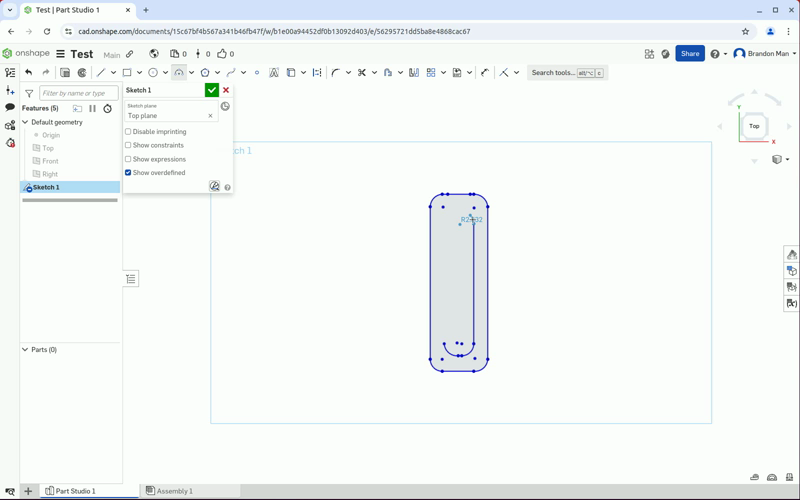
key_up(shift)
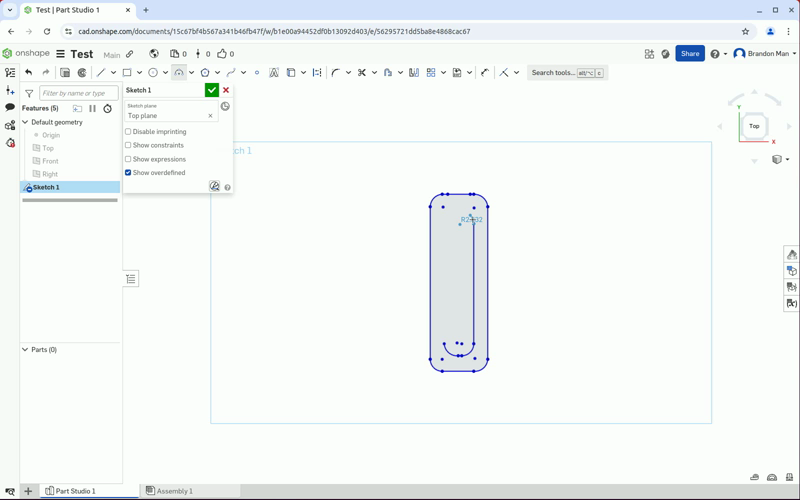
key(esc)
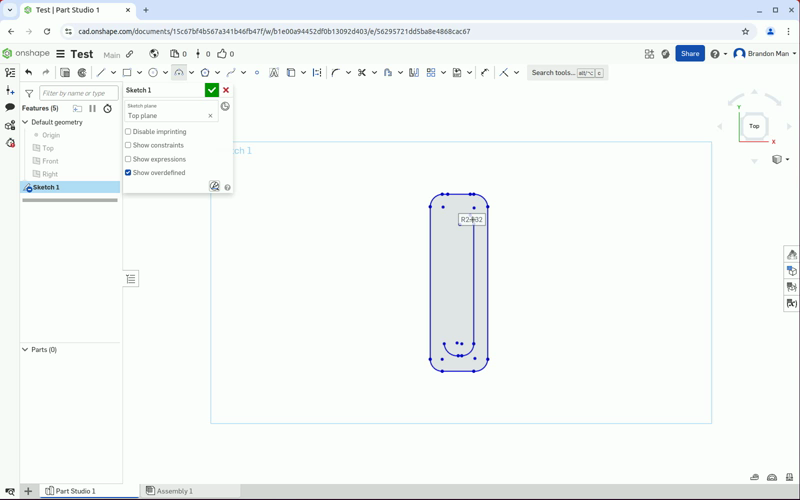
key(l)
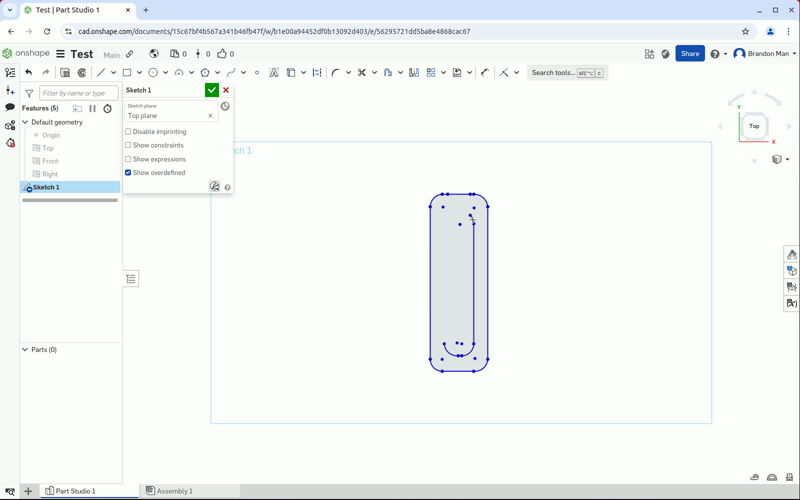
mouse_move(470, 215)
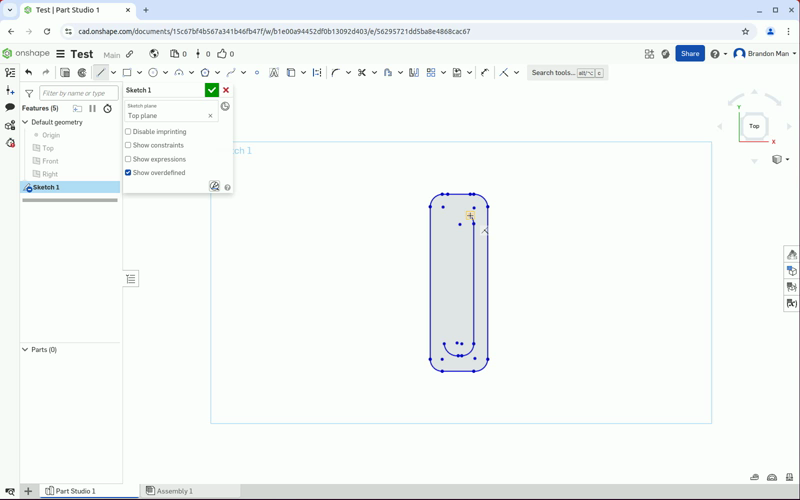
click(470, 215)
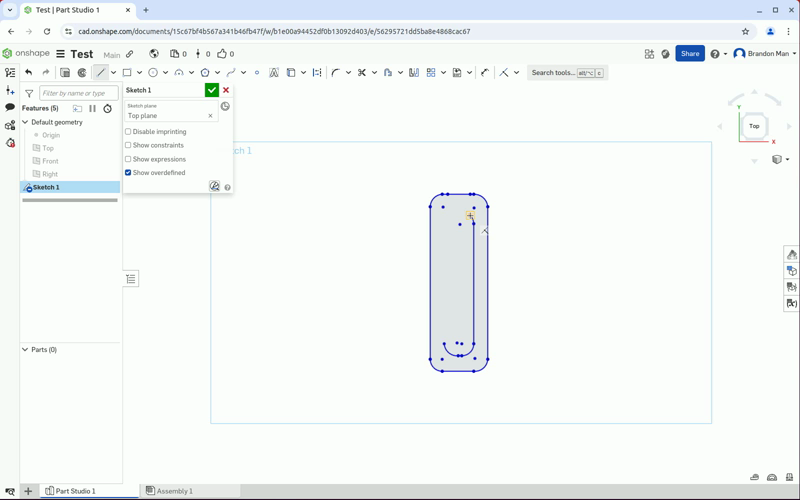
key_down(shift)
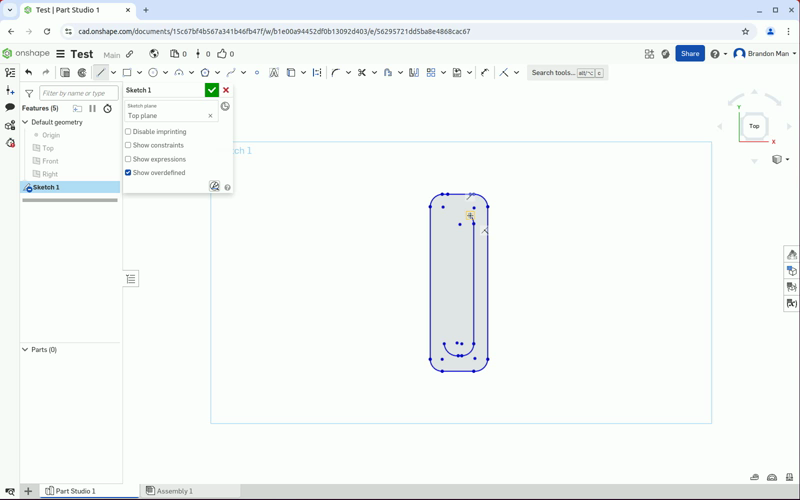
mouse_move(500, 215)
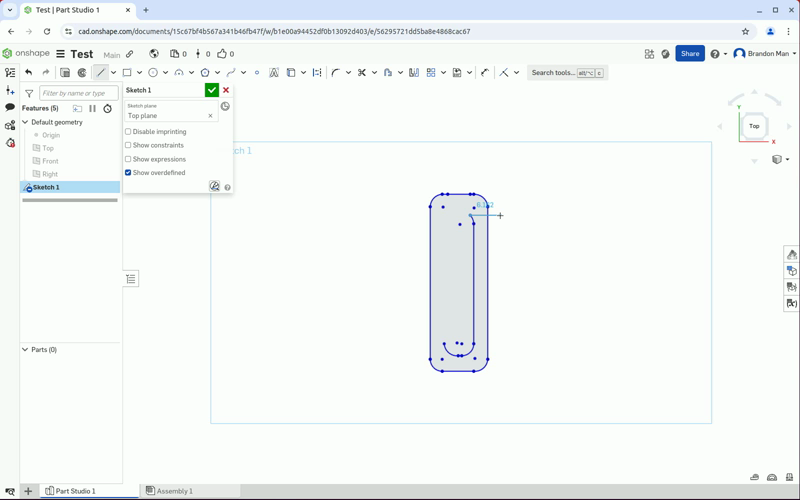
mouse_move(470, 230)
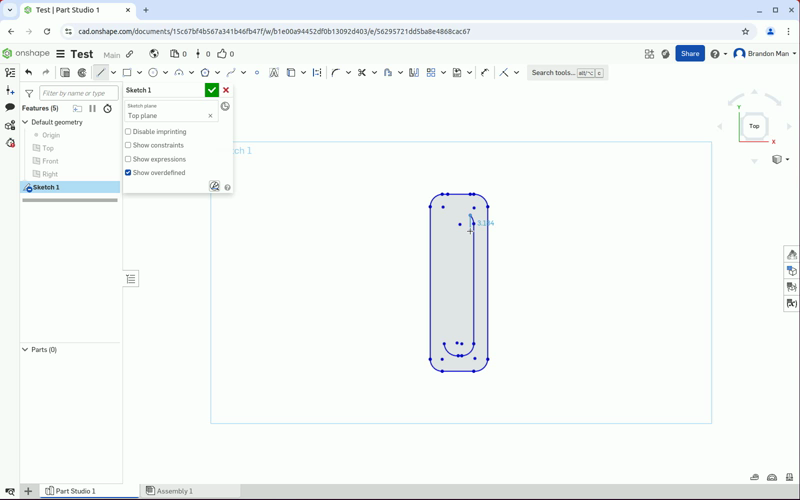
click(470, 230)
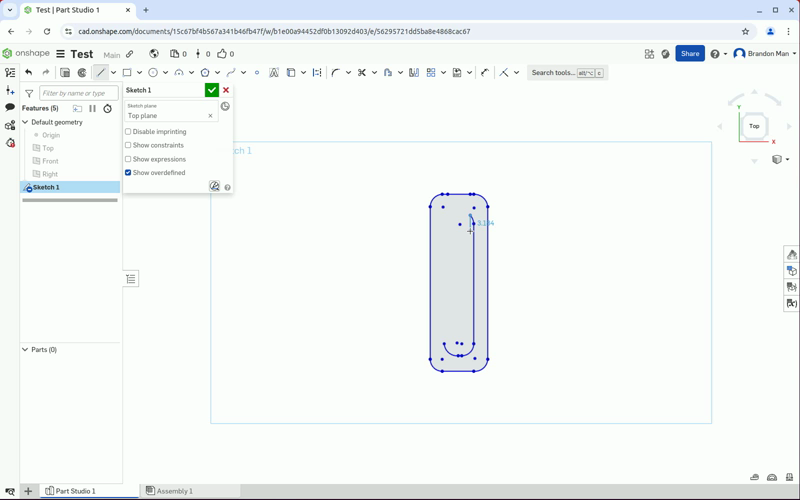
key_up(shift)
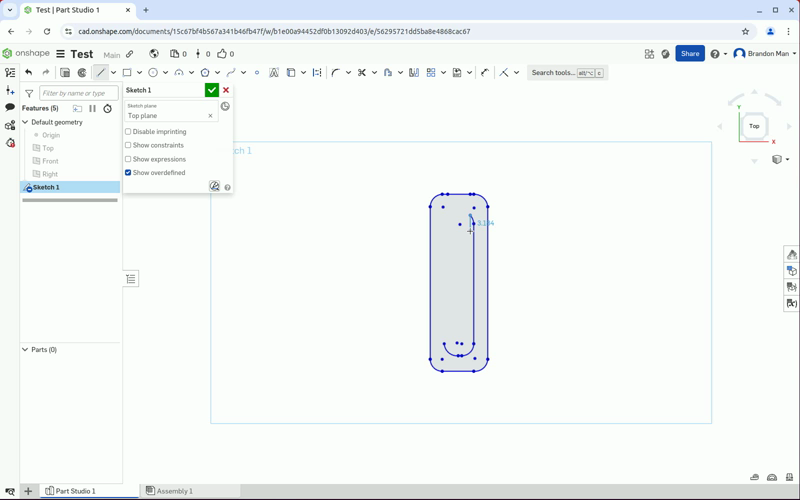
key_down(shift)
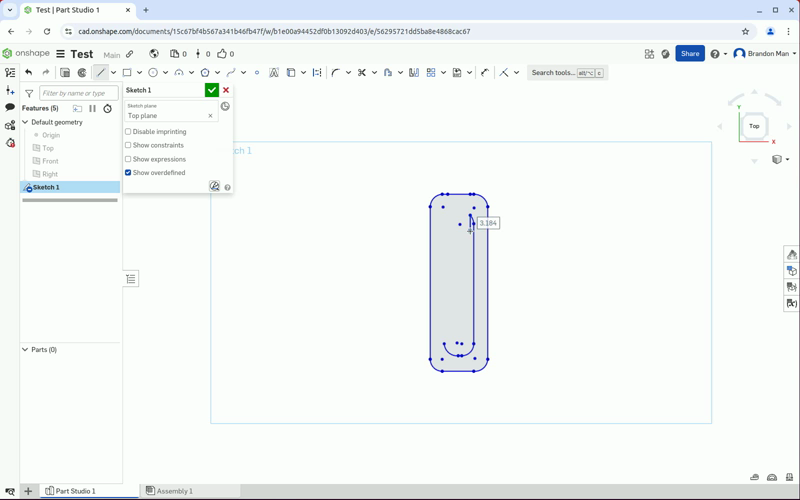
mouse_move(470, 338)
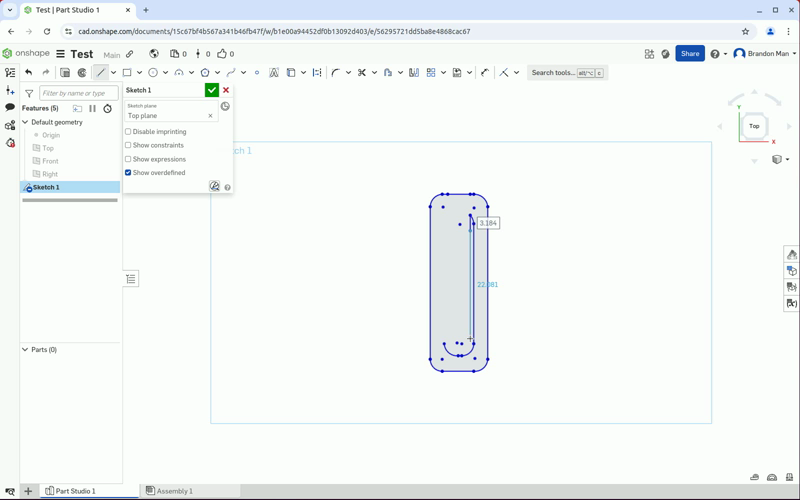
click(470, 338)
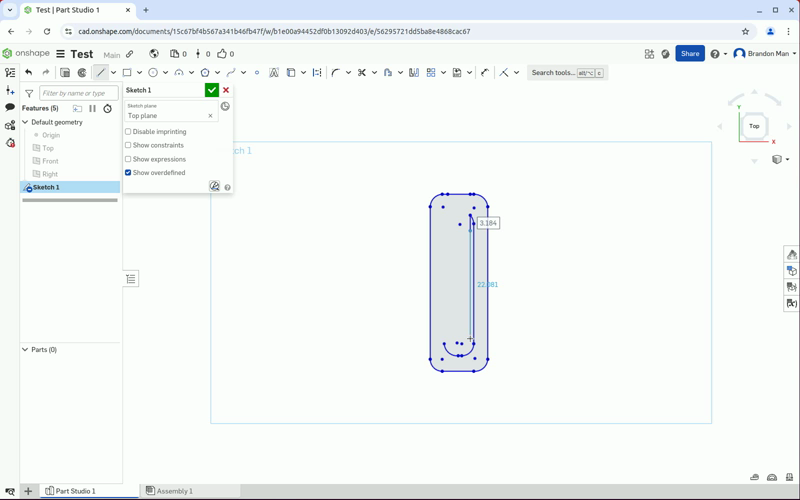
key_up(shift)
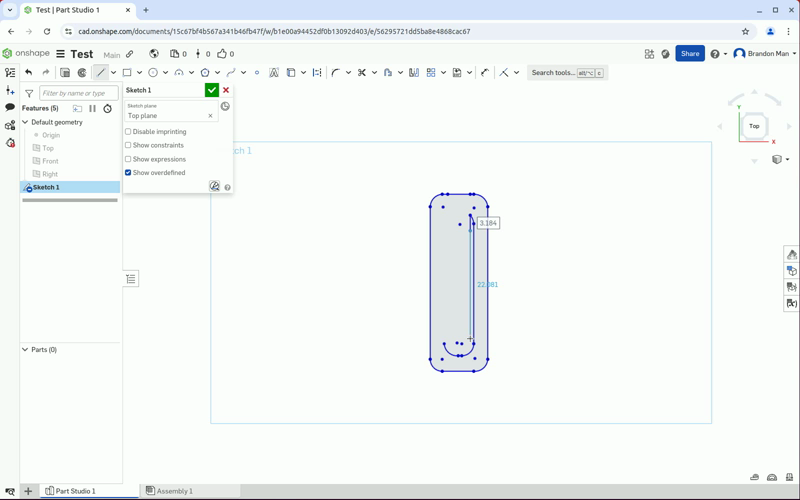
key_down(shift)
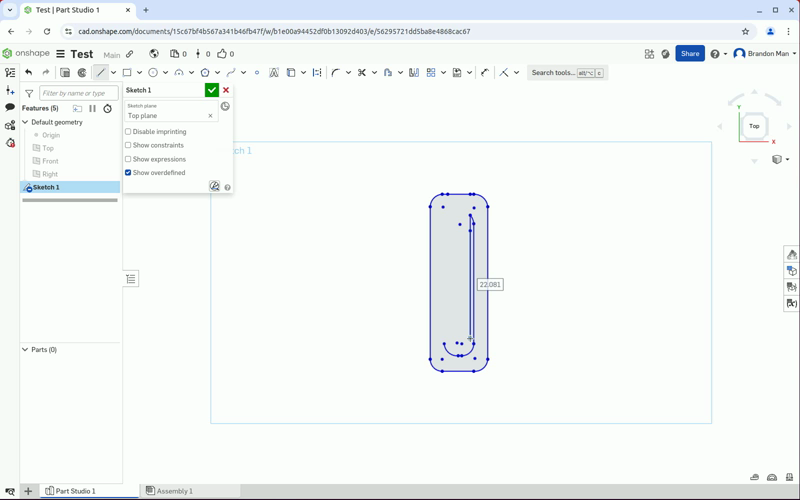
mouse_move(500, 338)
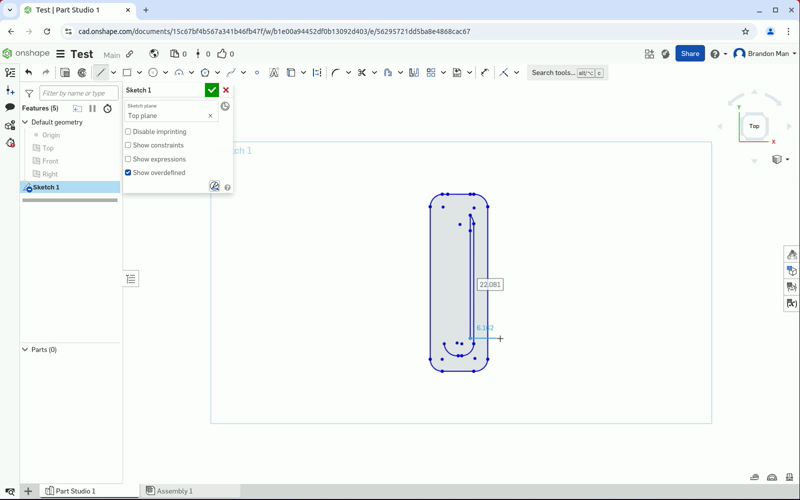
mouse_move(447, 338)
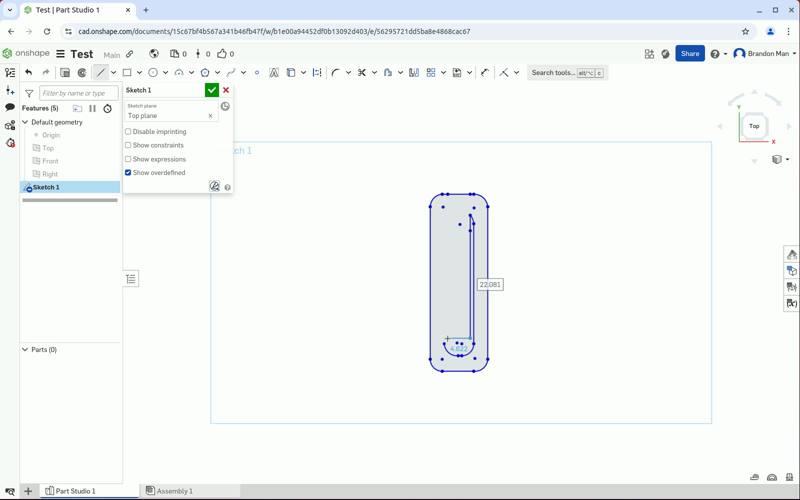
click(447, 338)
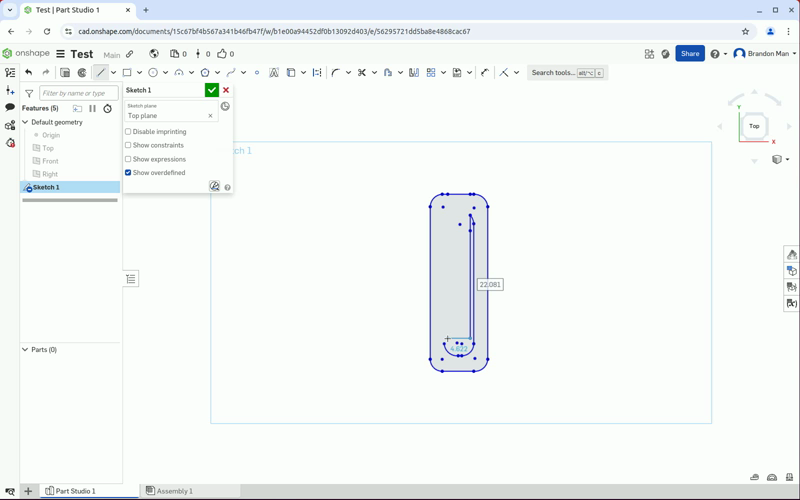
key_up(shift)
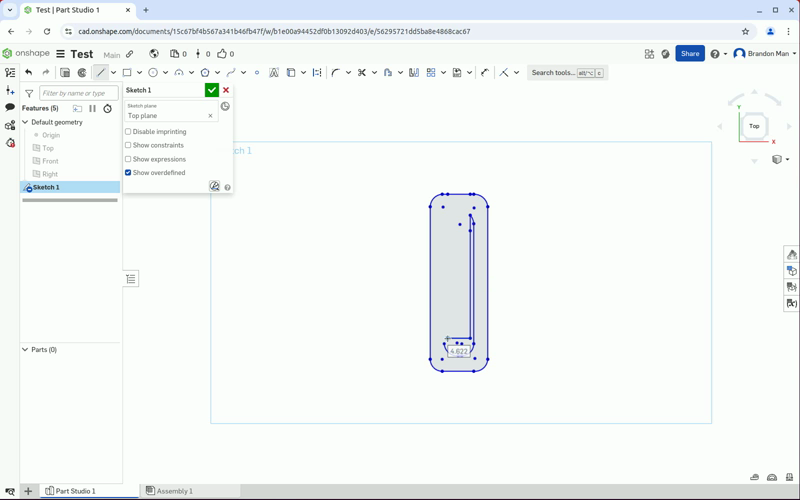
key_down(shift)
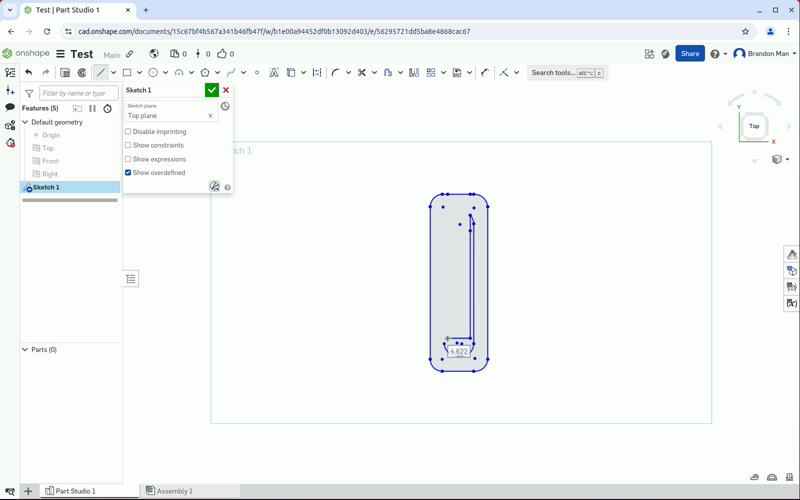
mouse_move(447, 230)
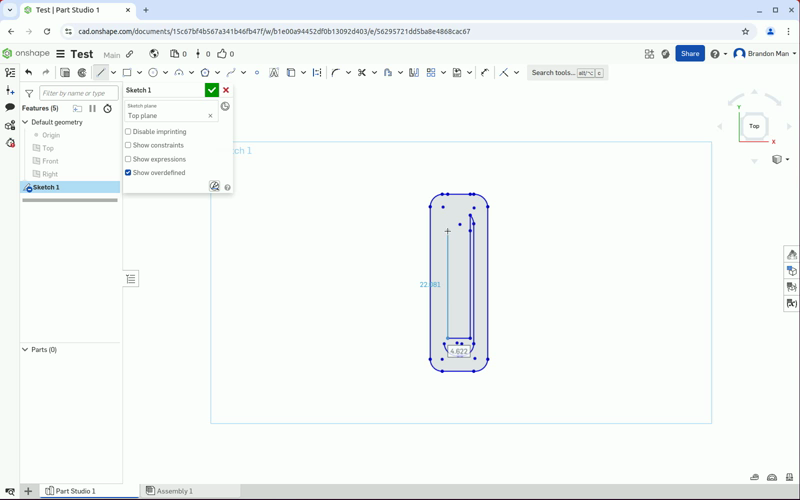
click(447, 230)
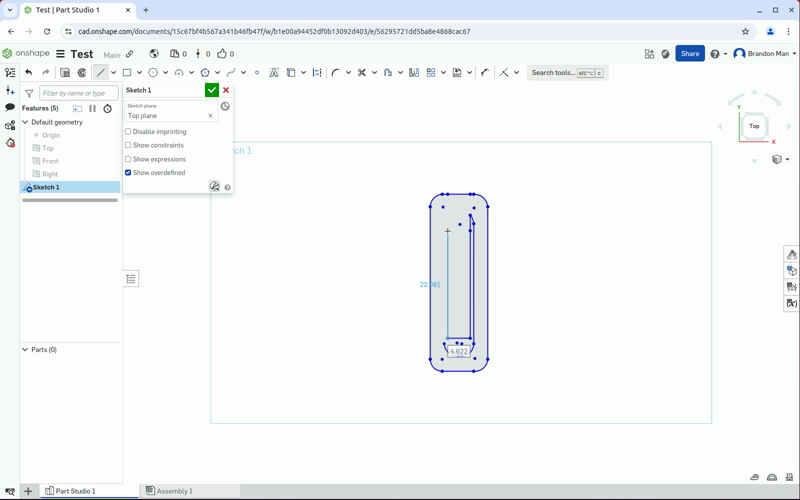
key_up(shift)
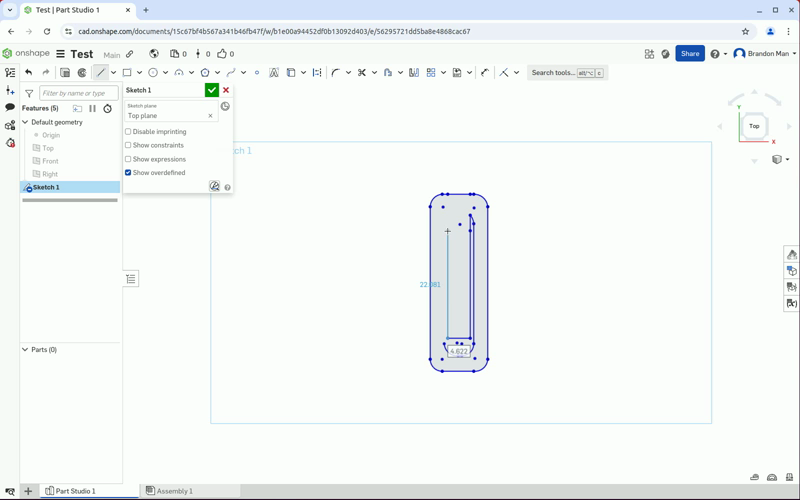
key_down(shift)
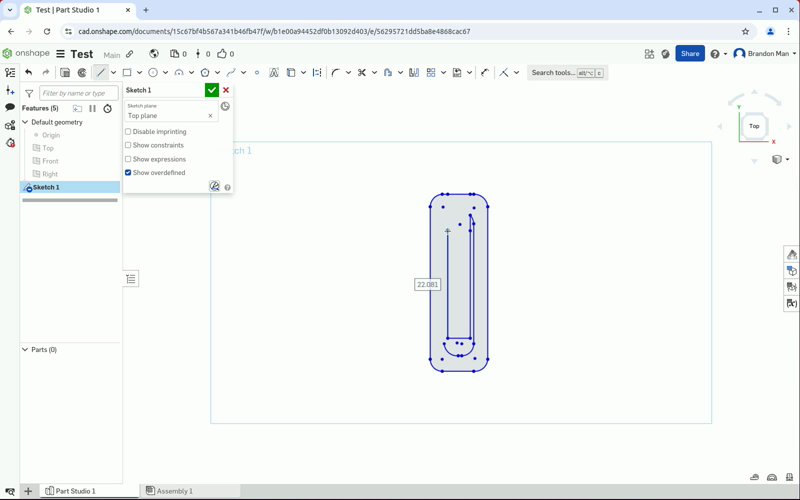
mouse_move(477, 230)
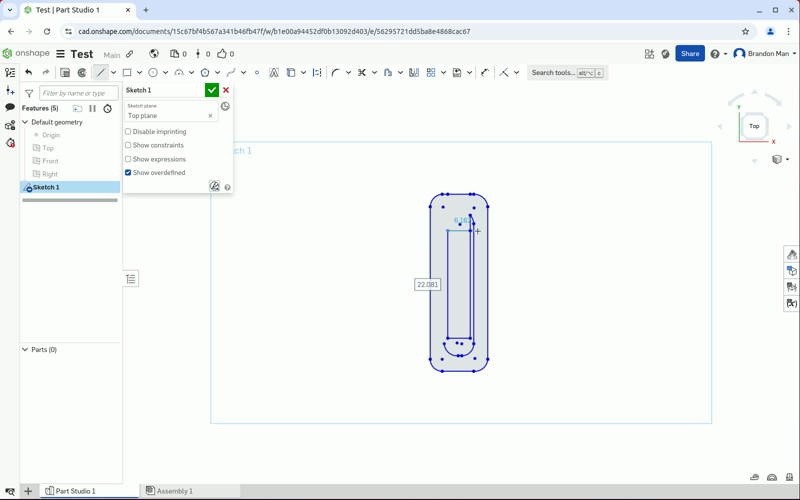
mouse_move(447, 215)
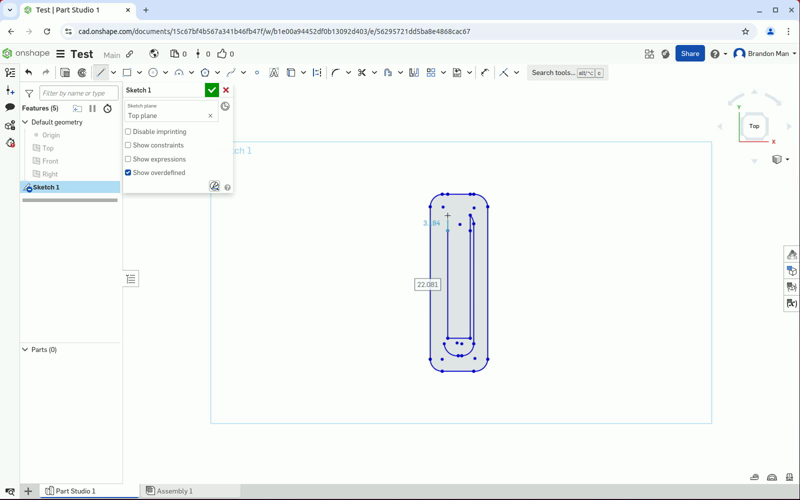
click(447, 215)
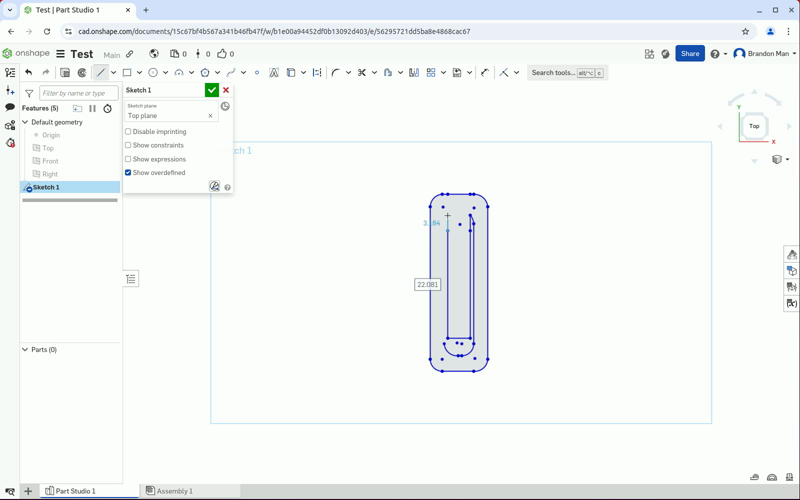
key_up(shift)
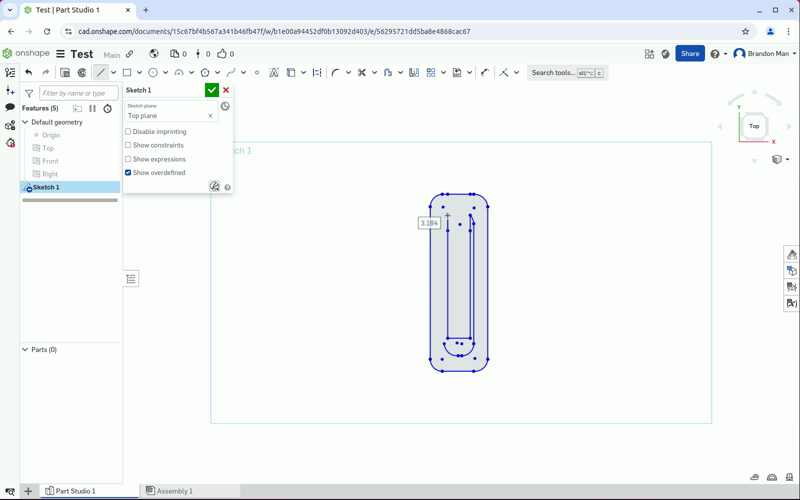
key(esc)
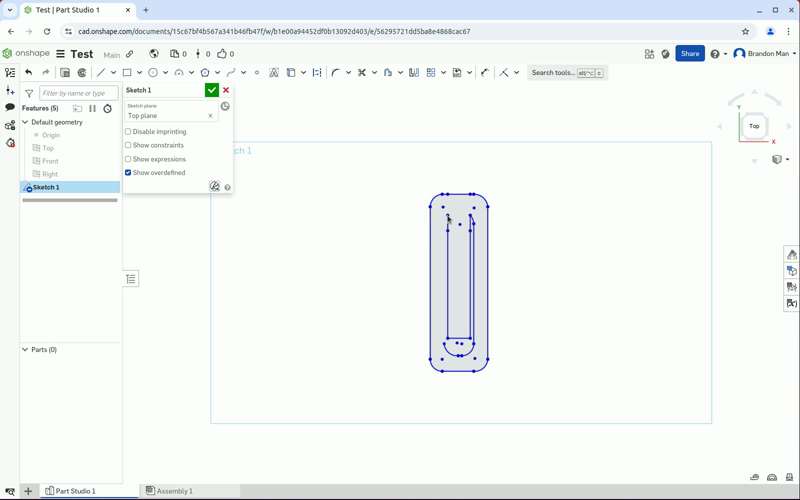
key(a)
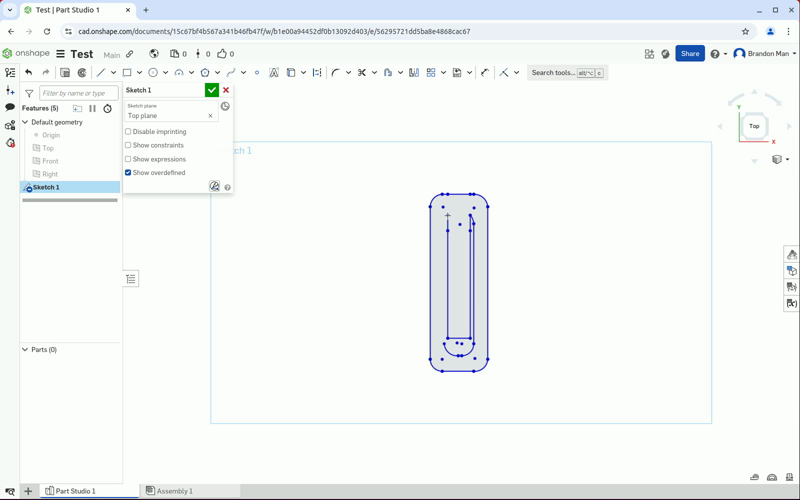
mouse_move(447, 215)
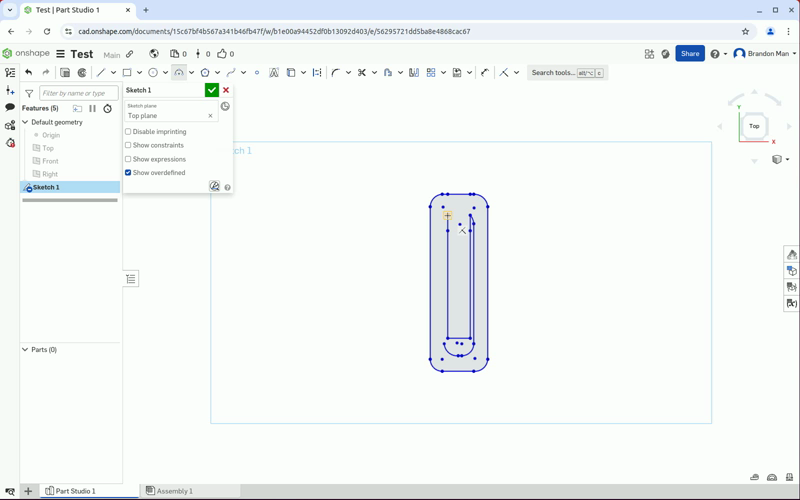
click(447, 215)
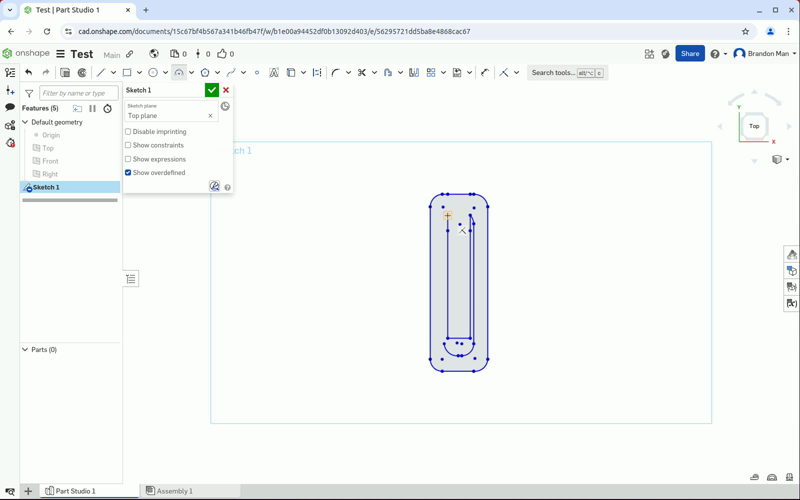
key_down(shift)
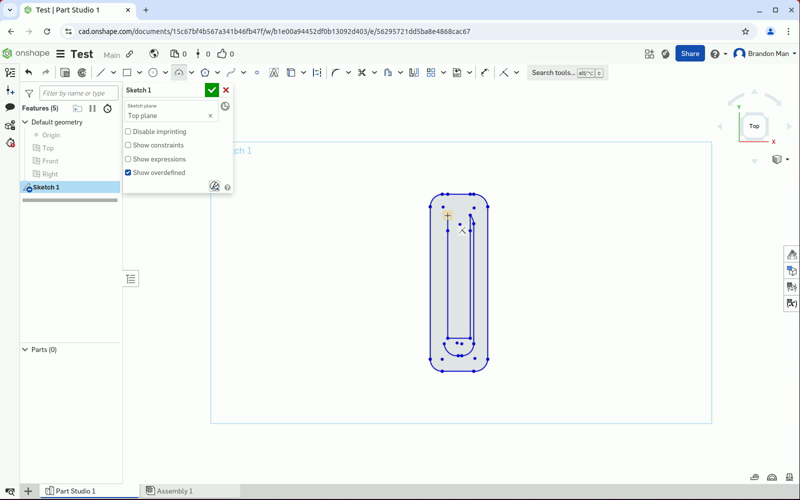
mouse_move(444, 223)
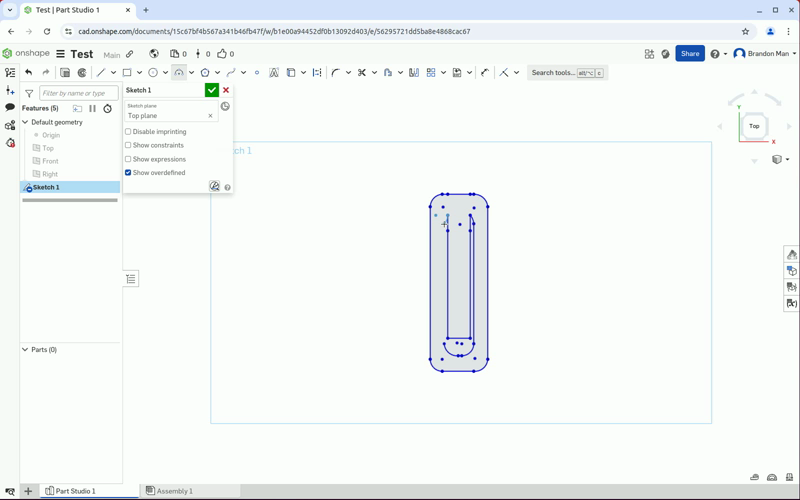
click(444, 223)
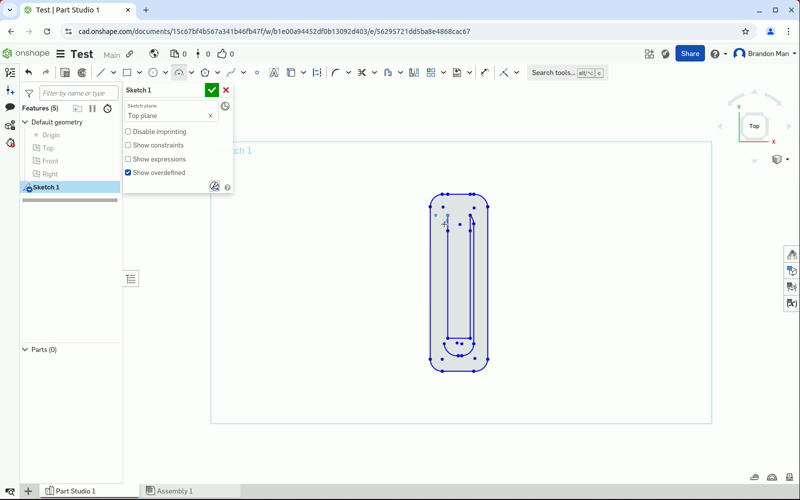
mouse_move(445, 219)
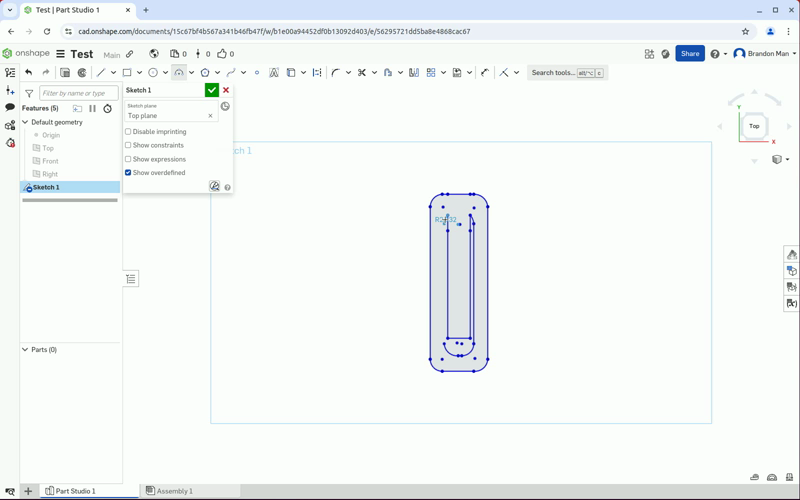
click(445, 219)
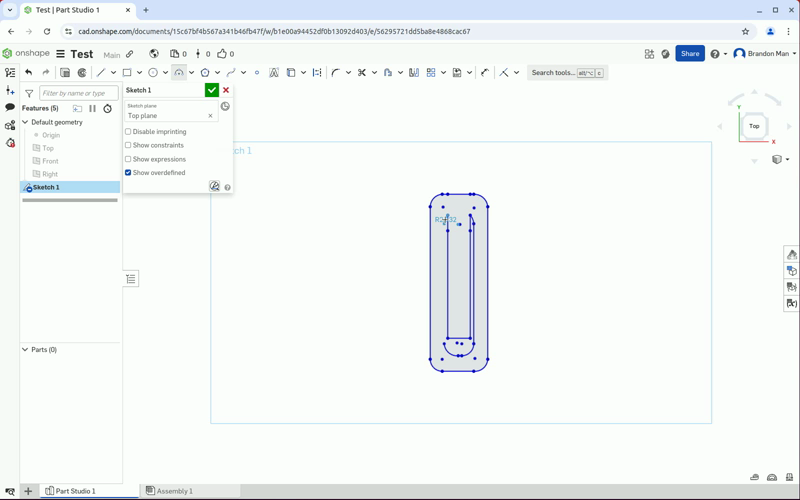
key_up(shift)
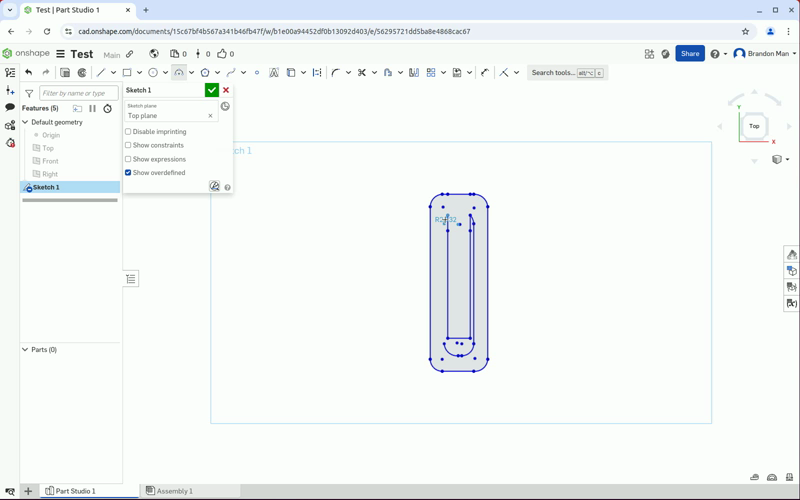
key(esc)
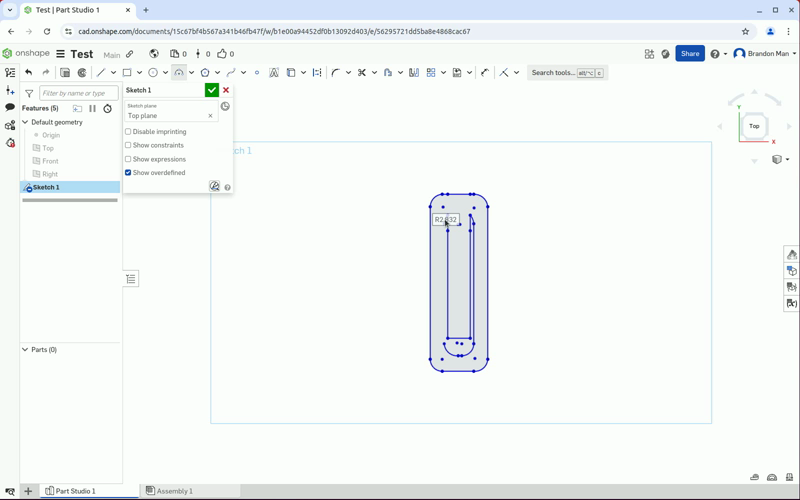
key(l)
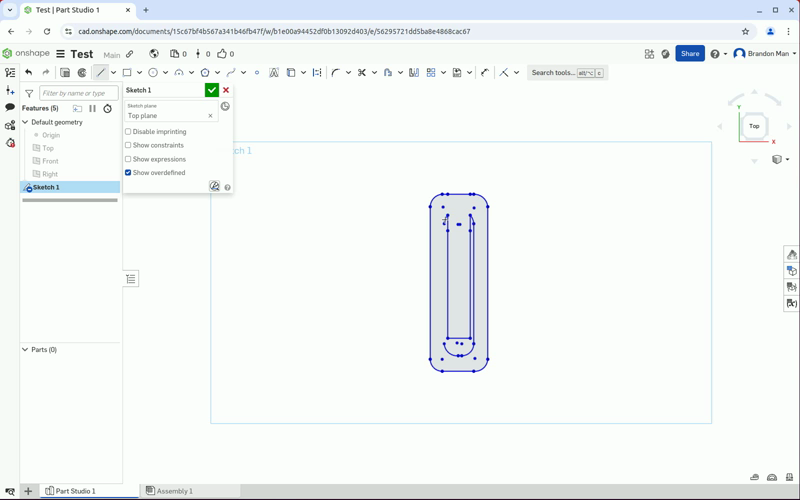
mouse_move(444, 223)
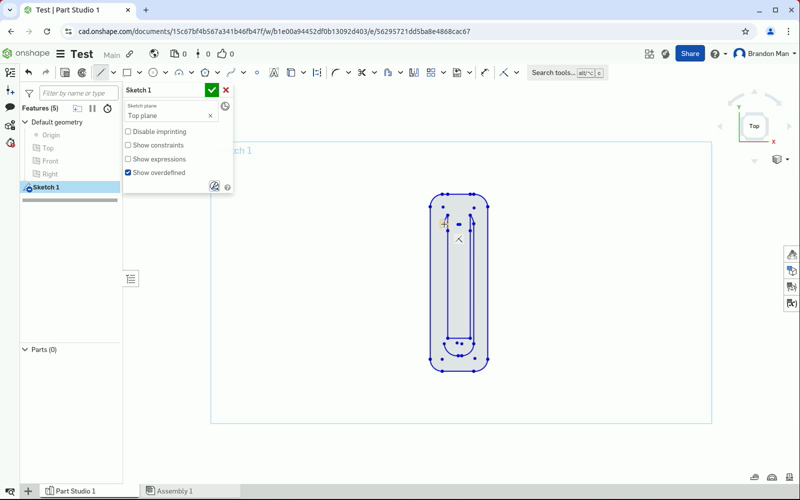
click(444, 223)
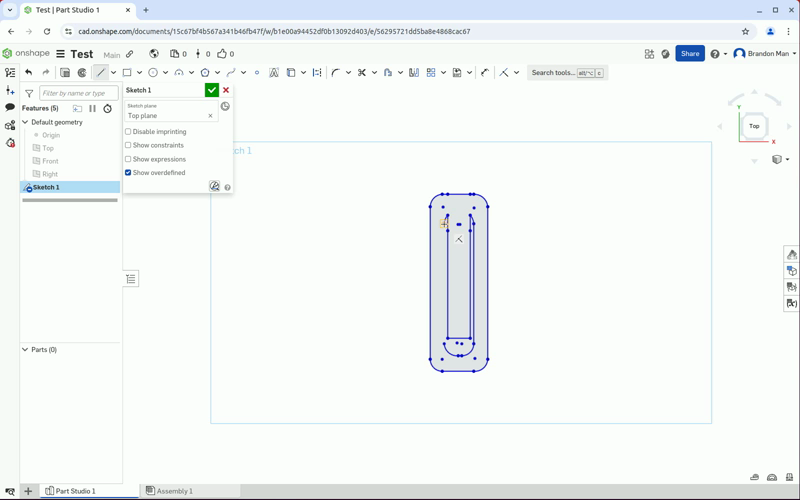
key_down(shift)
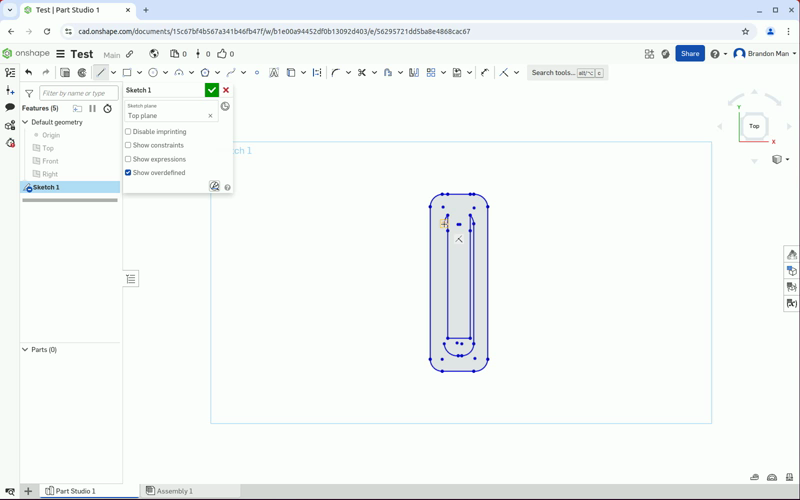
mouse_move(444, 343)
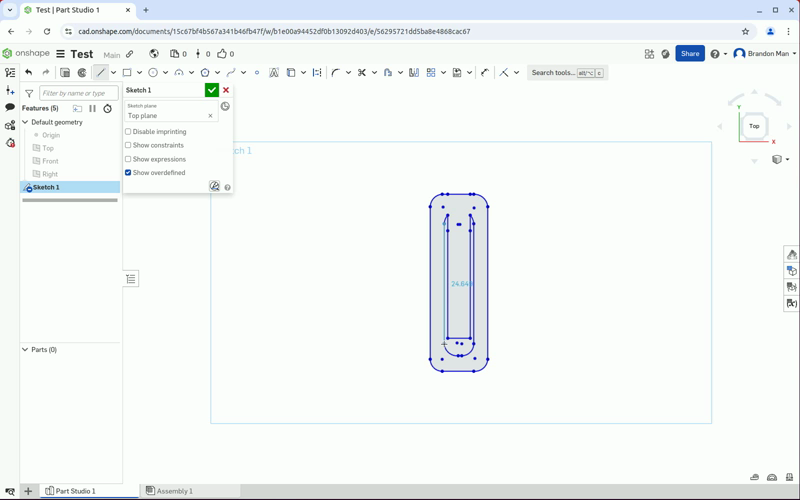
key_up(shift)
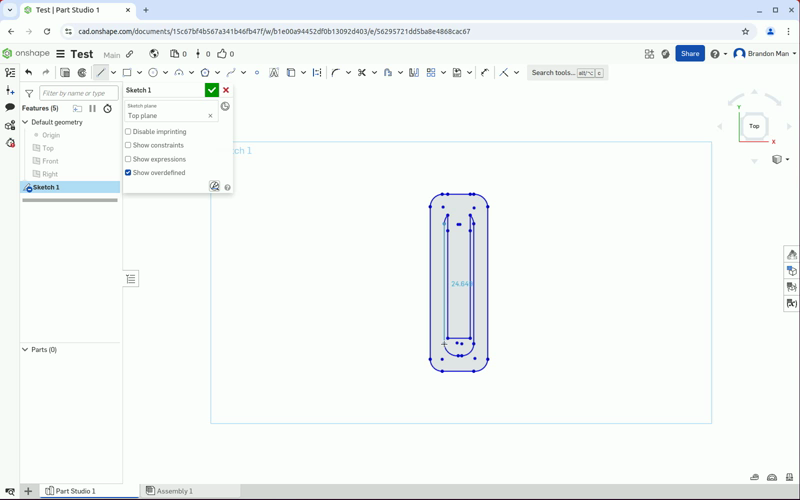
click(444, 343)
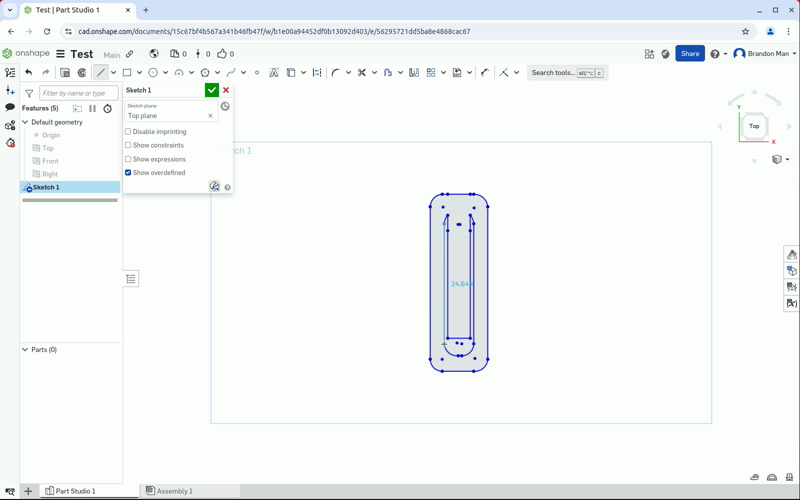
key(esc)
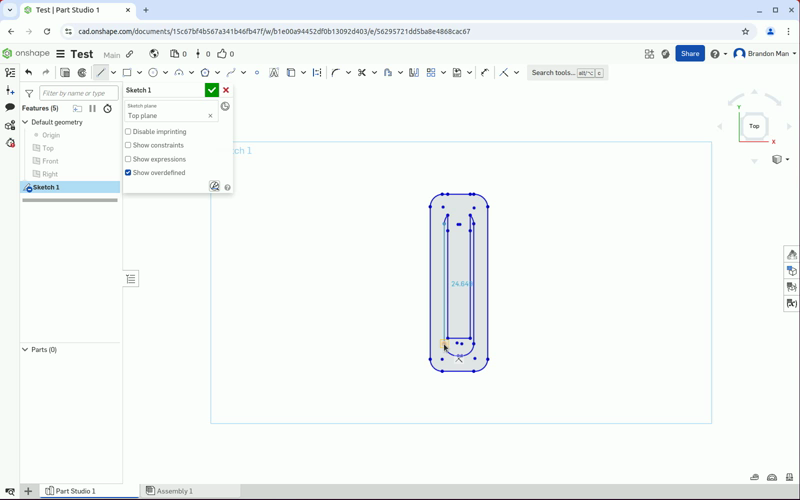
mouse_move(463, 309)
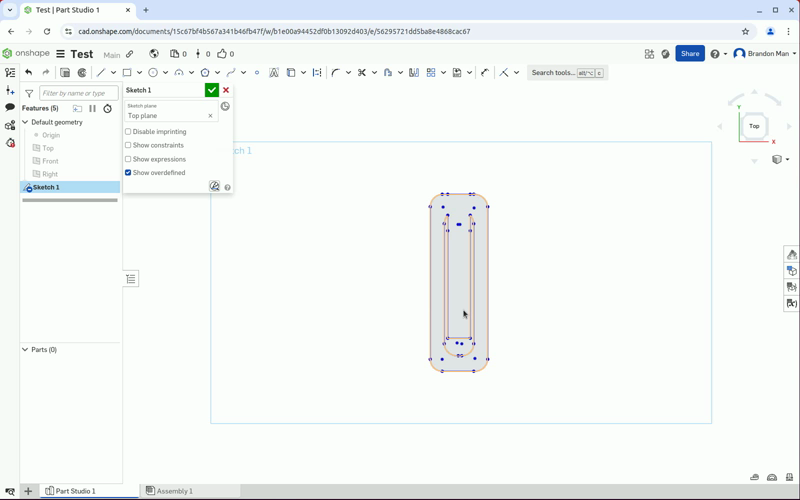
click(463, 309)
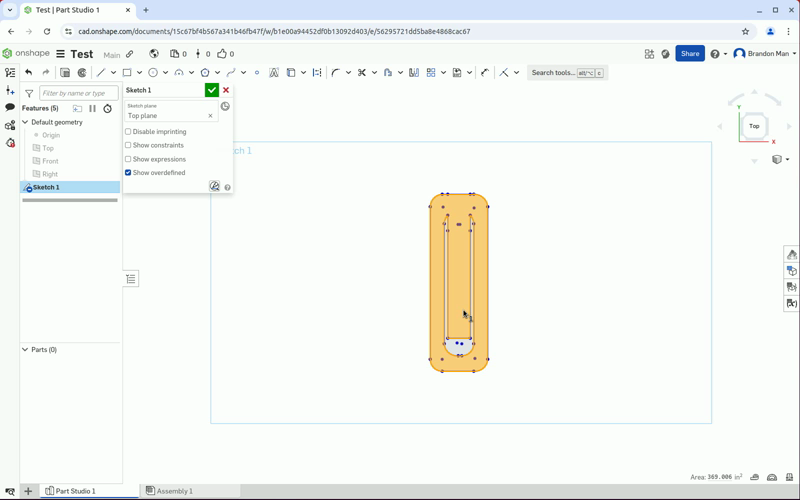
mouse_move(73, 352)
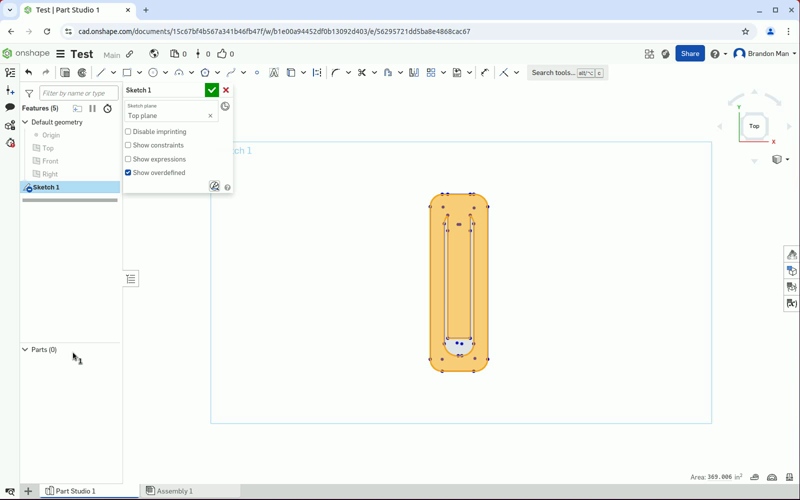
key(shift+y)
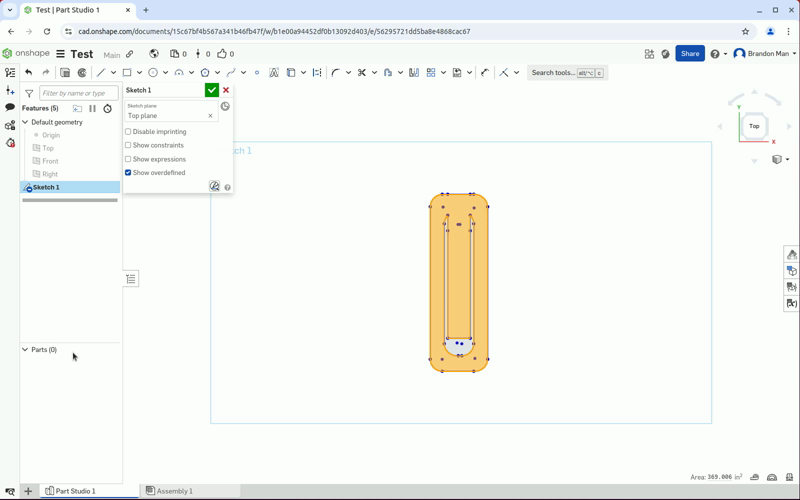
key(shift+e)
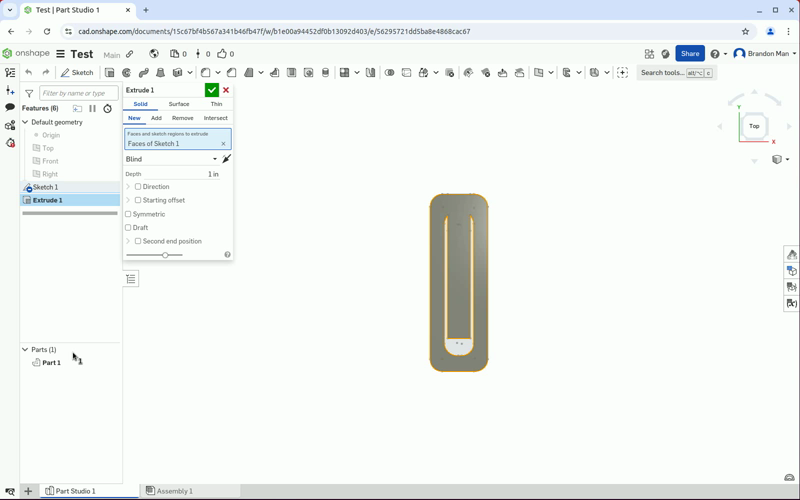
mouse_move(143, 106)
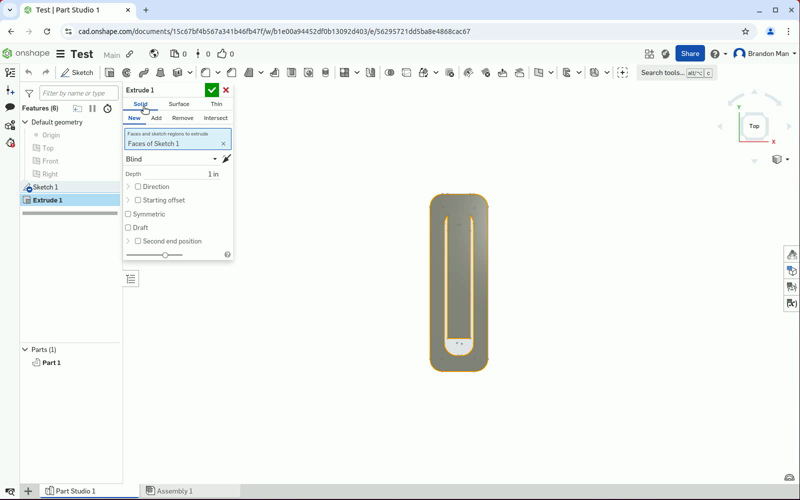
click(143, 106)
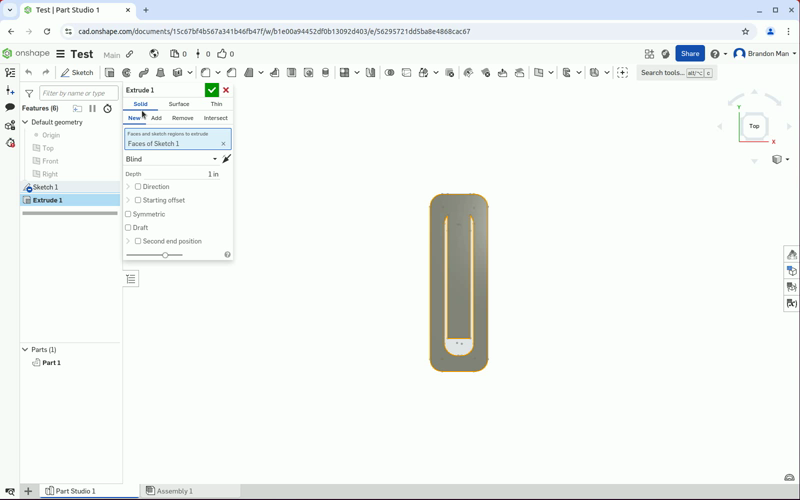
mouse_move(137, 120)
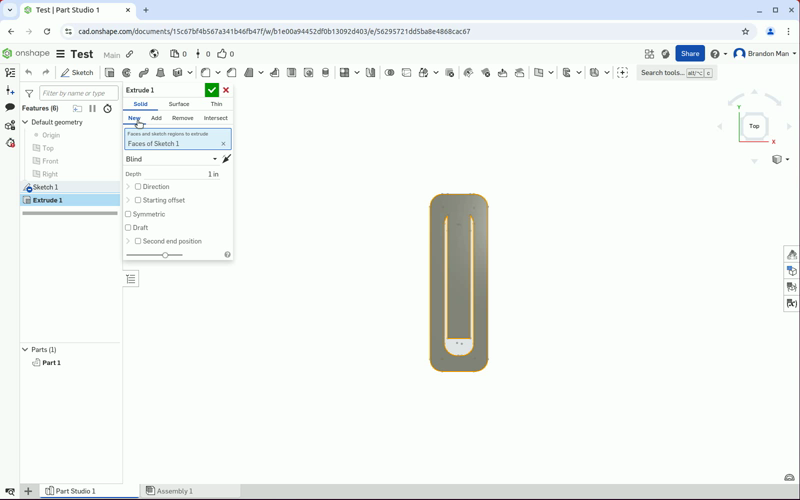
click(137, 120)
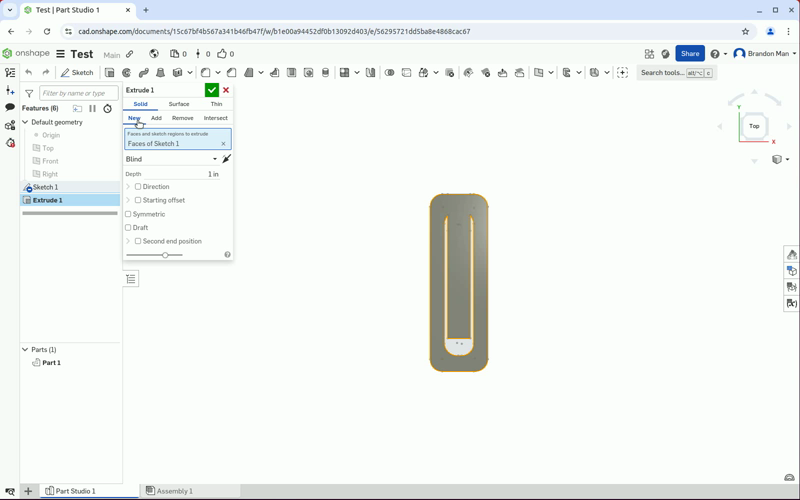
key(tab, 4)
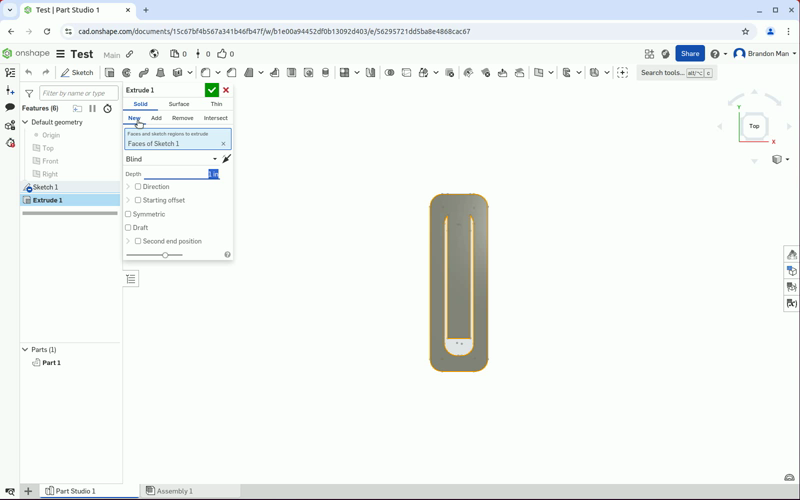
text(0.241)
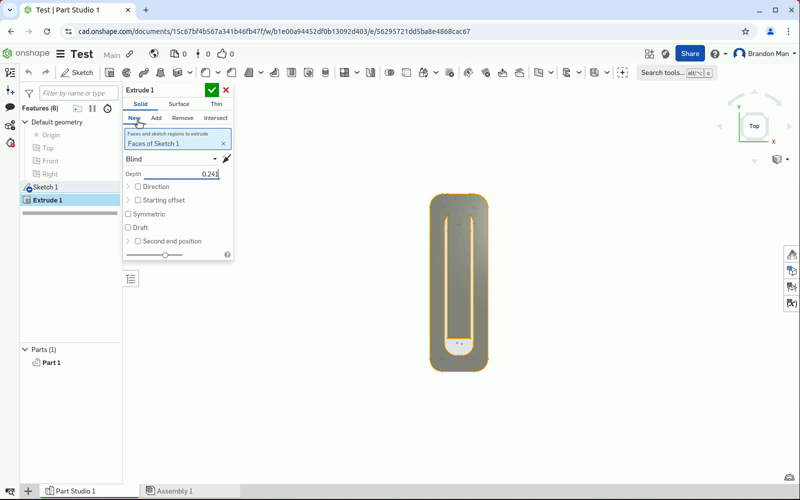
key(enter)
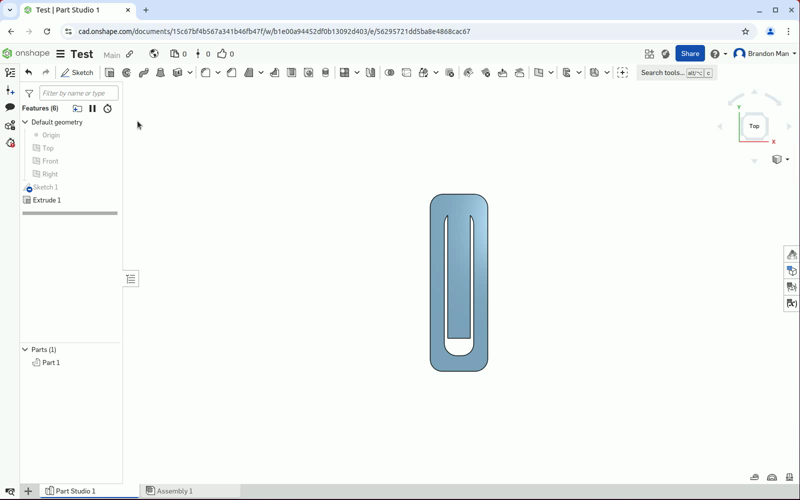
key(shift+h)
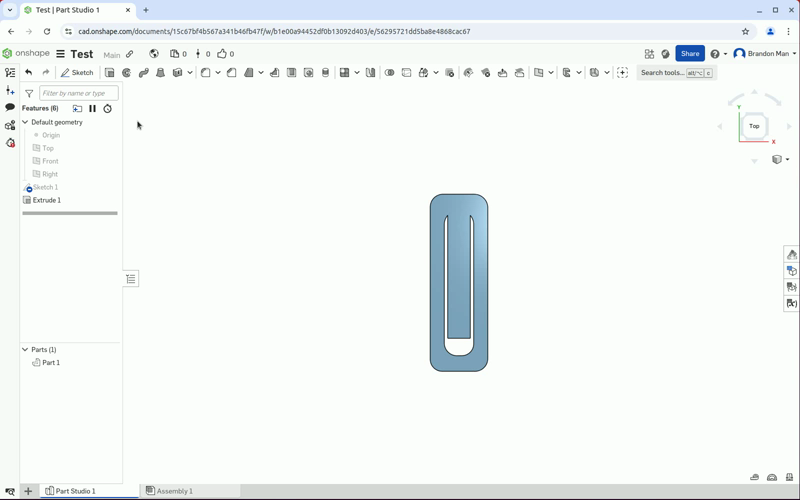
key(shift+h)
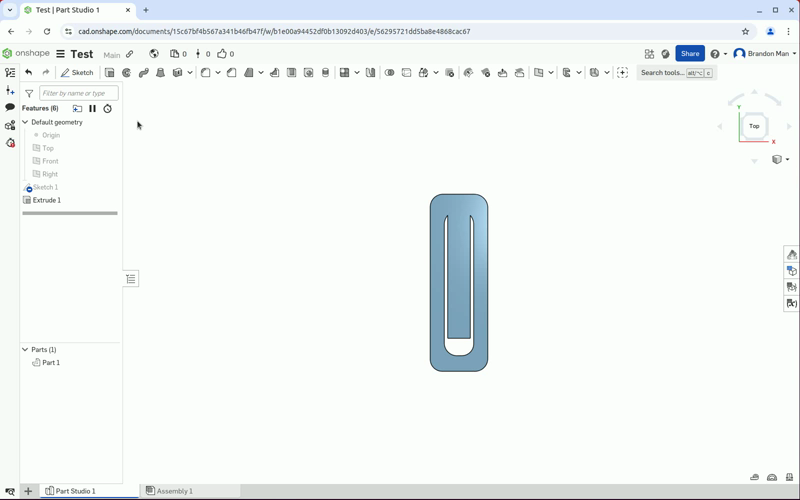
mouse_move(73, 189)
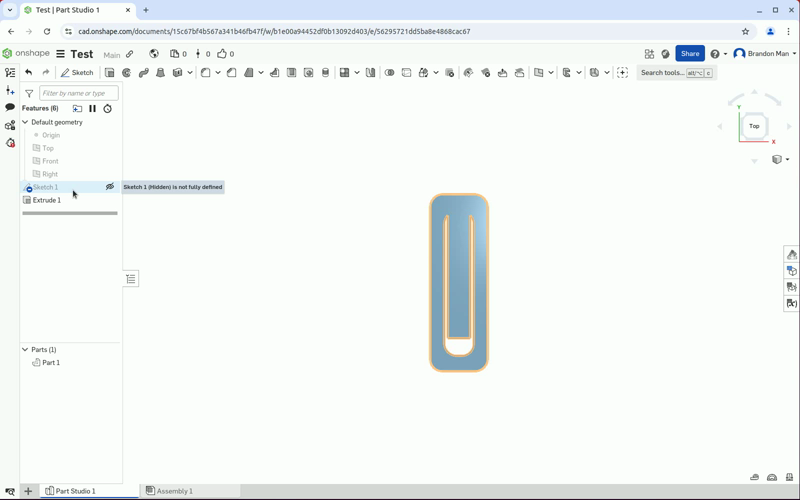
click(73, 189)
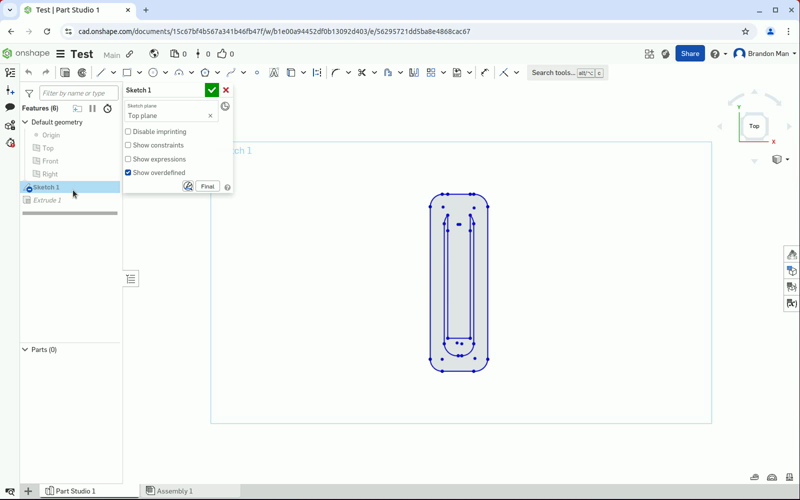
mouse_move(229, 92)
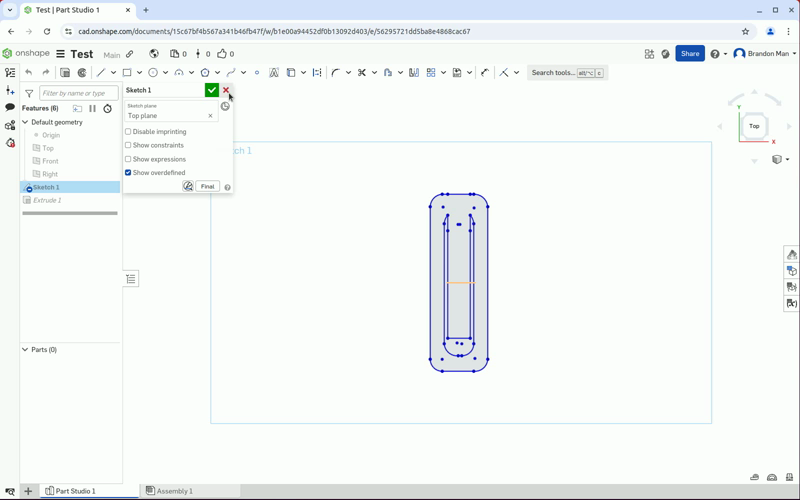
click(229, 92)
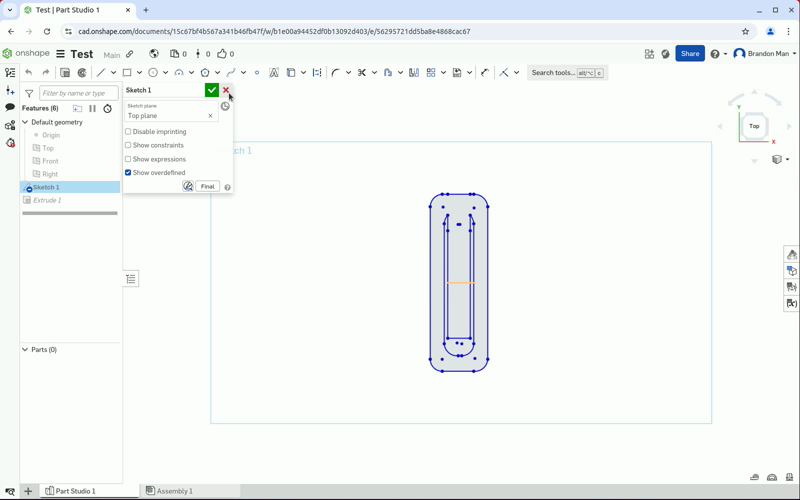
key(shift+s)
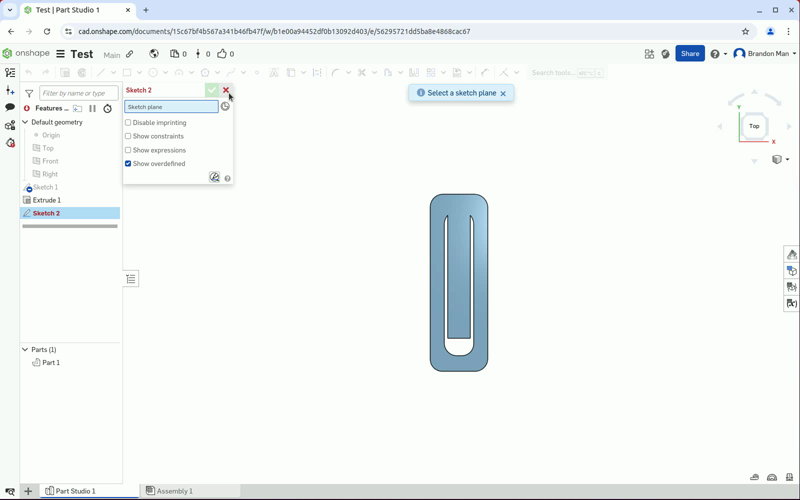
mouse_move(73, 150)
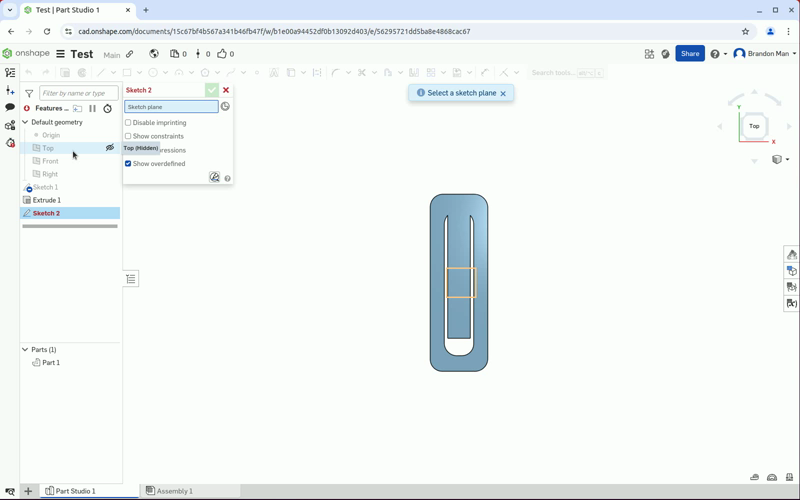
click(73, 150)
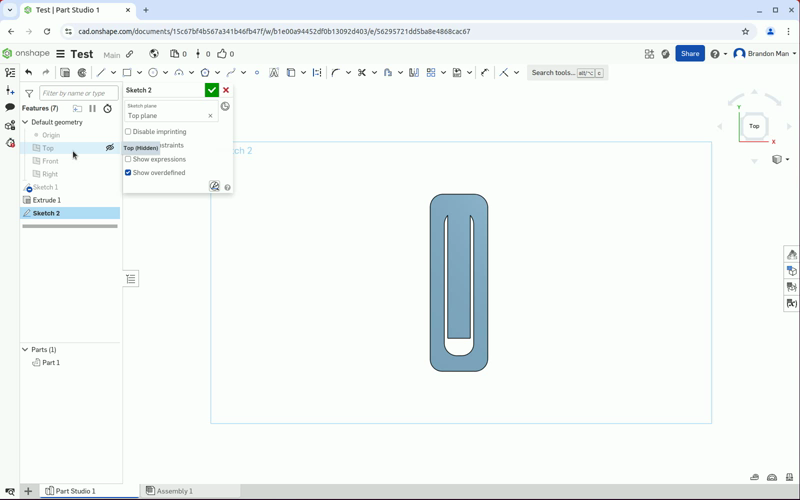
mouse_move(73, 352)
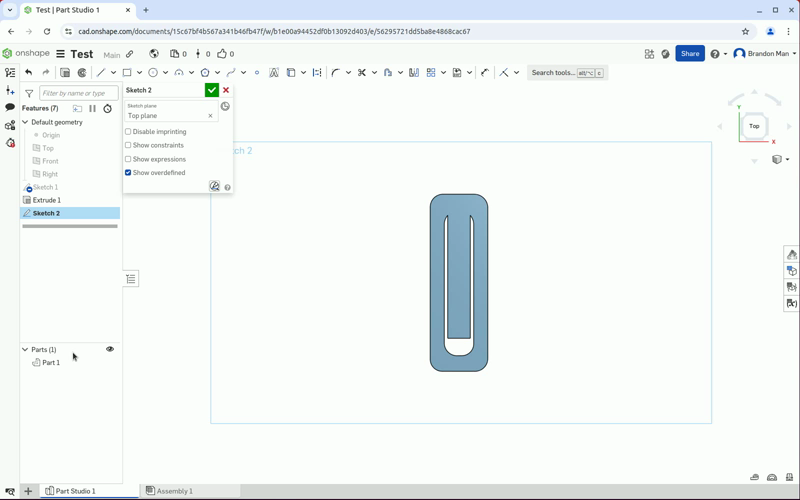
key(y)
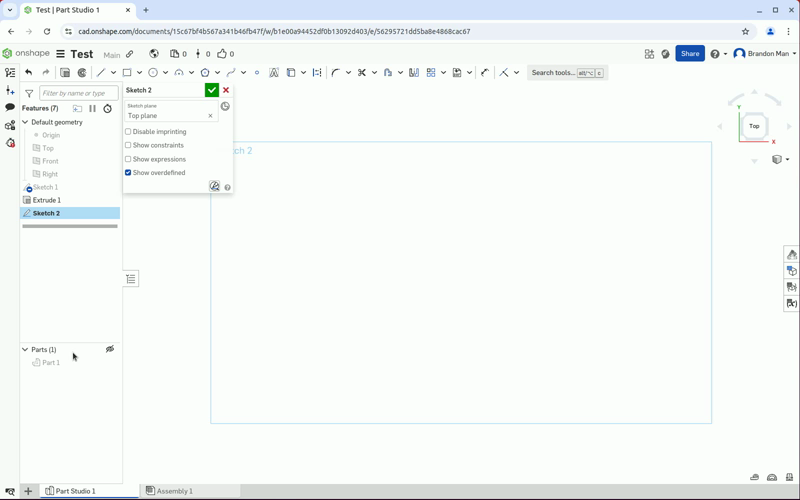
key(a)
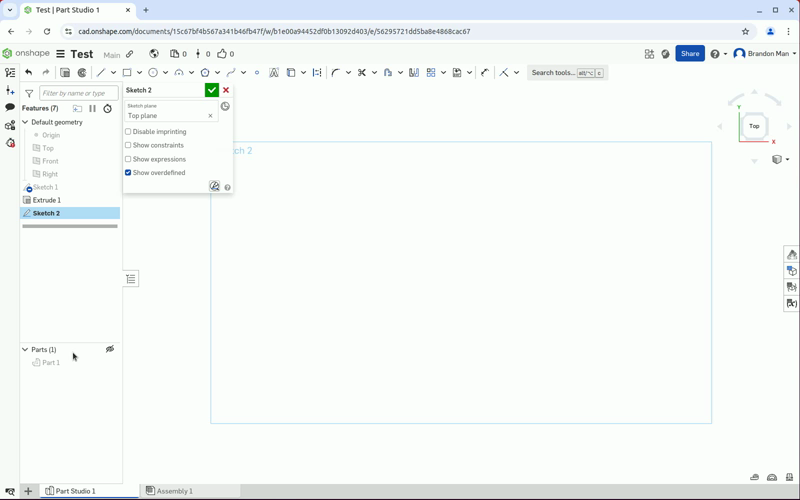
key_down(shift)
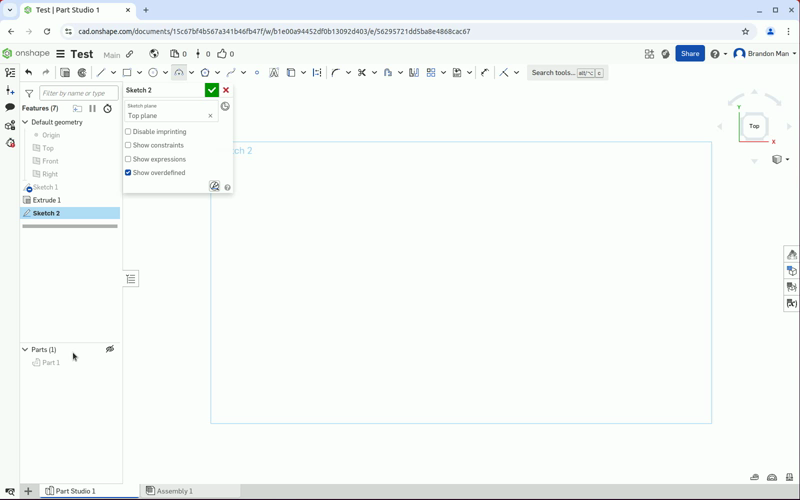
mouse_move(434, 196)
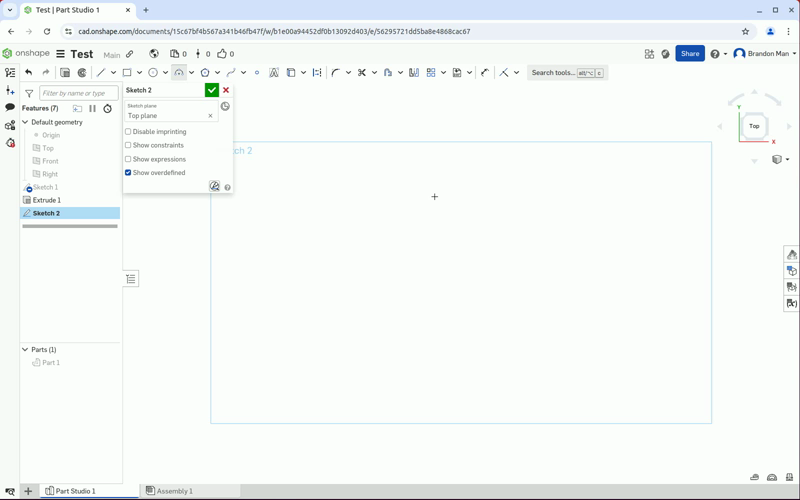
click(434, 196)
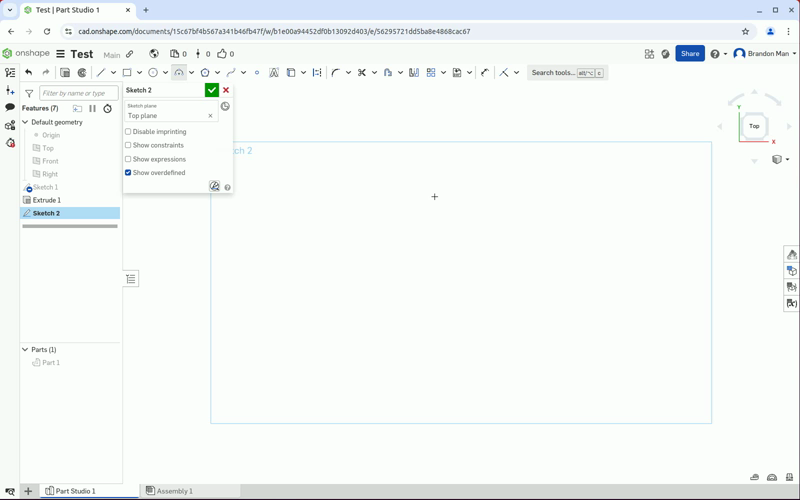
key_up(shift)
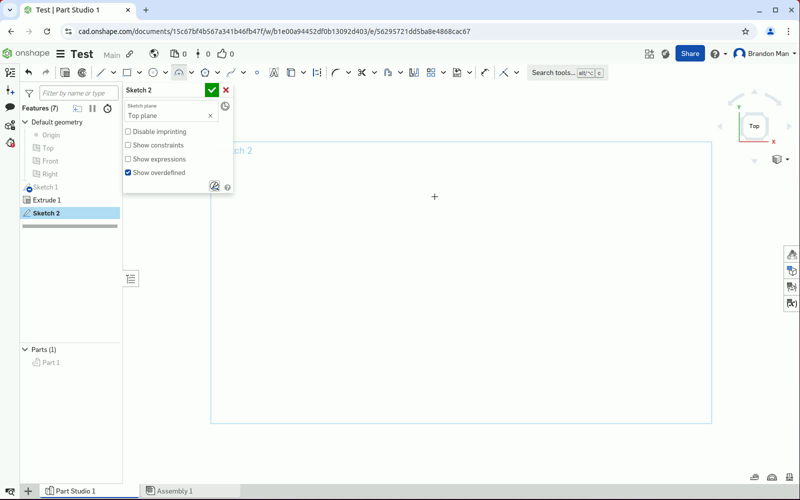
key_down(shift)
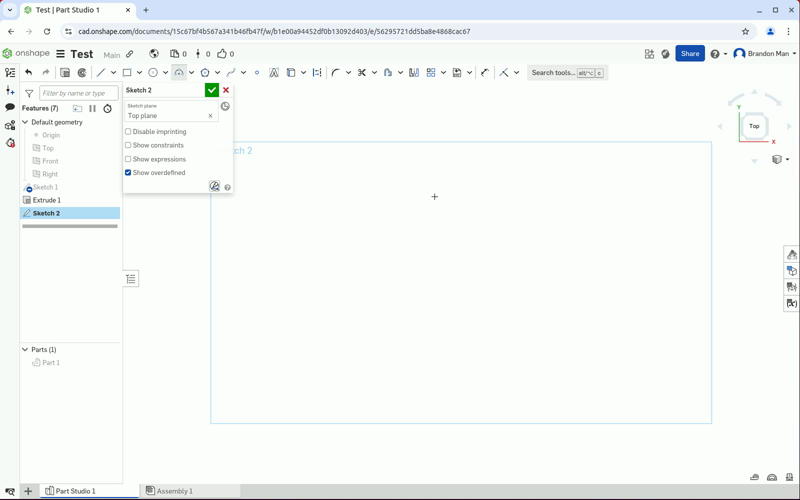
mouse_move(441, 193)
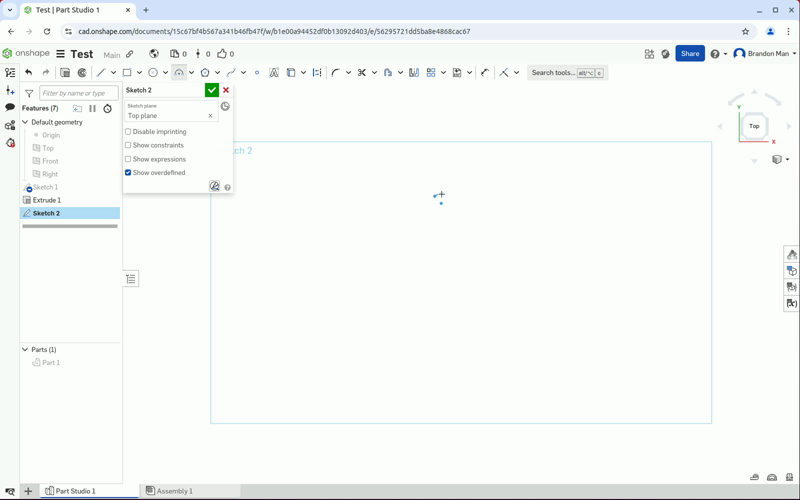
scroll(6)
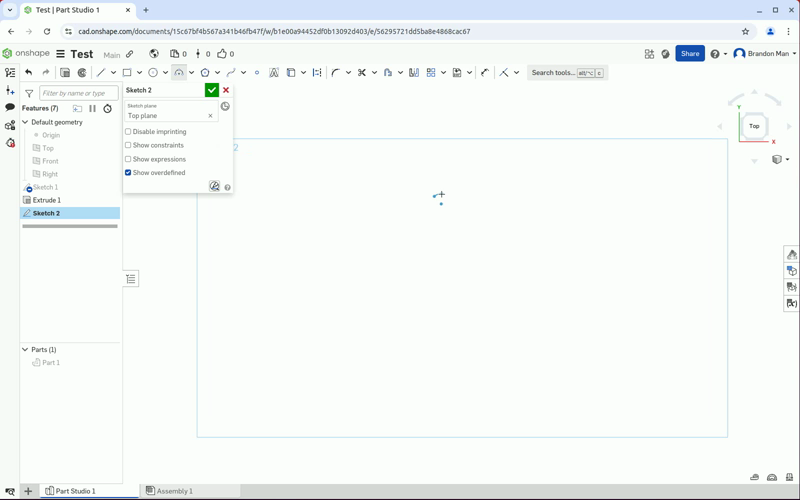
scroll(6)
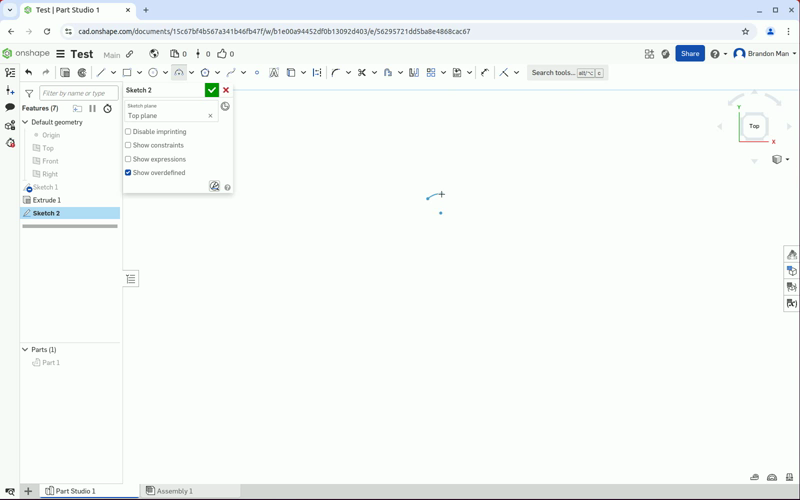
scroll(6)
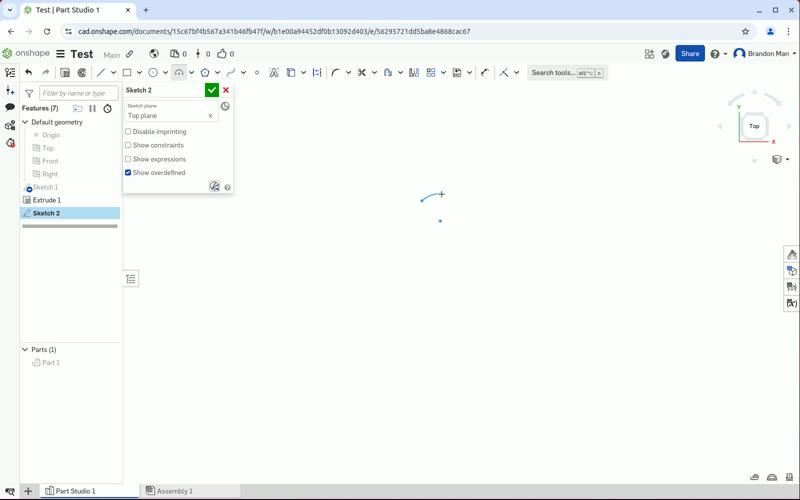
scroll(6)
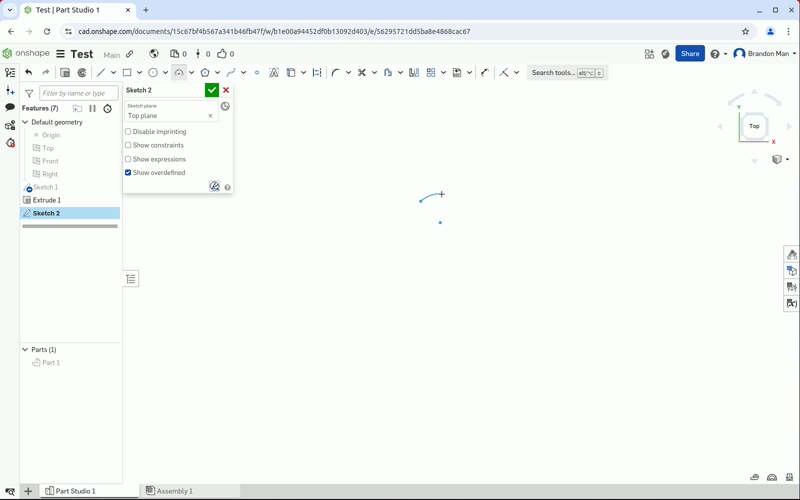
scroll(6)
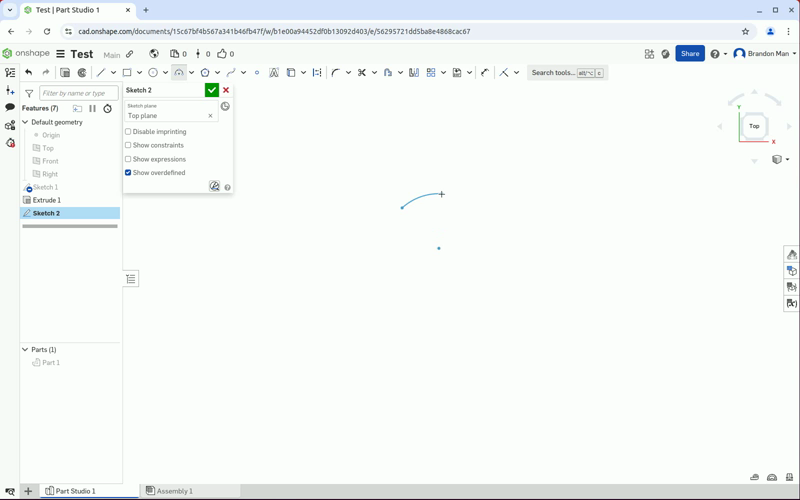
scroll(6)
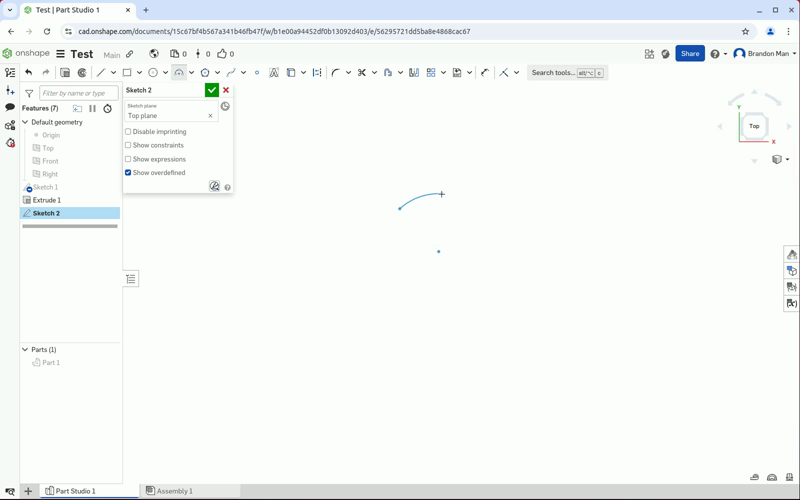
scroll(6)
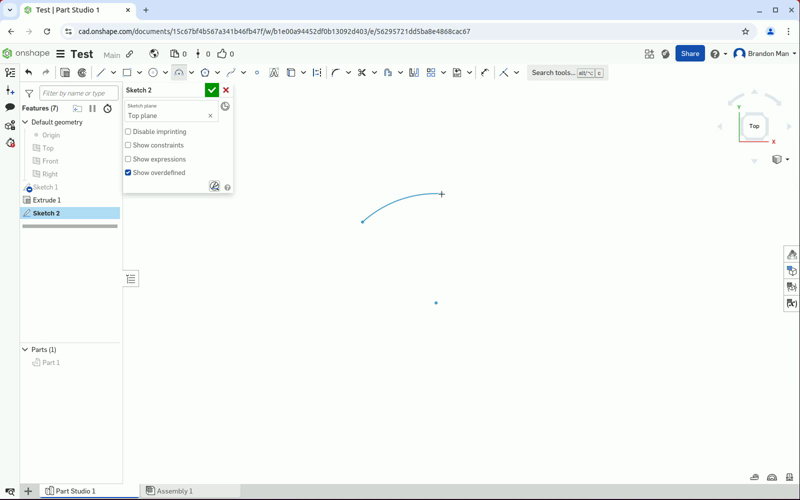
click(441, 193)
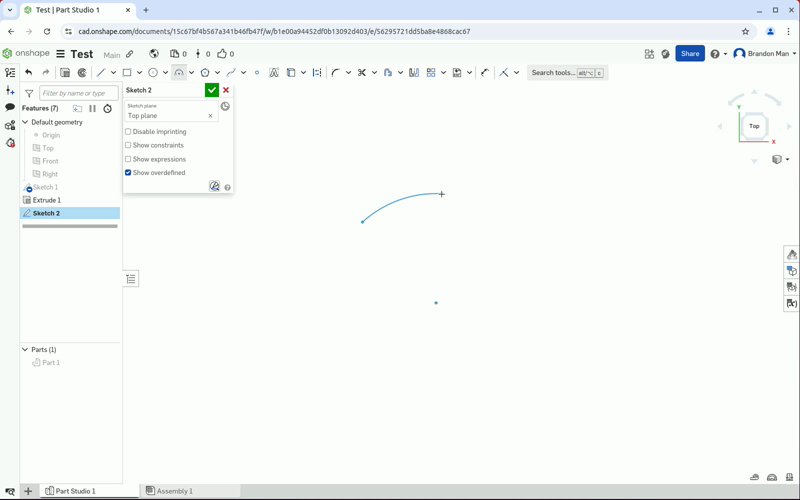
scroll(-6)
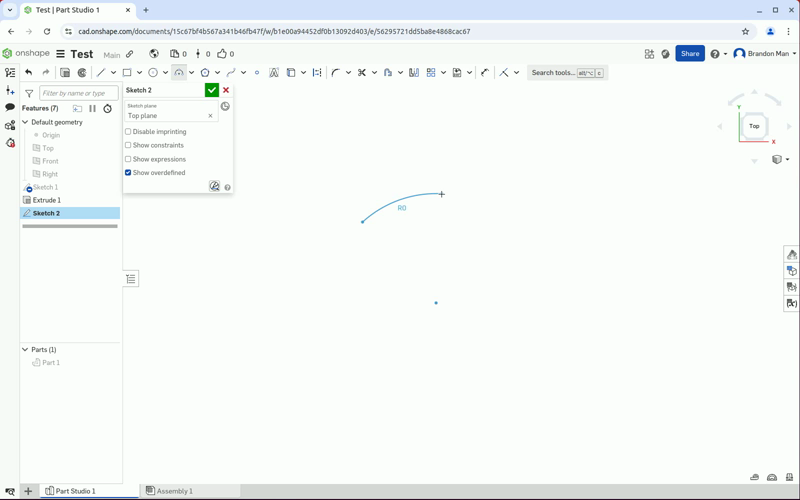
scroll(-6)
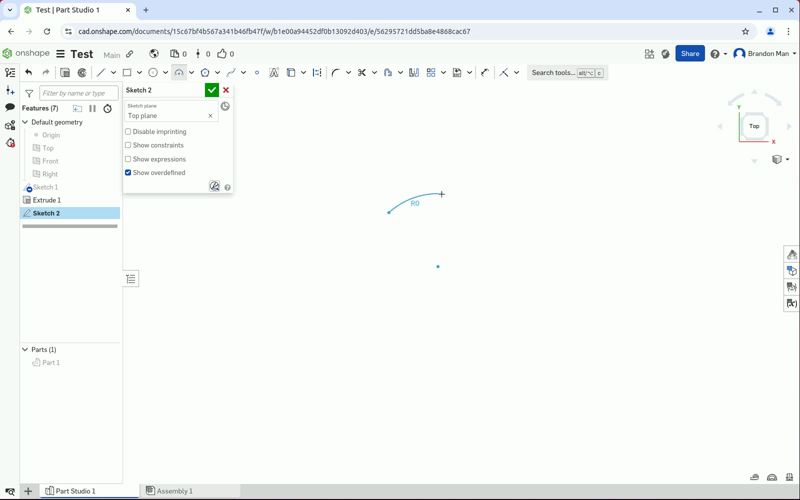
scroll(-6)
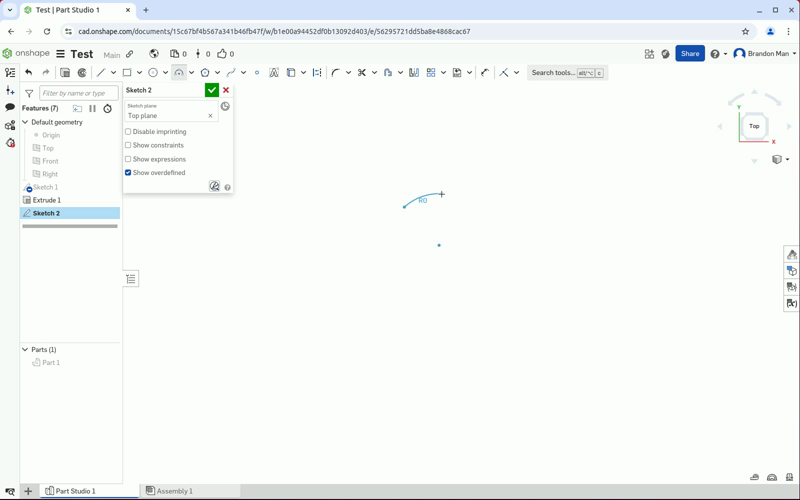
scroll(-6)
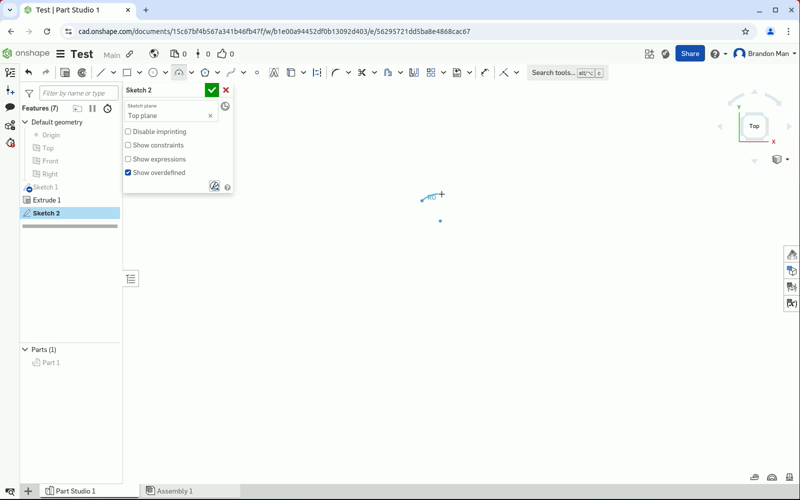
scroll(-6)
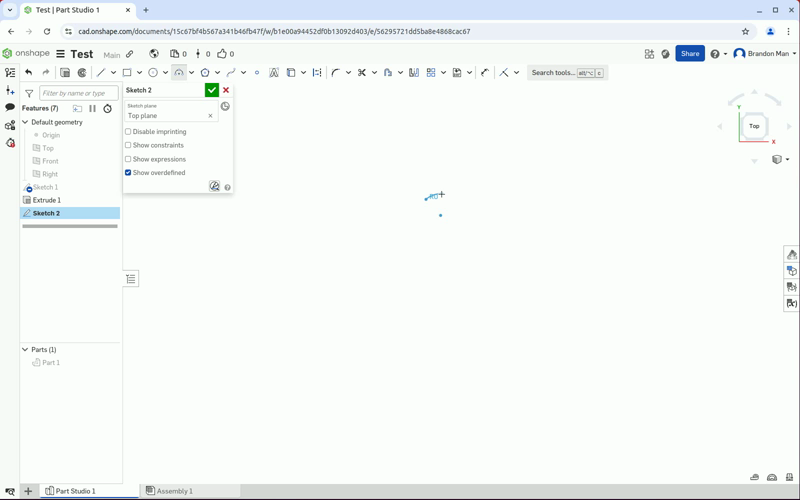
scroll(-6)
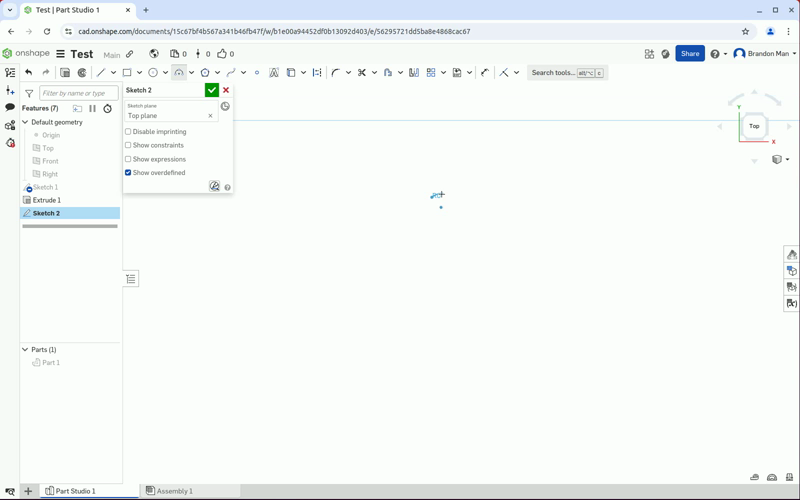
scroll(-6)
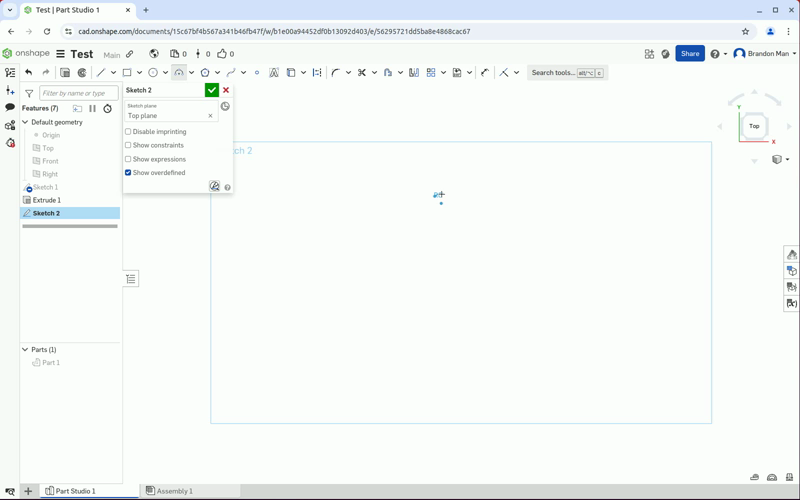
mouse_move(438, 194)
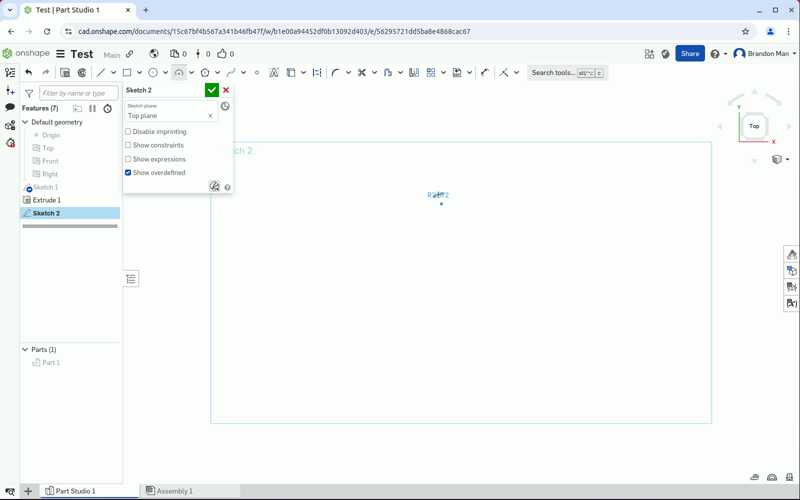
scroll(6)
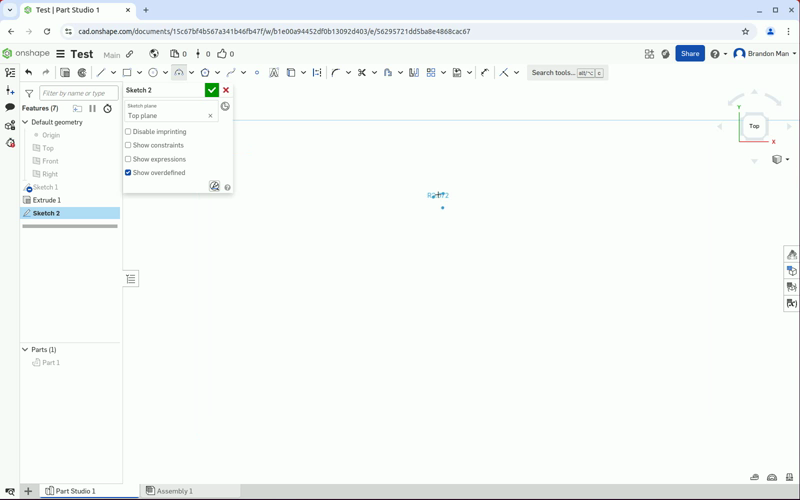
scroll(6)
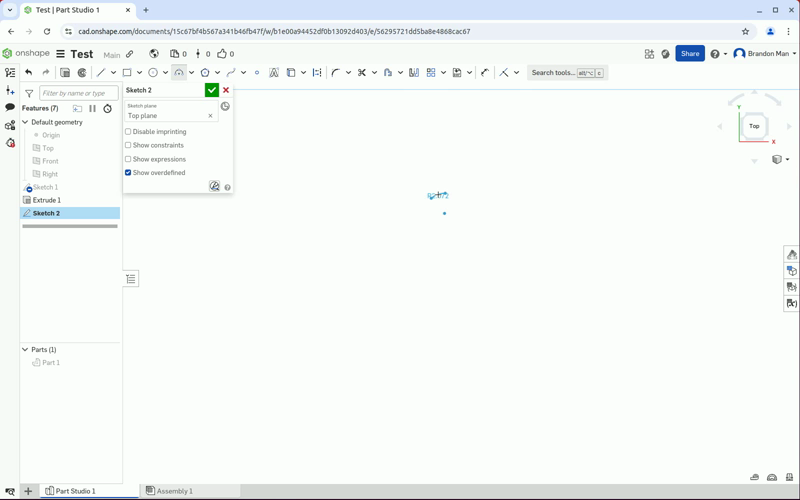
scroll(6)
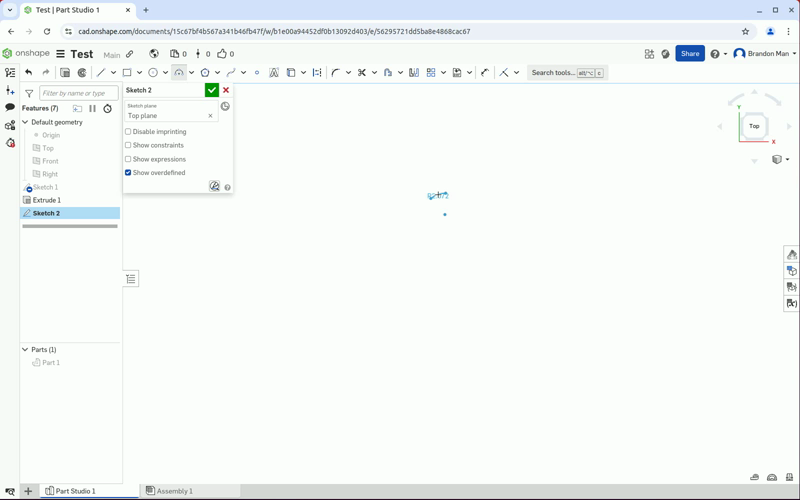
scroll(6)
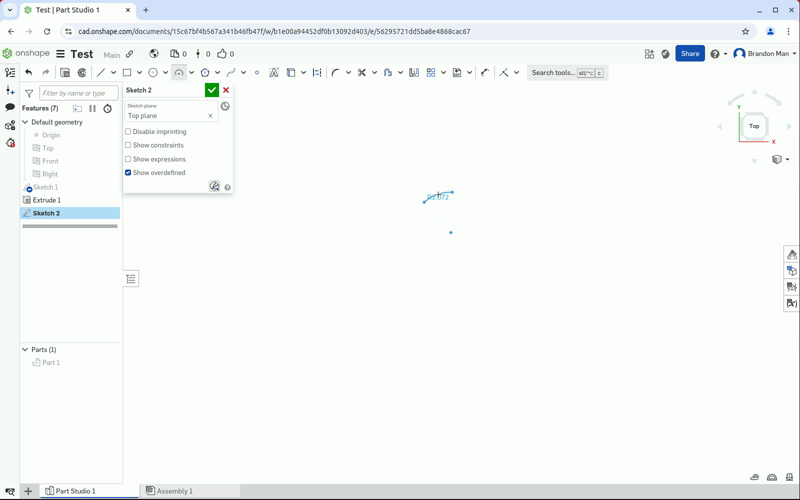
scroll(6)
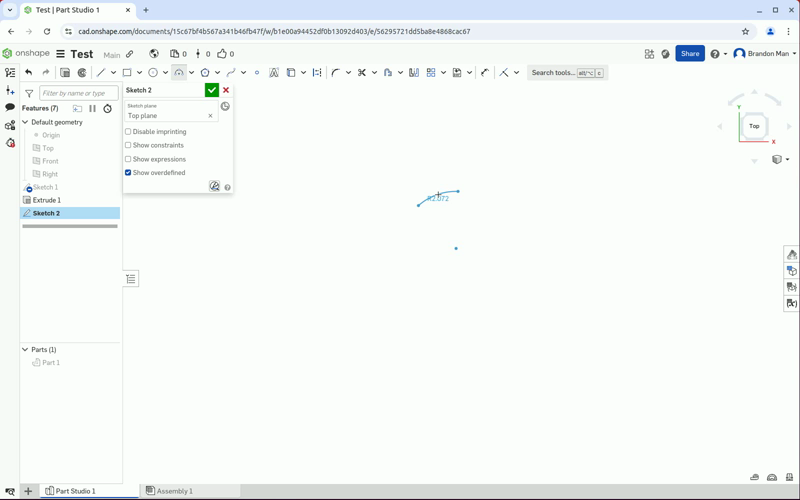
scroll(6)
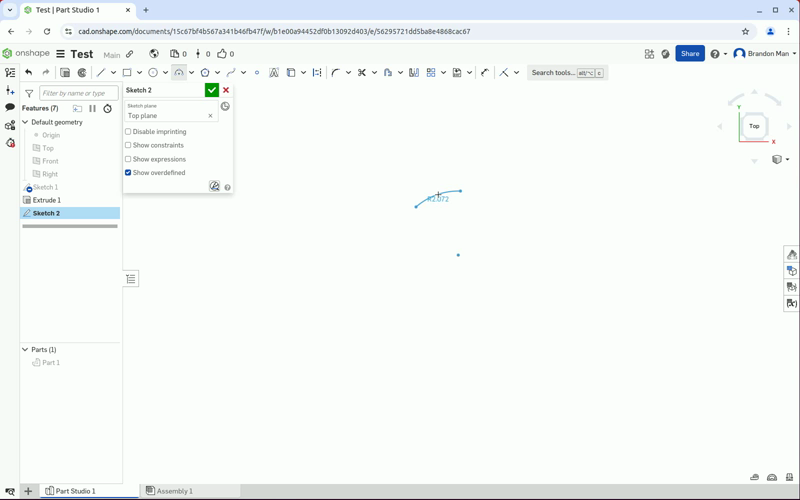
scroll(6)
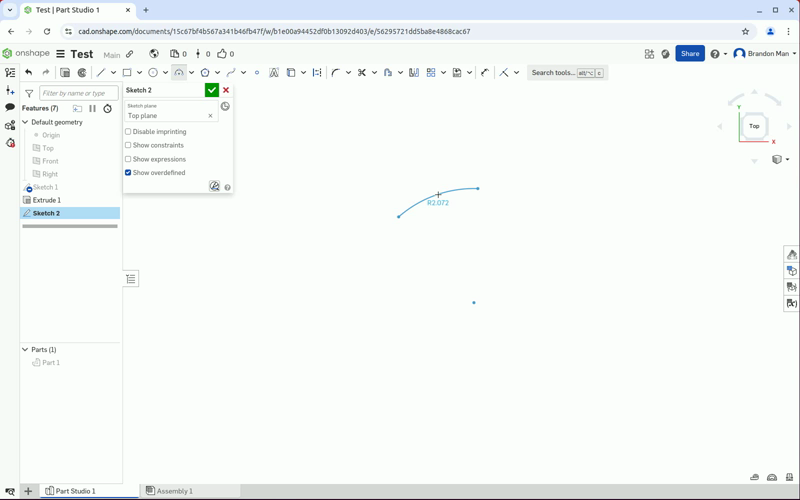
click(438, 194)
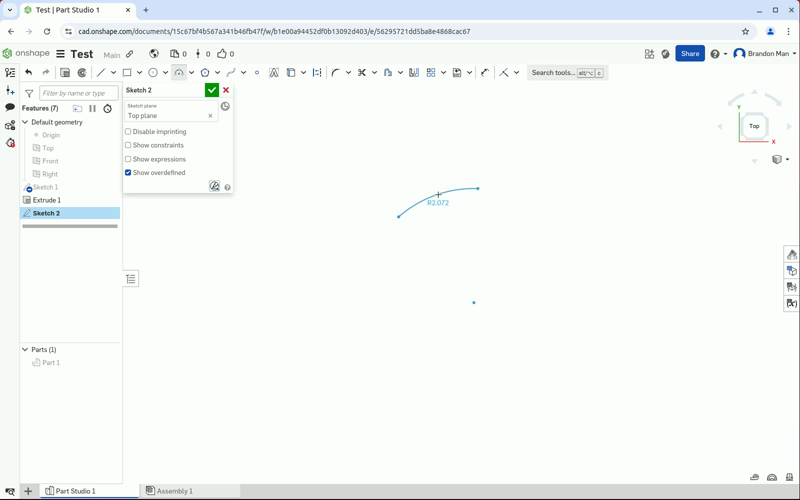
scroll(-6)
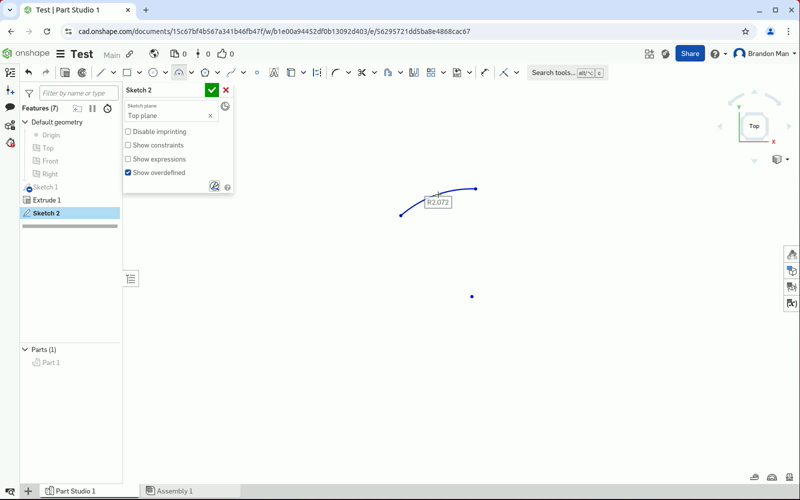
scroll(-6)
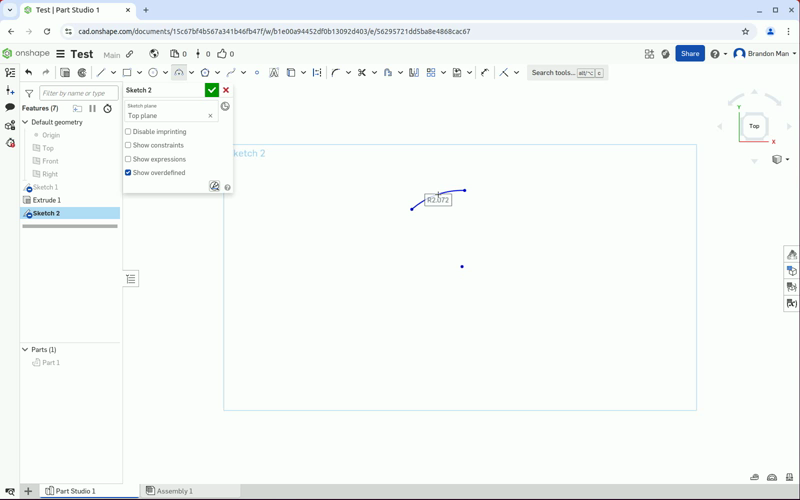
scroll(-6)
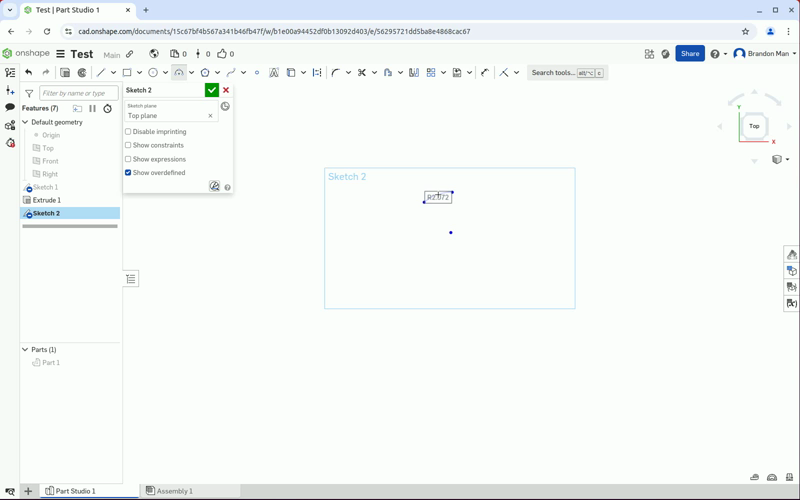
scroll(-6)
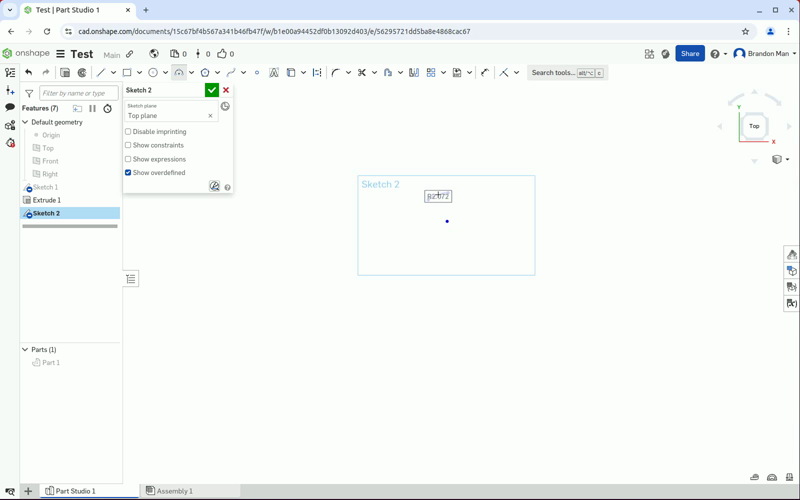
scroll(-6)
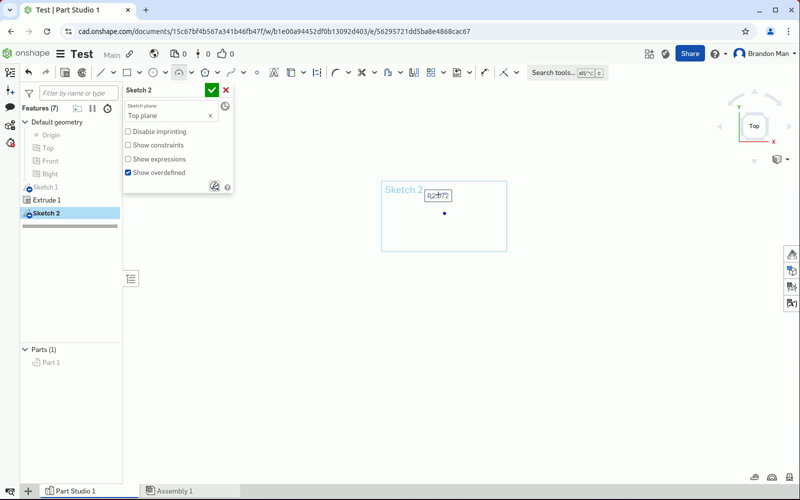
scroll(-6)
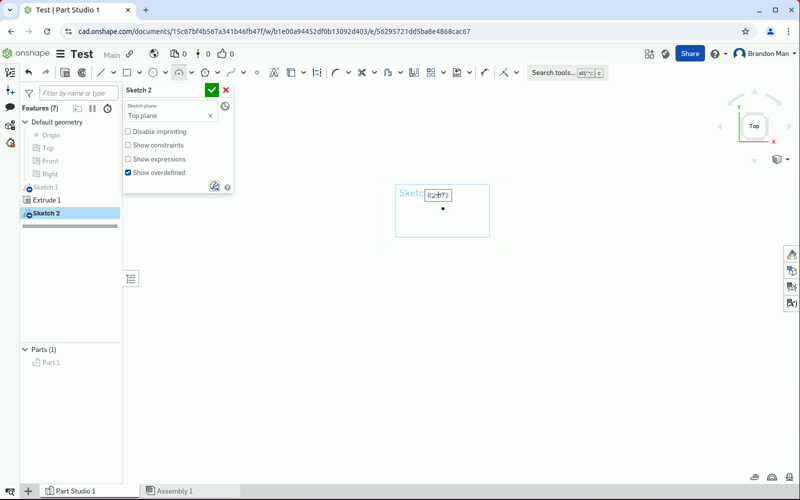
scroll(-6)
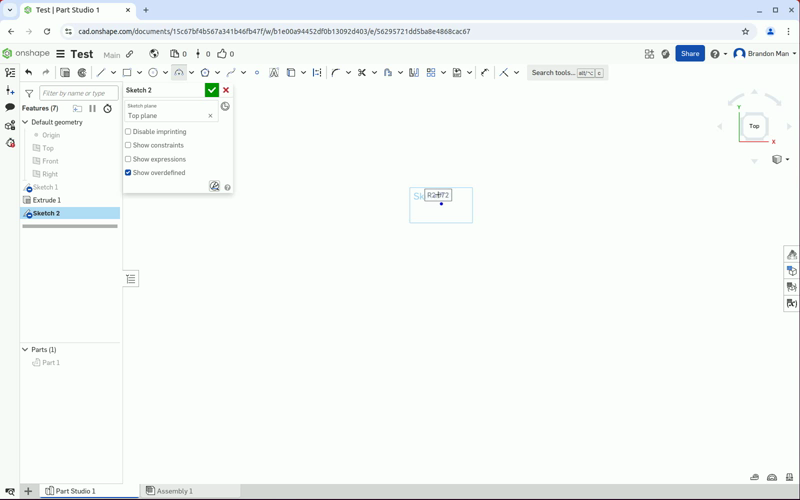
key_up(shift)
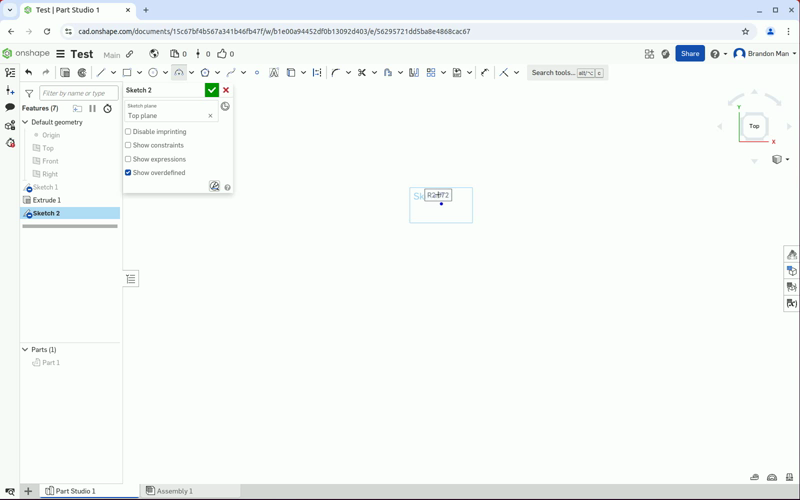
key(esc)
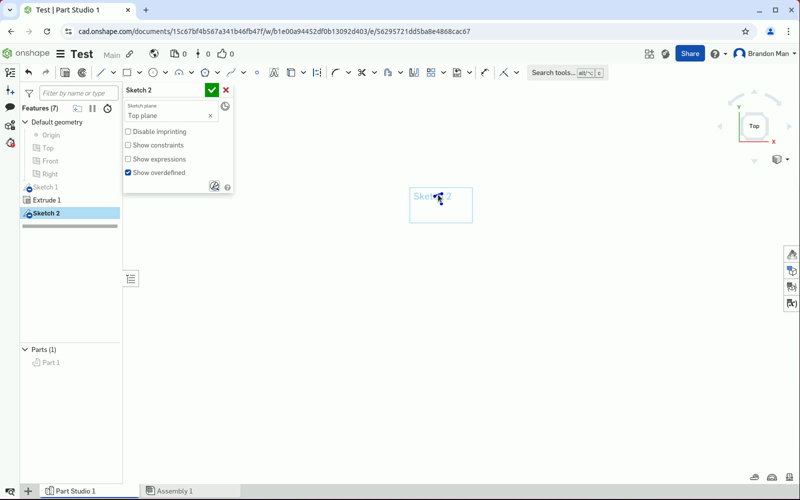
key(l)
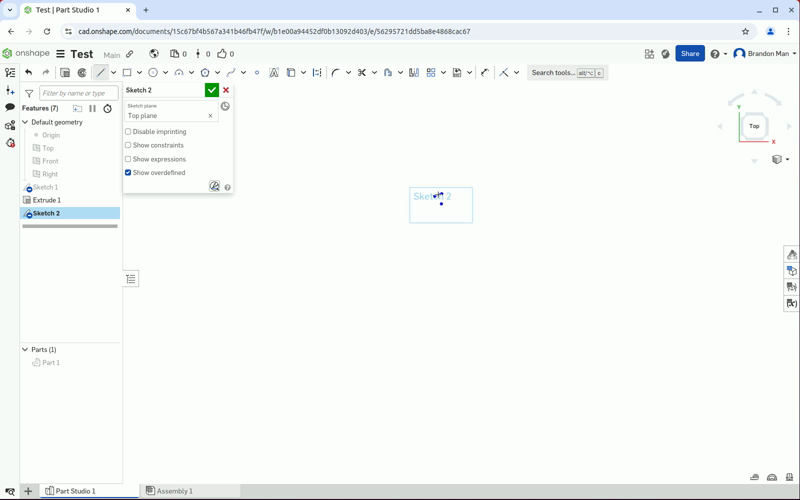
mouse_move(441, 193)
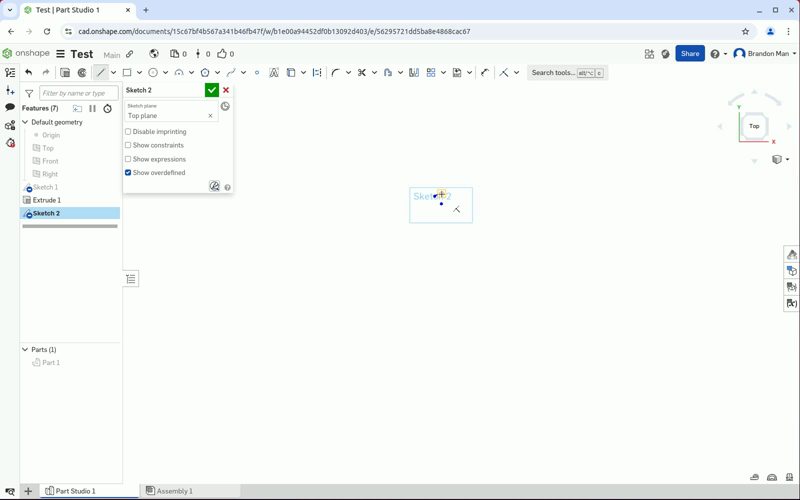
scroll(6)
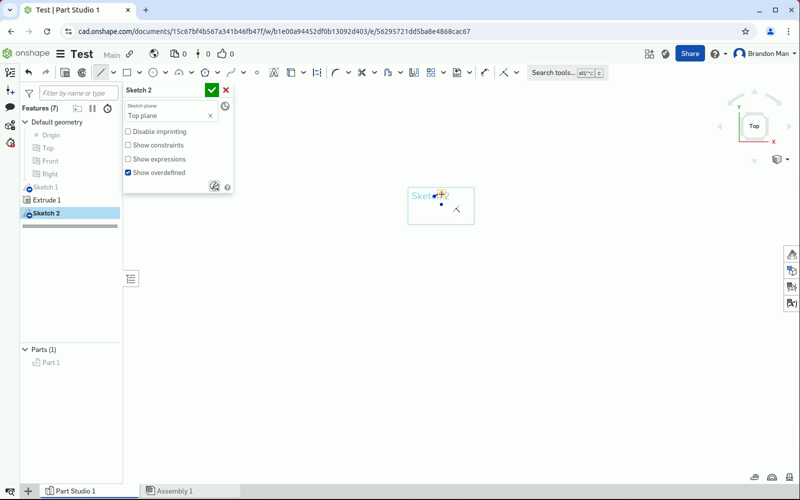
scroll(6)
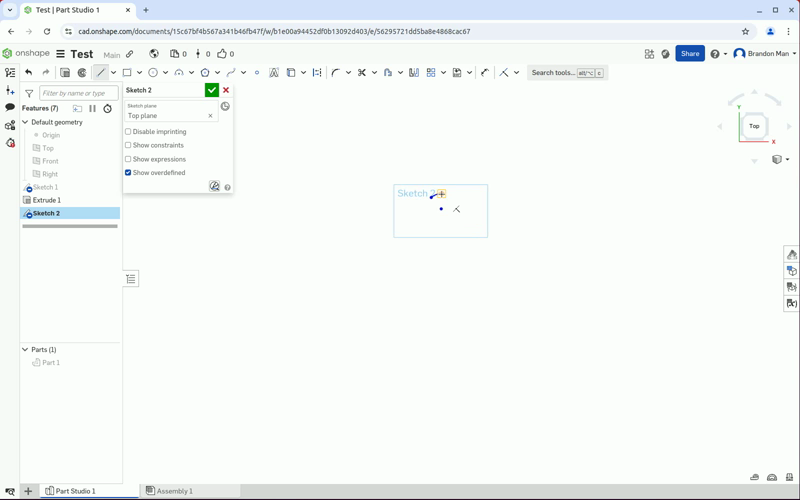
scroll(6)
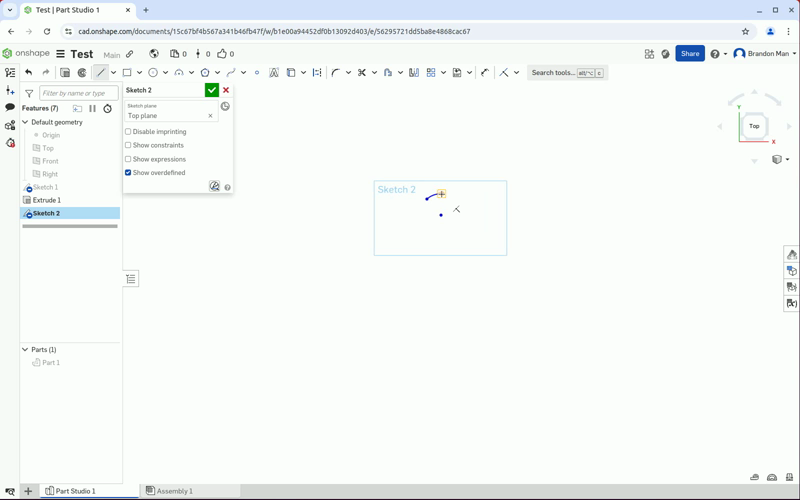
scroll(6)
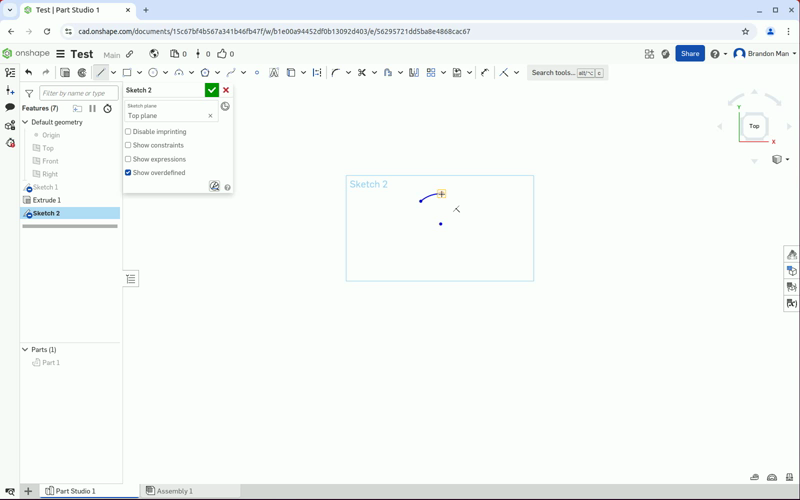
scroll(6)
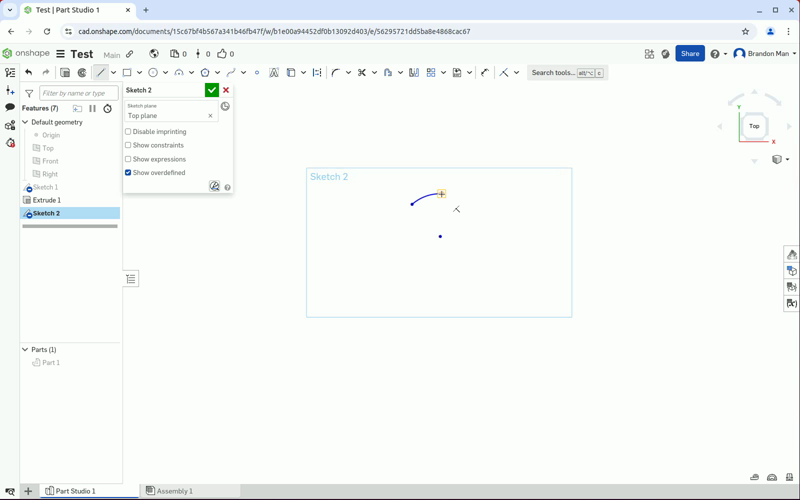
scroll(6)
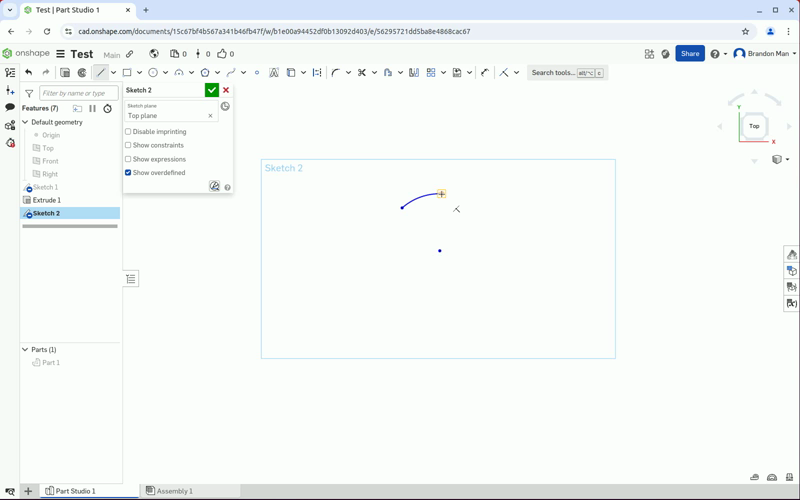
scroll(6)
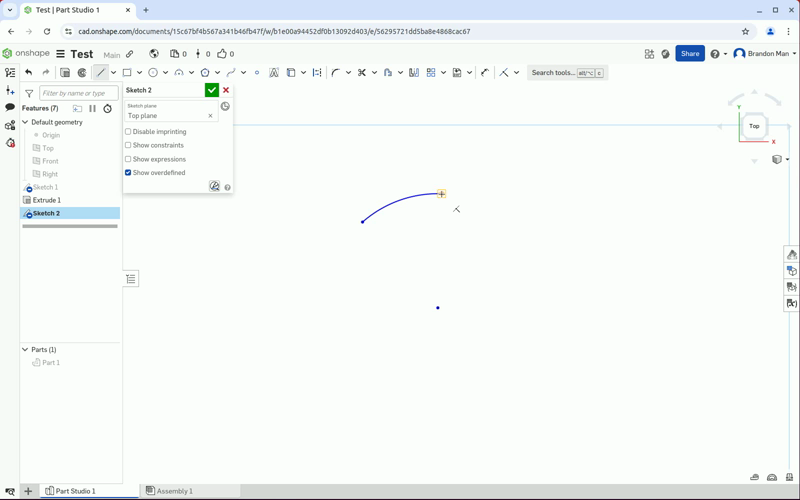
click(441, 193)
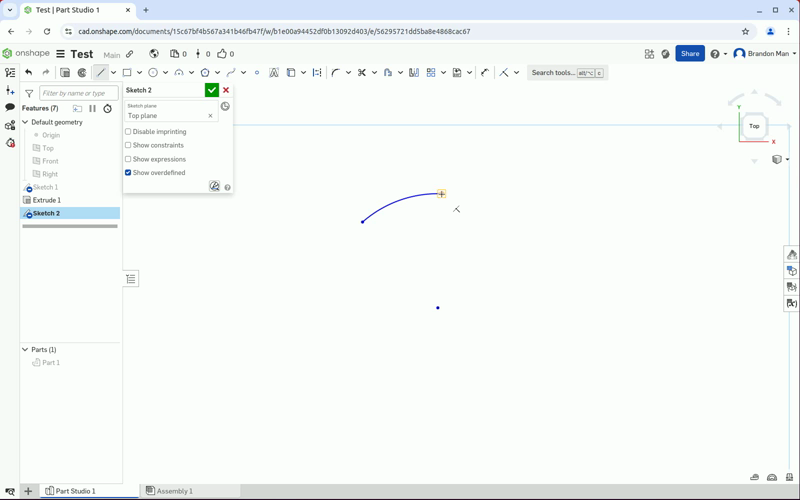
scroll(-6)
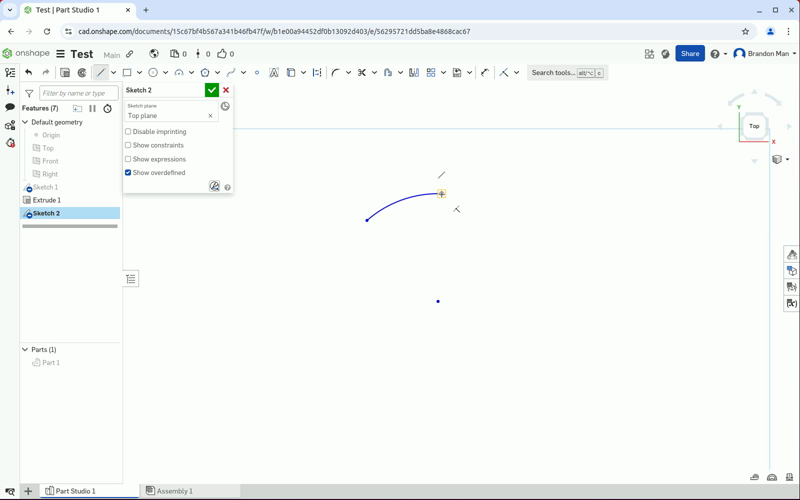
scroll(-6)
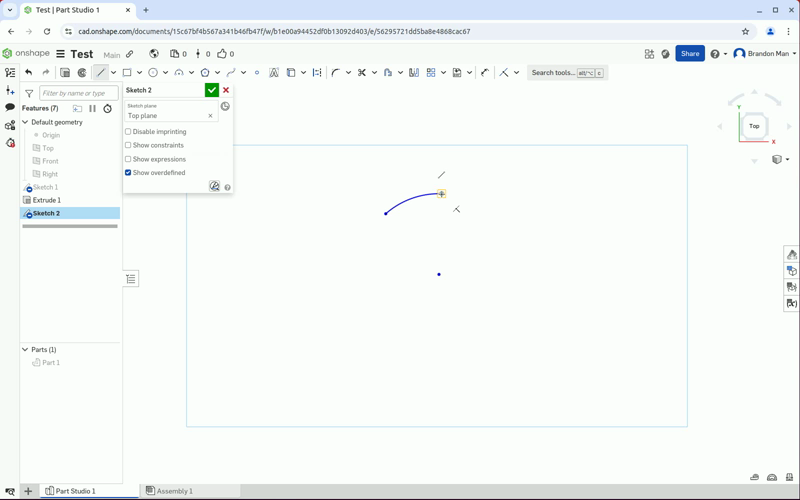
scroll(-6)
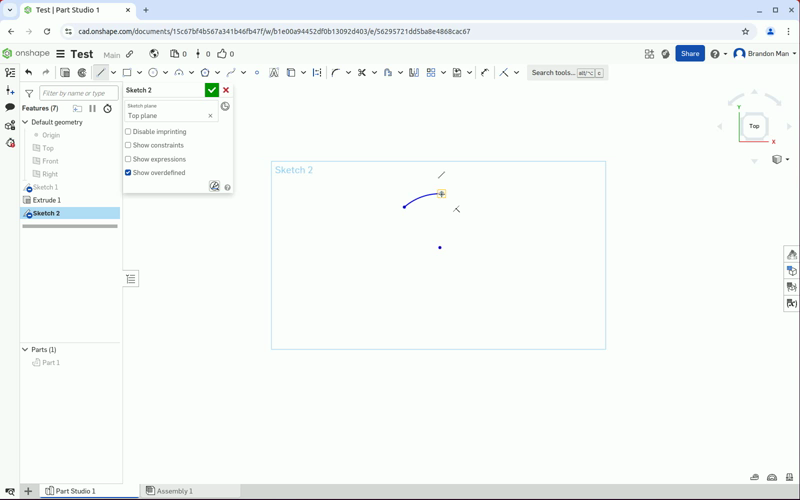
scroll(-6)
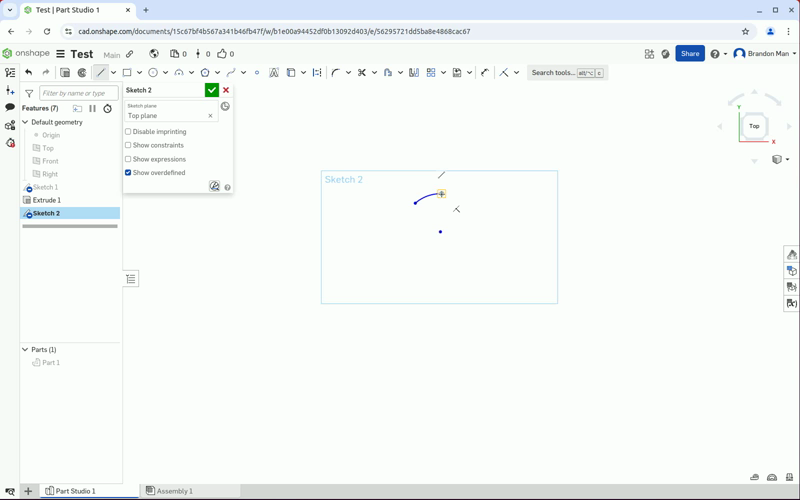
scroll(-6)
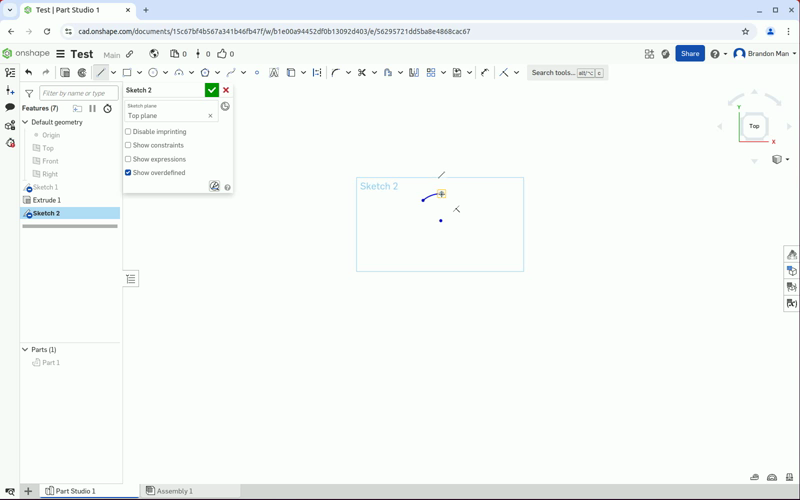
scroll(-6)
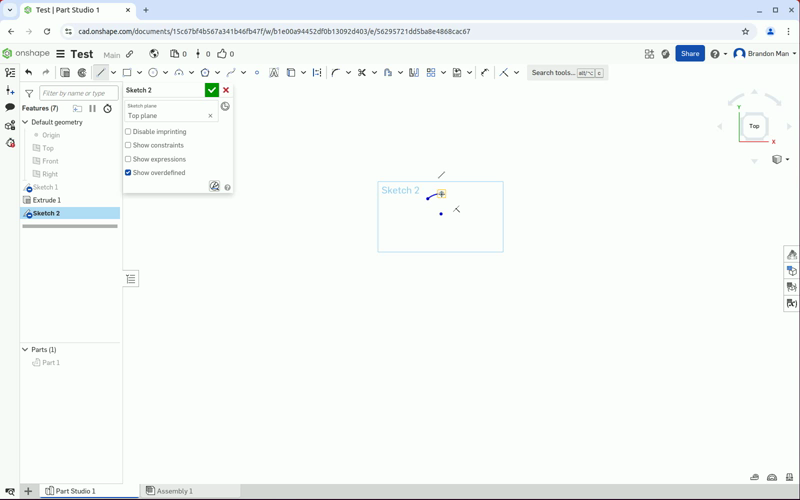
scroll(-6)
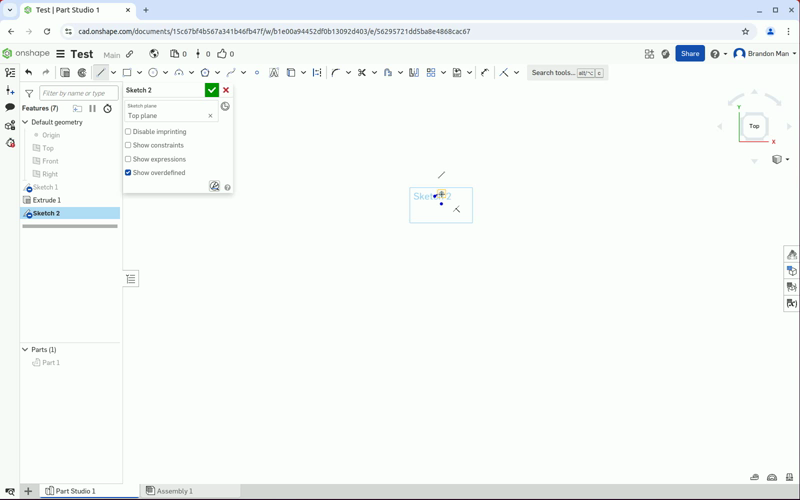
key_down(shift)
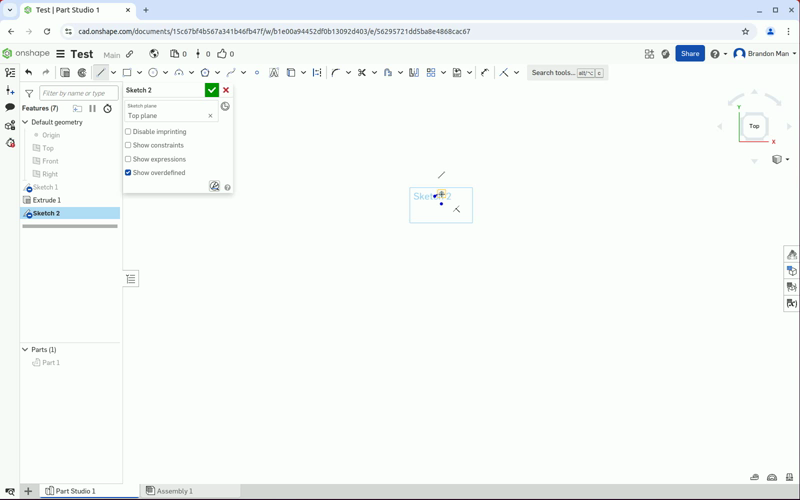
mouse_move(471, 193)
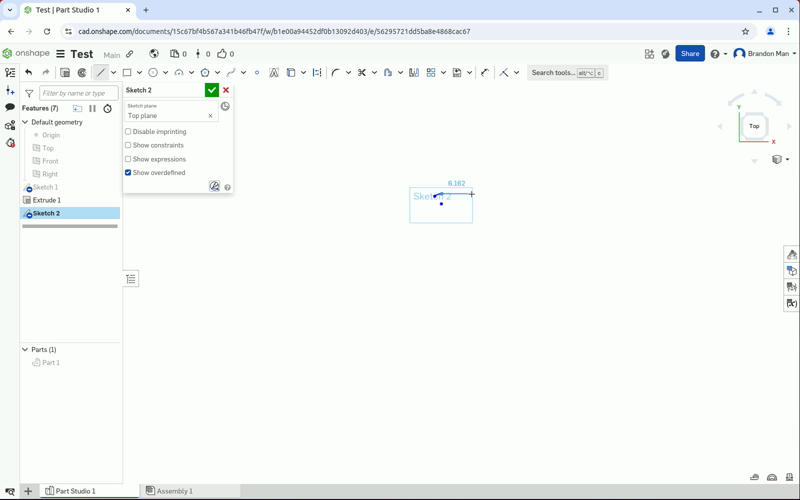
mouse_move(447, 193)
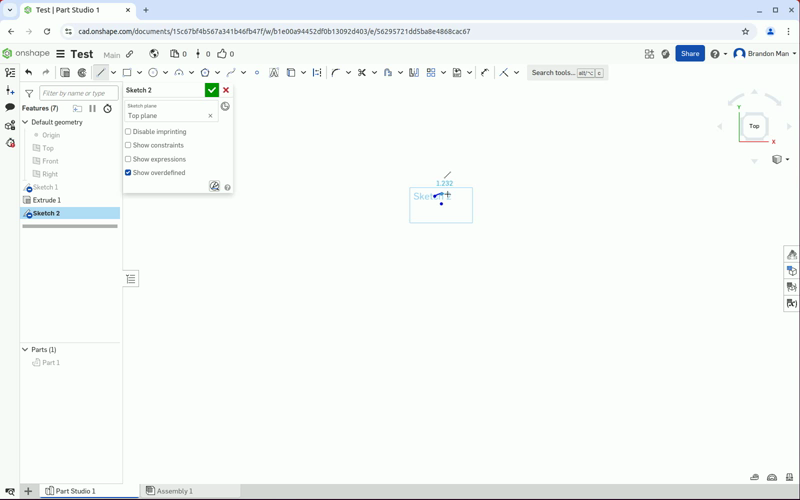
scroll(6)
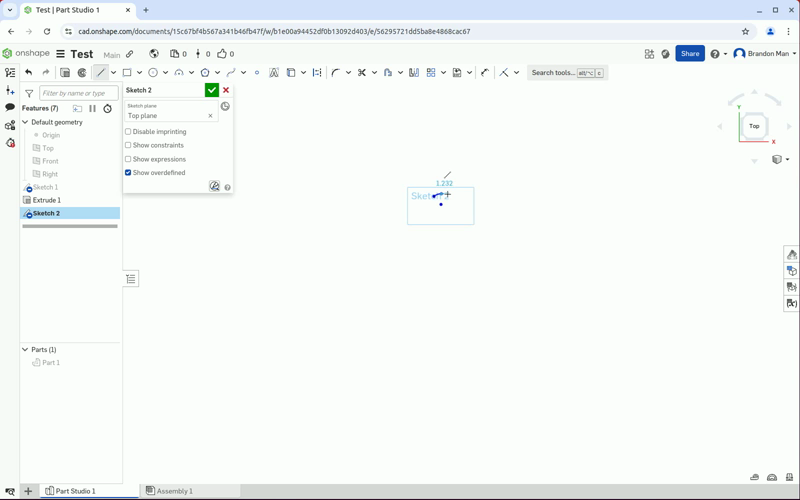
scroll(6)
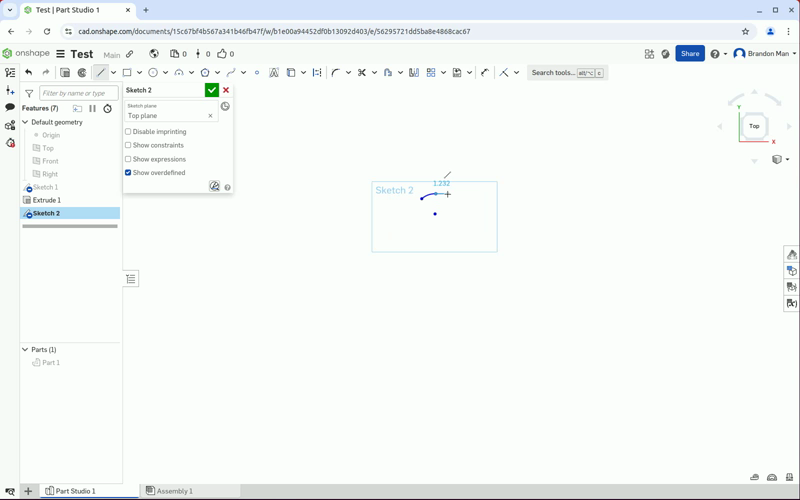
scroll(6)
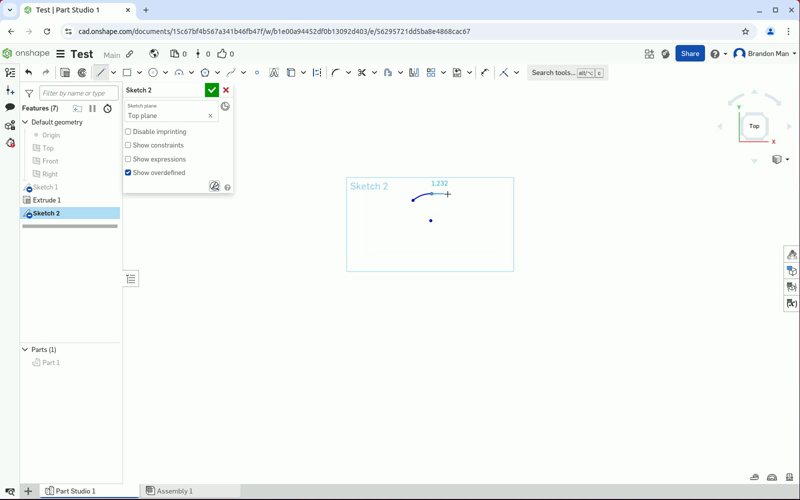
scroll(6)
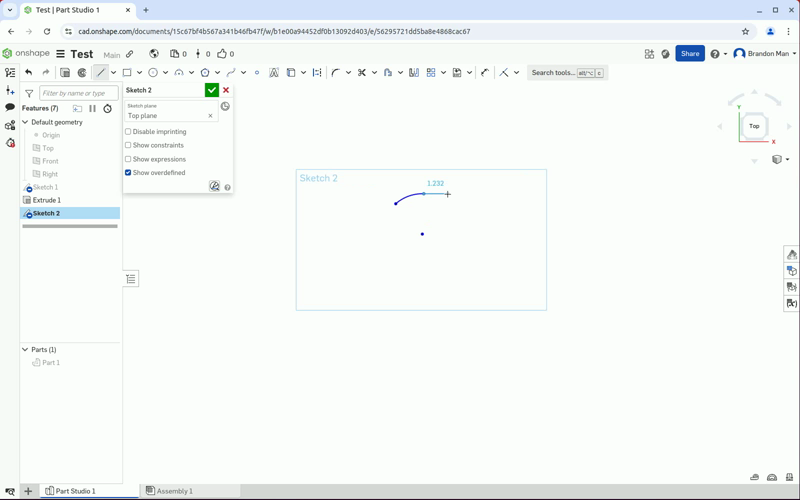
scroll(6)
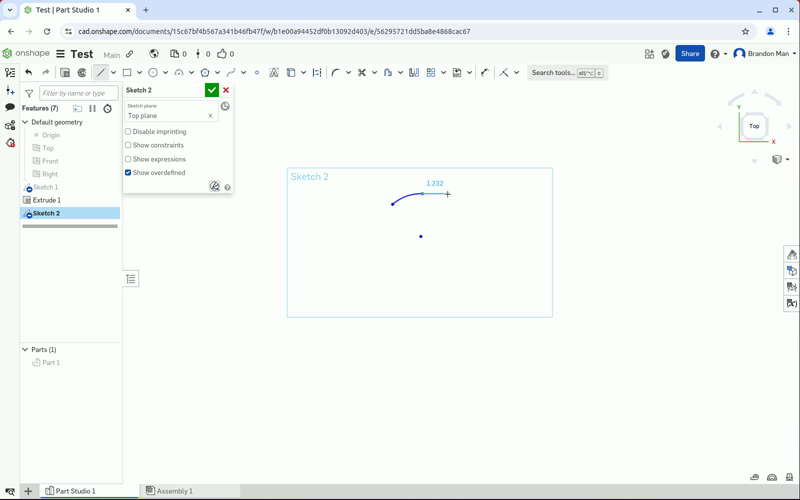
scroll(6)
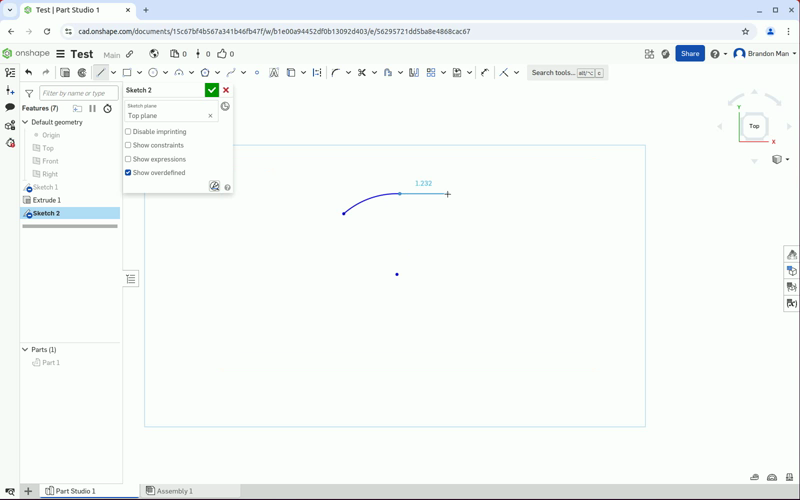
scroll(6)
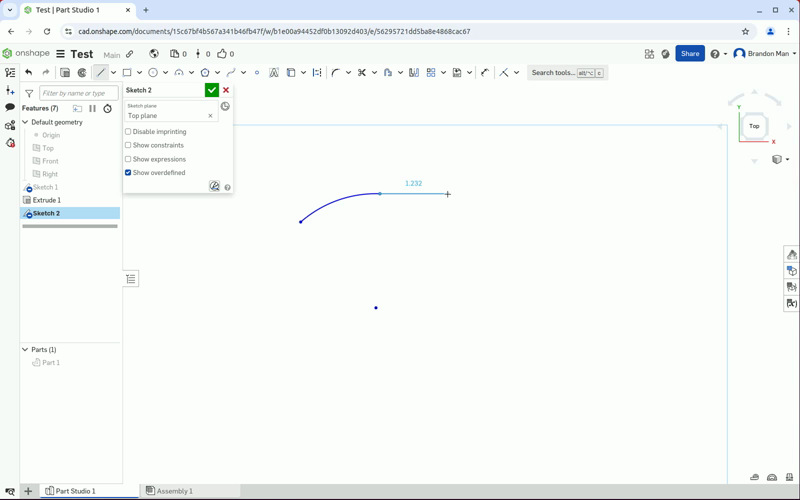
click(447, 193)
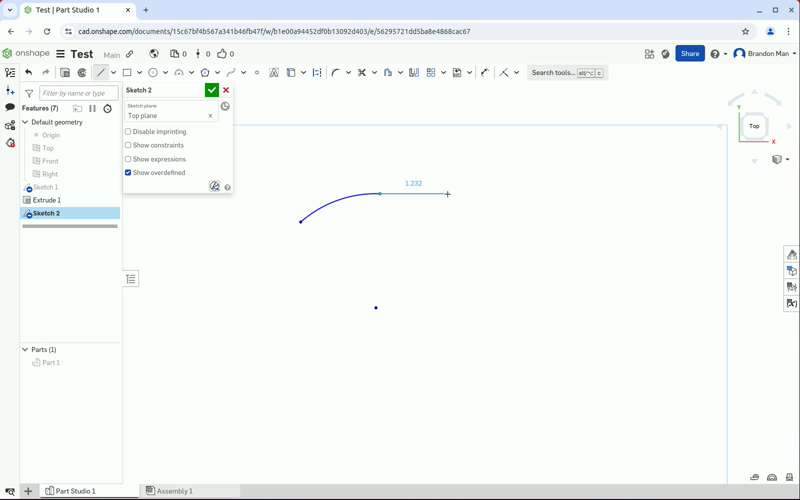
scroll(-6)
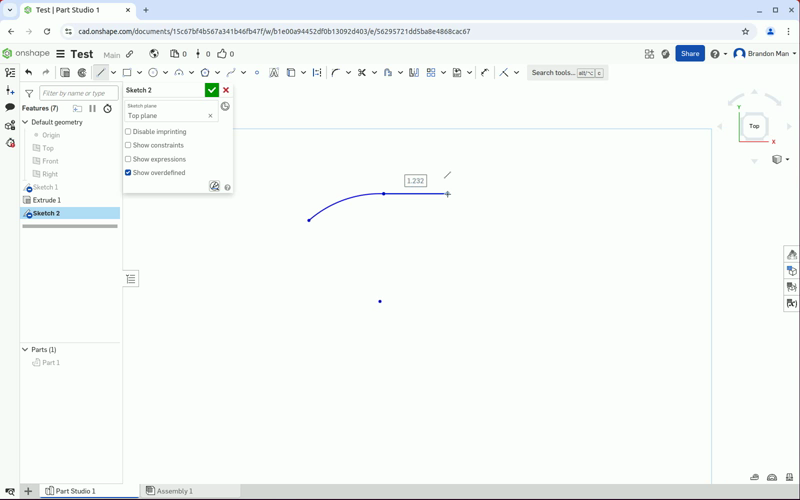
scroll(-6)
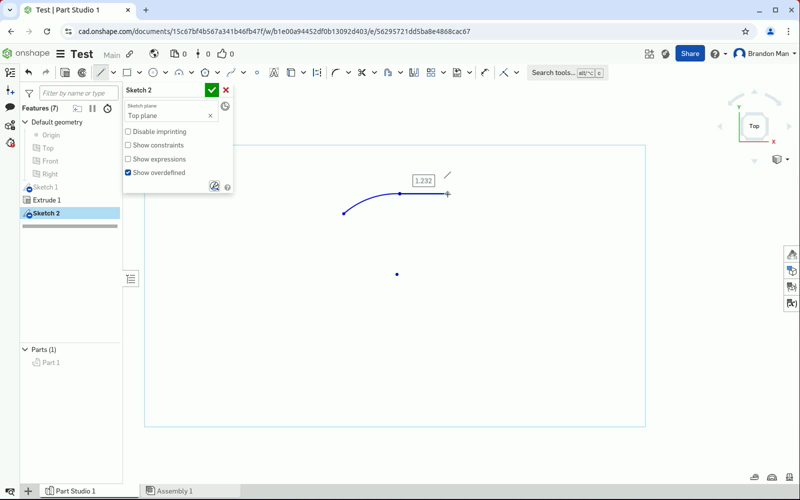
scroll(-6)
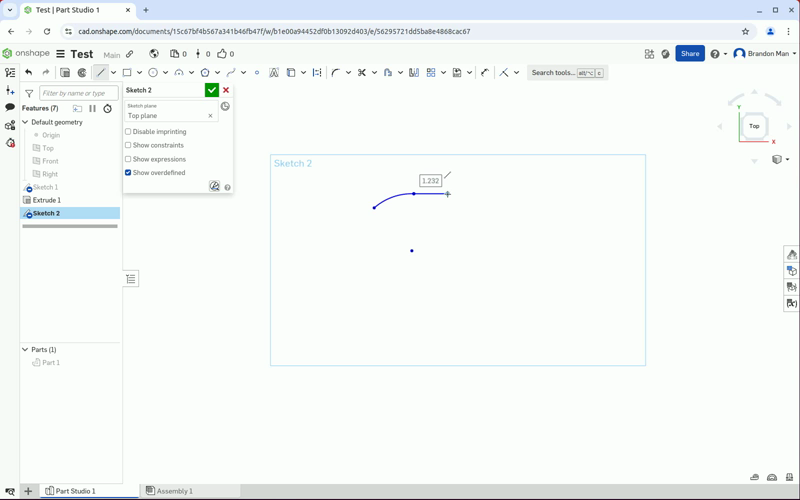
scroll(-6)
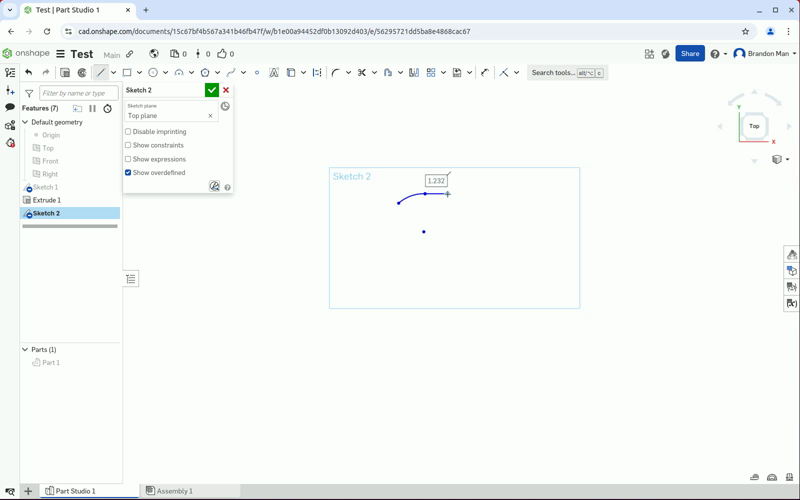
scroll(-6)
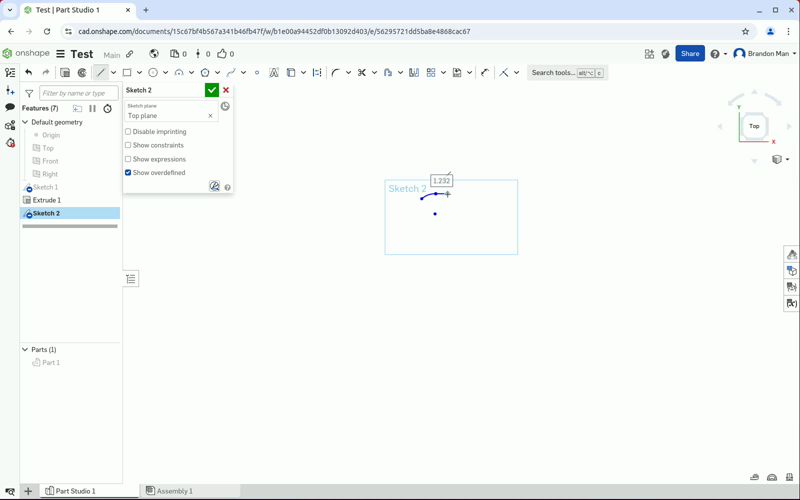
scroll(-6)
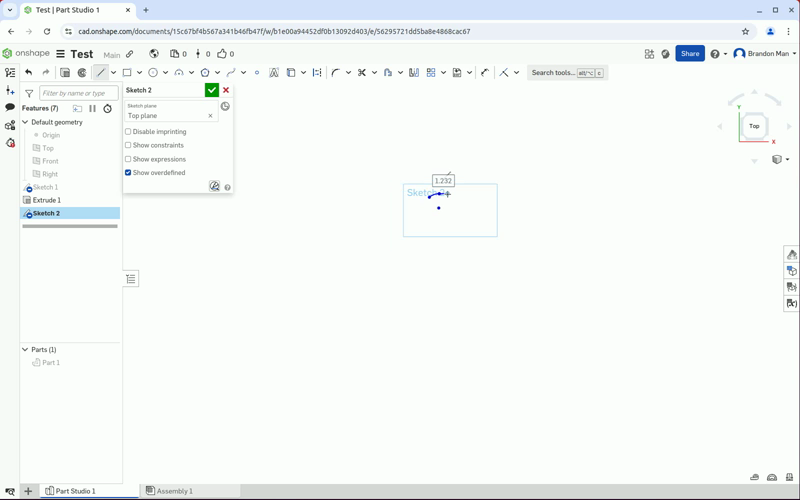
scroll(-6)
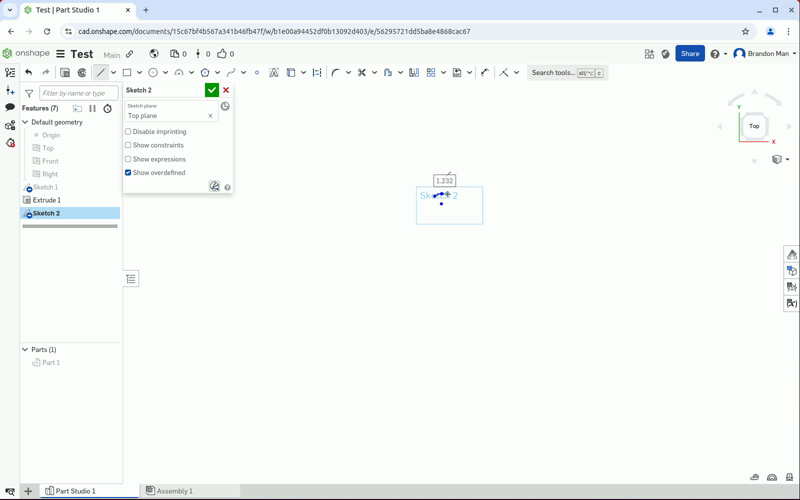
key_up(shift)
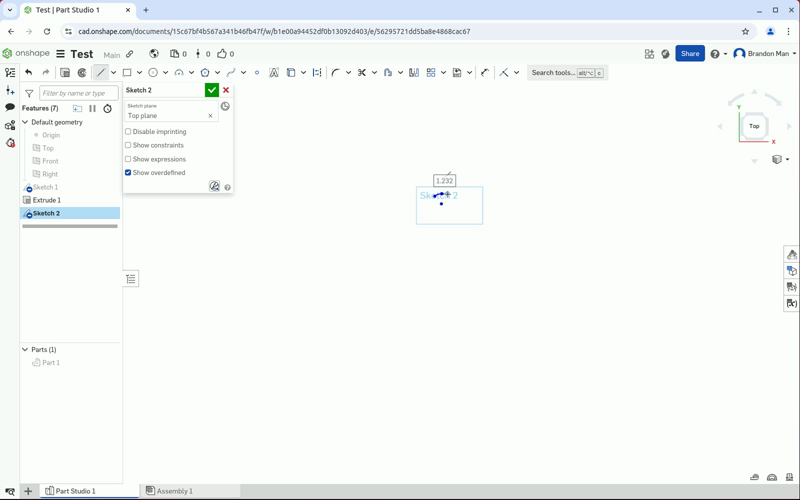
key_down(shift)
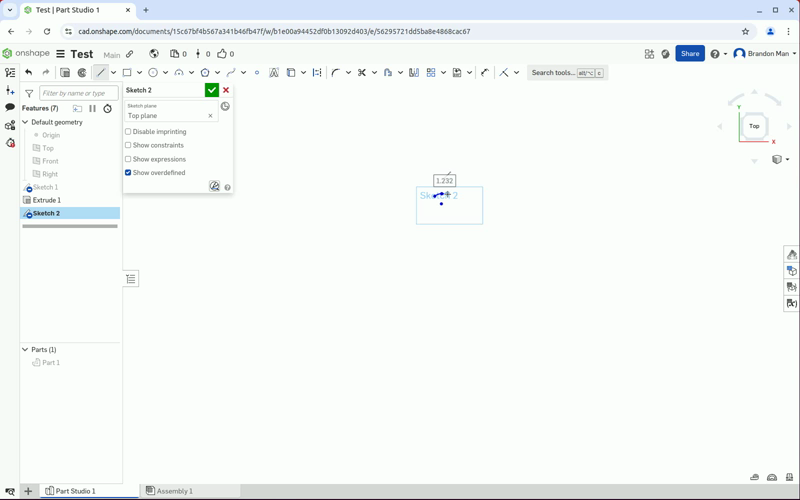
mouse_move(477, 193)
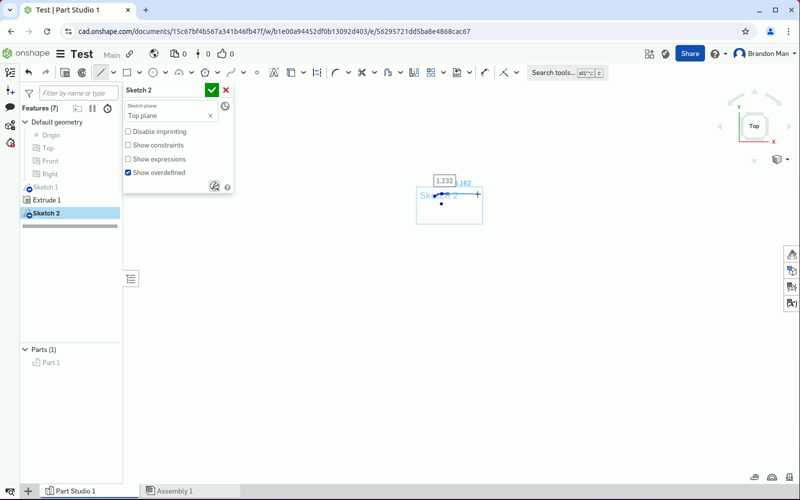
mouse_move(469, 193)
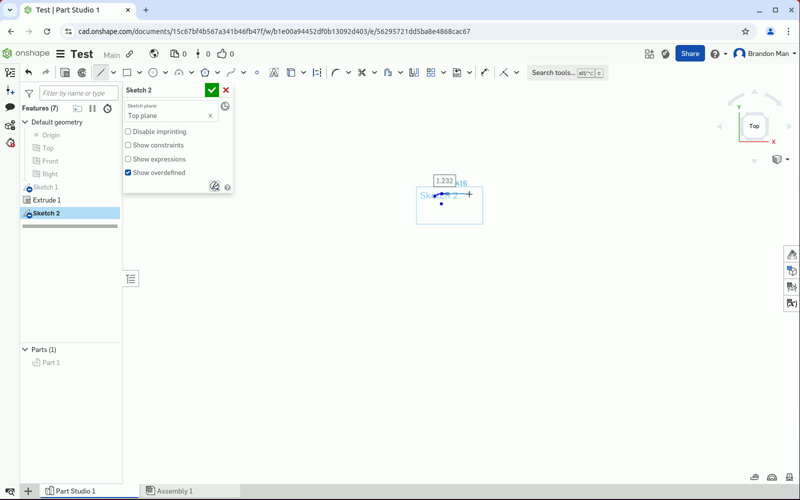
click(469, 193)
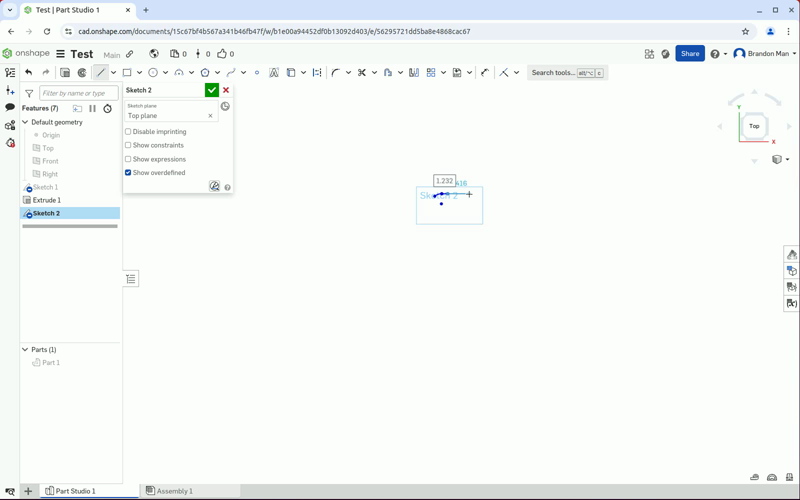
key_up(shift)
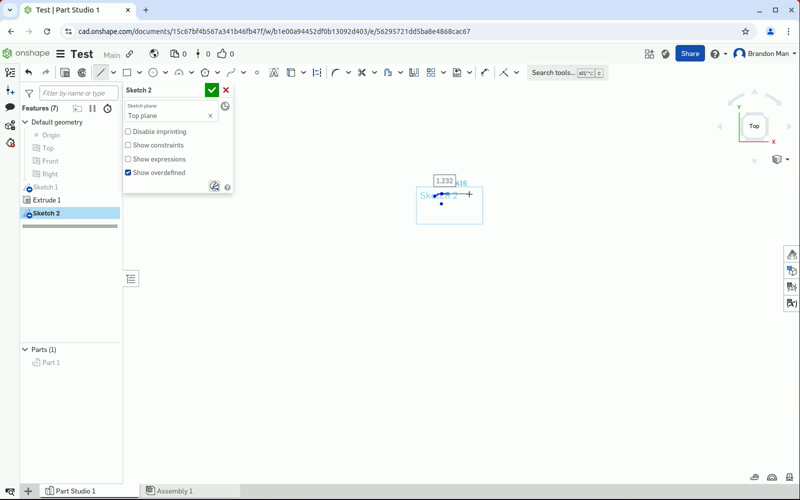
key_down(shift)
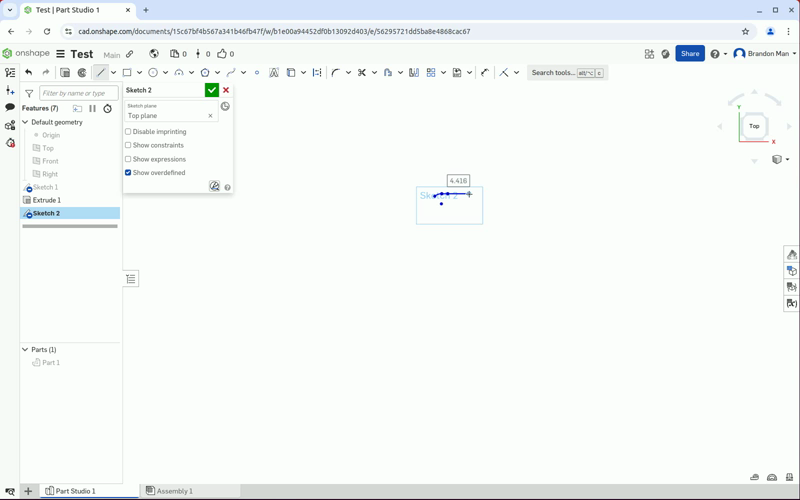
mouse_move(499, 193)
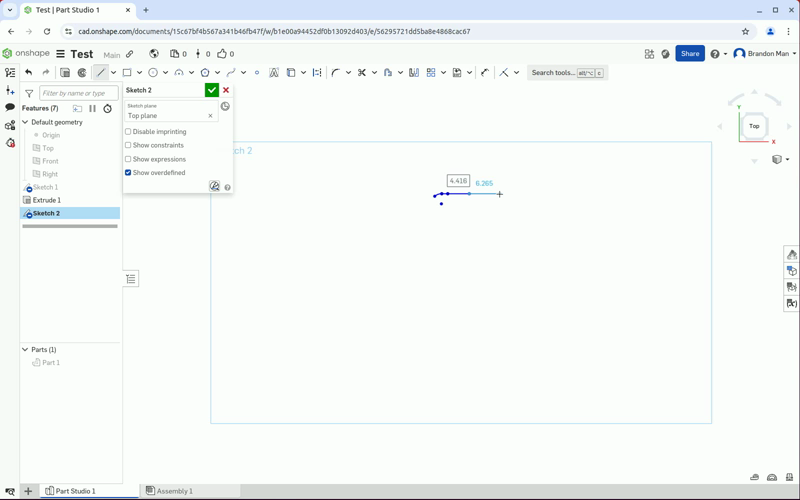
mouse_move(474, 193)
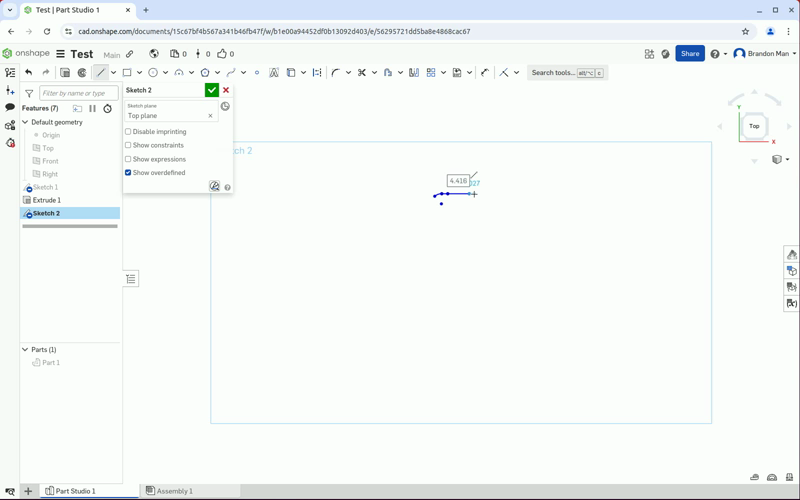
scroll(6)
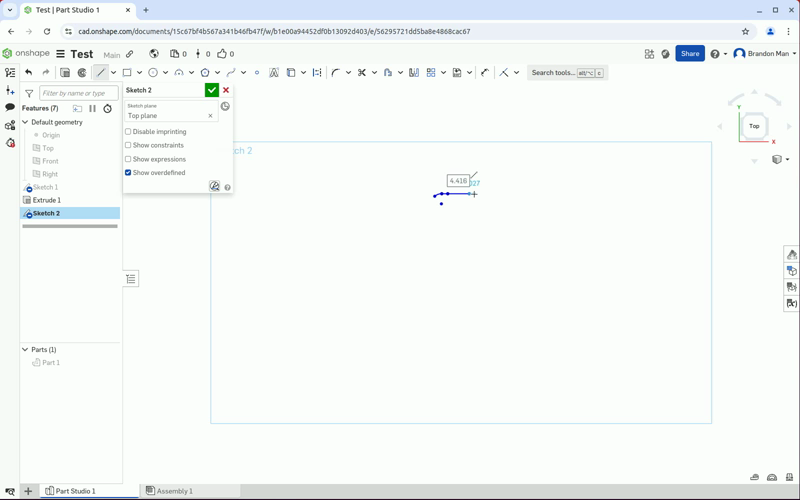
scroll(6)
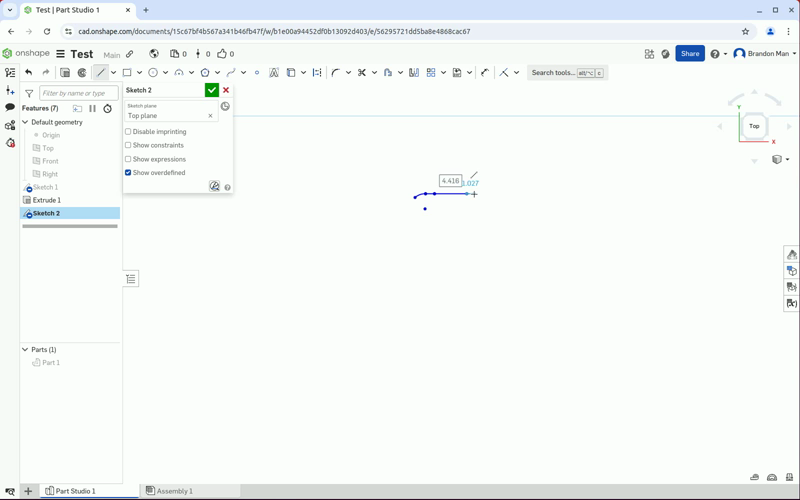
scroll(6)
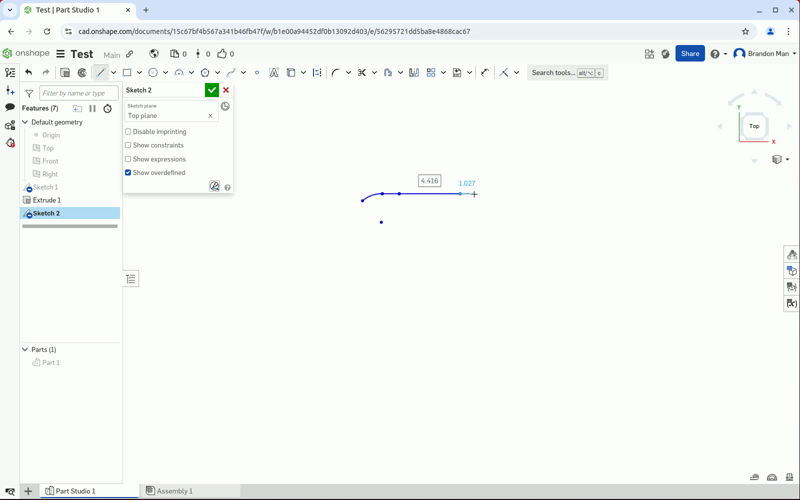
scroll(6)
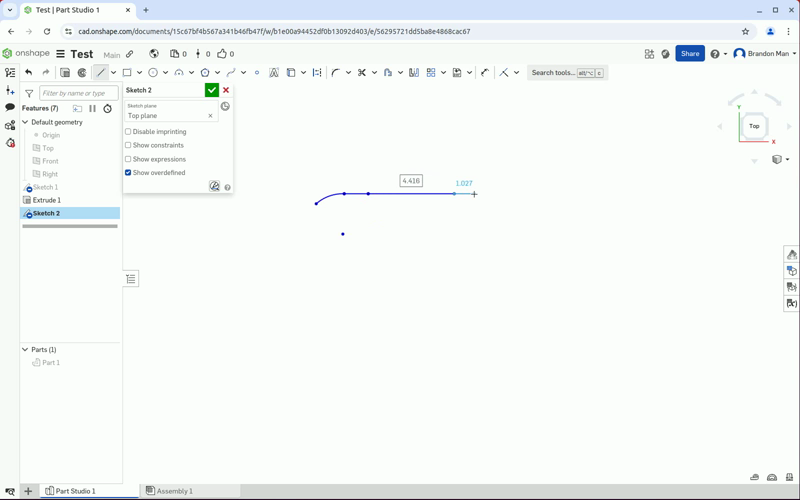
scroll(6)
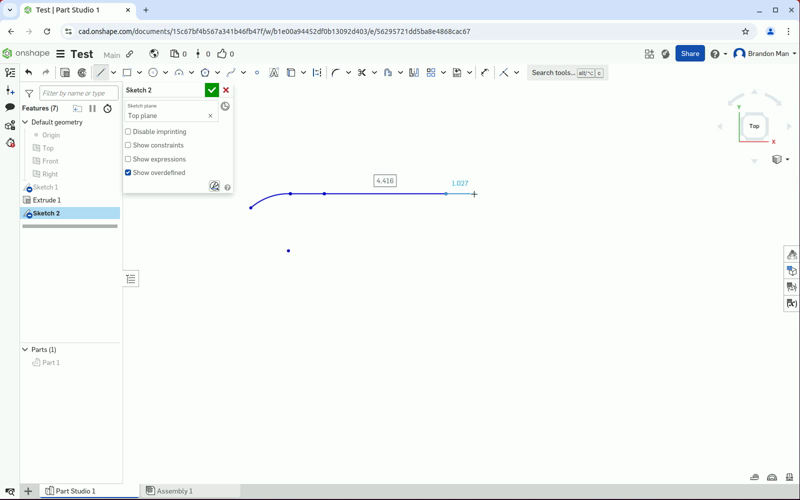
scroll(6)
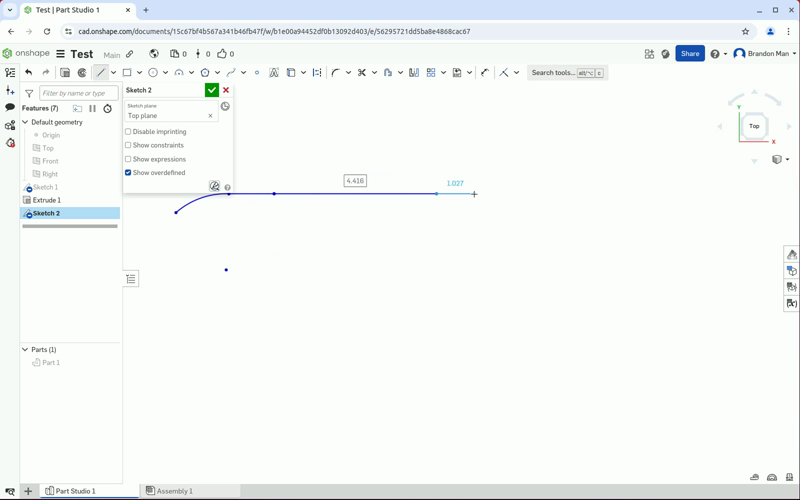
scroll(6)
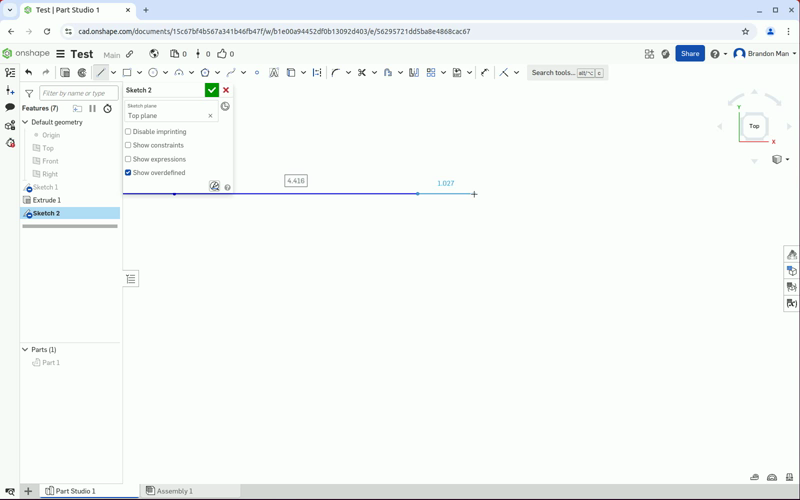
click(474, 193)
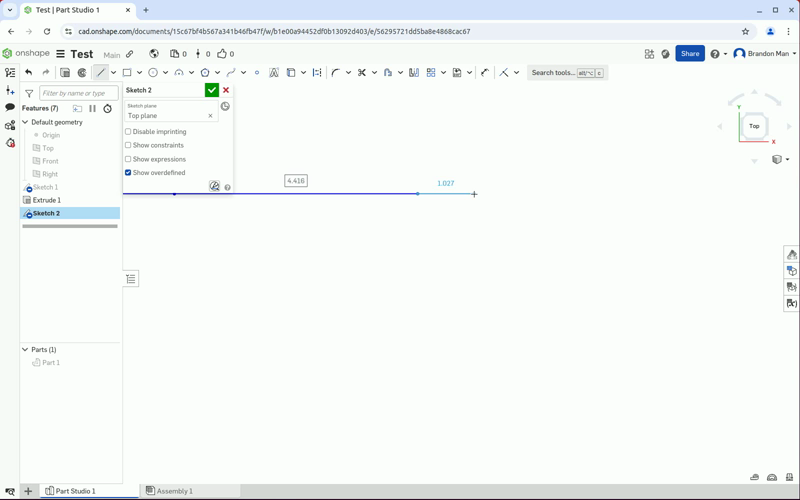
scroll(-6)
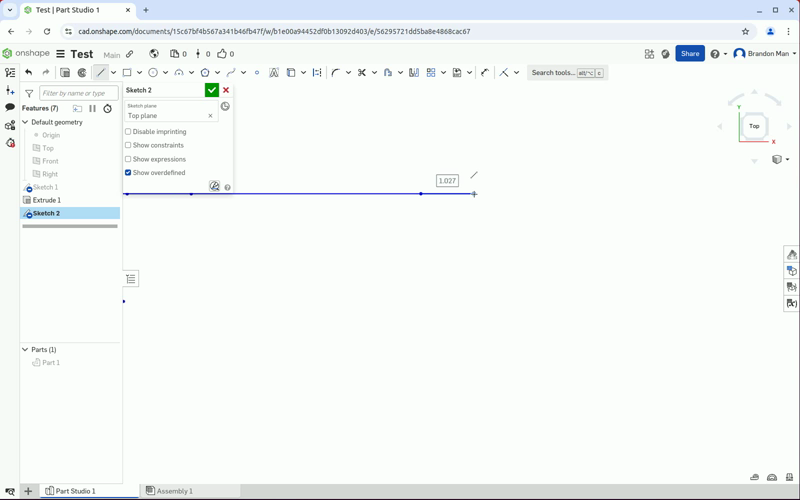
scroll(-6)
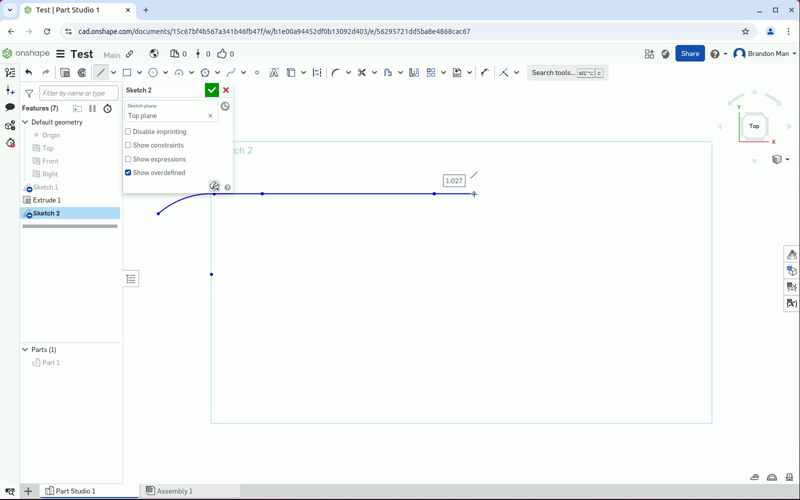
scroll(-6)
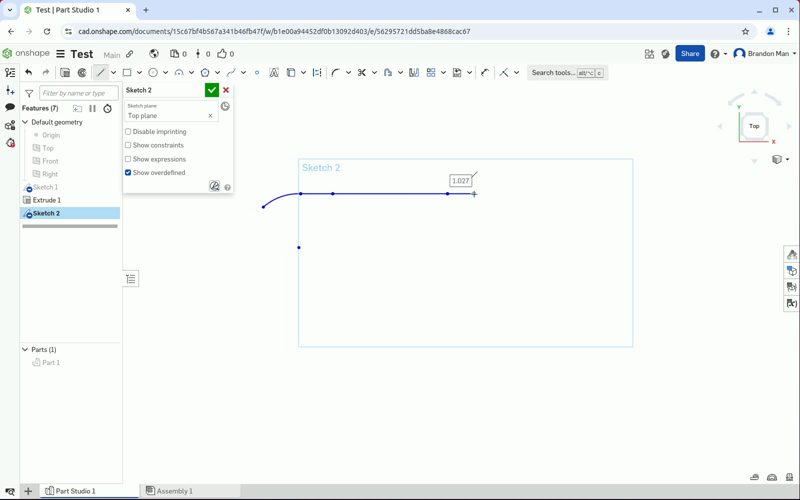
scroll(-6)
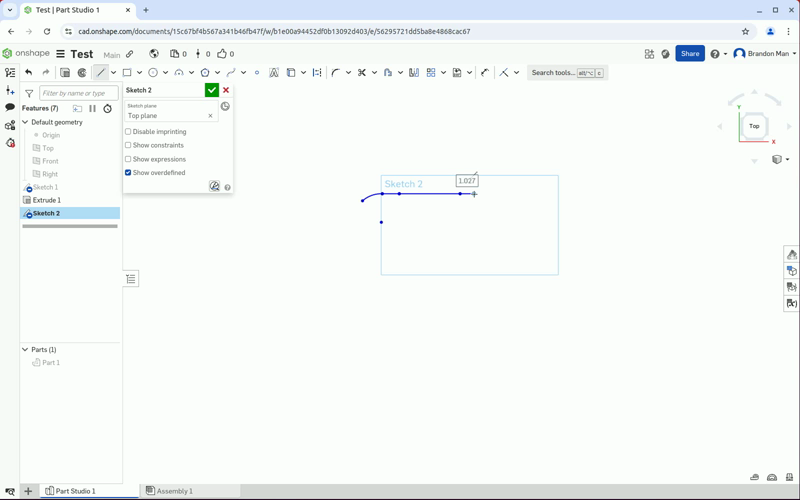
scroll(-6)
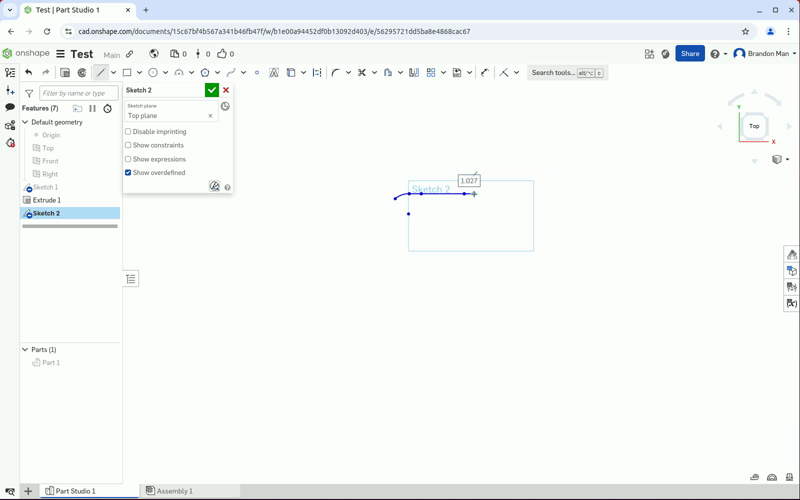
scroll(-6)
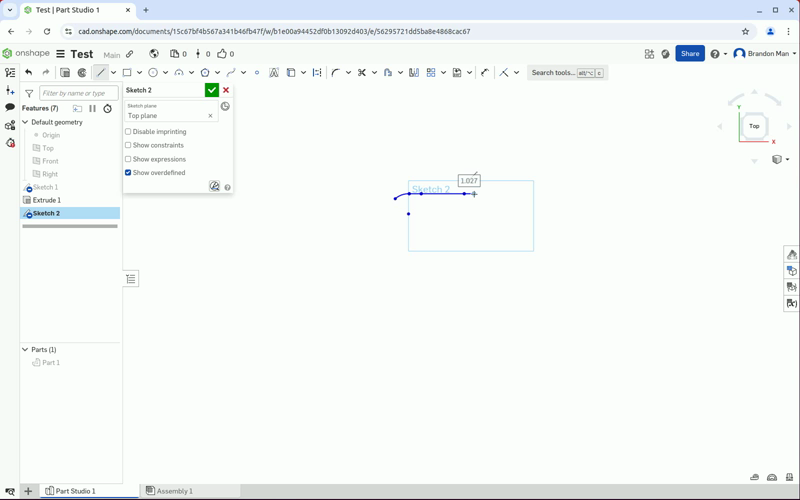
scroll(-6)
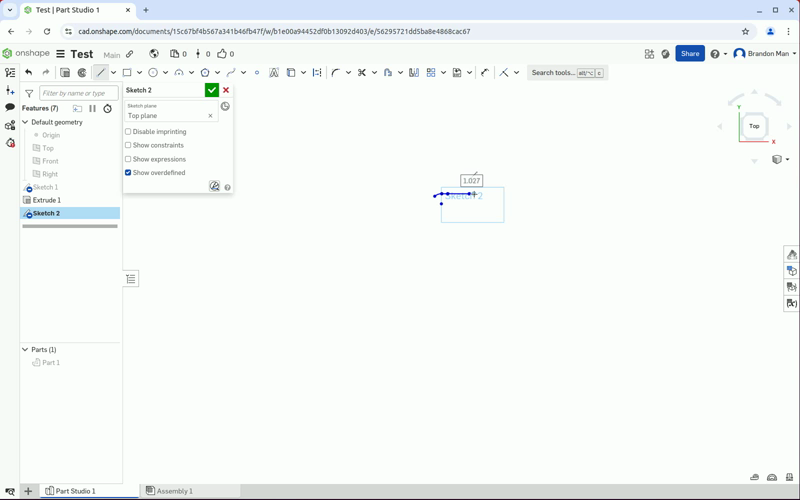
key_up(shift)
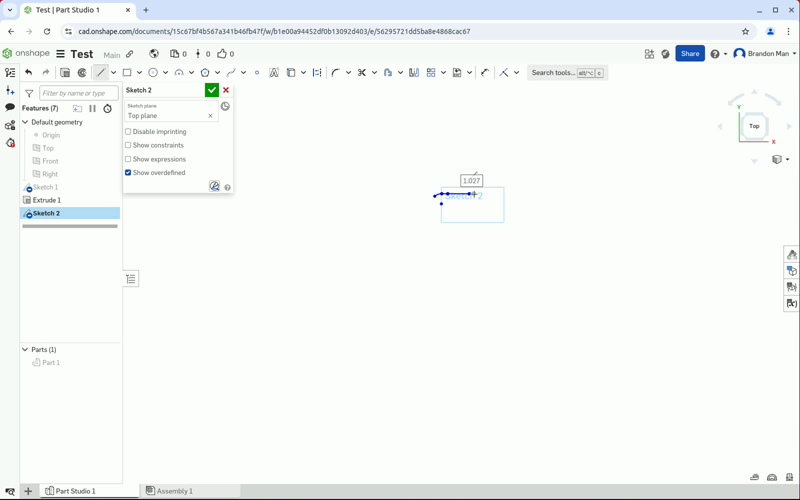
key(esc)
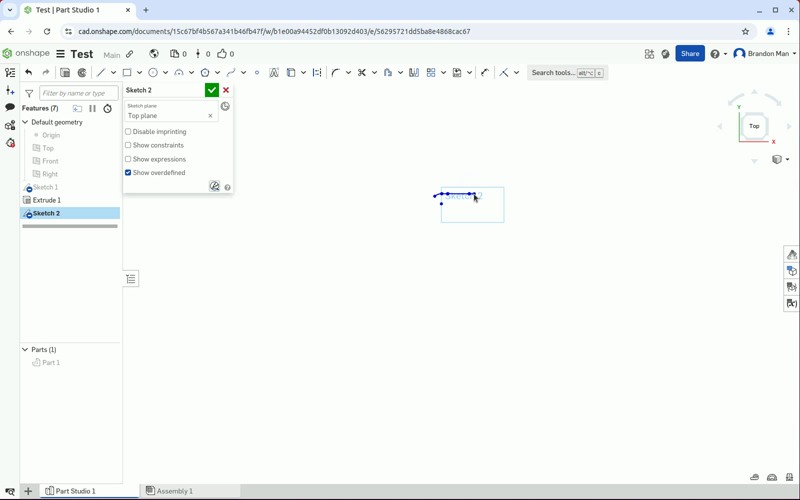
key(a)
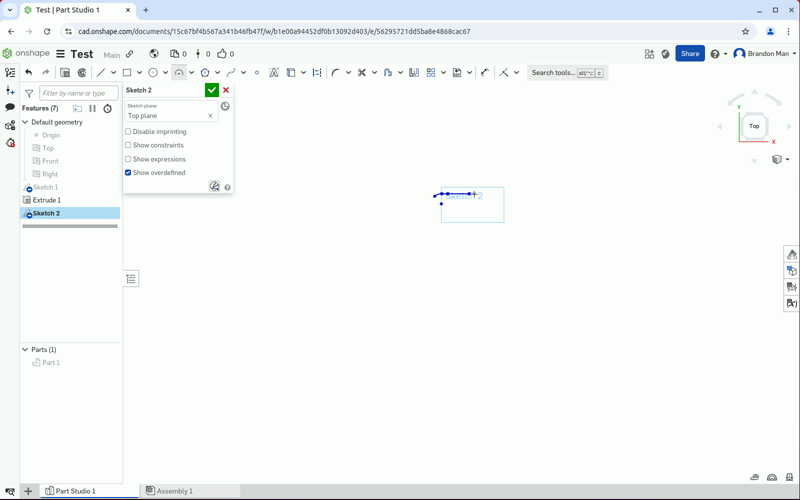
mouse_move(474, 193)
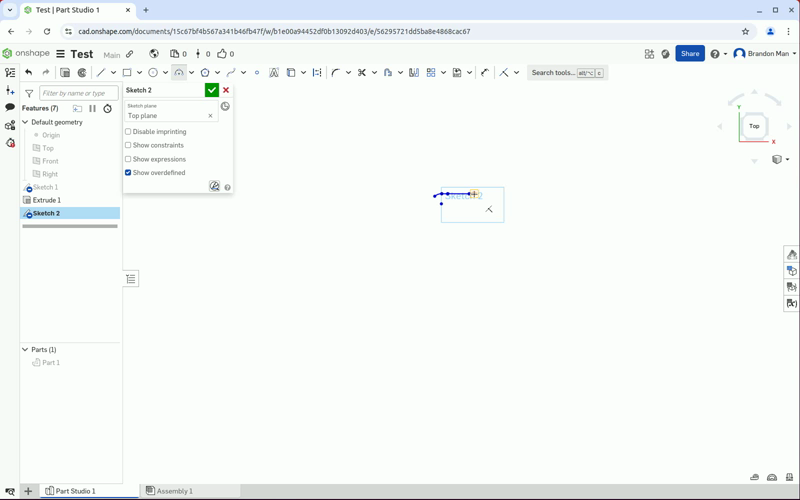
click(474, 193)
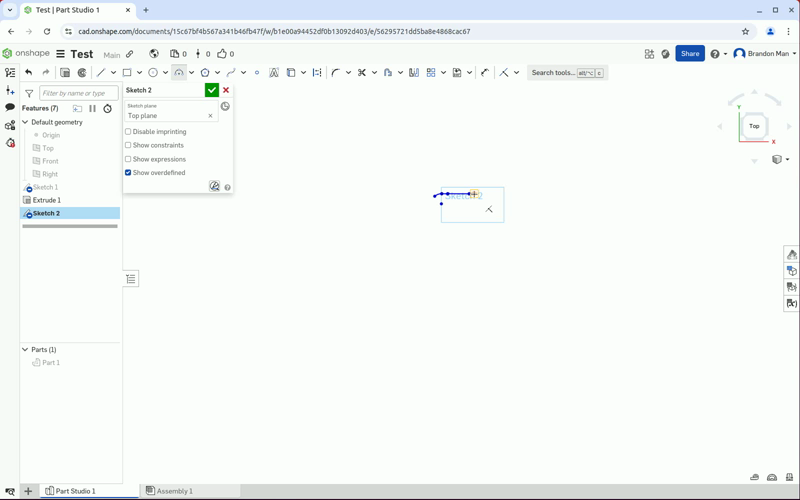
key_down(shift)
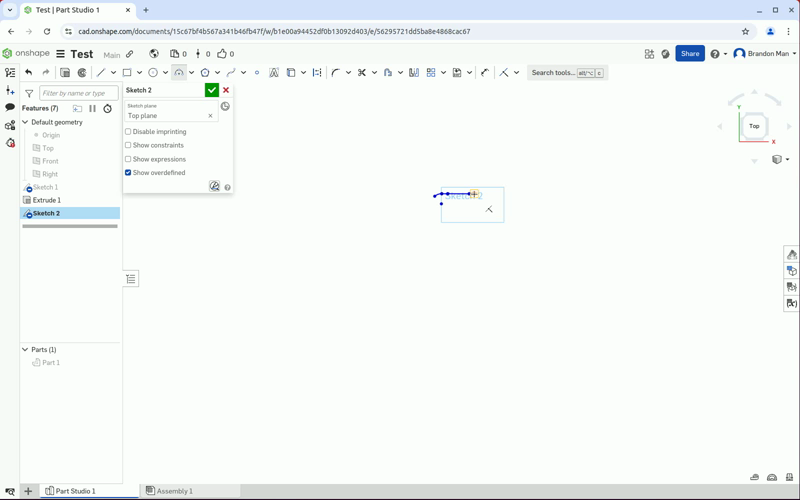
mouse_move(482, 196)
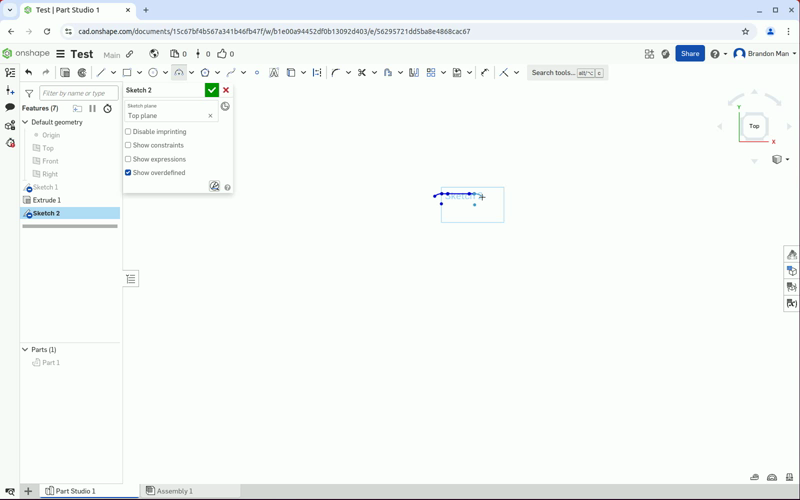
click(482, 196)
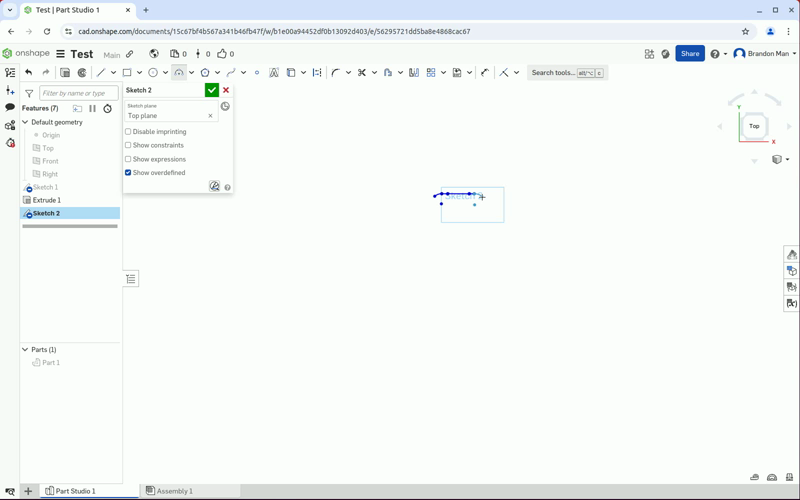
mouse_move(478, 194)
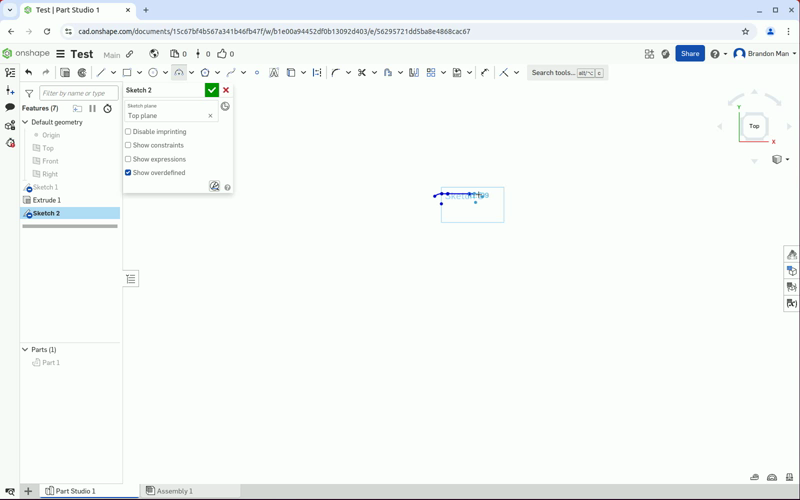
click(478, 194)
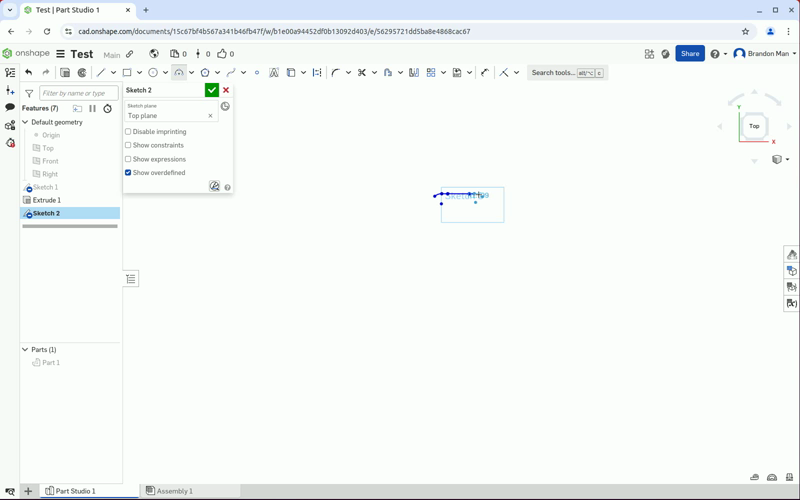
key_up(shift)
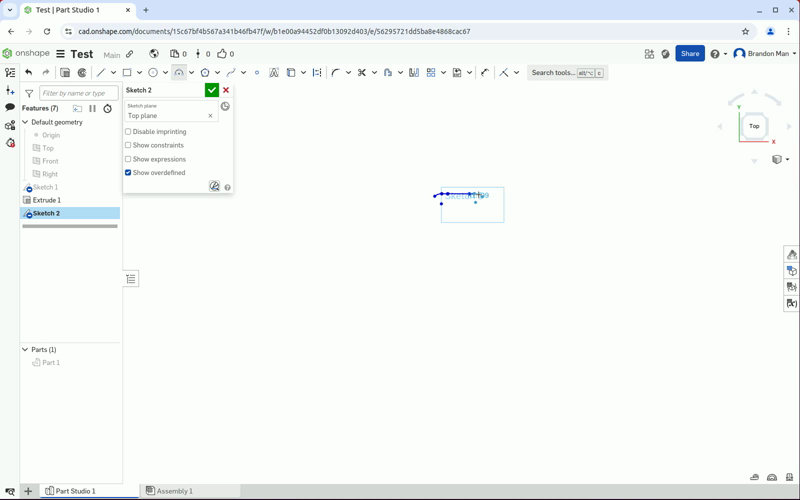
mouse_move(482, 196)
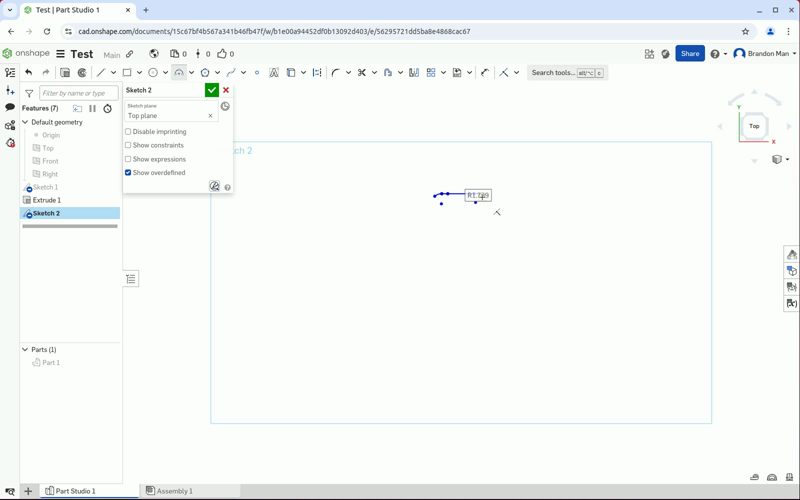
click(482, 196)
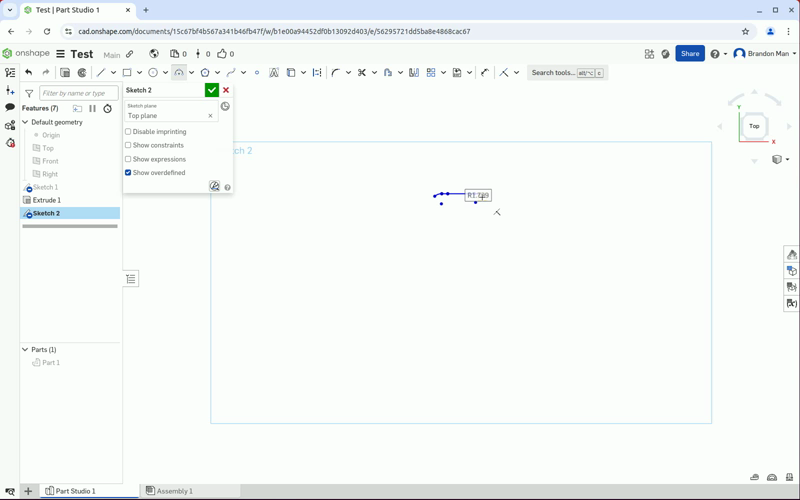
mouse_move(434, 196)
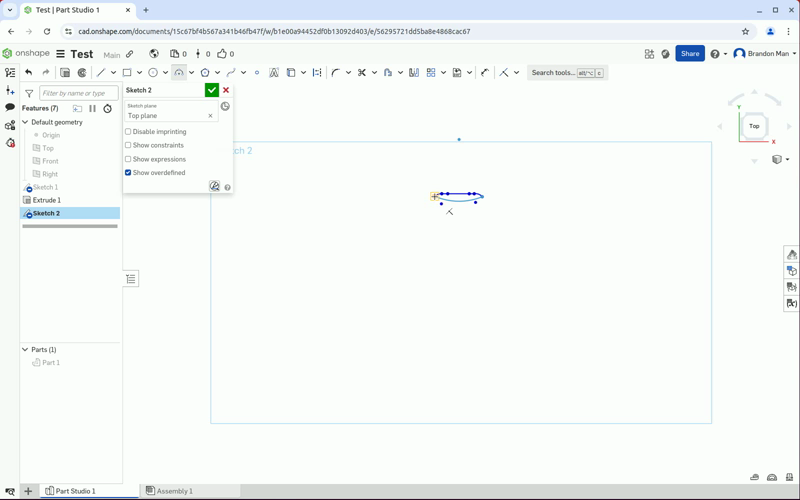
scroll(6)
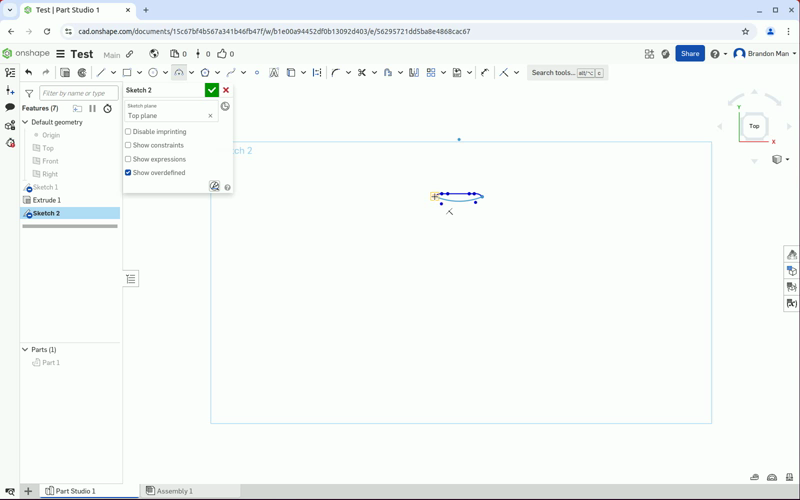
scroll(6)
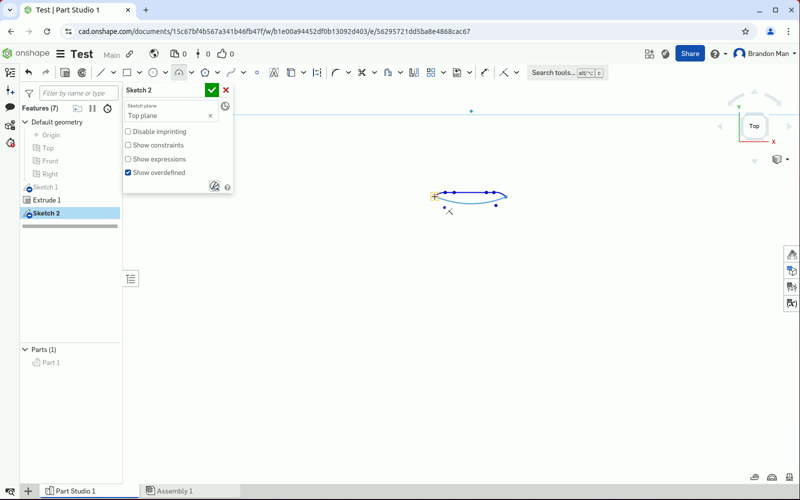
scroll(6)
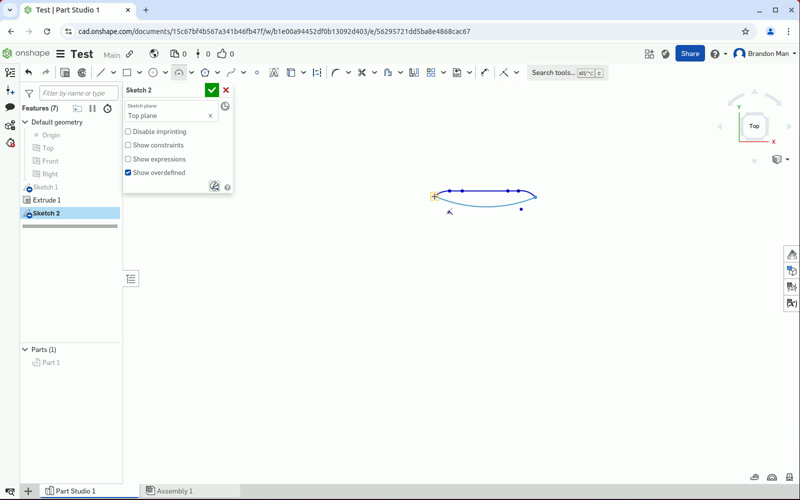
scroll(6)
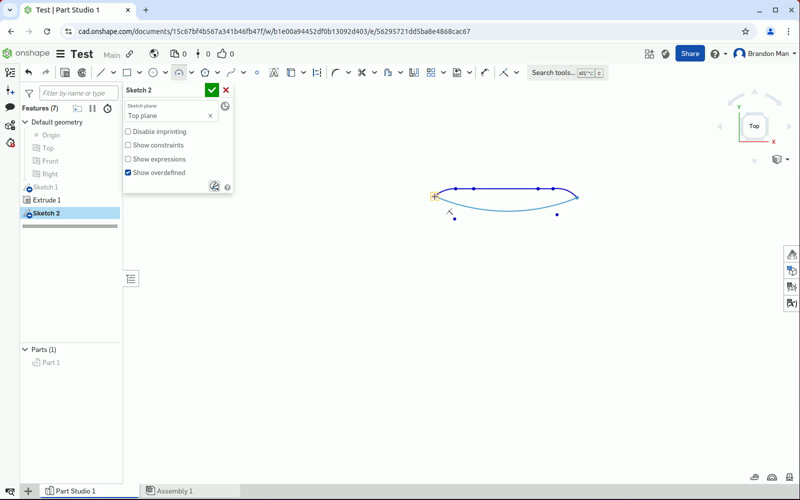
scroll(6)
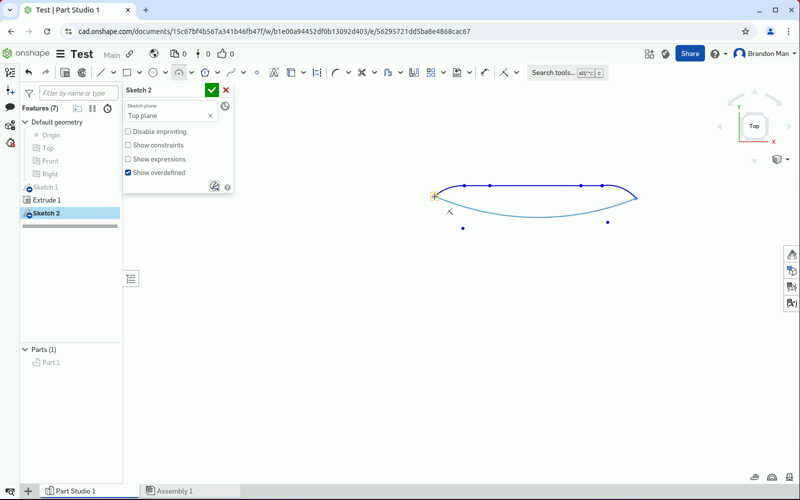
scroll(6)
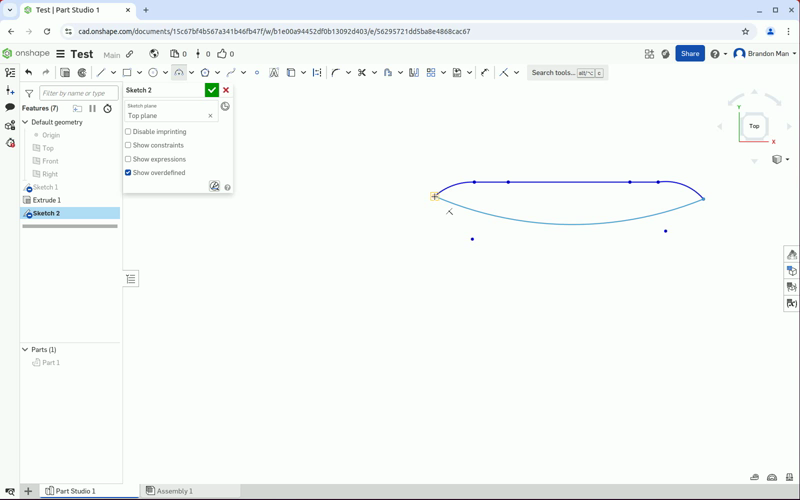
scroll(6)
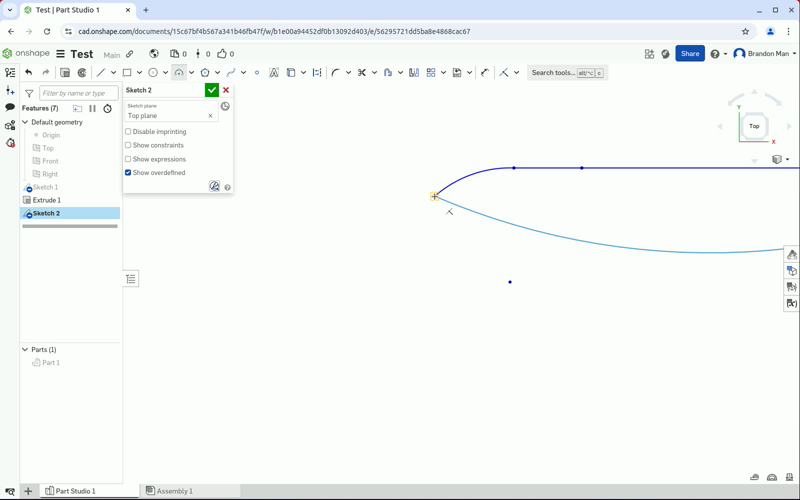
click(434, 196)
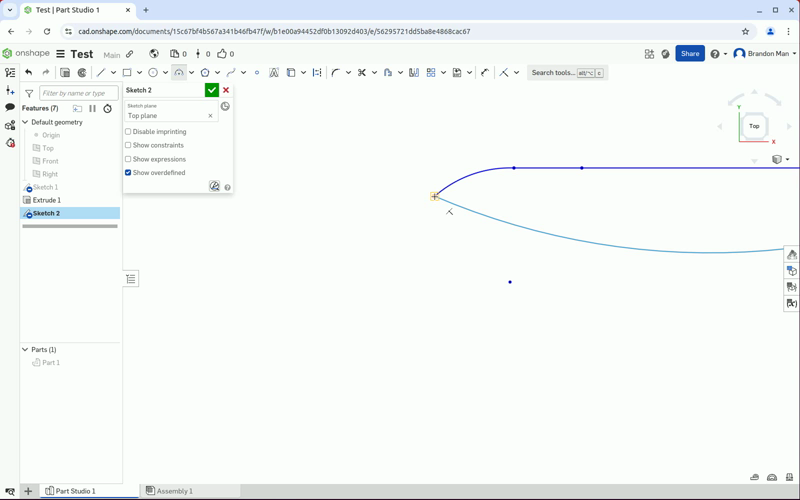
scroll(-6)
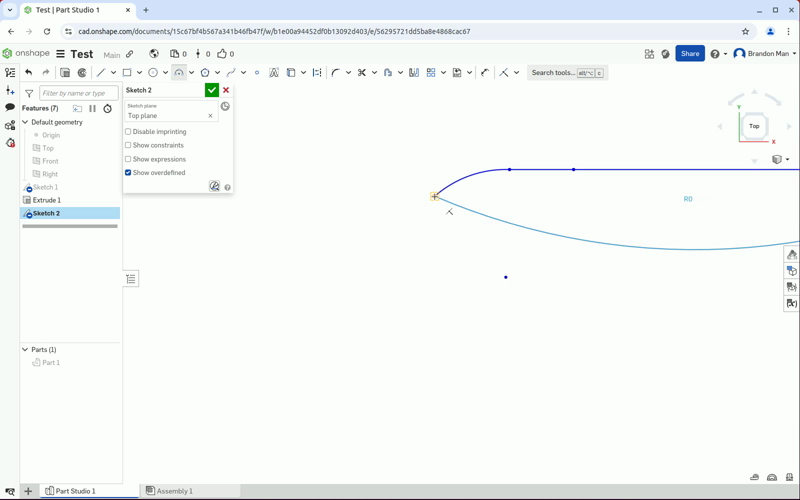
scroll(-6)
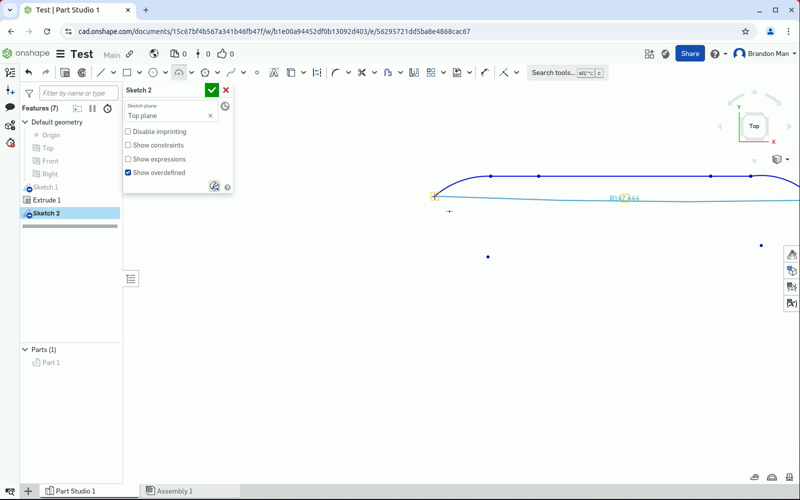
scroll(-6)
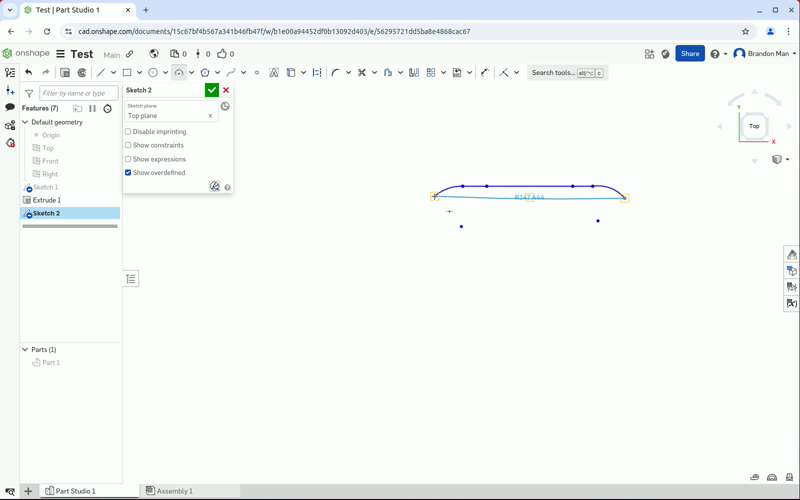
scroll(-6)
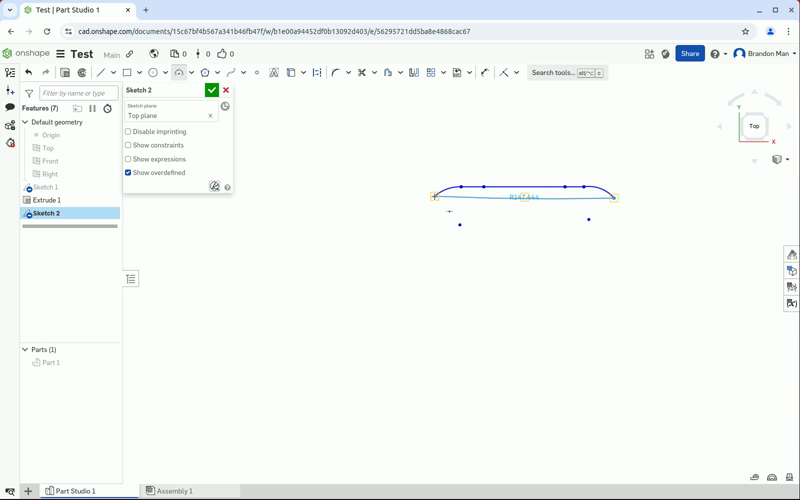
scroll(-6)
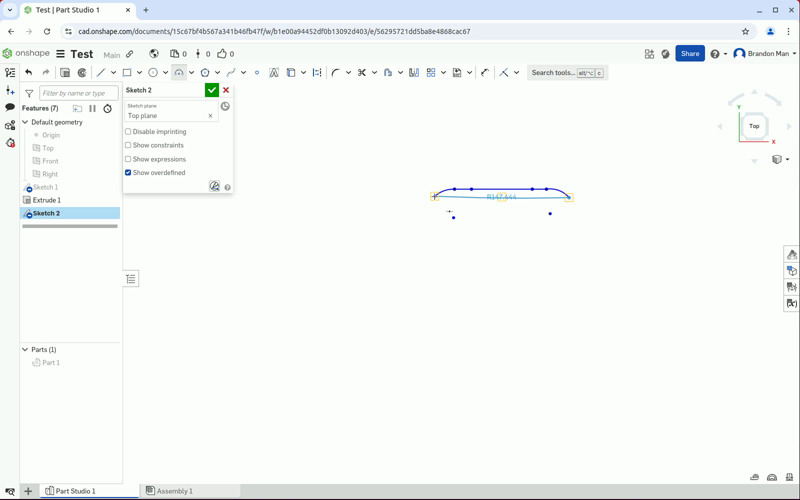
scroll(-6)
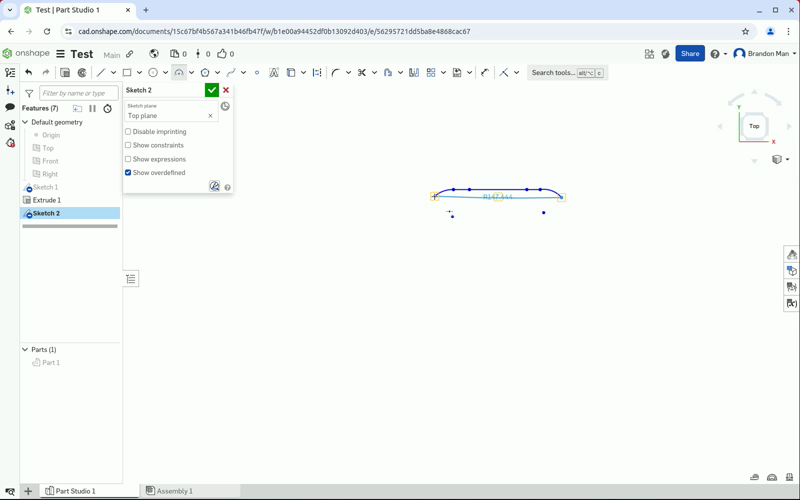
scroll(-6)
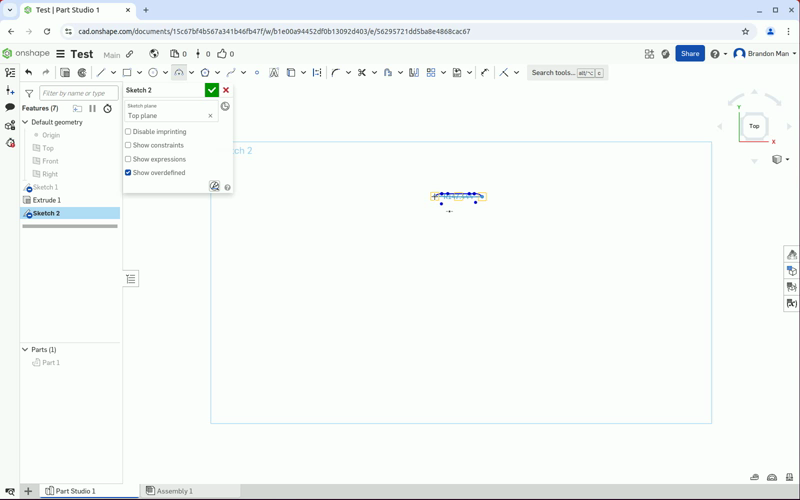
key_down(shift)
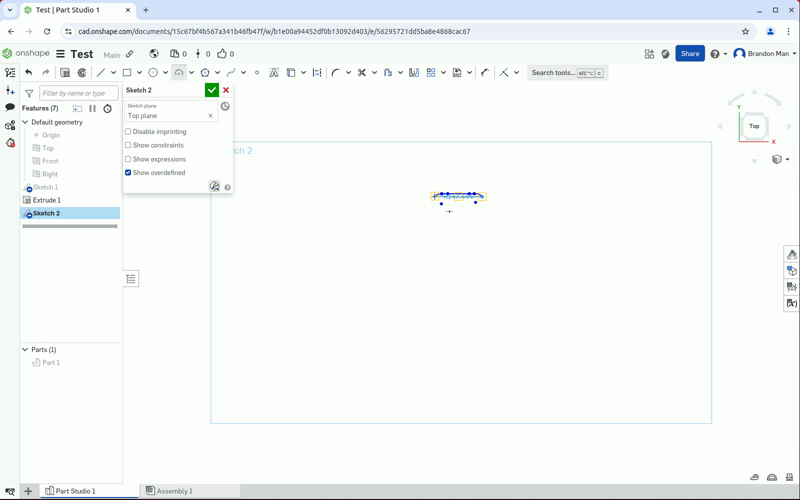
mouse_move(458, 169)
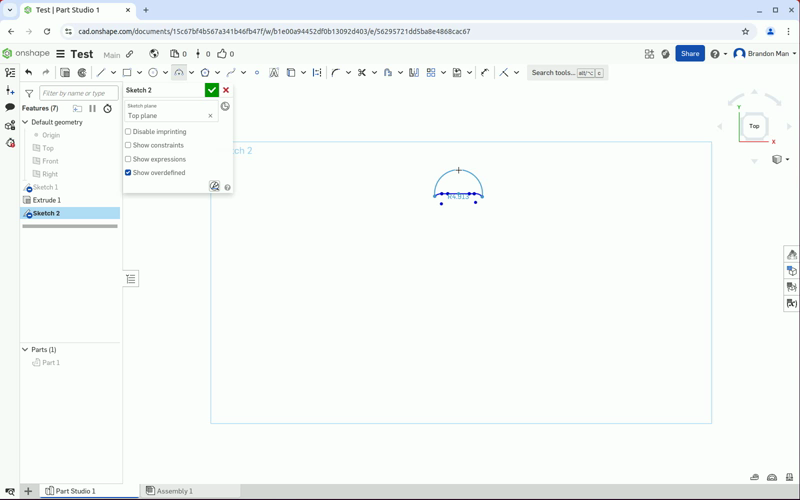
click(458, 169)
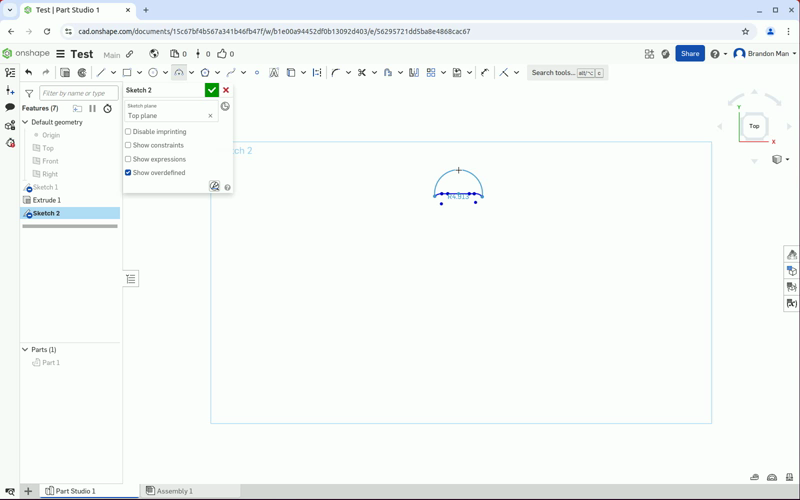
key_up(shift)
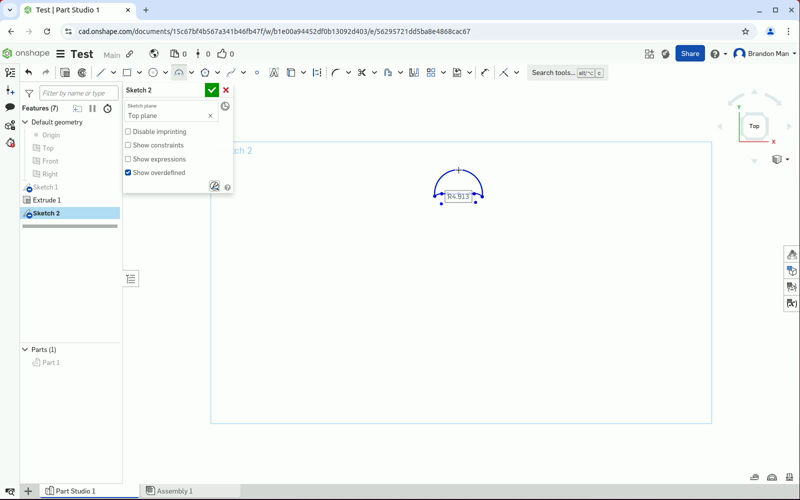
key(esc)
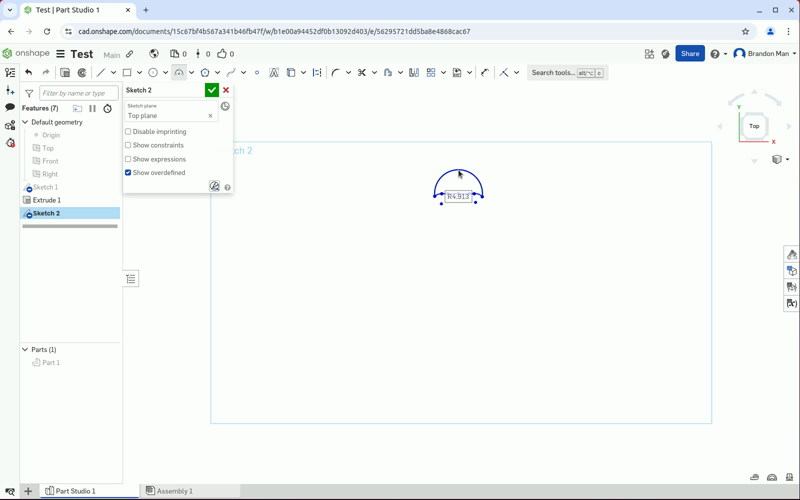
key(c)
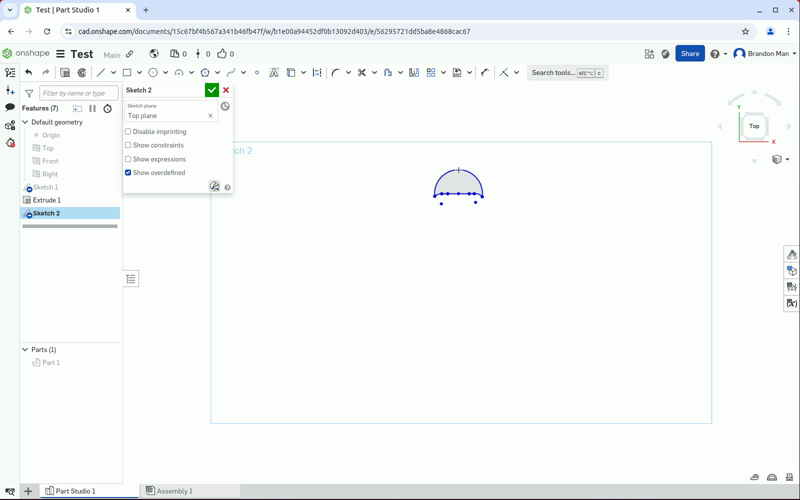
key_down(shift)
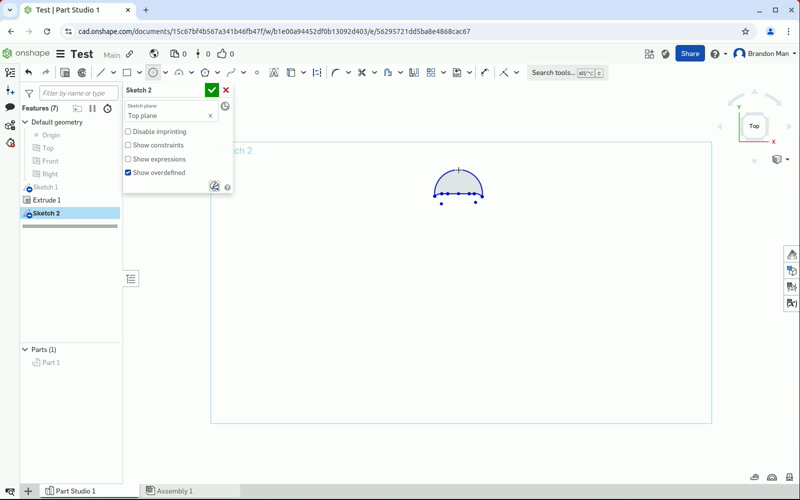
mouse_move(450, 179)
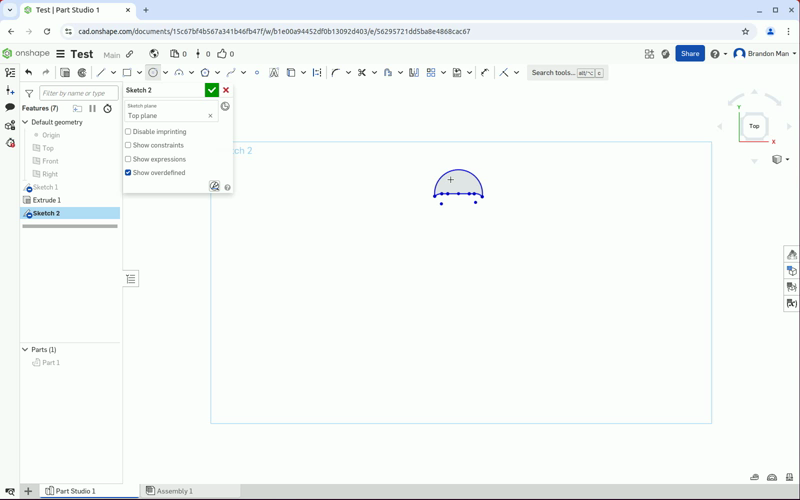
click(450, 179)
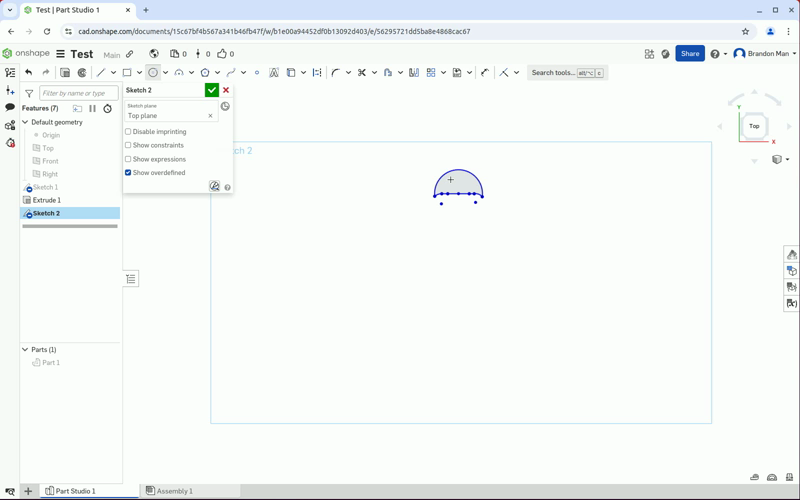
key_up(shift)
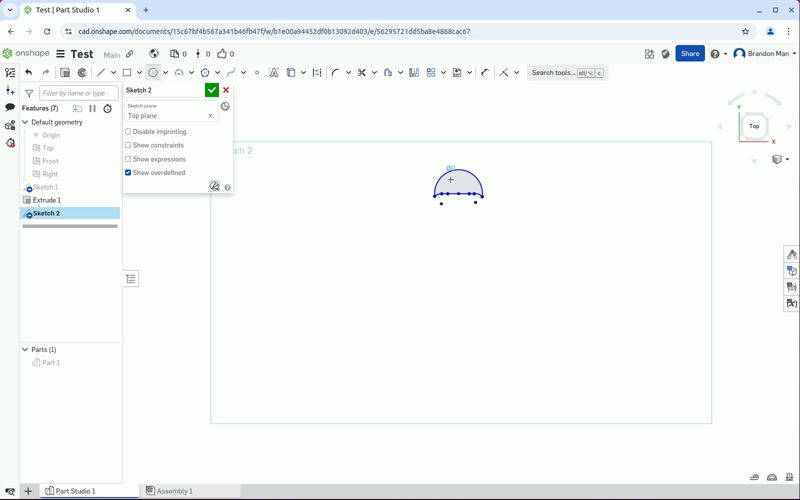
mouse_move(453, 179)
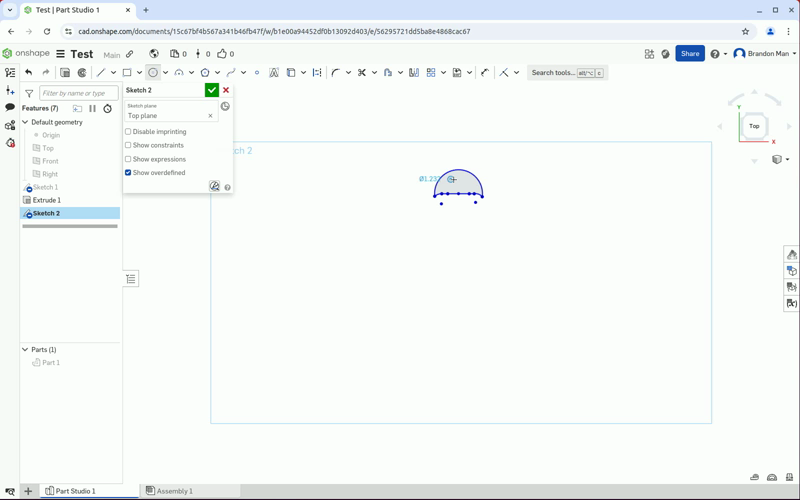
click(453, 179)
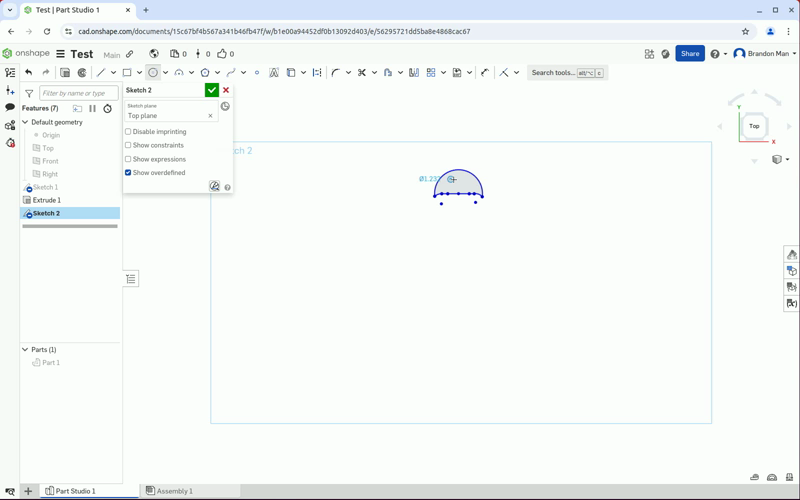
key(esc)
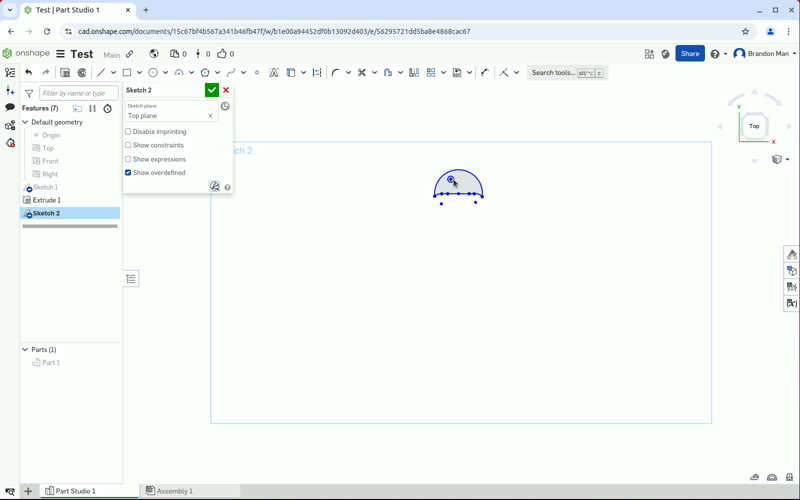
key(a)
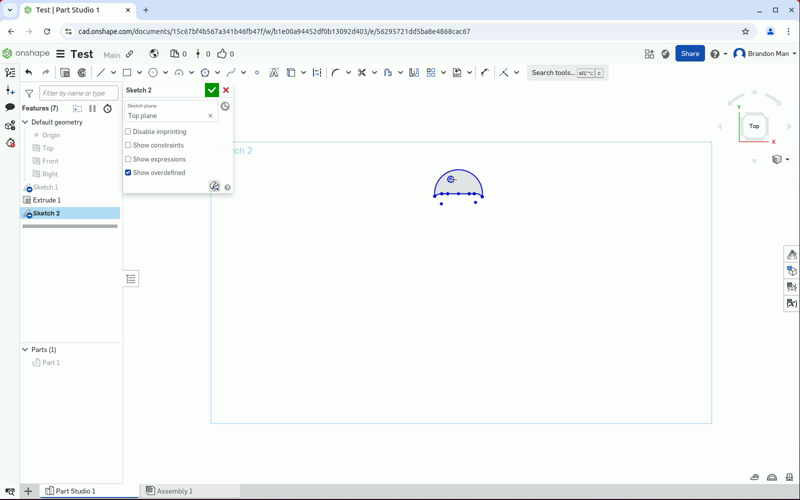
key_down(shift)
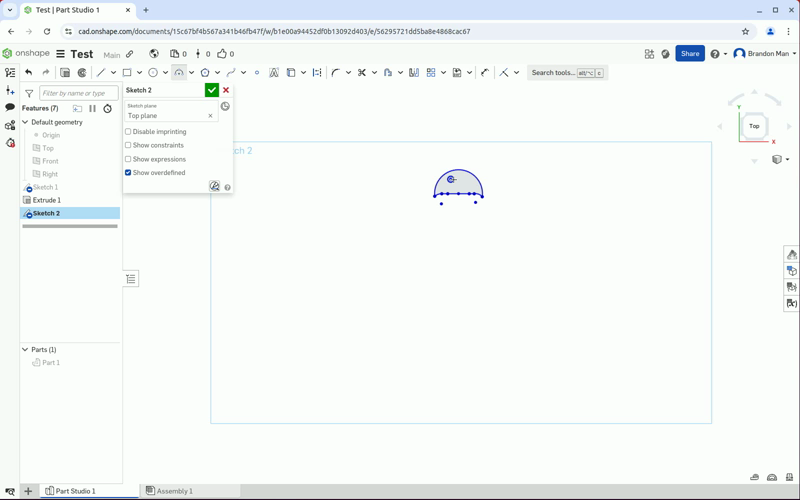
mouse_move(452, 186)
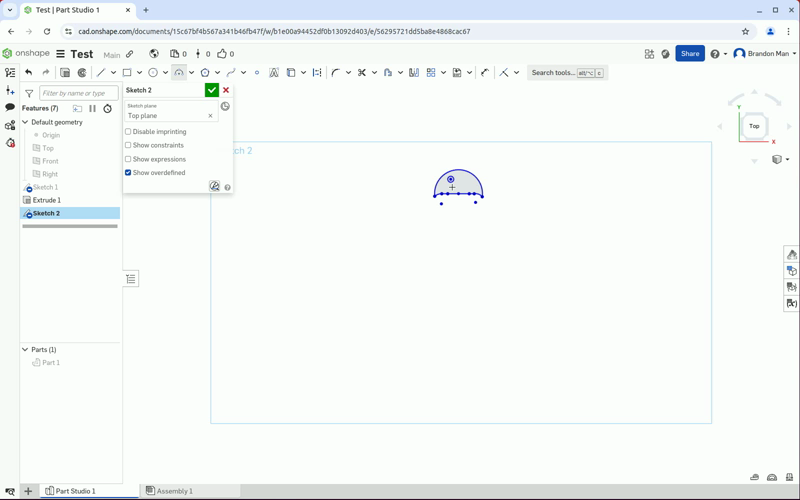
click(452, 186)
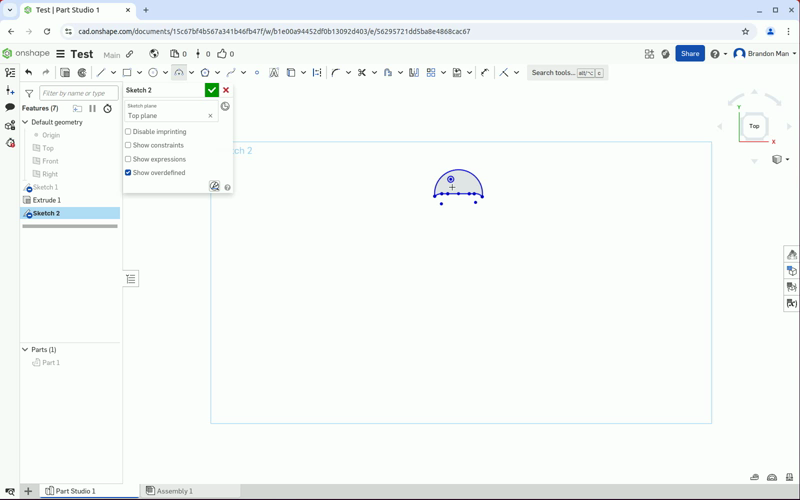
key_up(shift)
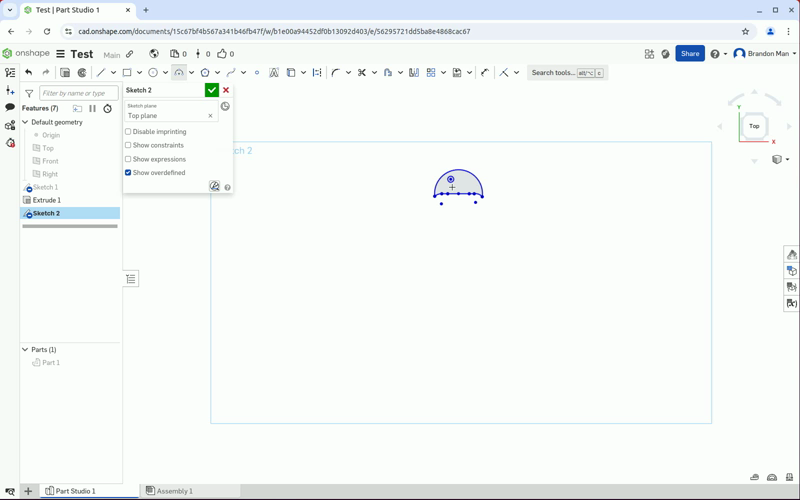
key_down(shift)
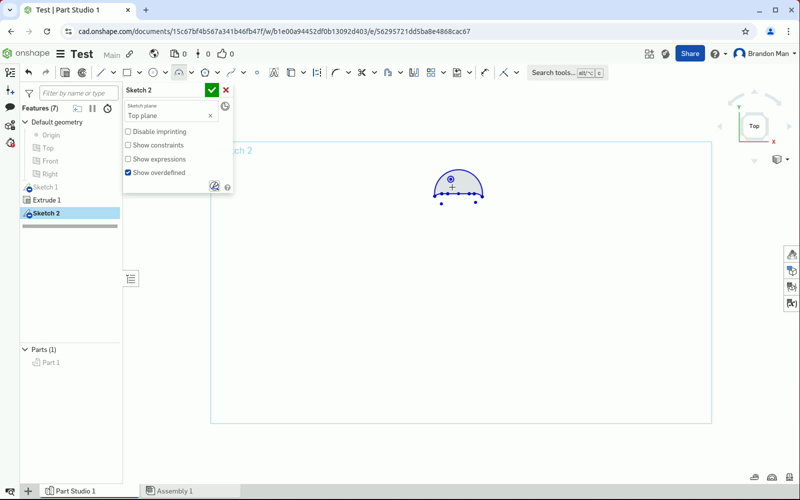
mouse_move(464, 186)
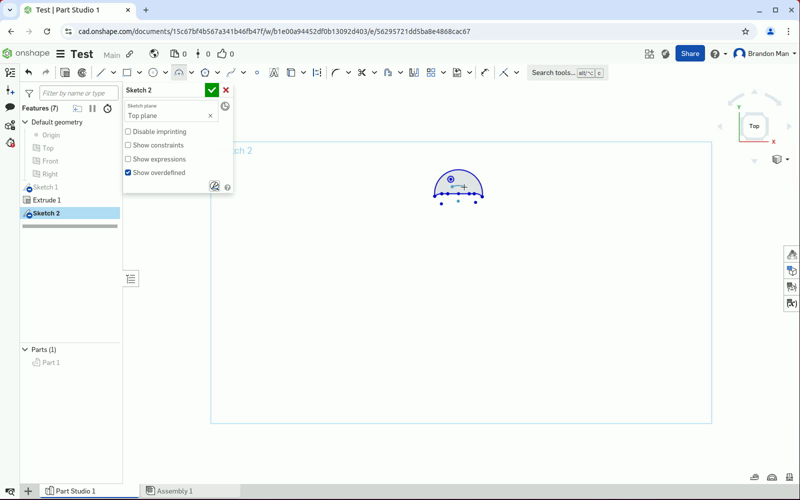
click(464, 186)
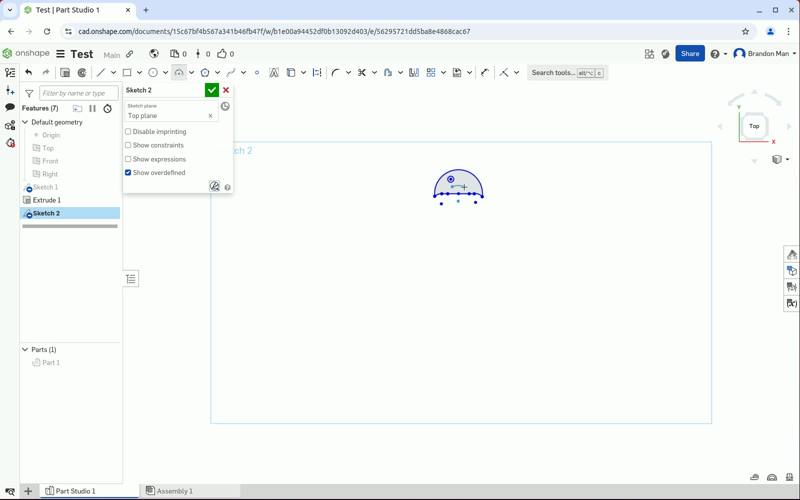
mouse_move(458, 193)
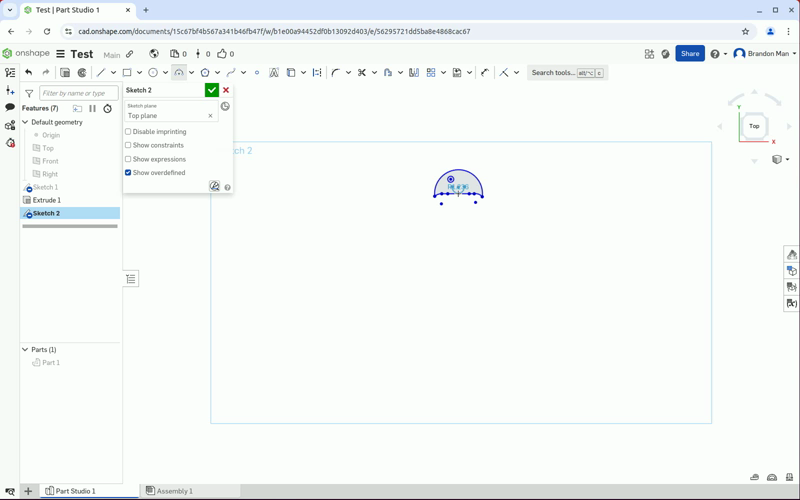
scroll(6)
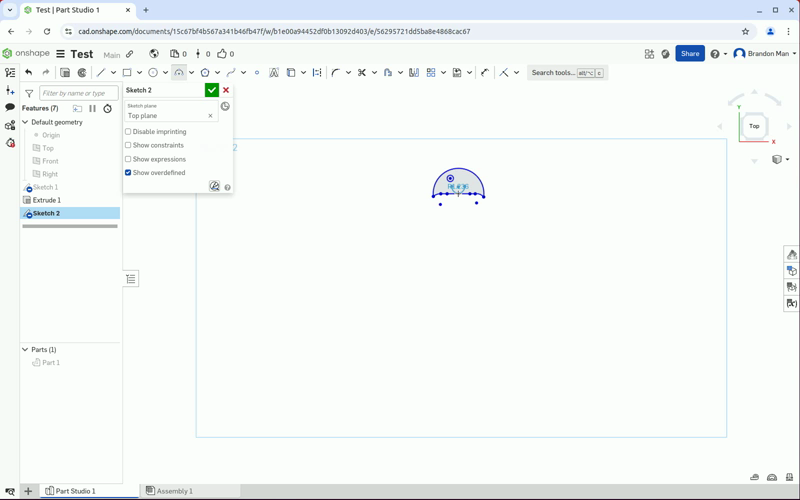
scroll(6)
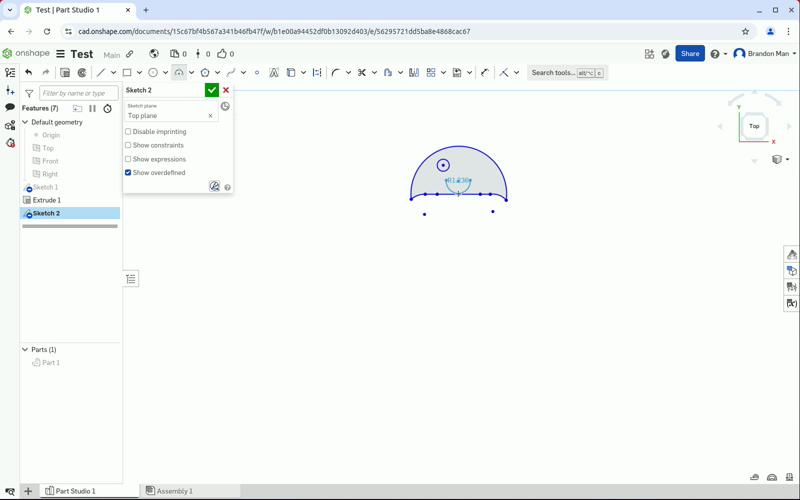
scroll(6)
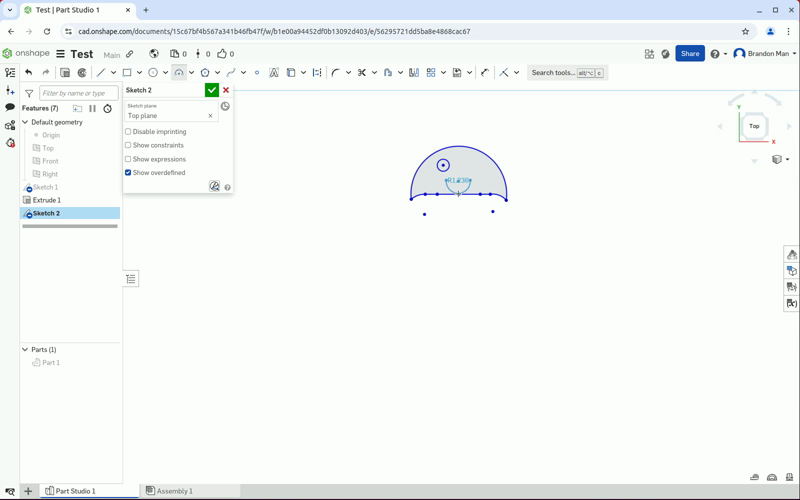
scroll(6)
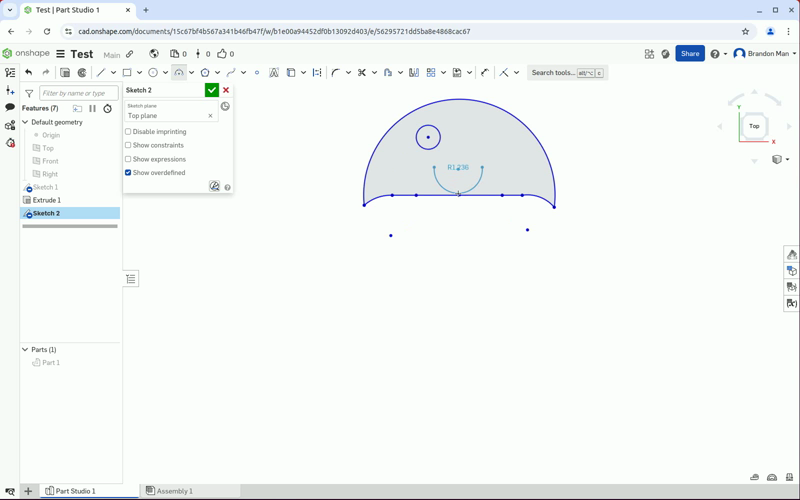
scroll(6)
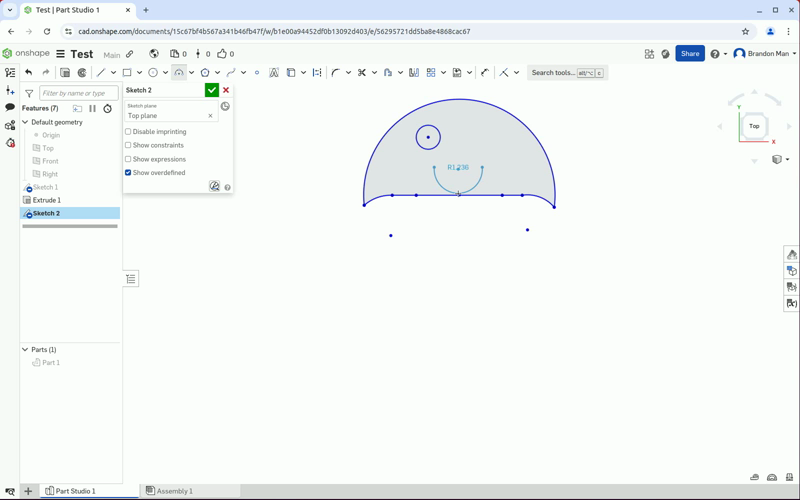
scroll(6)
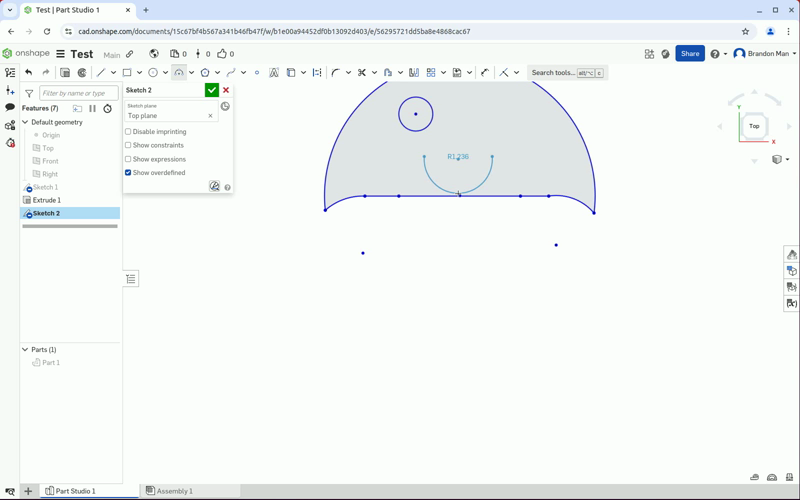
scroll(6)
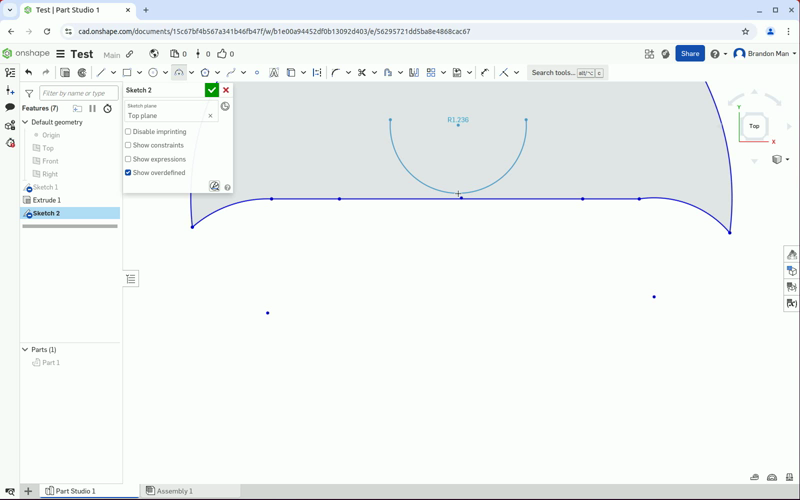
click(458, 193)
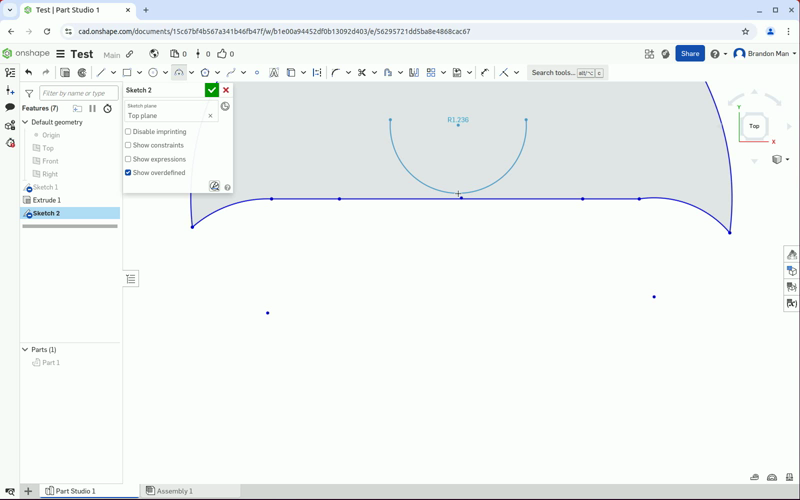
scroll(-6)
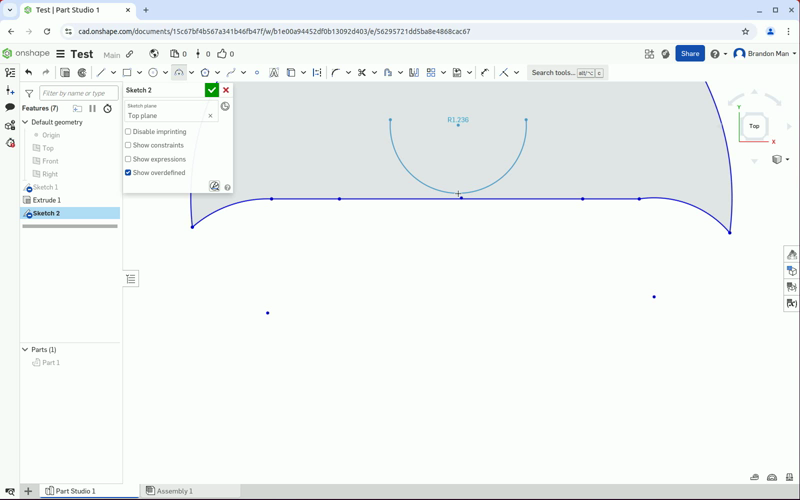
scroll(-6)
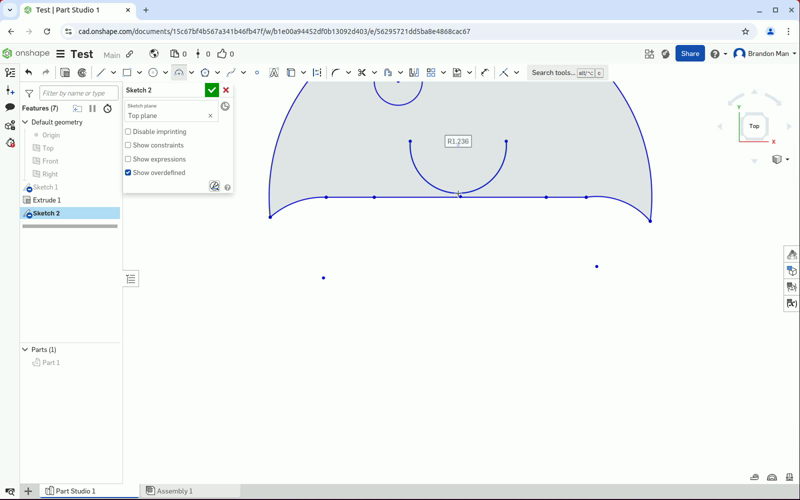
scroll(-6)
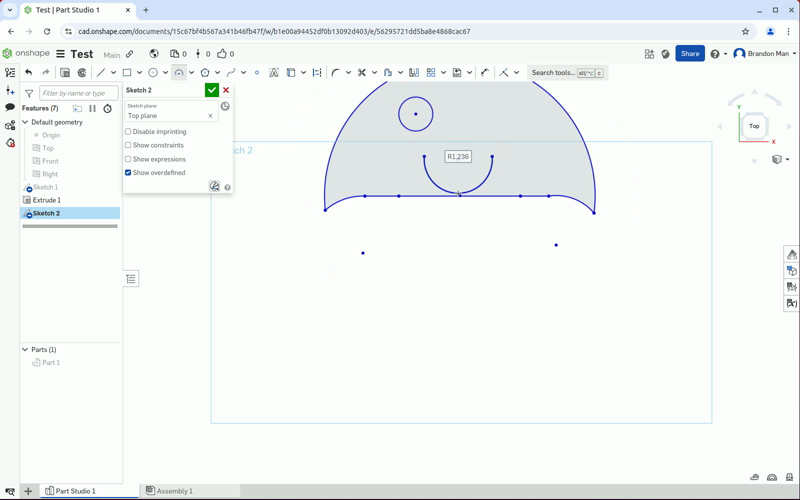
scroll(-6)
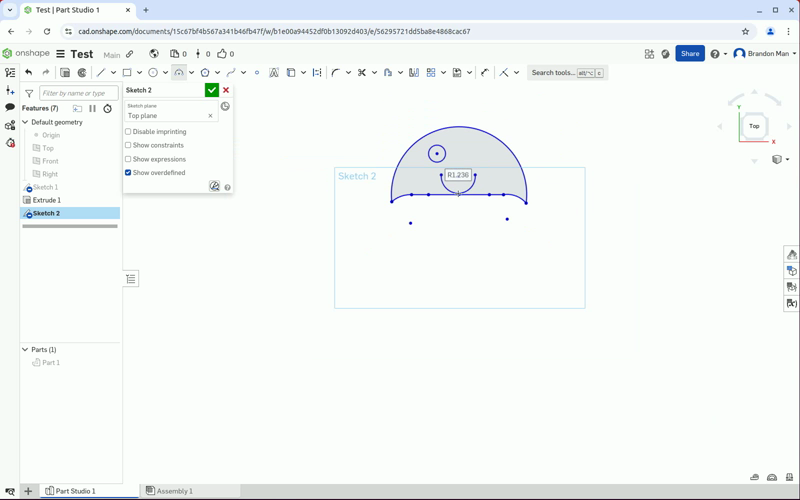
scroll(-6)
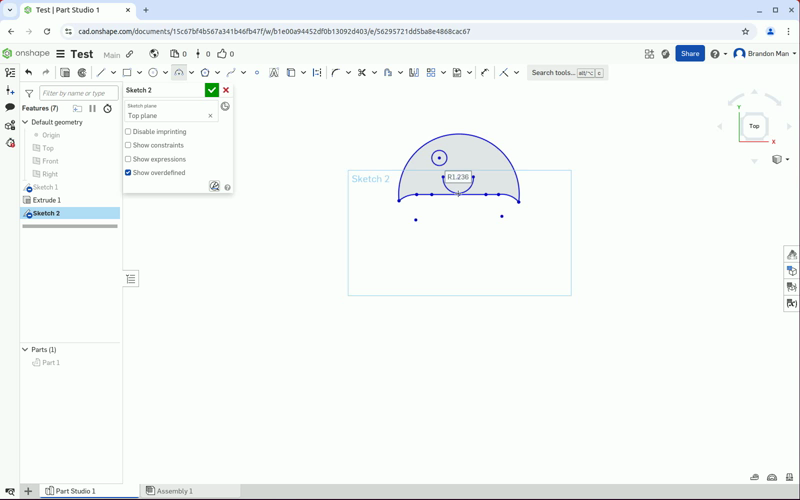
scroll(-6)
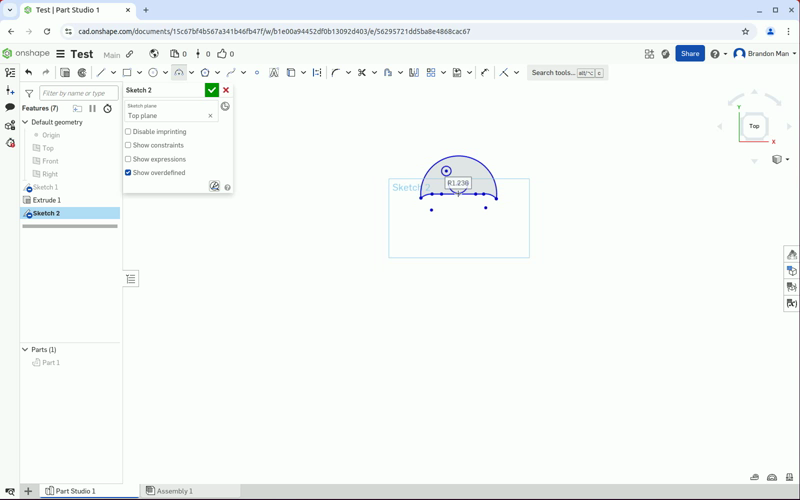
scroll(-6)
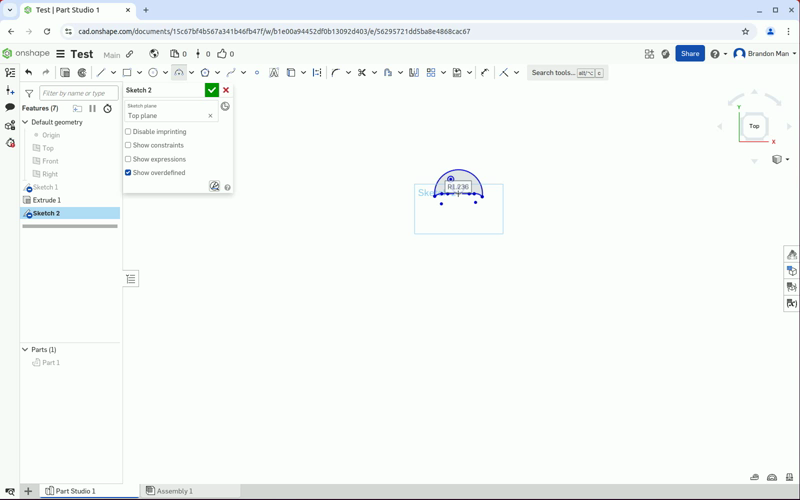
key_up(shift)
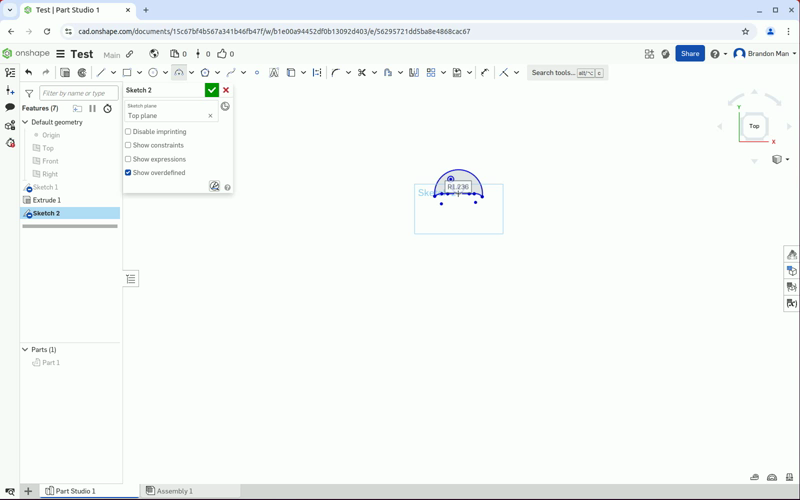
key(esc)
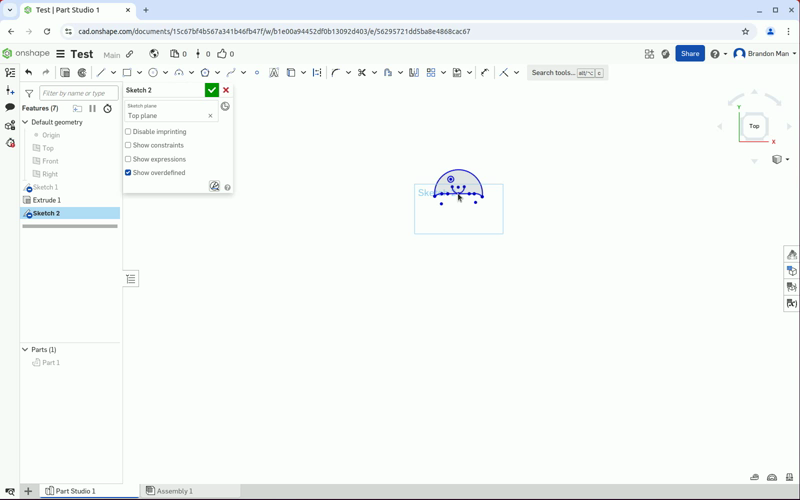
key(l)
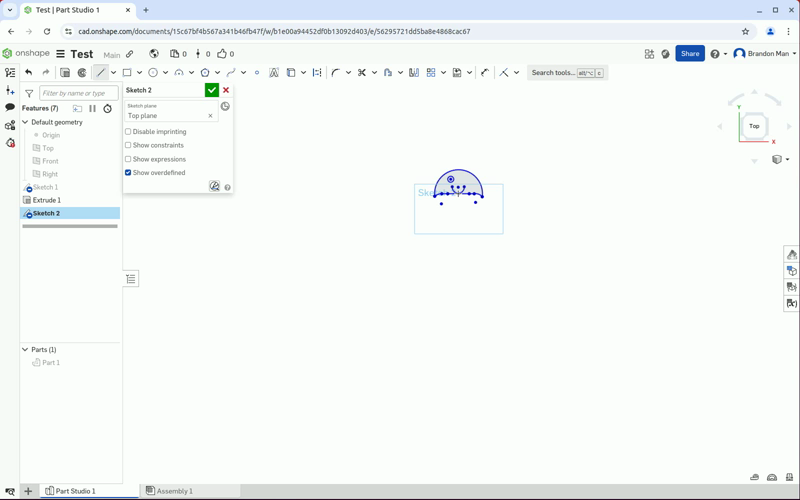
mouse_move(464, 186)
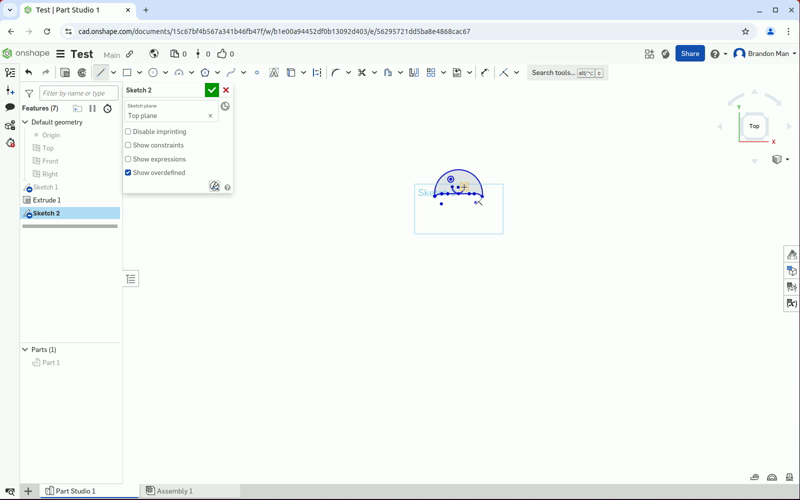
click(464, 186)
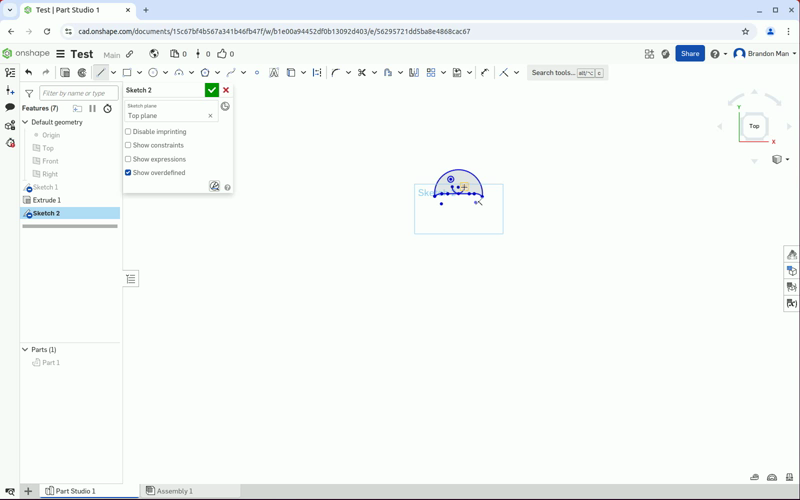
mouse_move(494, 186)
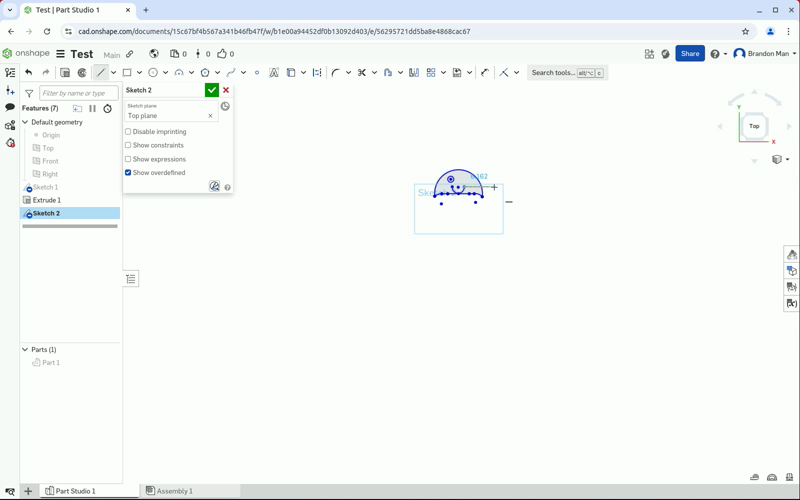
key_down(shift)
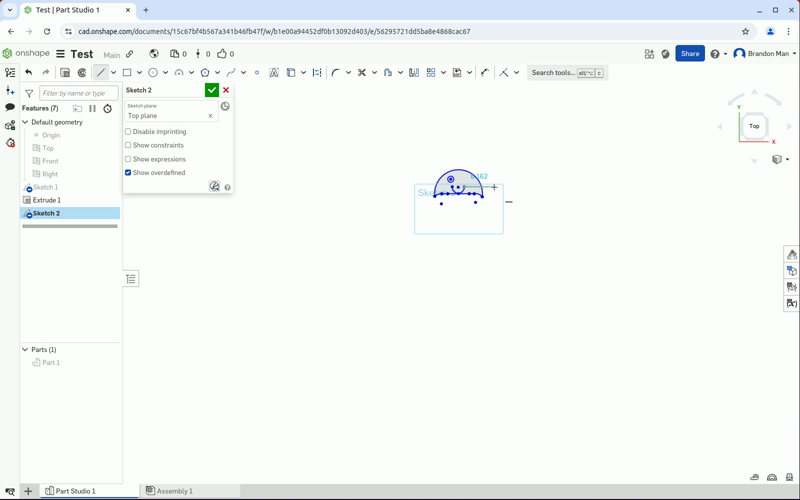
mouse_move(452, 186)
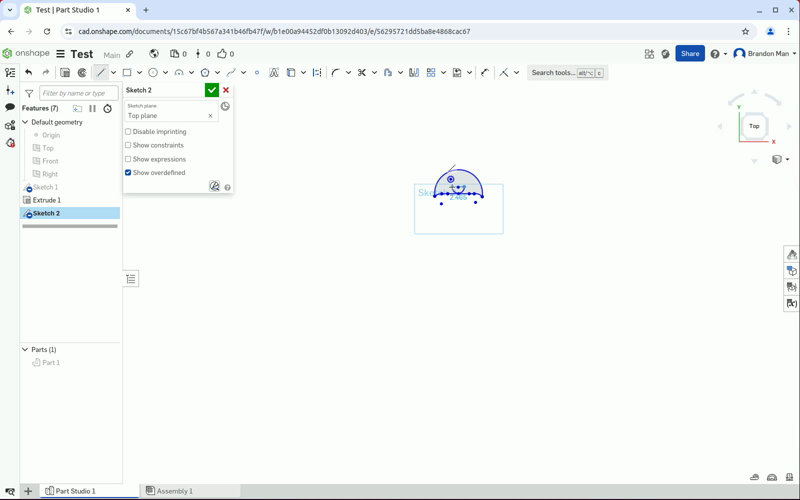
key_up(shift)
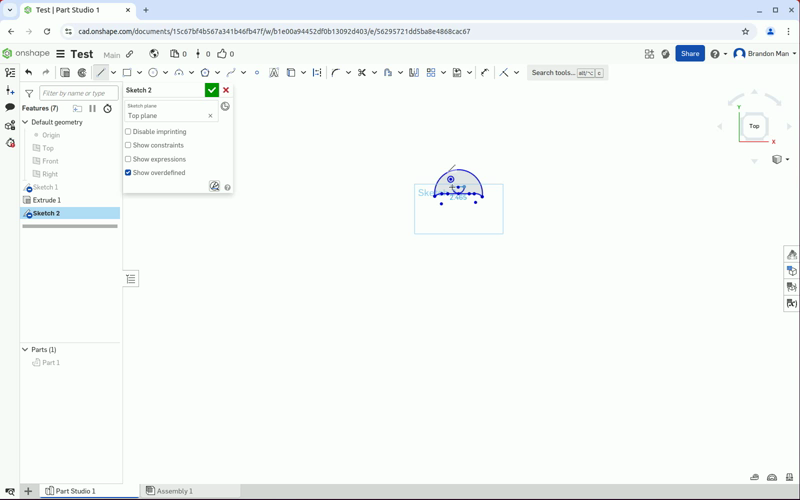
click(452, 186)
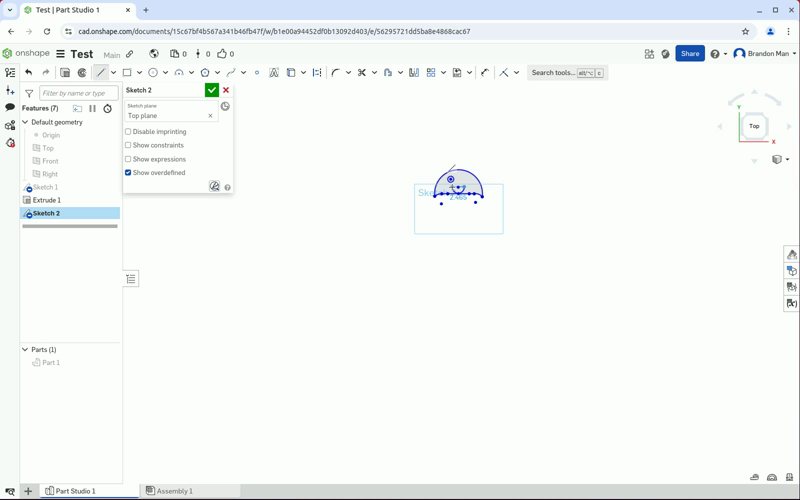
key(esc)
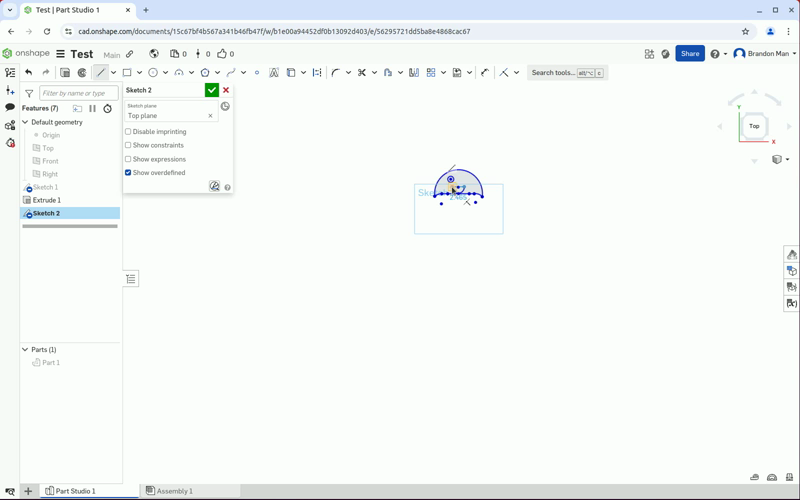
key(c)
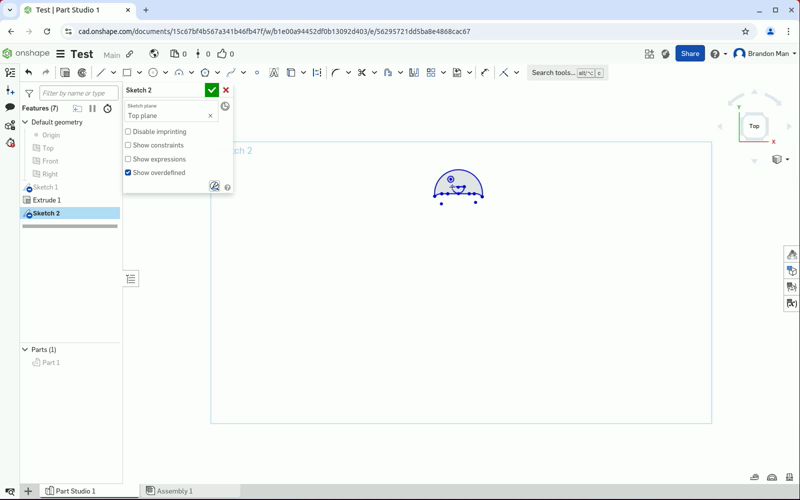
key_down(shift)
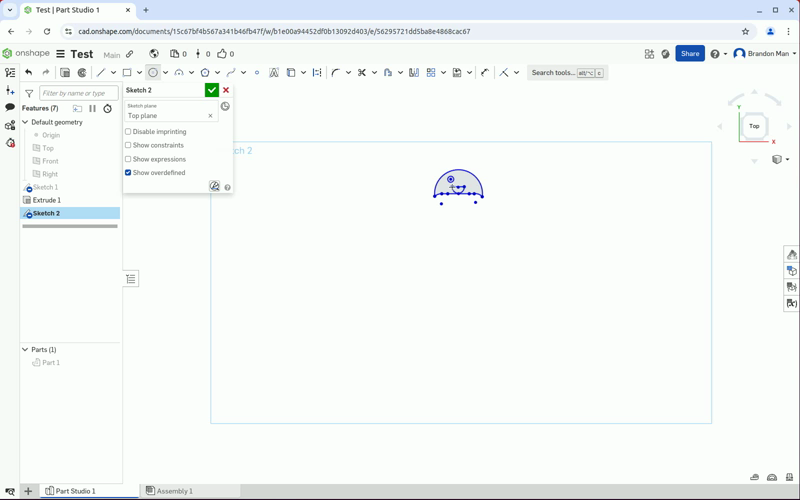
mouse_move(467, 178)
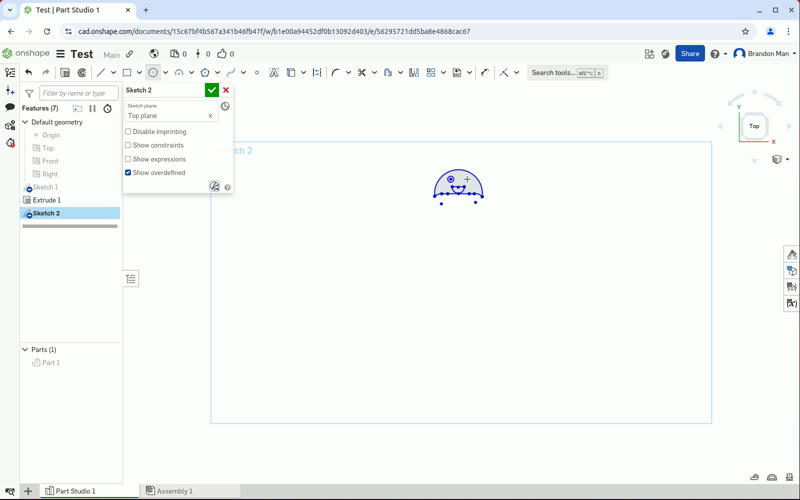
click(467, 178)
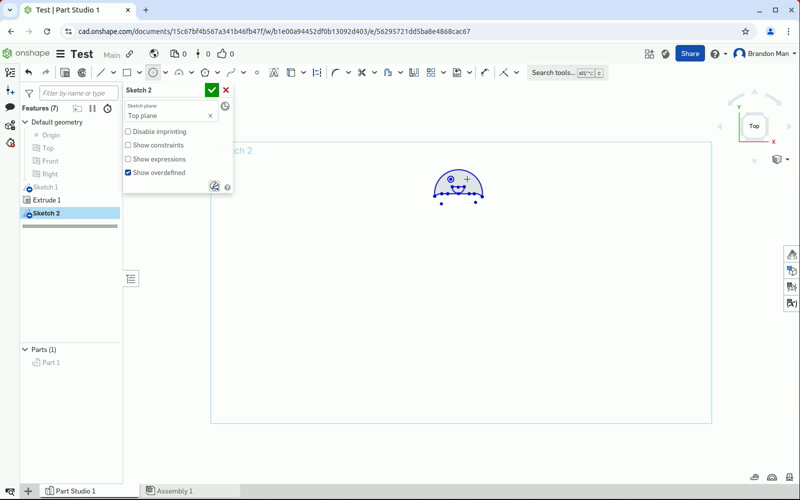
key_up(shift)
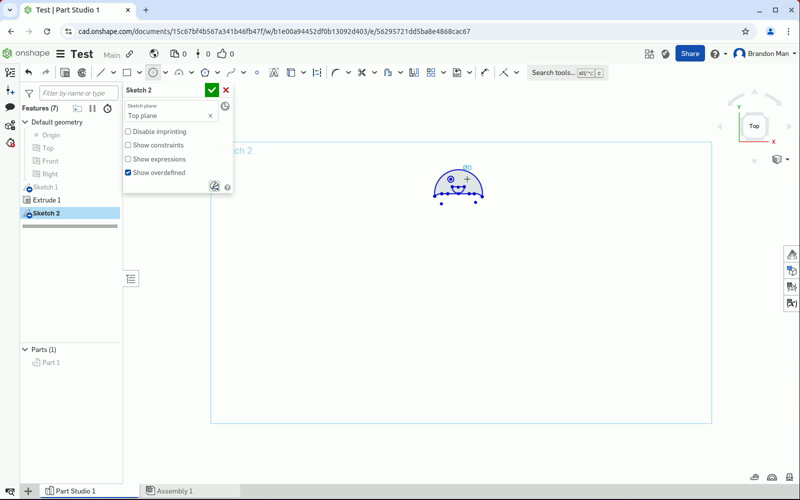
mouse_move(470, 178)
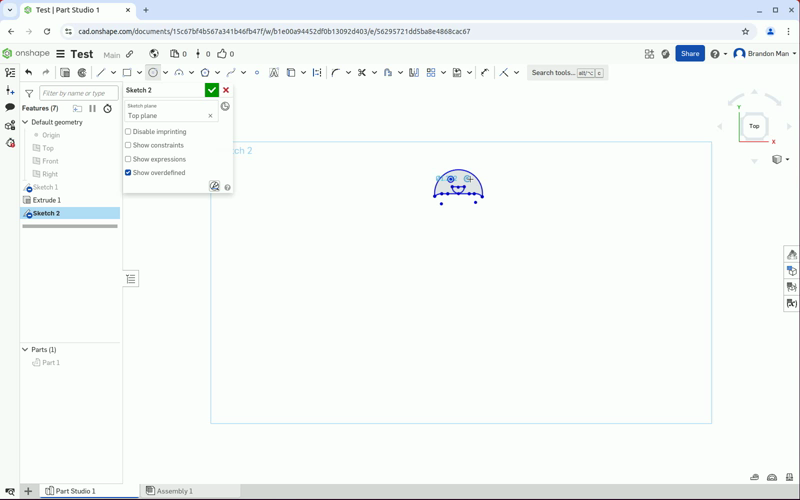
click(470, 178)
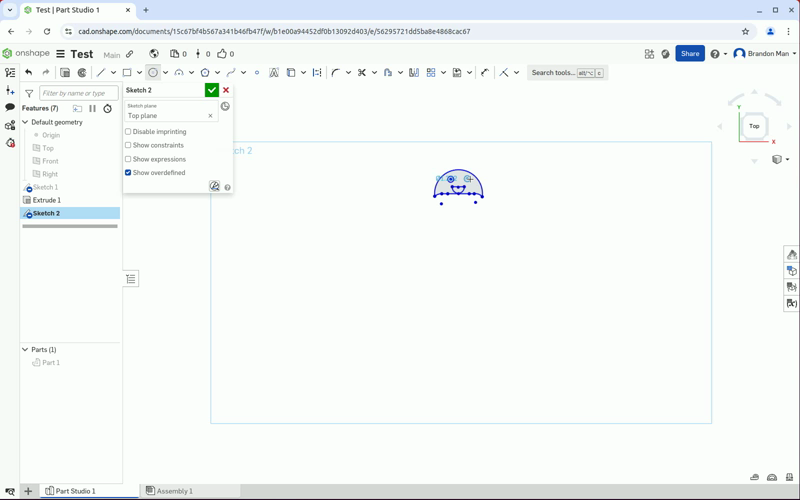
key(esc)
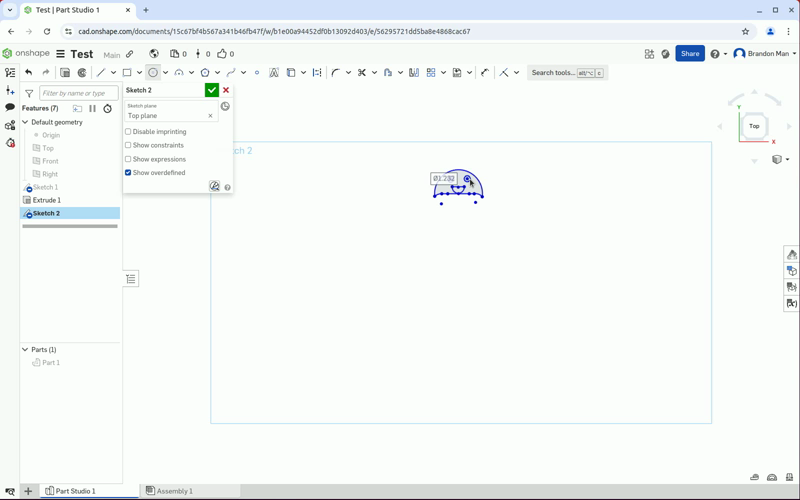
mouse_move(458, 182)
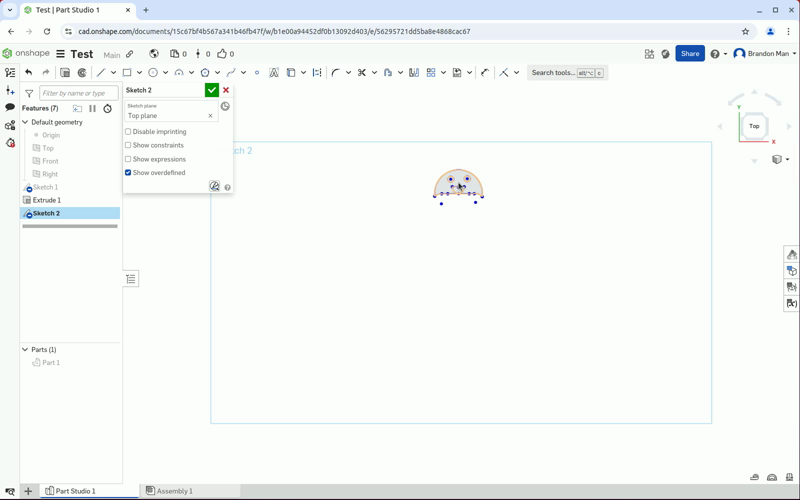
scroll(6)
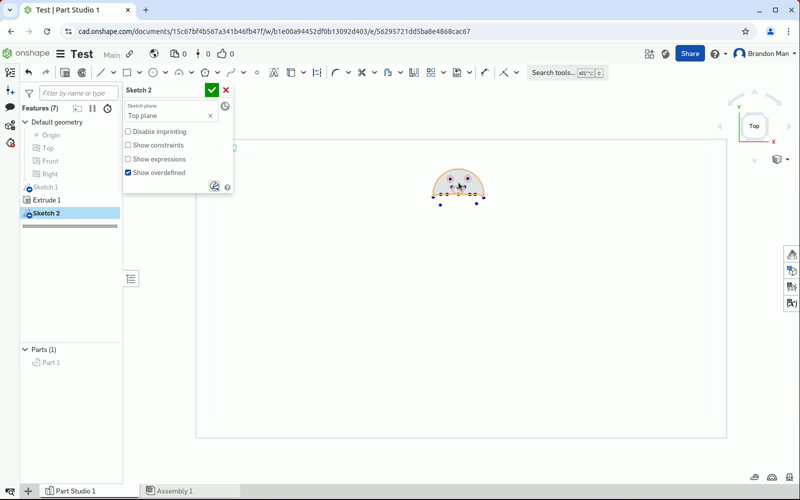
scroll(6)
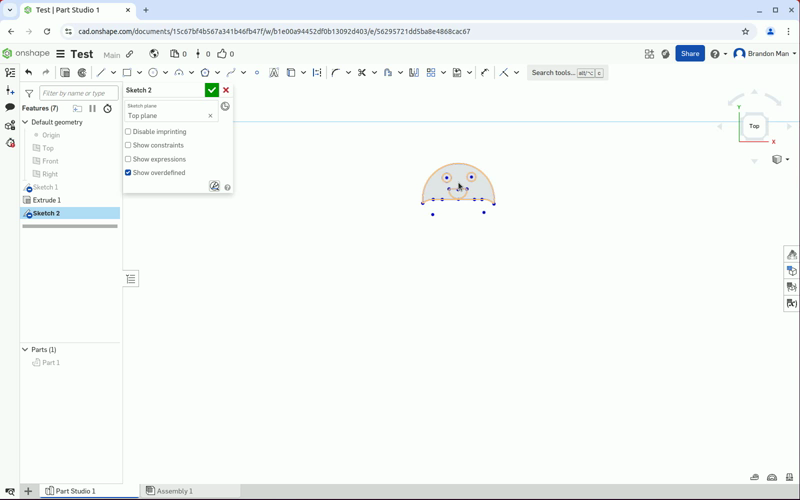
scroll(6)
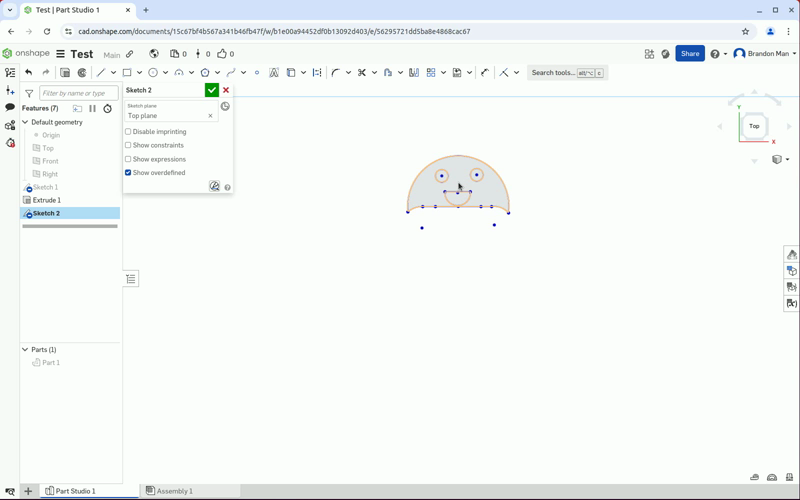
scroll(6)
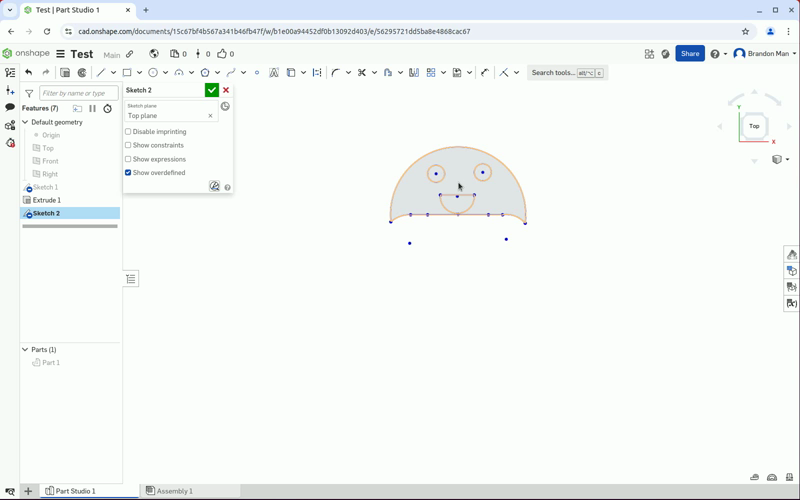
scroll(6)
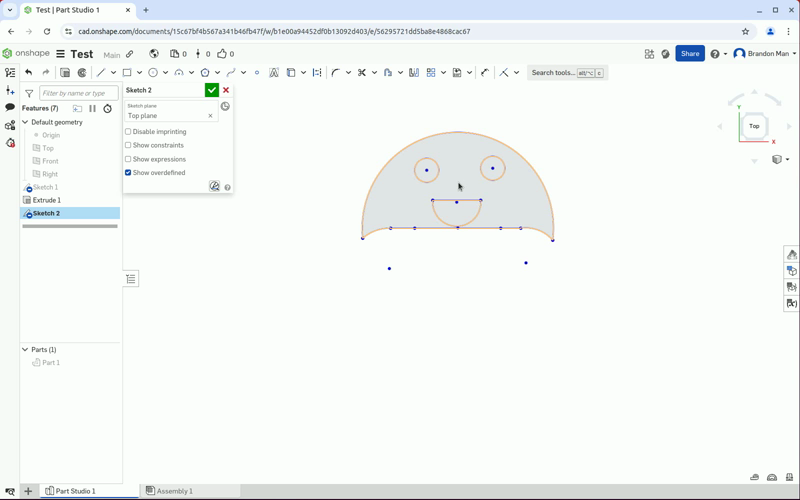
scroll(6)
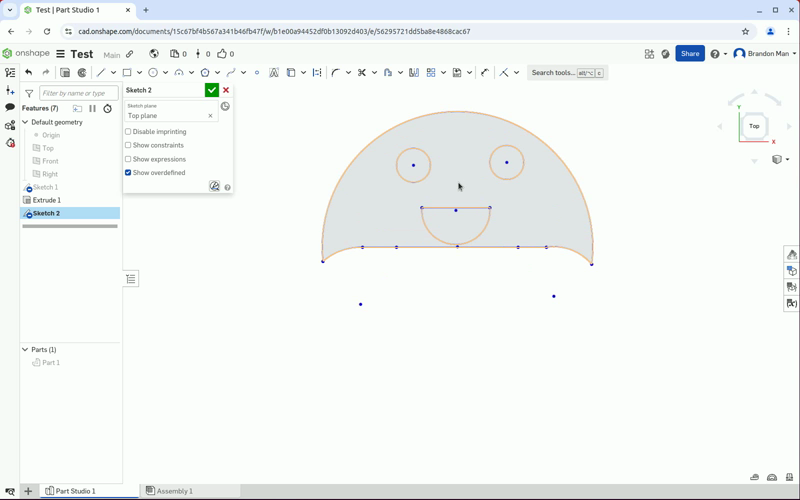
scroll(6)
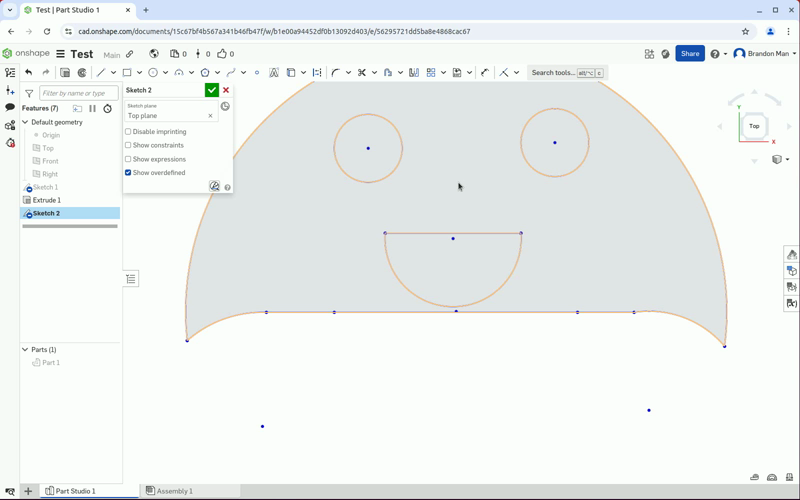
click(458, 182)
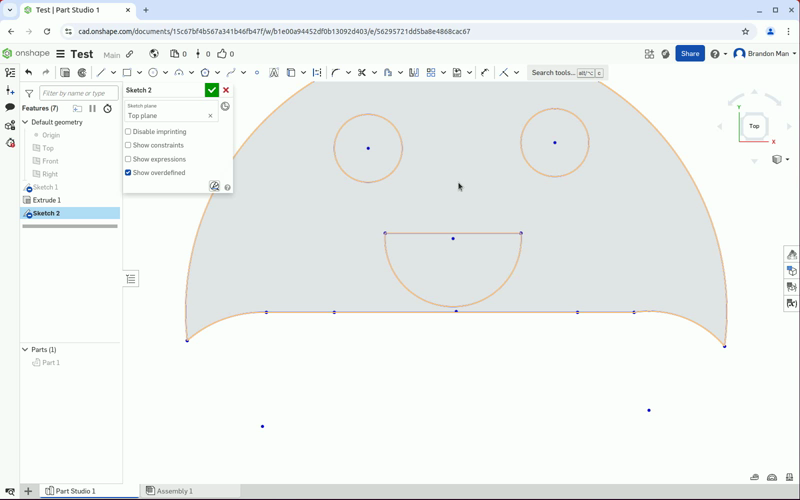
scroll(-6)
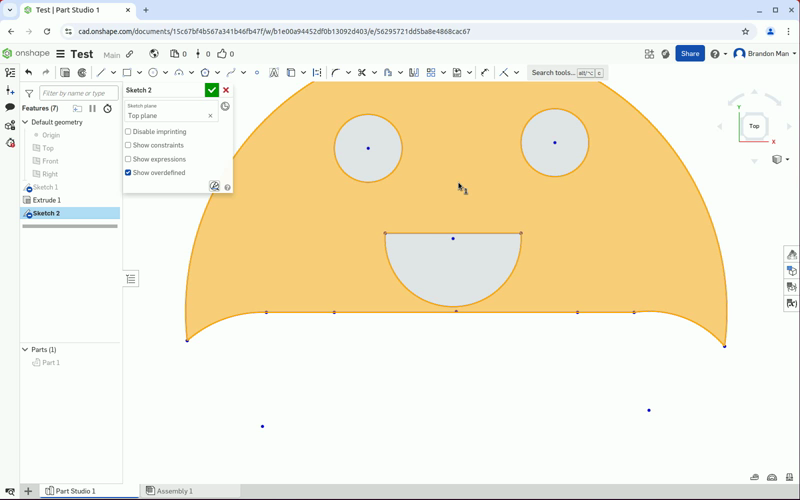
scroll(-6)
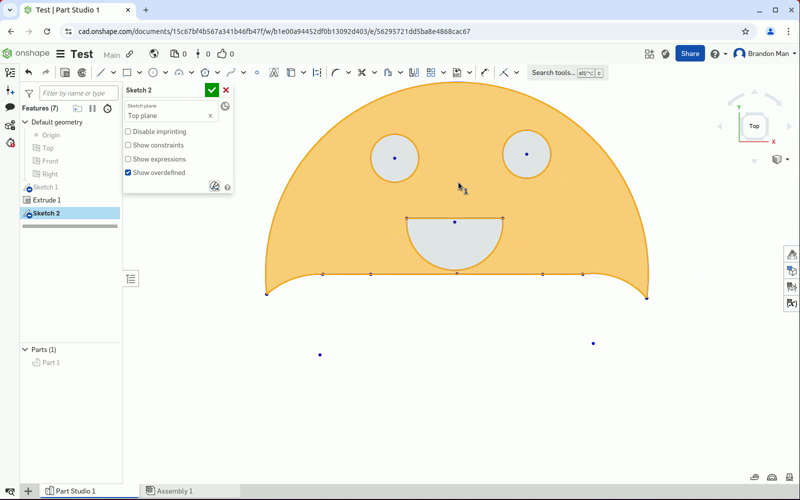
scroll(-6)
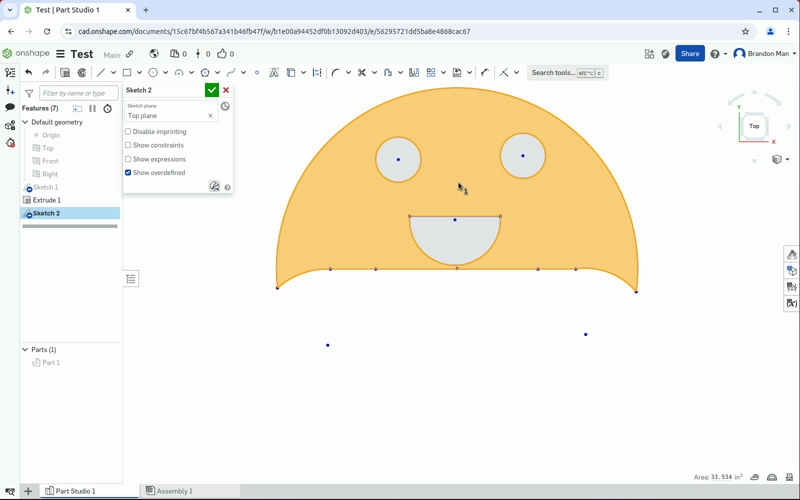
scroll(-6)
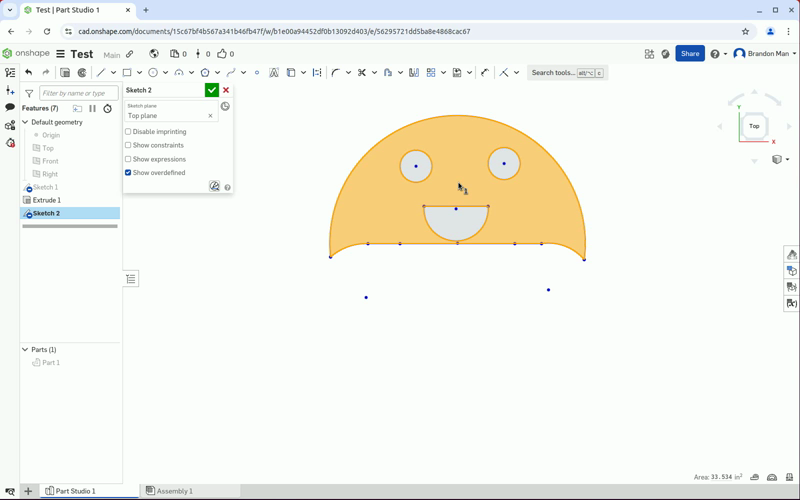
scroll(-6)
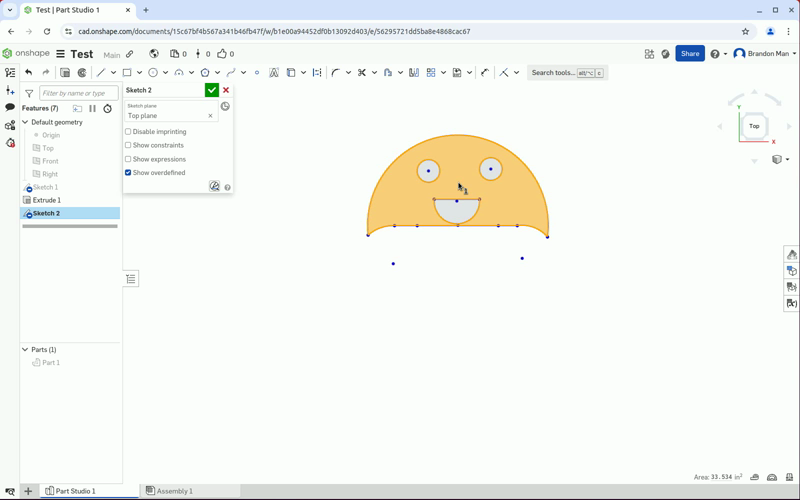
scroll(-6)
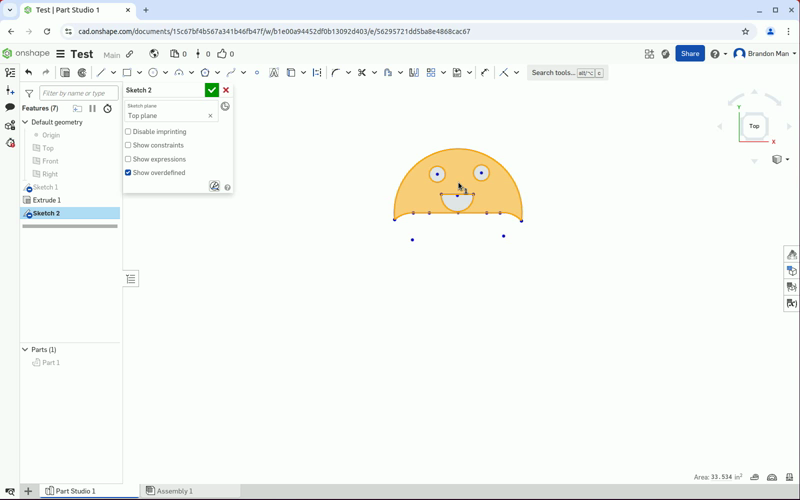
scroll(-6)
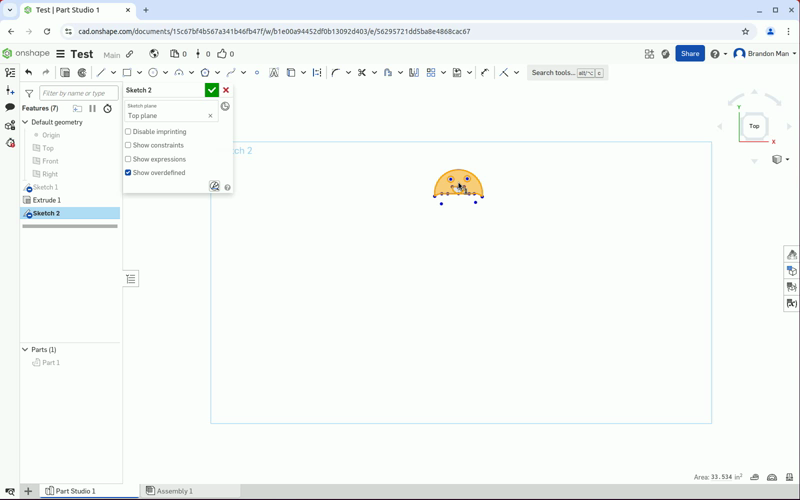
mouse_move(73, 352)
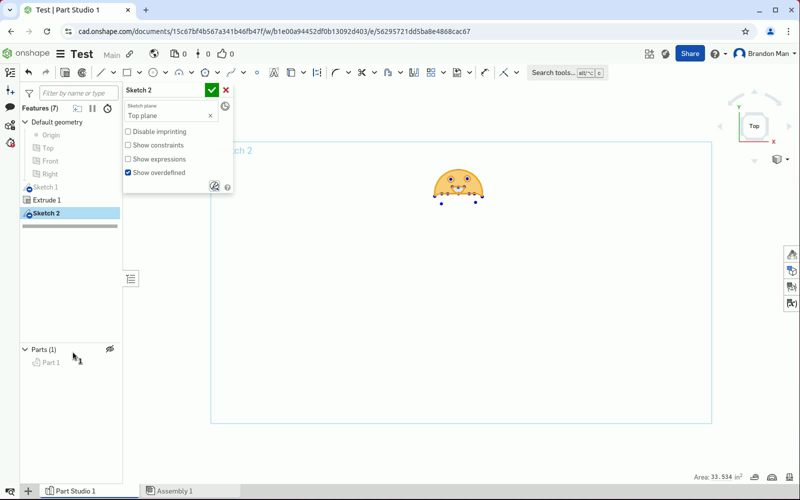
key(shift+y)
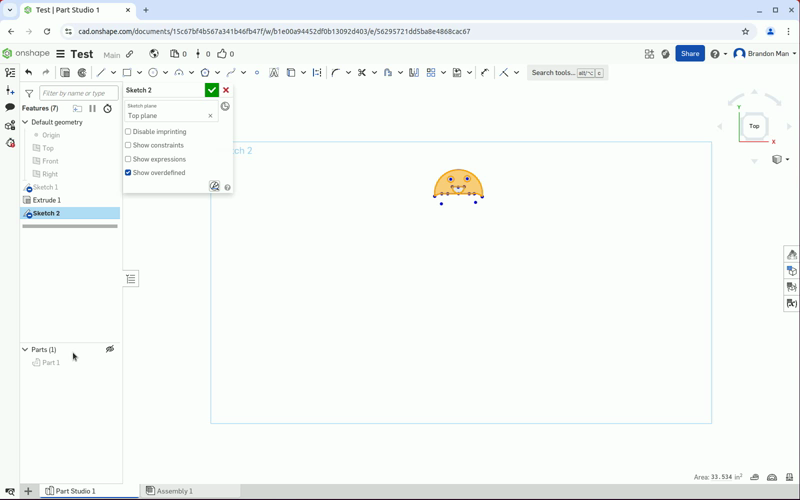
key(shift+e)
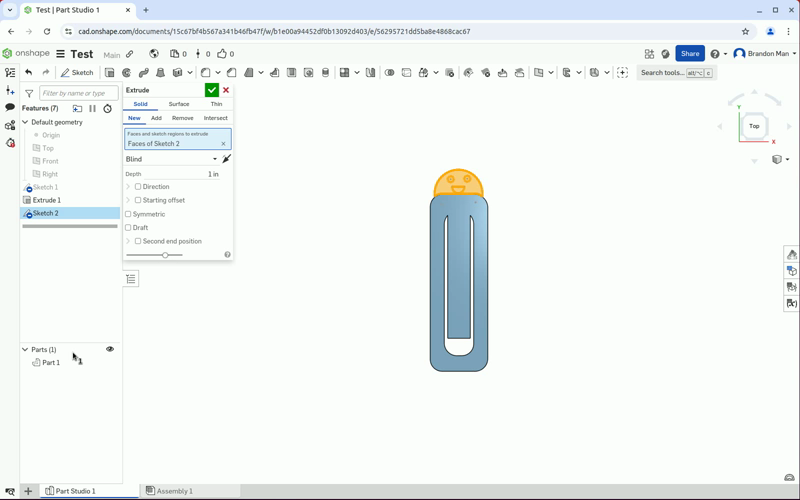
mouse_move(143, 106)
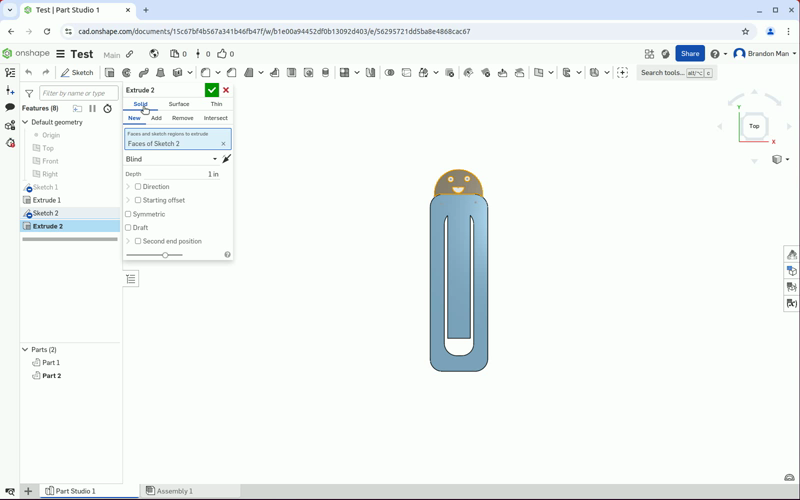
click(143, 106)
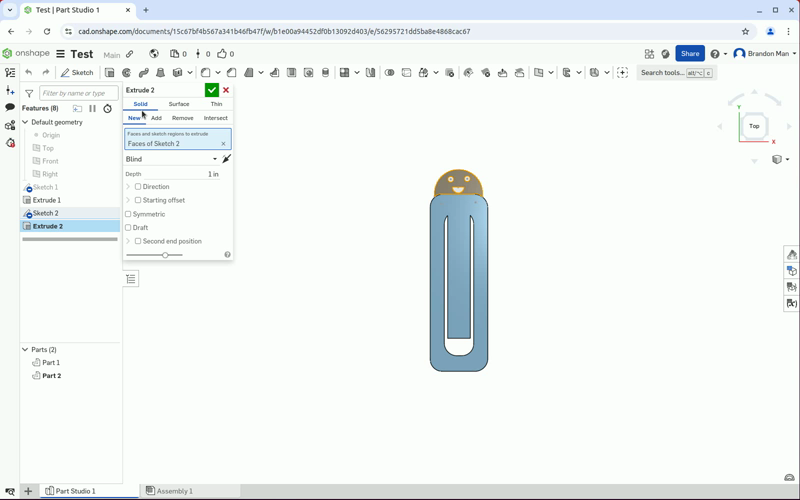
mouse_move(137, 120)
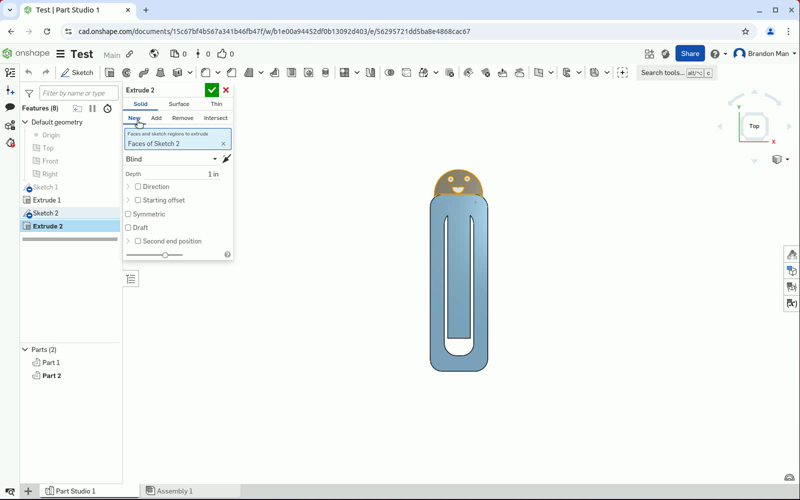
click(137, 120)
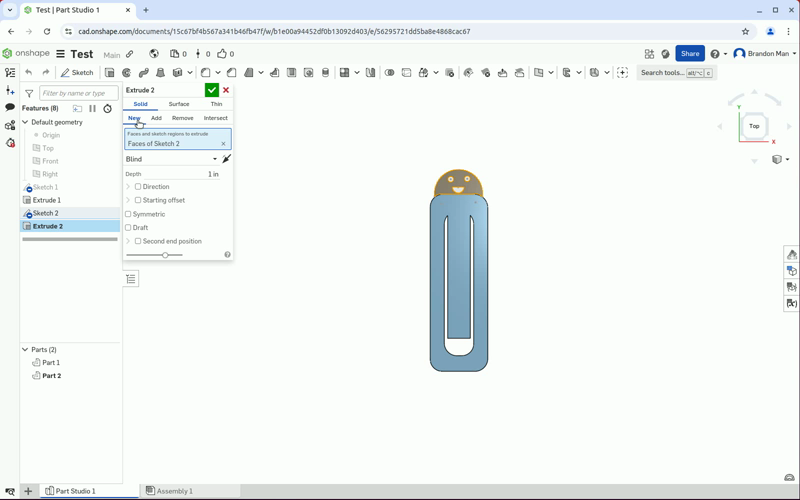
key(tab, 4)
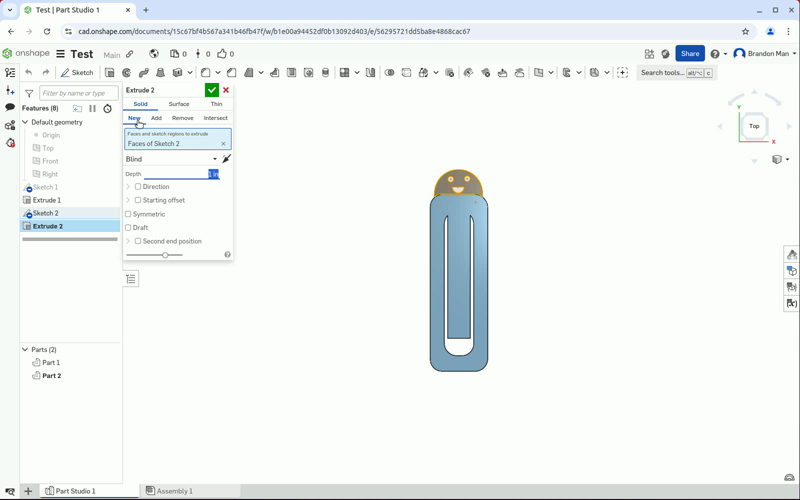
text(0.241)
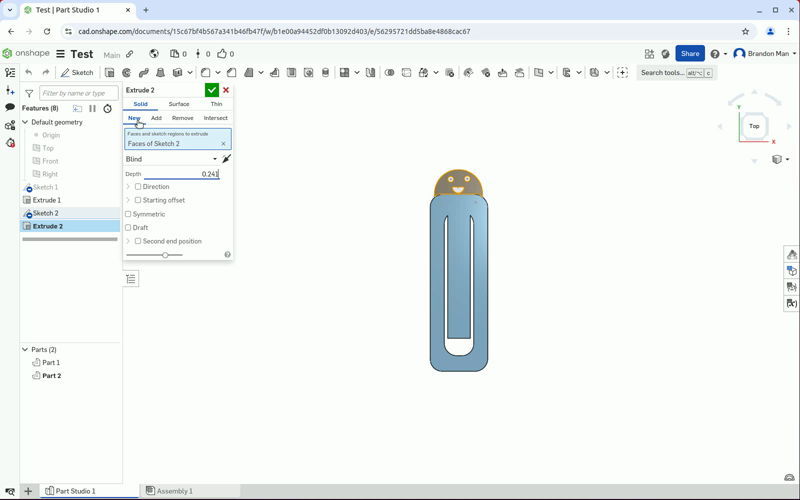
key(enter)
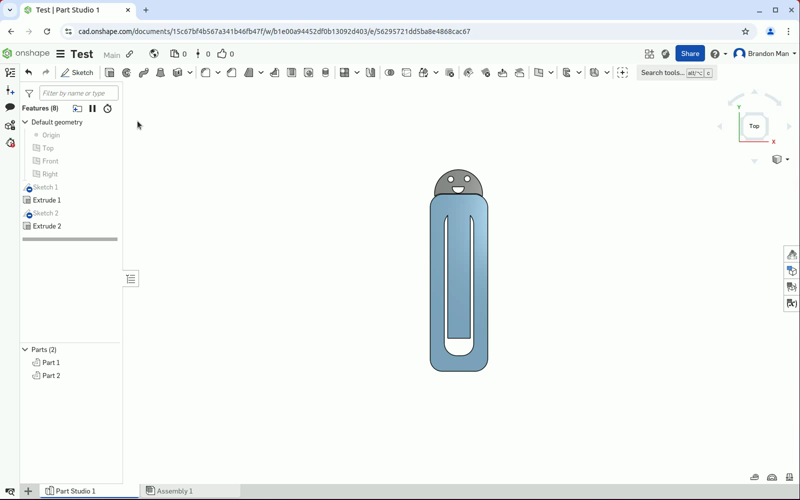
key(shift+h)
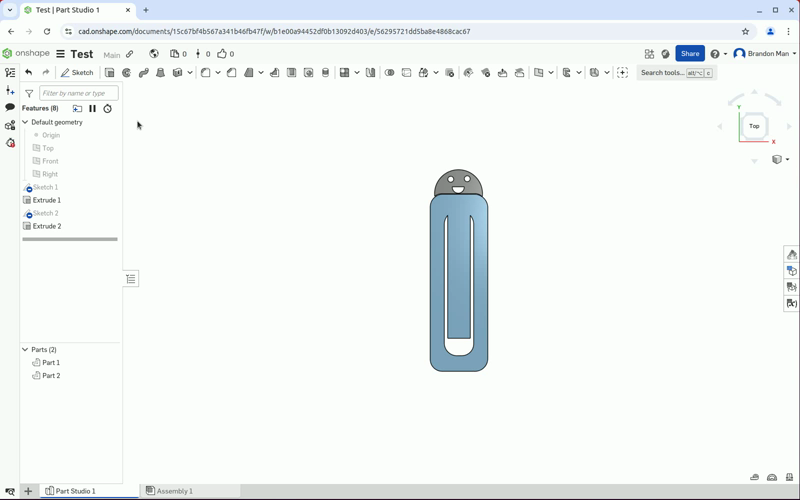
key(shift+h)
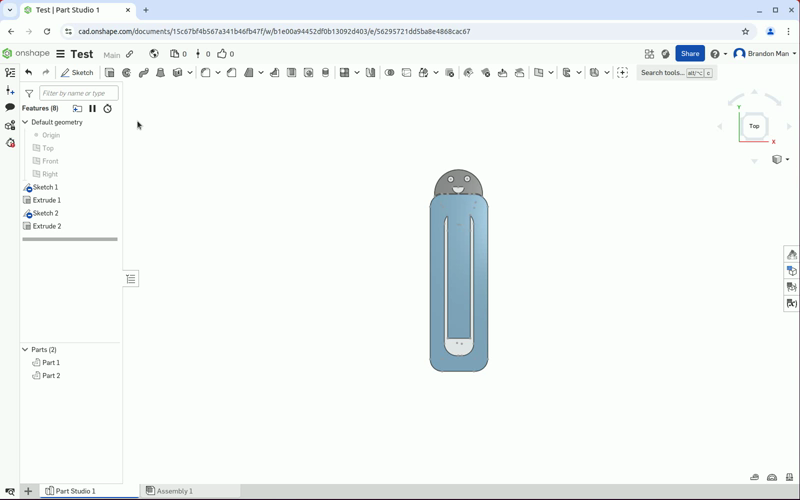
key(shift+7)
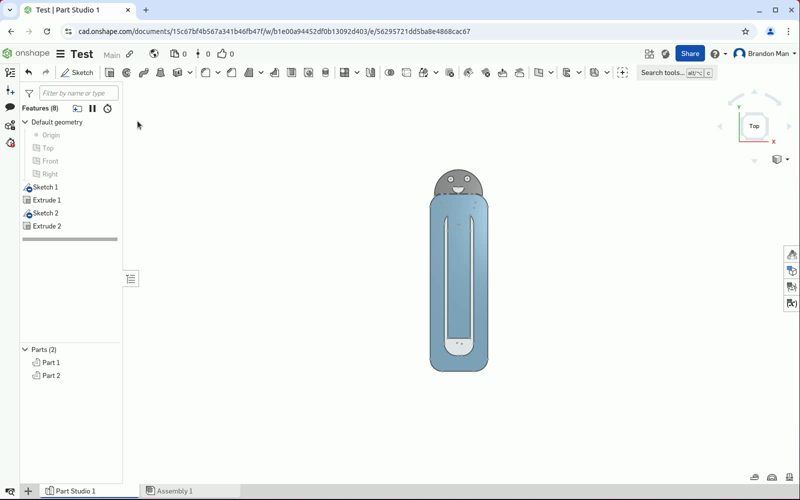
key(up, 3)
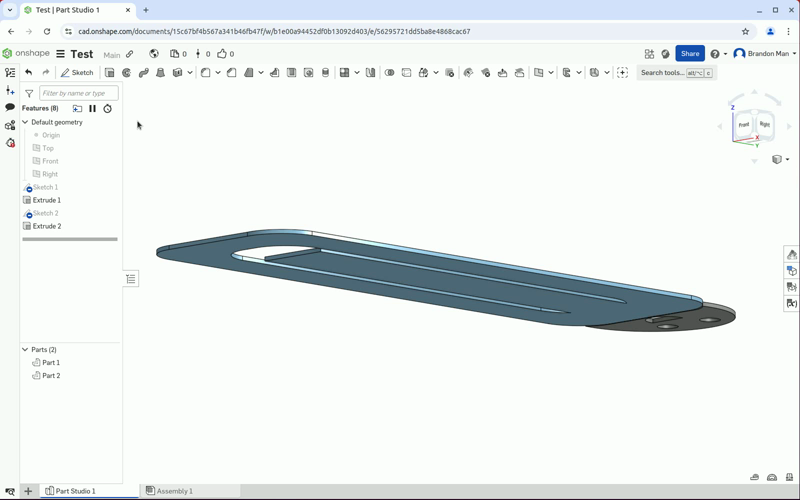
key(left, 3)
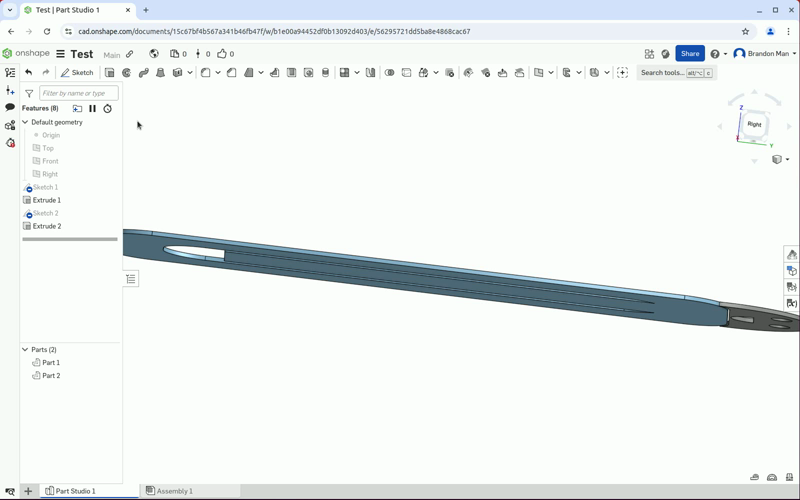
key(right, 3)
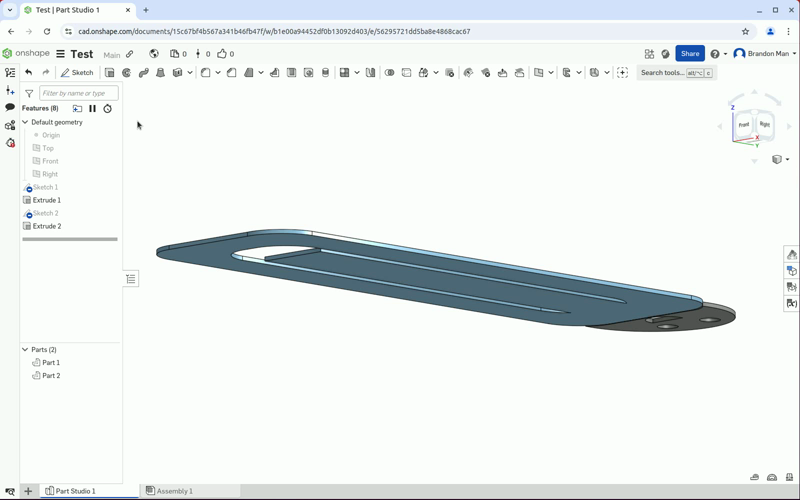
key(down, 3)
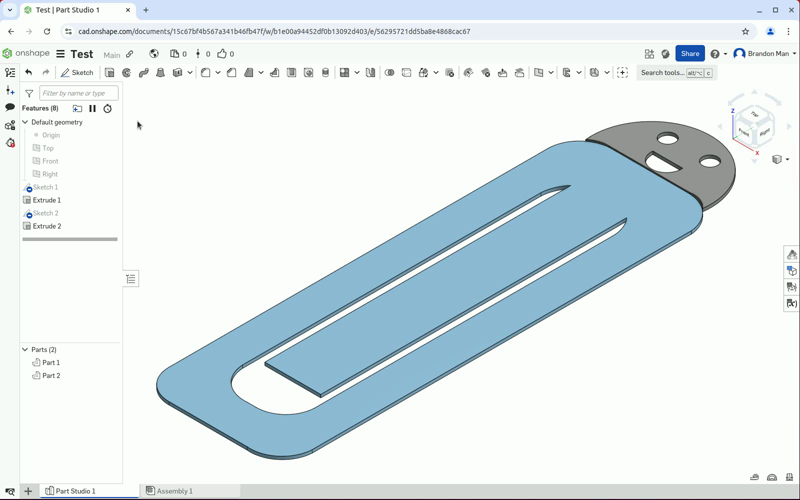
mouse_move(73, 189)
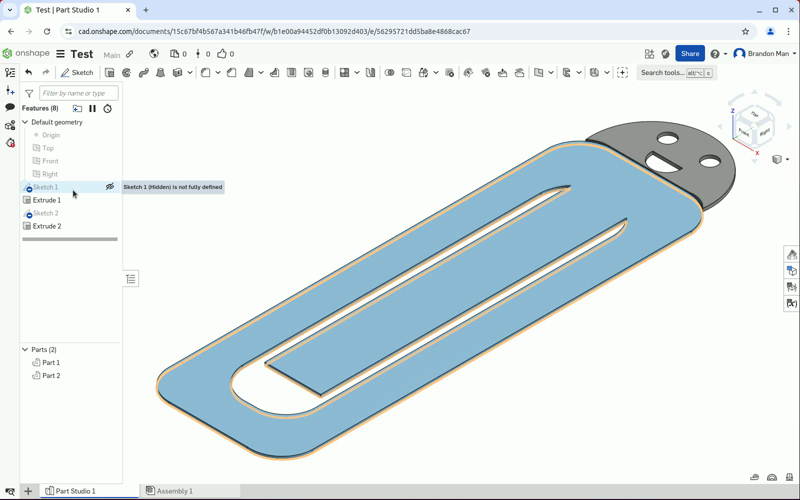
click(73, 189)